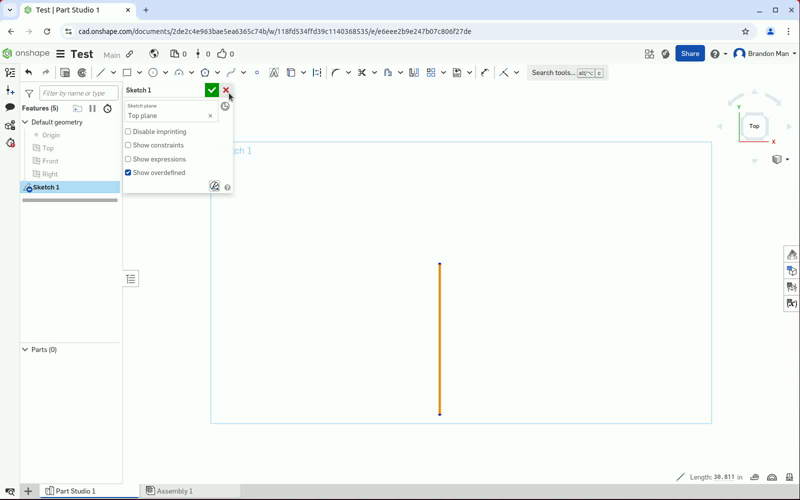
key(shift+h)
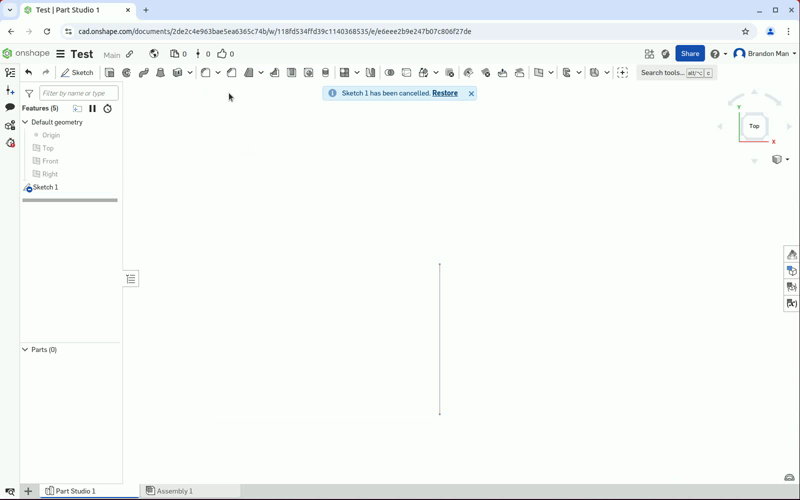
key(shift+s)
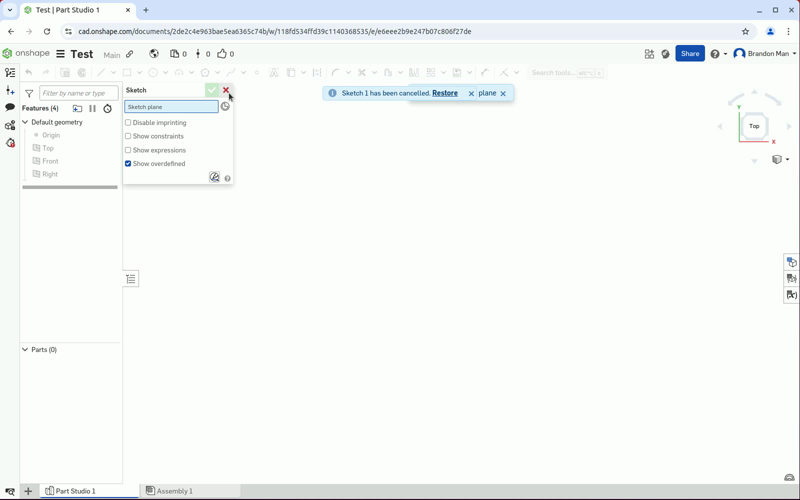
mouse_move(73, 150)
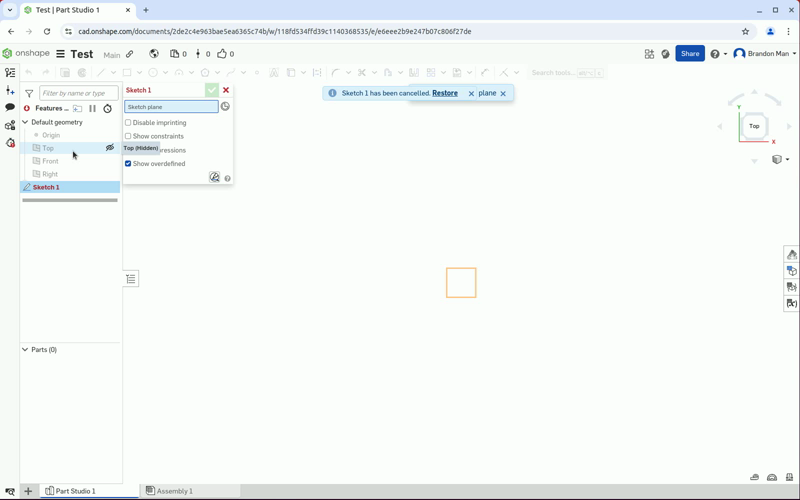
click(73, 150)
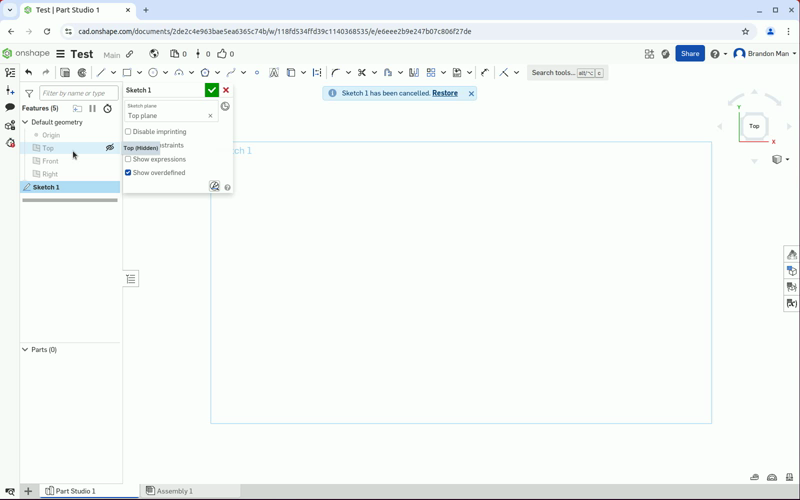
mouse_move(73, 352)
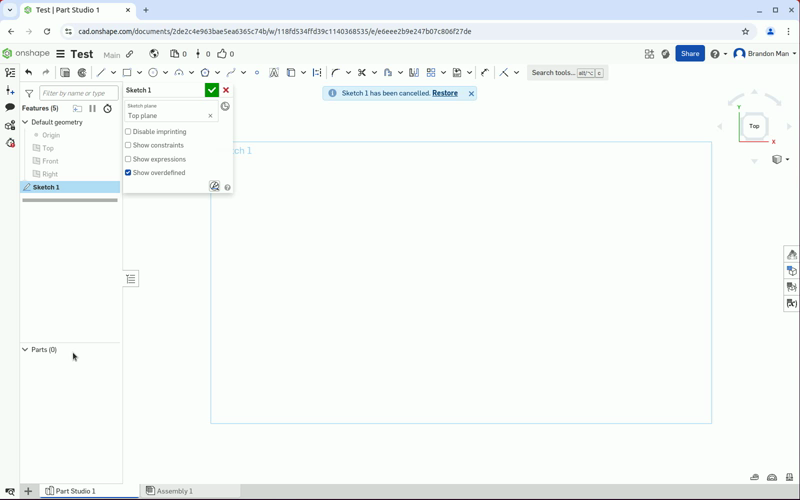
key(y)
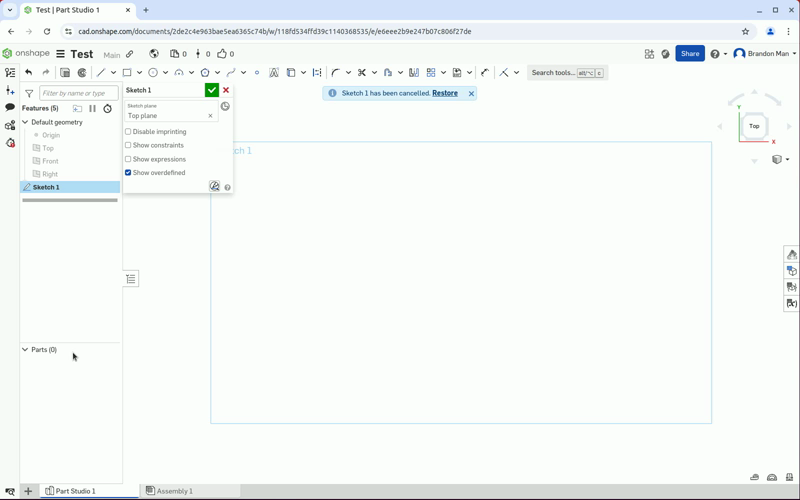
key(l)
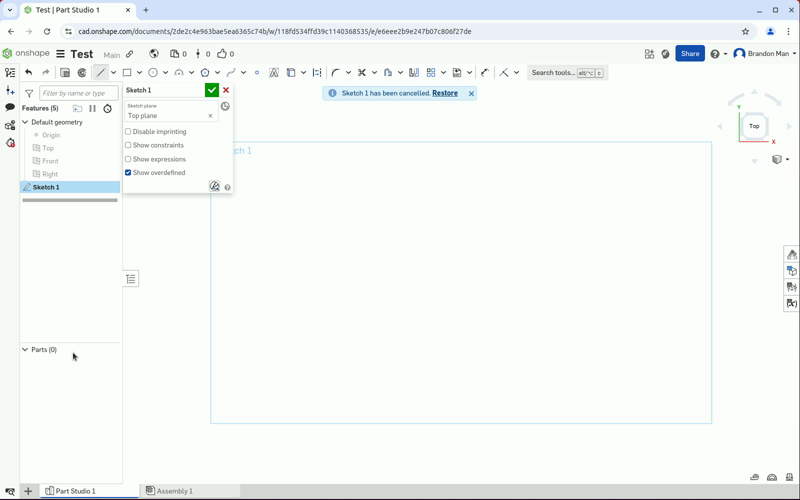
key_down(shift)
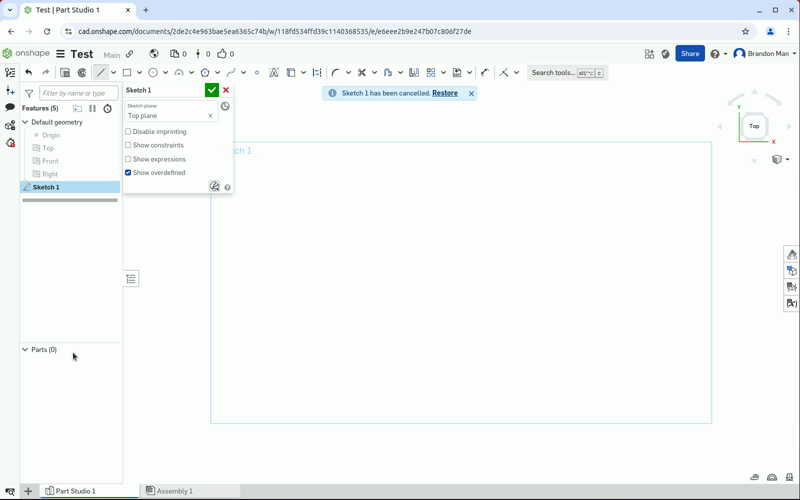
mouse_move(441, 299)
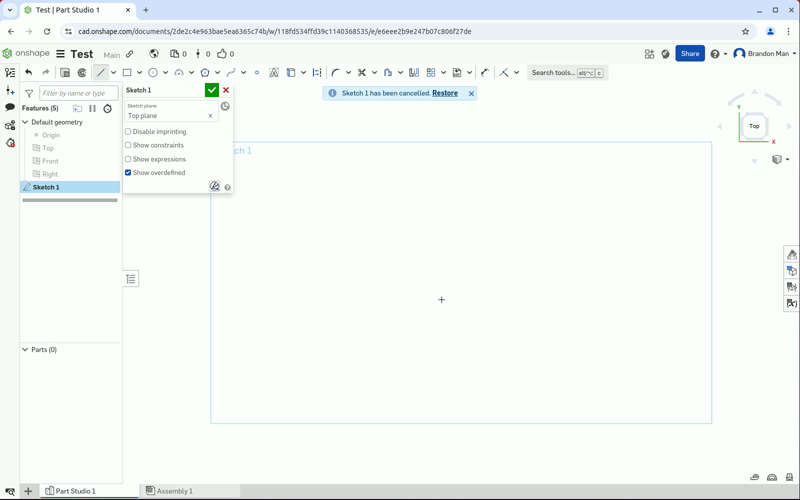
click(441, 299)
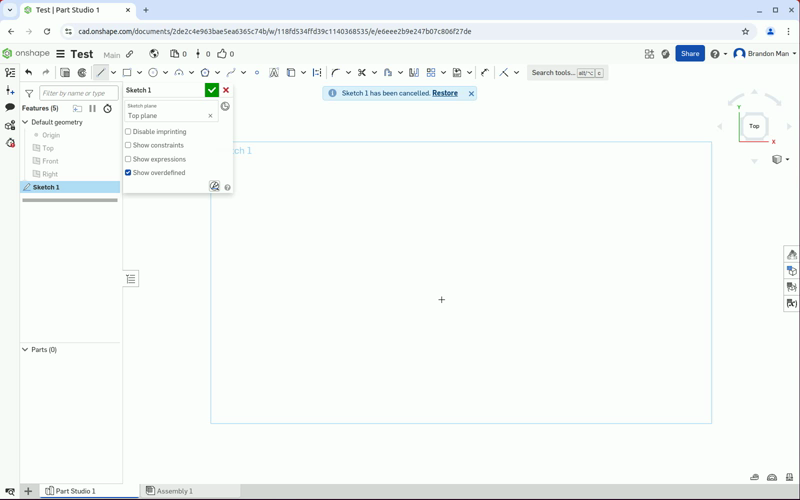
key_up(shift)
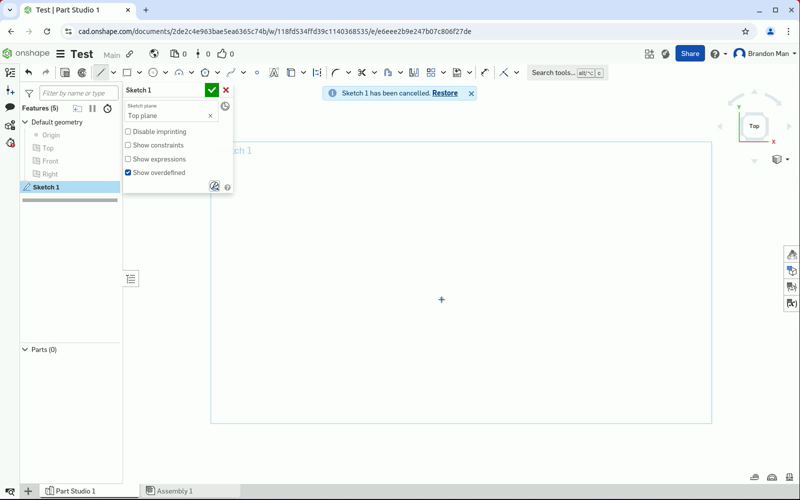
key_down(shift)
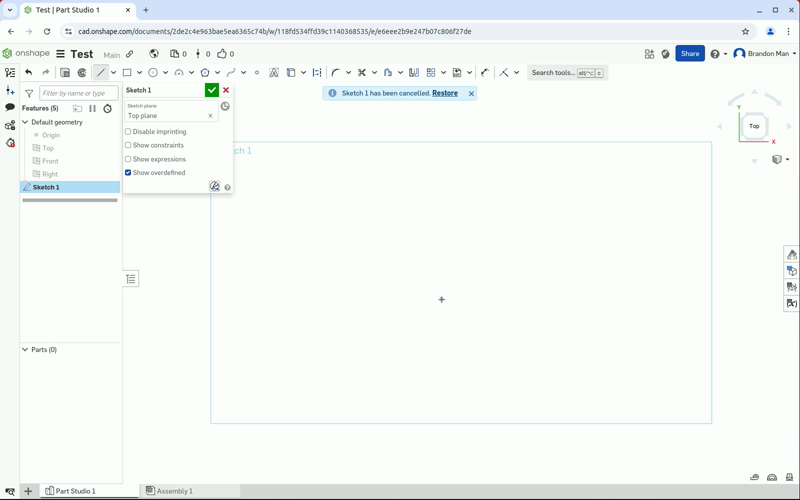
mouse_move(471, 299)
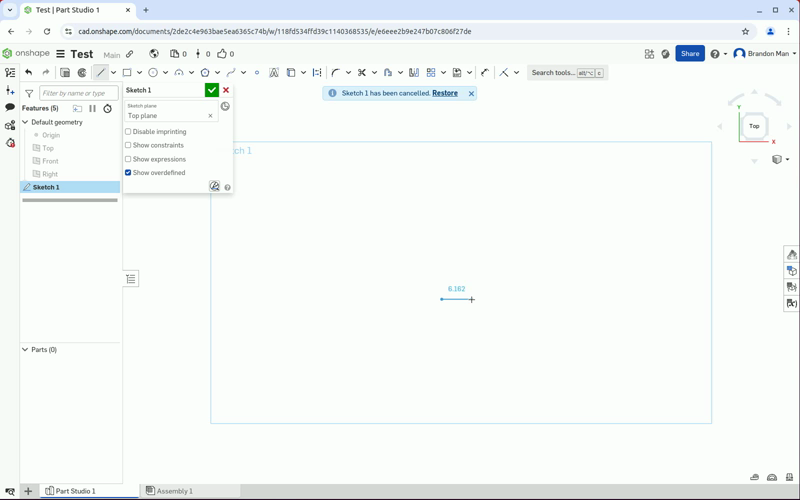
mouse_move(448, 306)
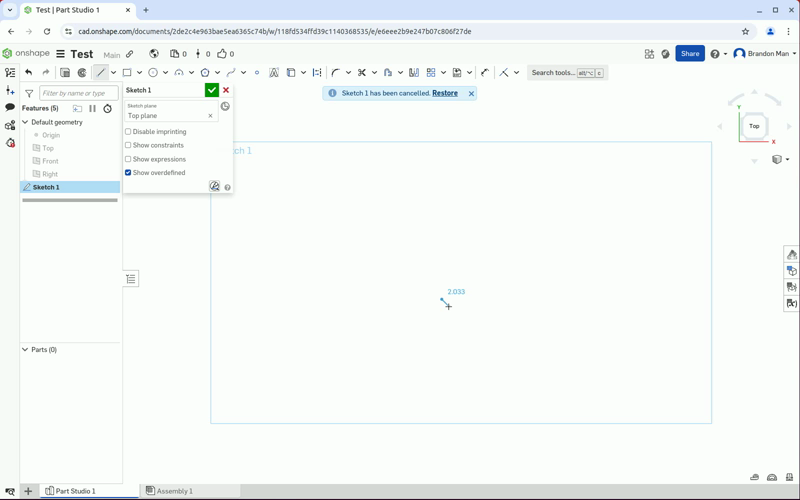
click(448, 306)
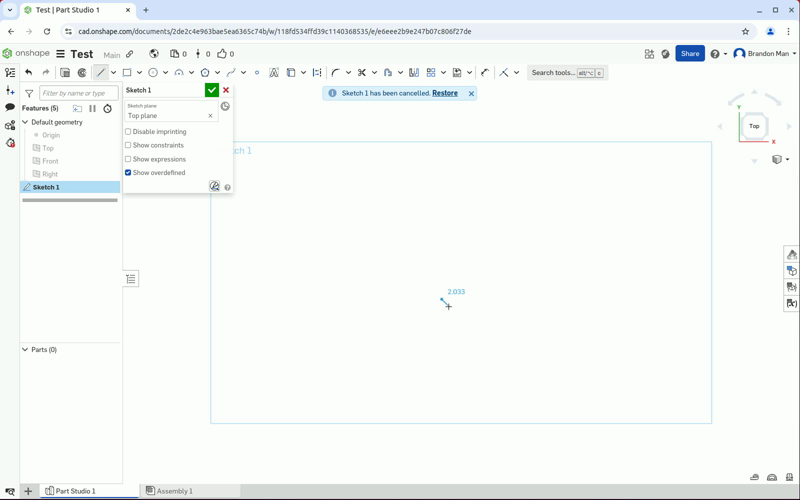
key_up(shift)
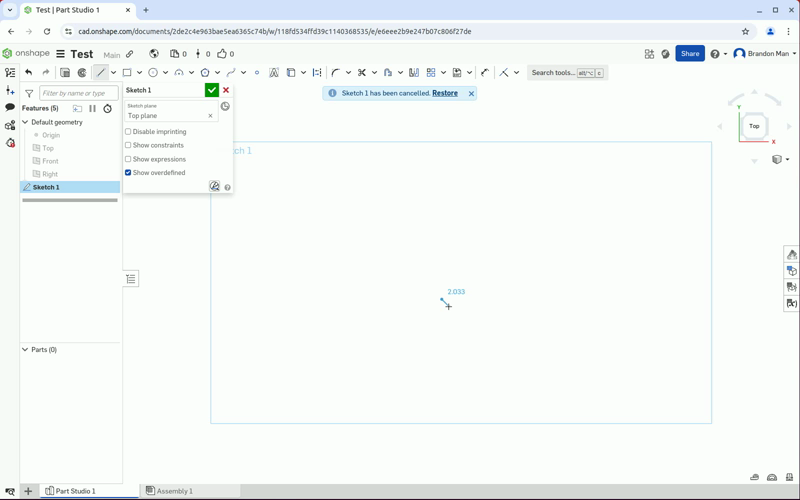
key_down(shift)
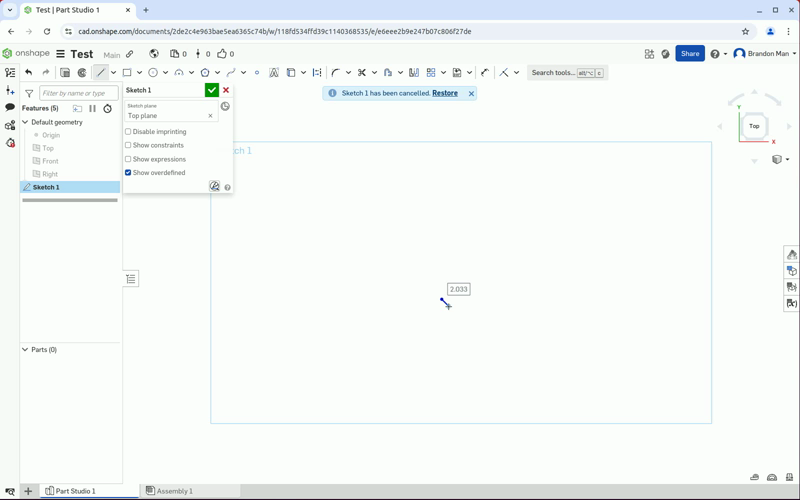
mouse_move(478, 306)
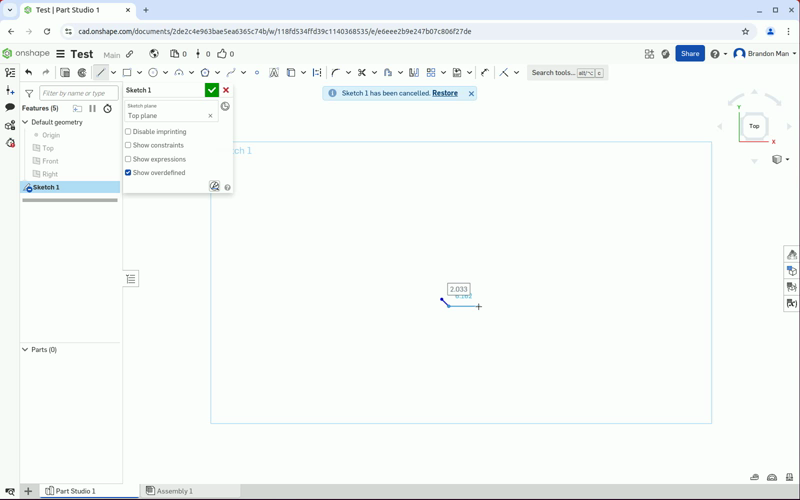
mouse_move(455, 306)
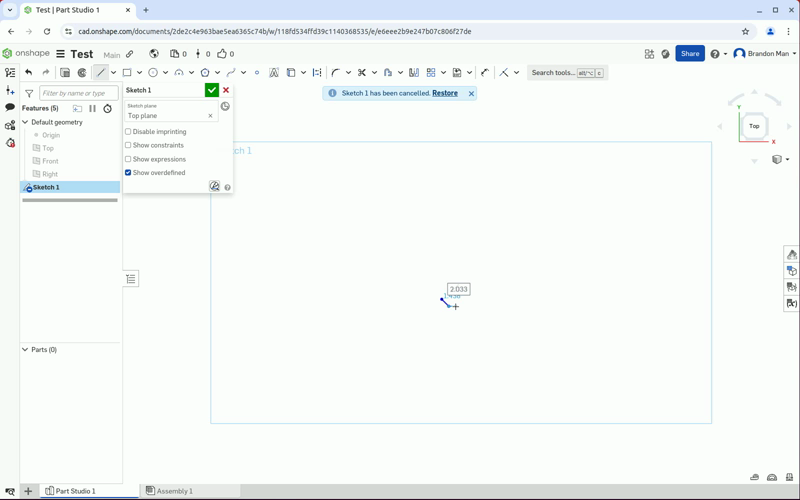
scroll(6)
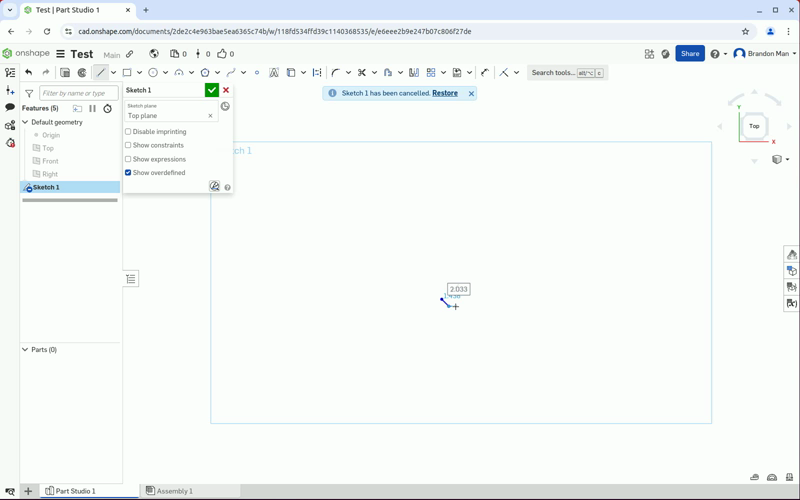
scroll(6)
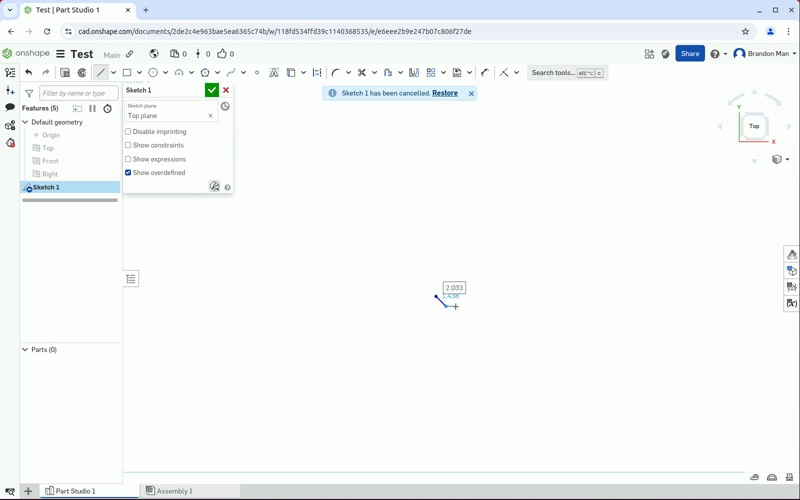
scroll(6)
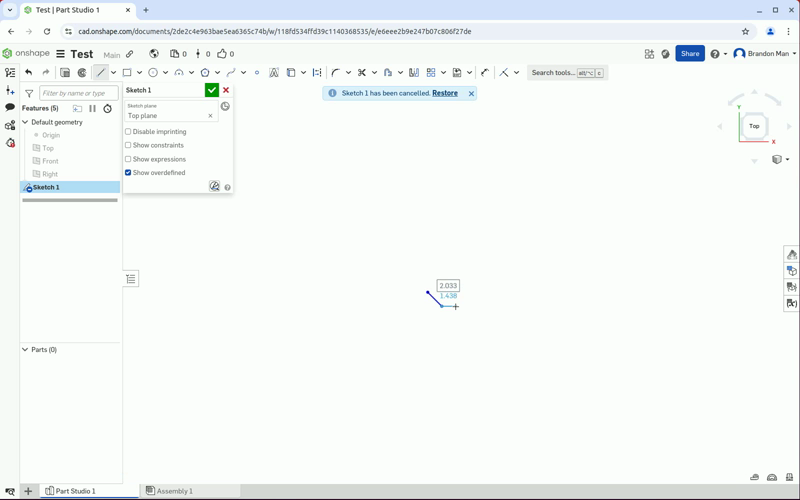
scroll(6)
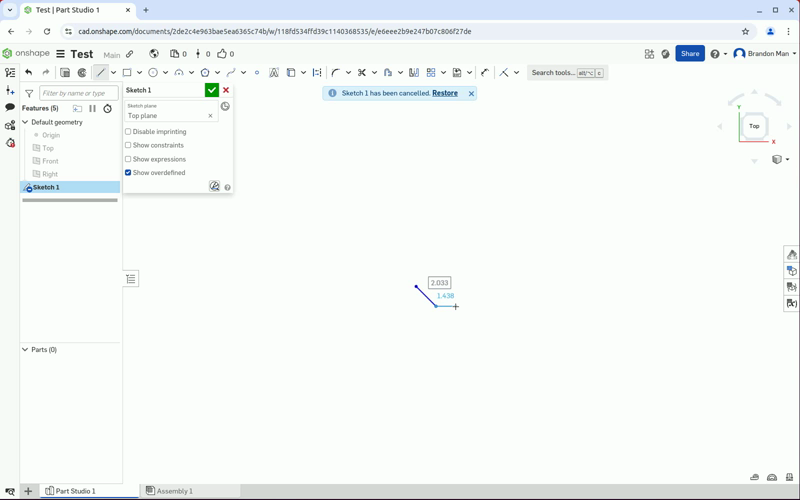
scroll(6)
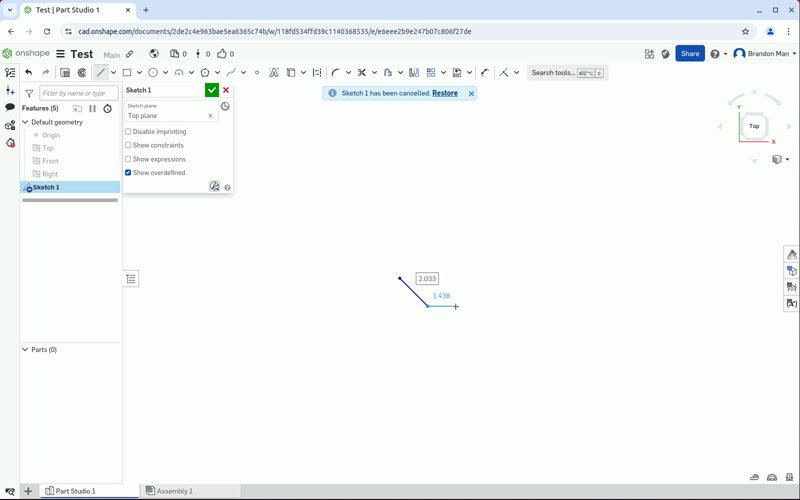
scroll(6)
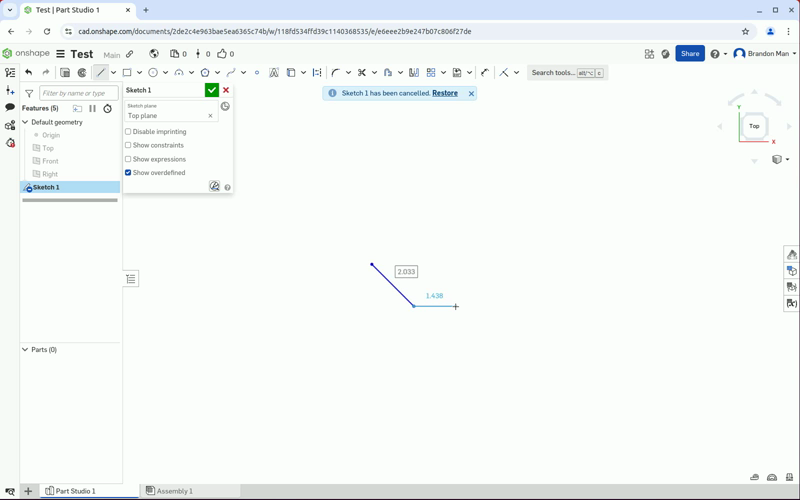
scroll(6)
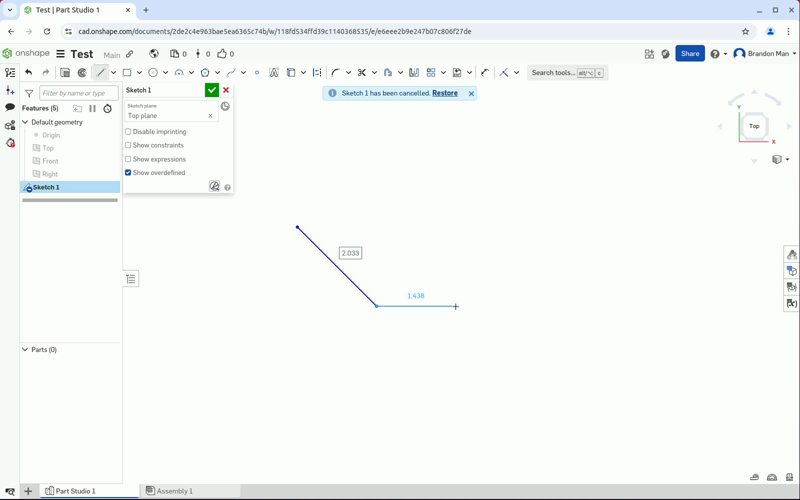
click(455, 306)
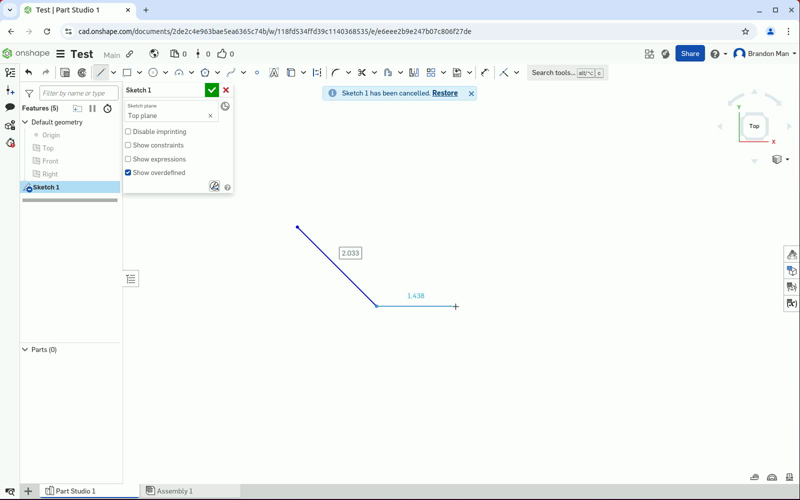
scroll(-6)
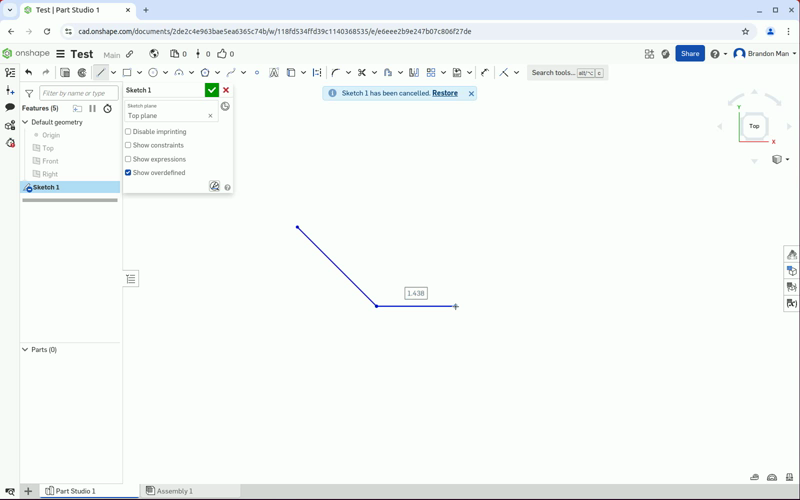
scroll(-6)
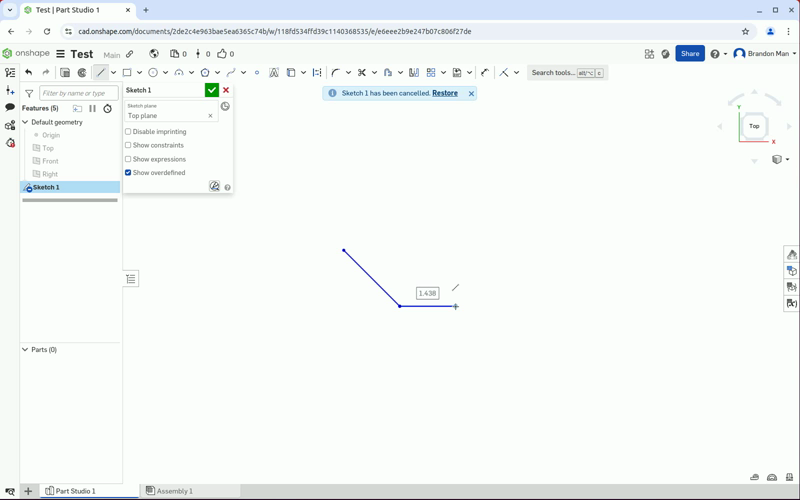
scroll(-6)
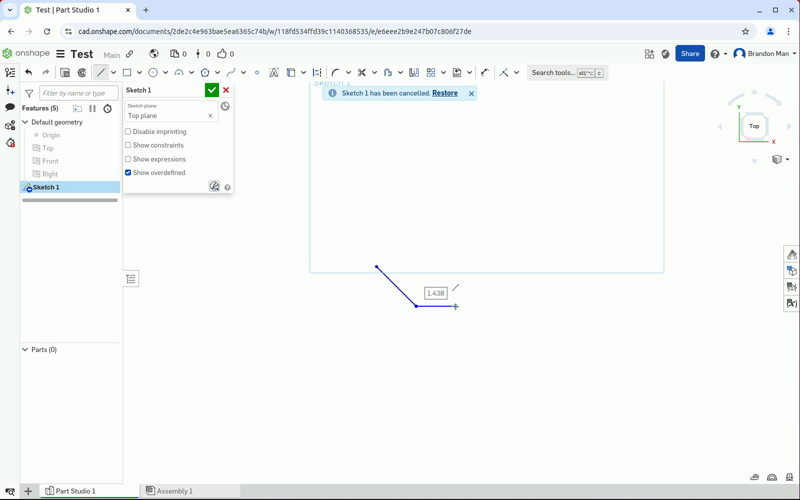
scroll(-6)
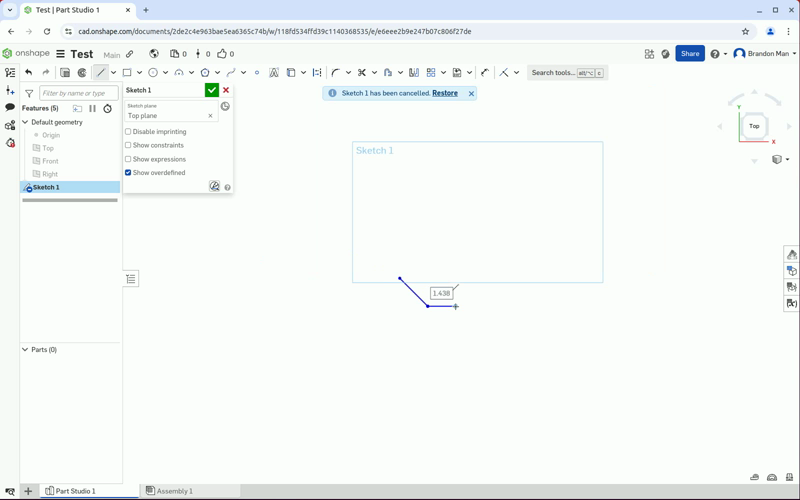
scroll(-6)
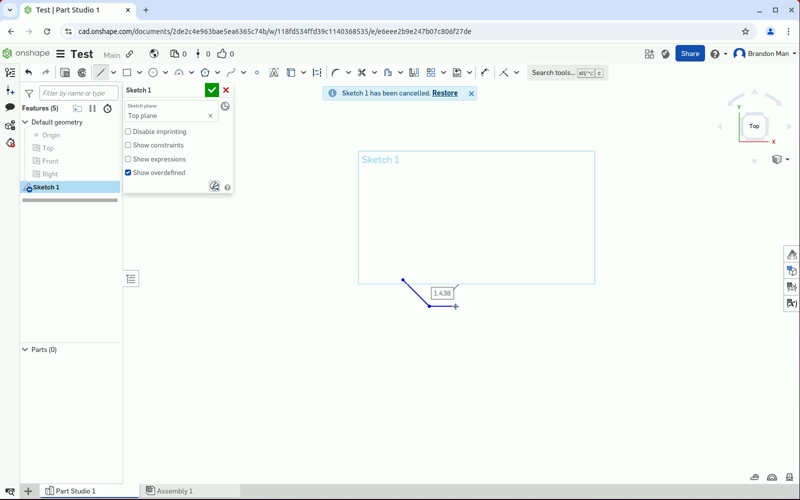
scroll(-6)
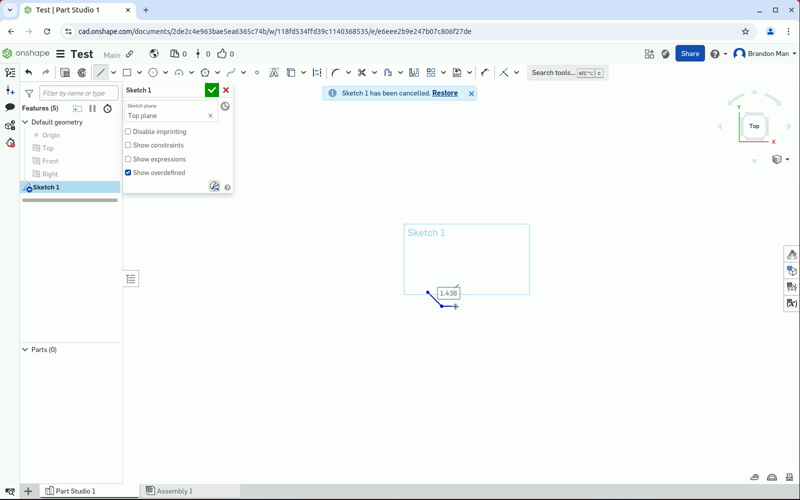
scroll(-6)
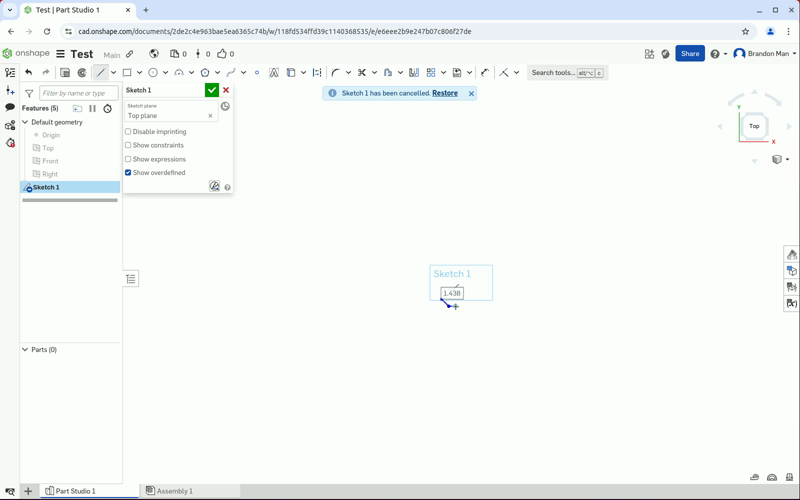
key_up(shift)
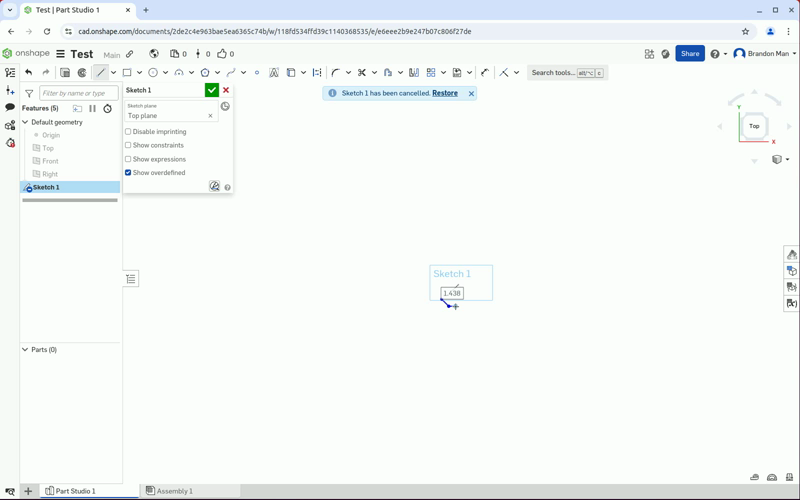
key_down(shift)
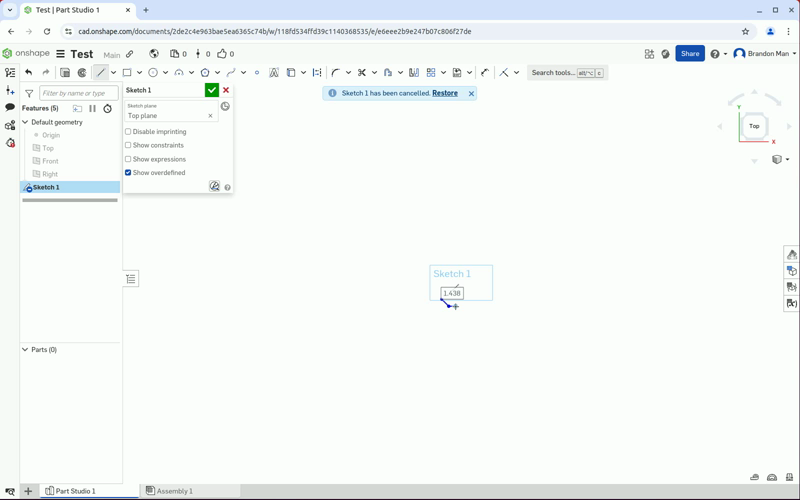
mouse_move(485, 306)
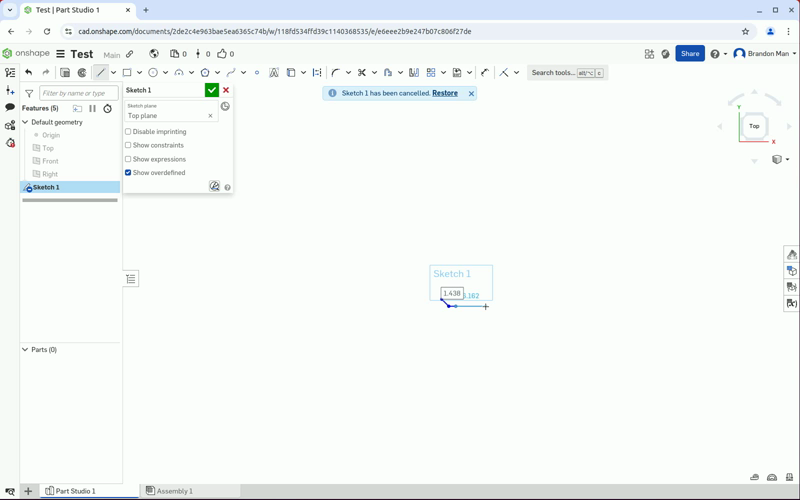
mouse_move(455, 272)
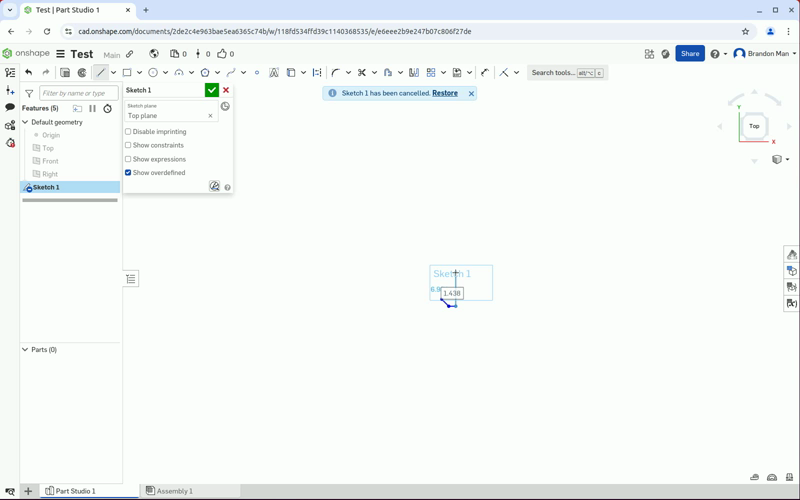
click(455, 272)
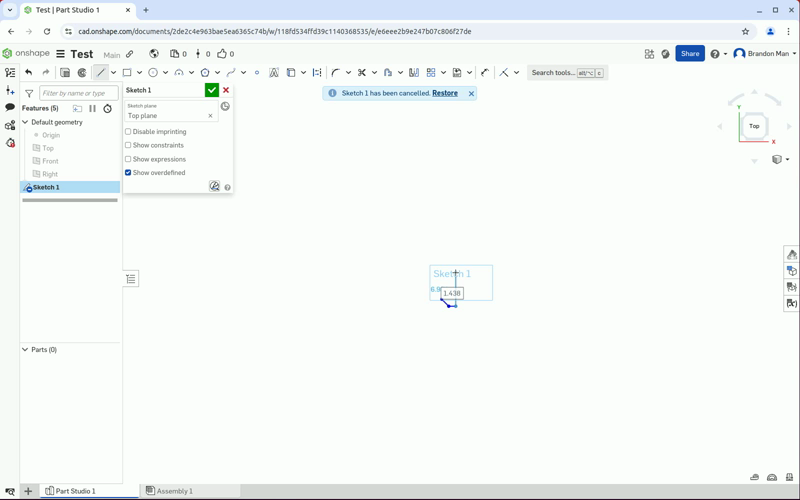
key_up(shift)
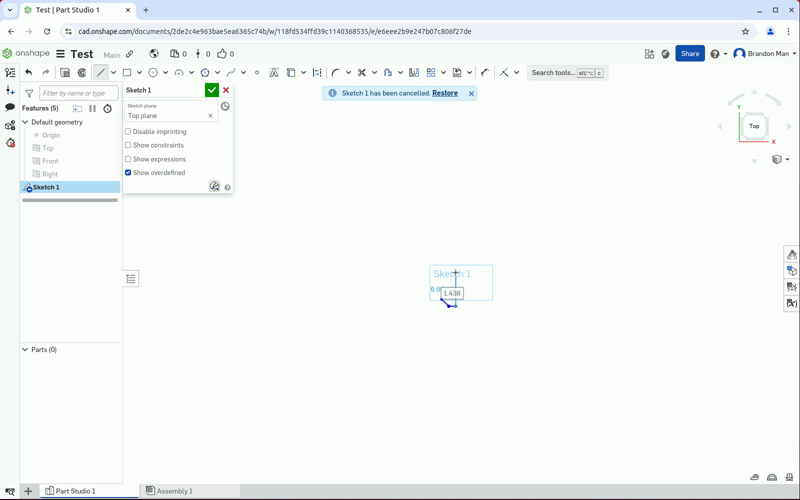
key_down(shift)
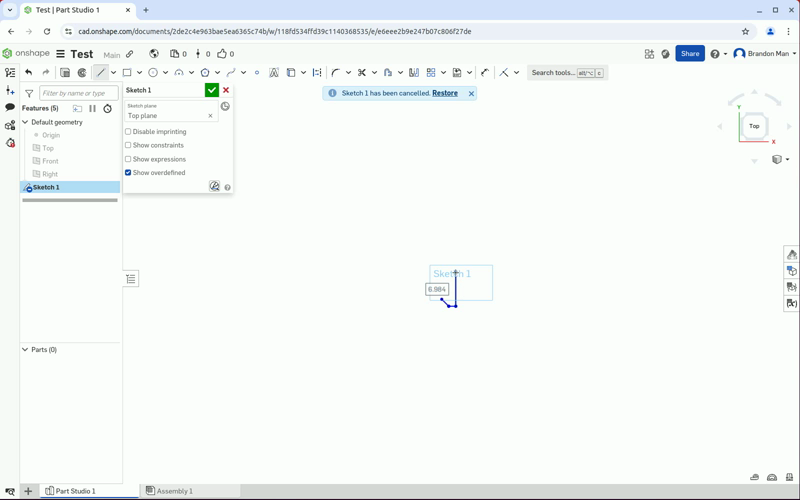
mouse_move(485, 272)
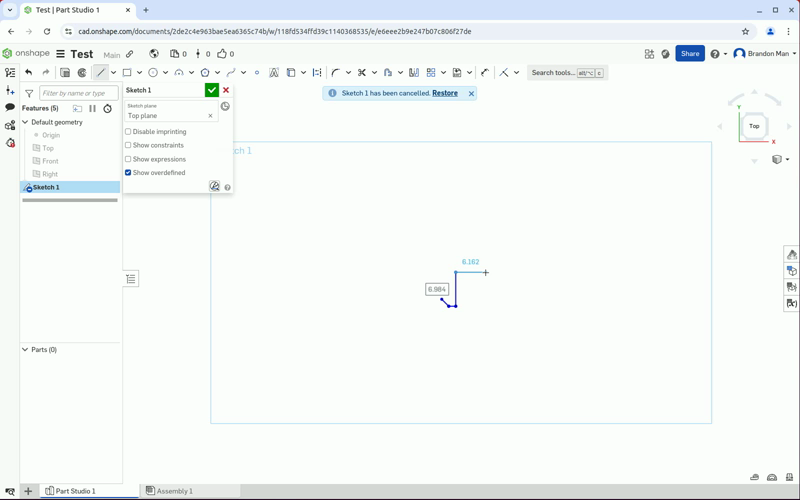
mouse_move(464, 272)
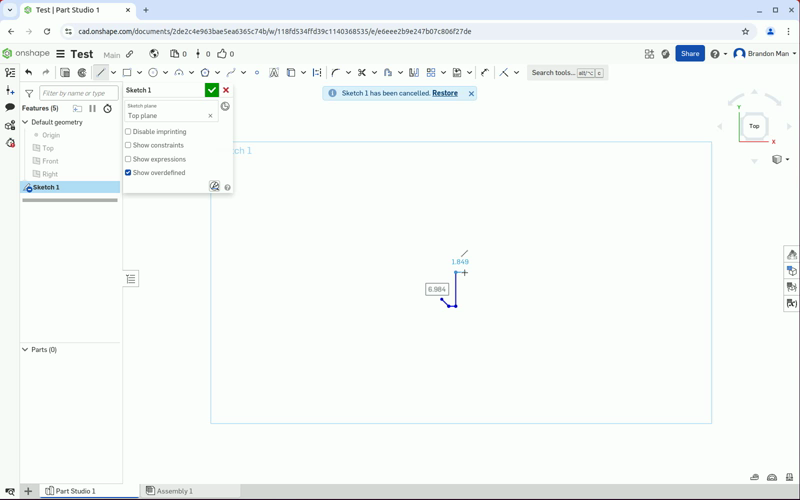
click(464, 272)
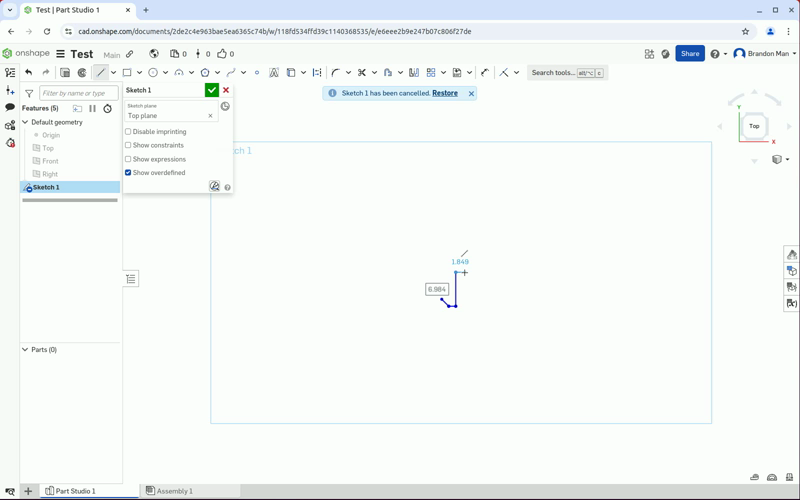
key_up(shift)
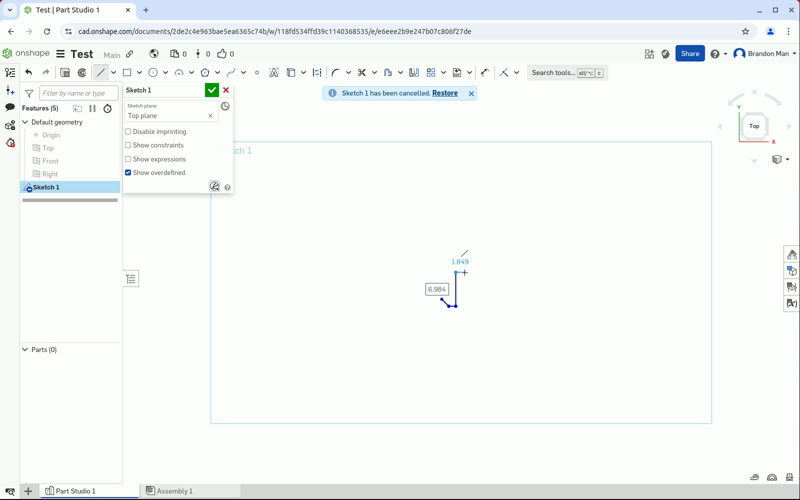
key_down(shift)
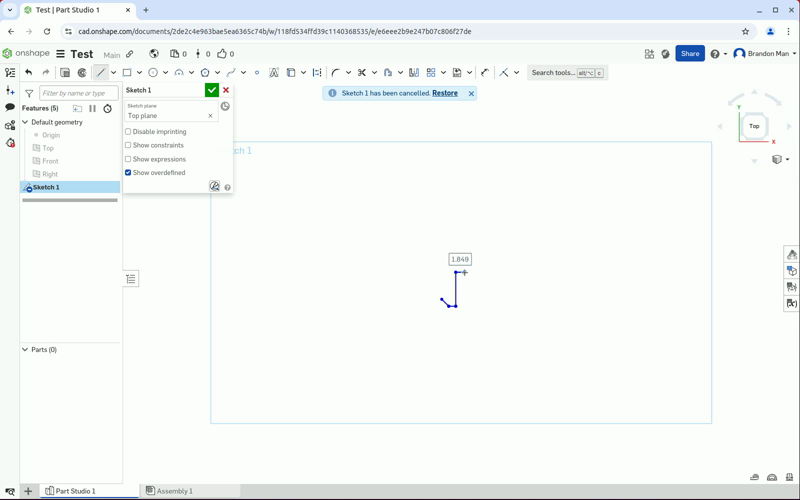
mouse_move(495, 272)
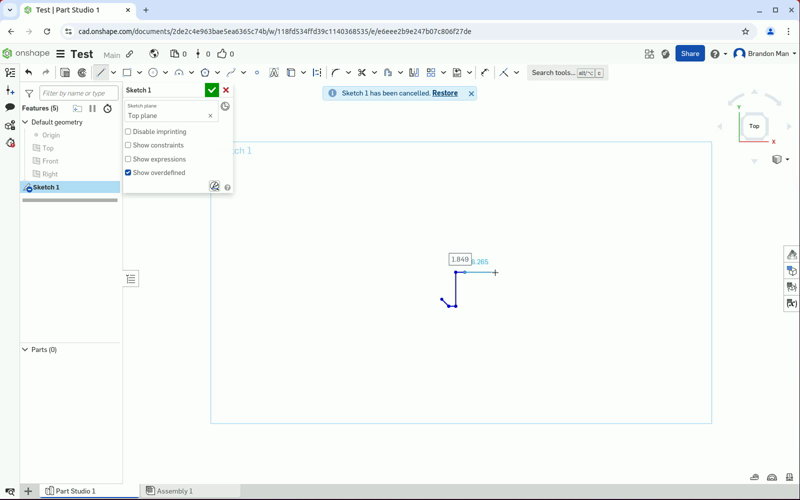
mouse_move(464, 306)
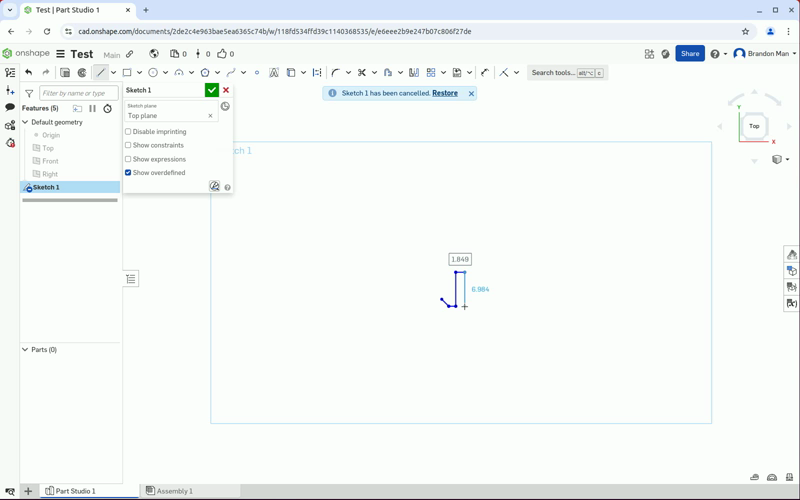
click(464, 306)
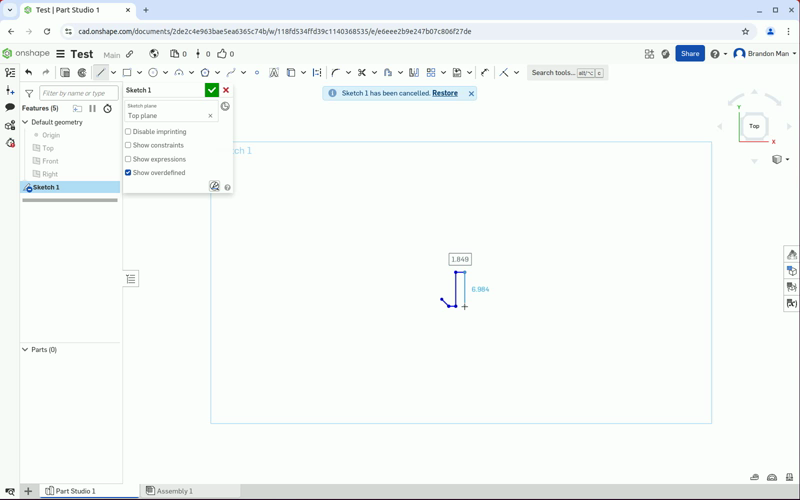
key_up(shift)
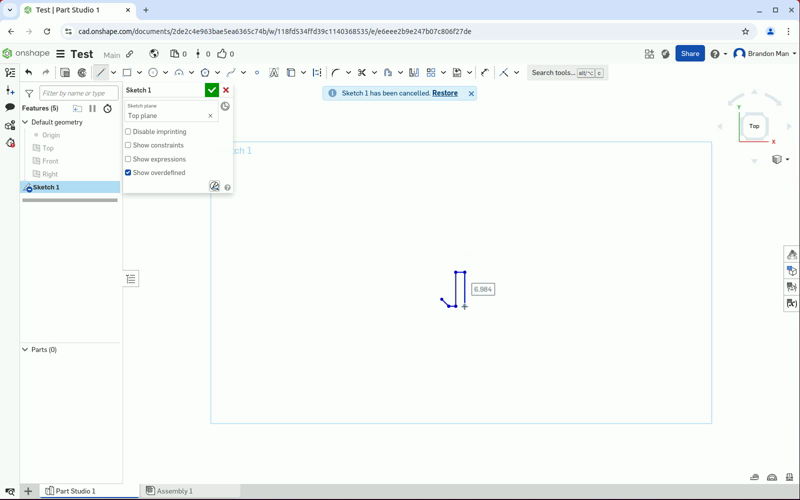
key_down(shift)
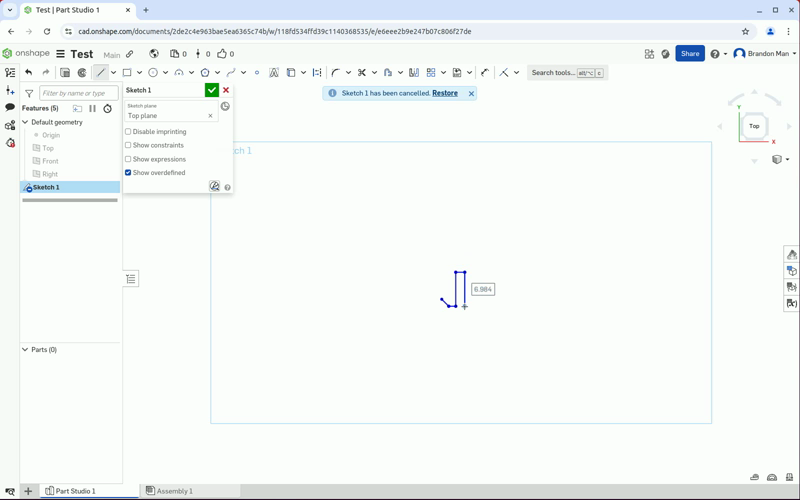
mouse_move(495, 306)
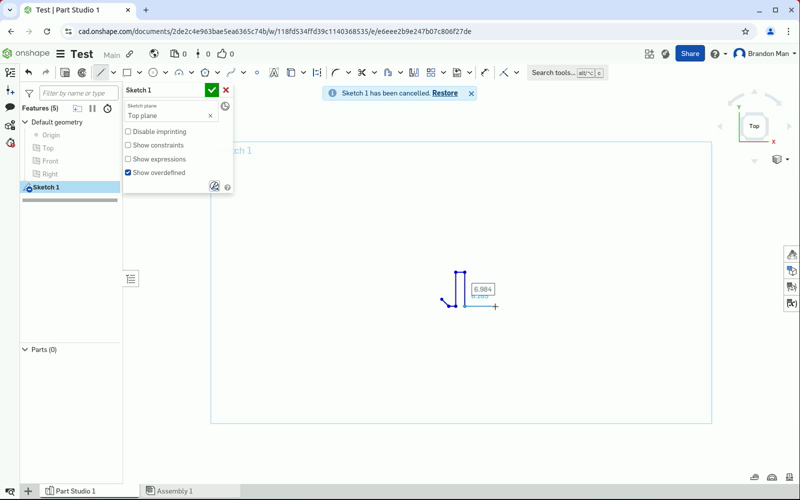
mouse_move(471, 306)
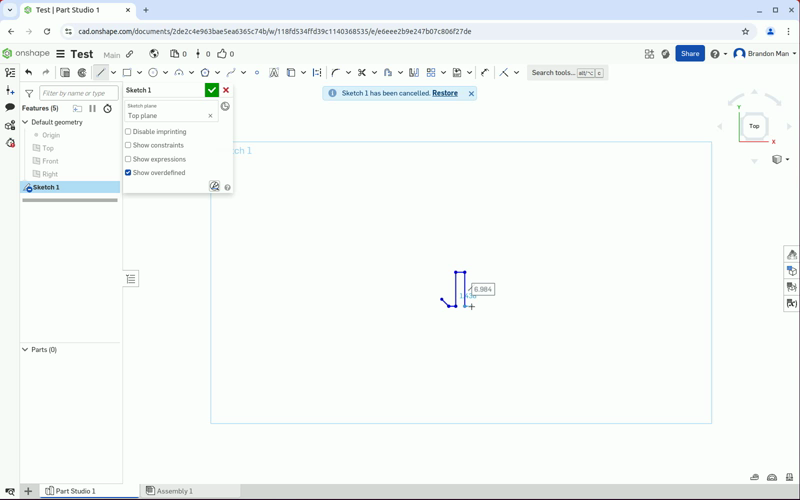
scroll(6)
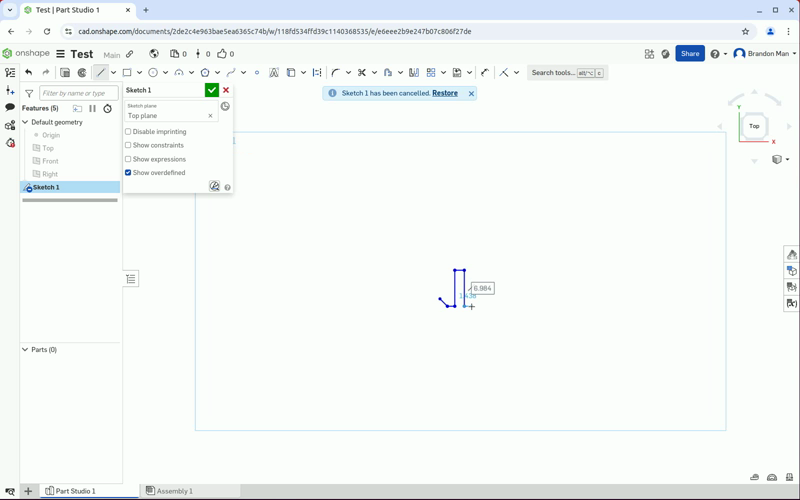
scroll(6)
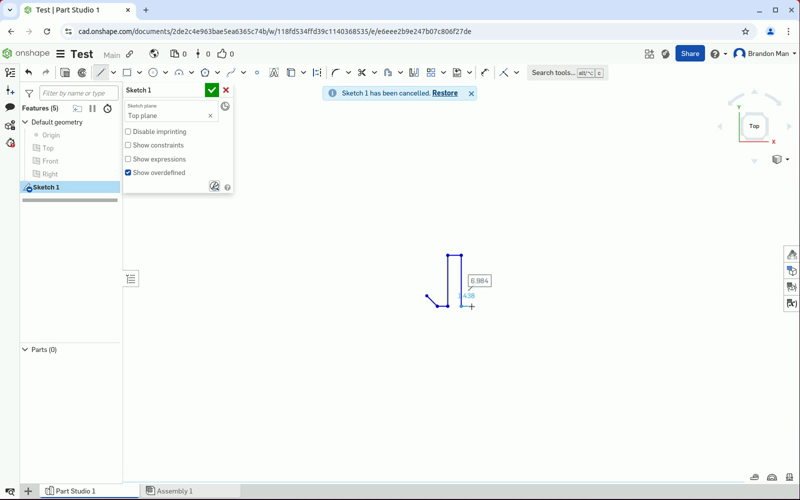
scroll(6)
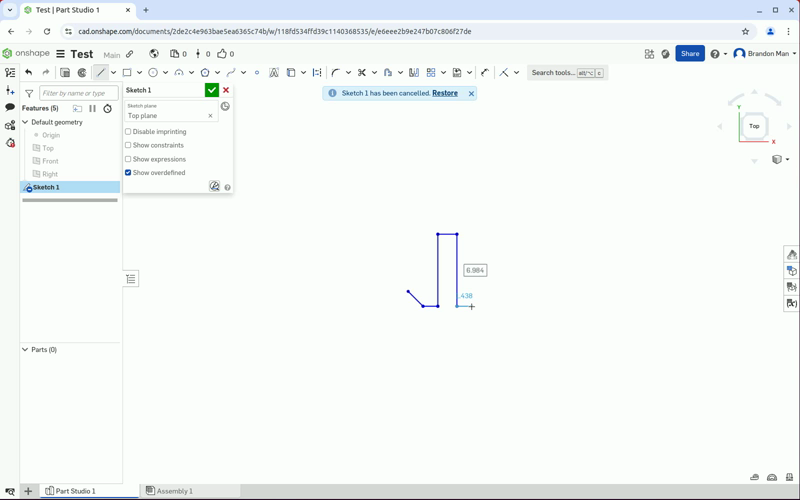
scroll(6)
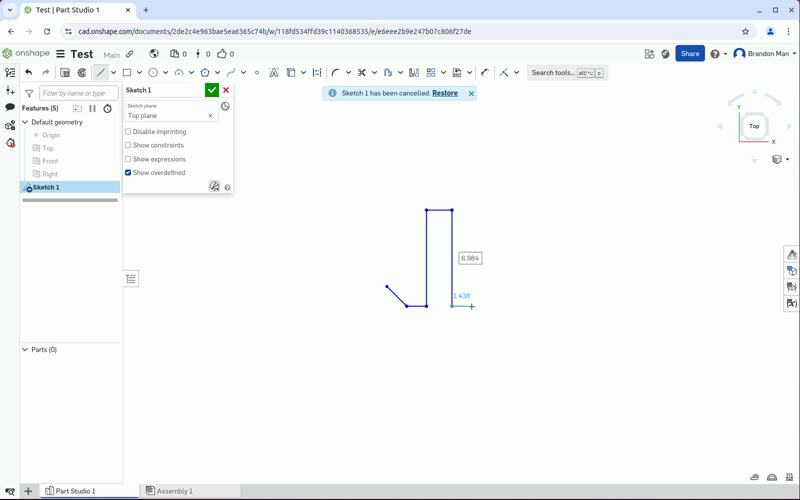
scroll(6)
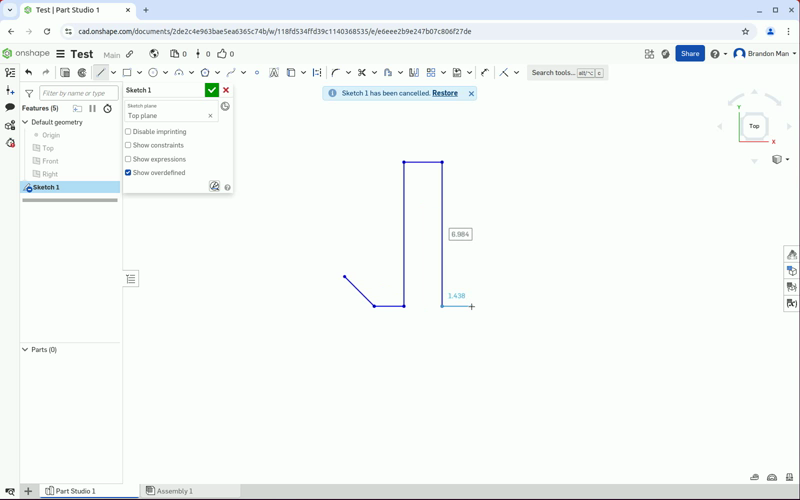
scroll(6)
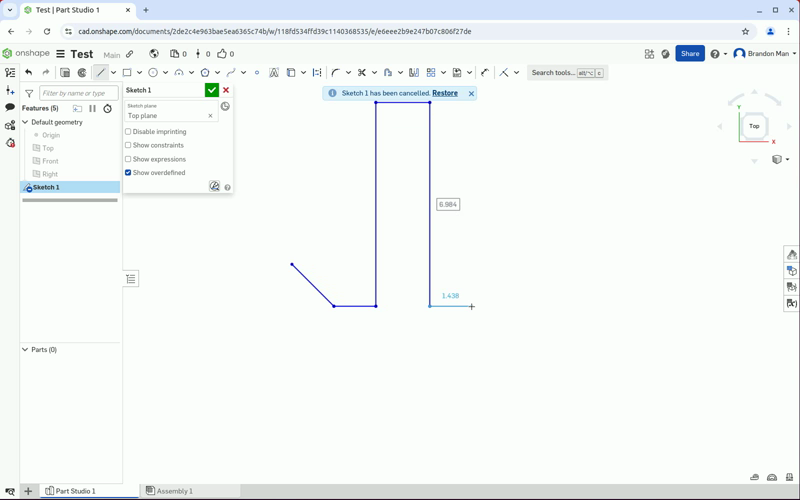
scroll(6)
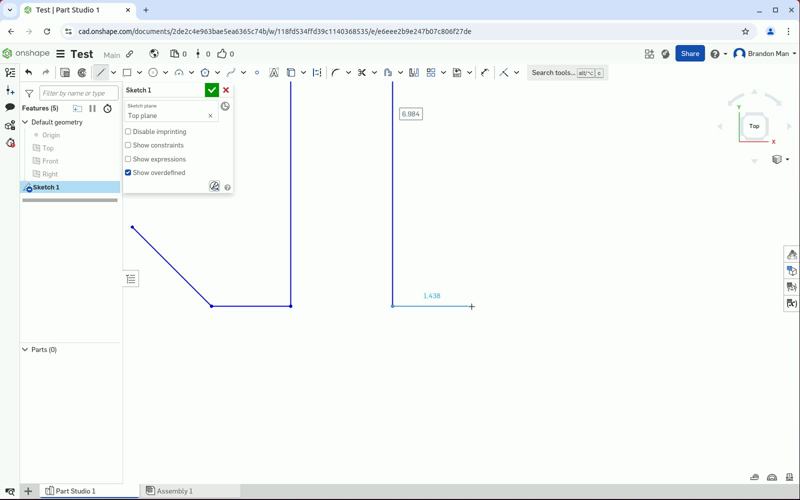
click(471, 306)
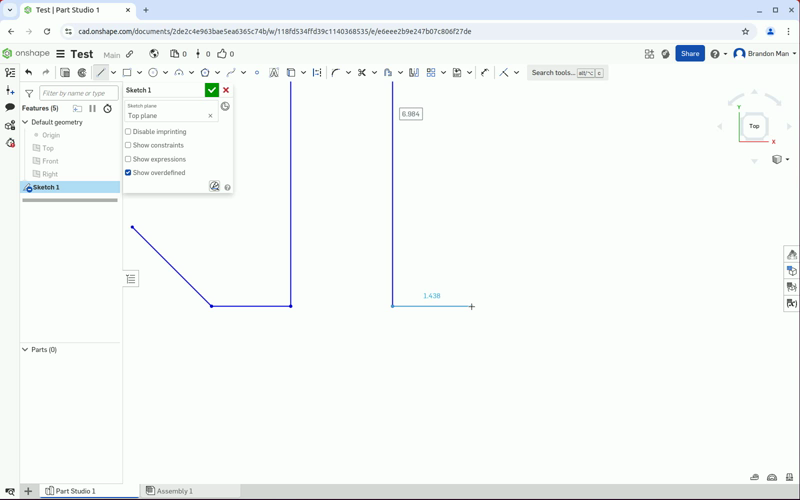
scroll(-6)
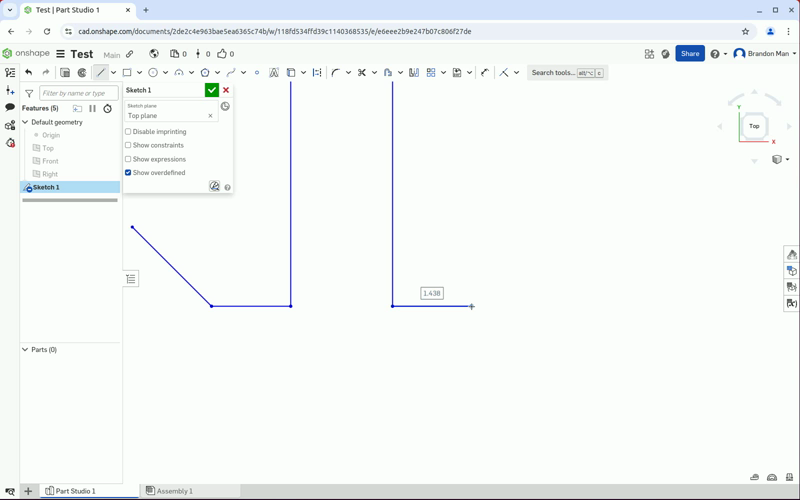
scroll(-6)
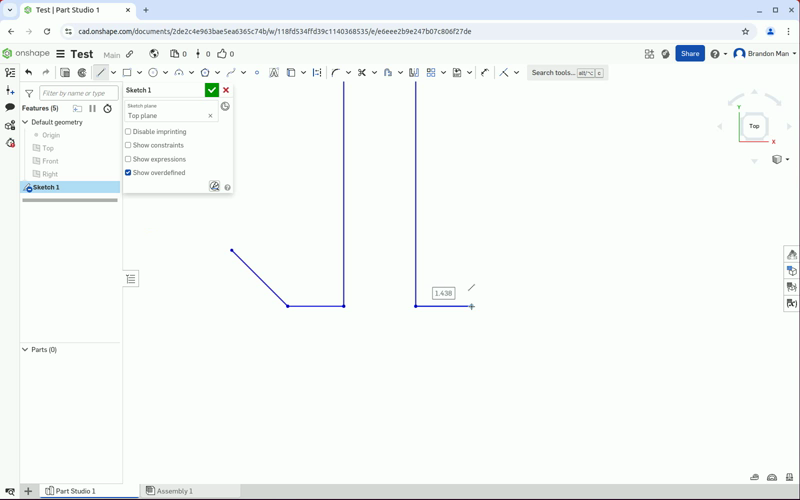
scroll(-6)
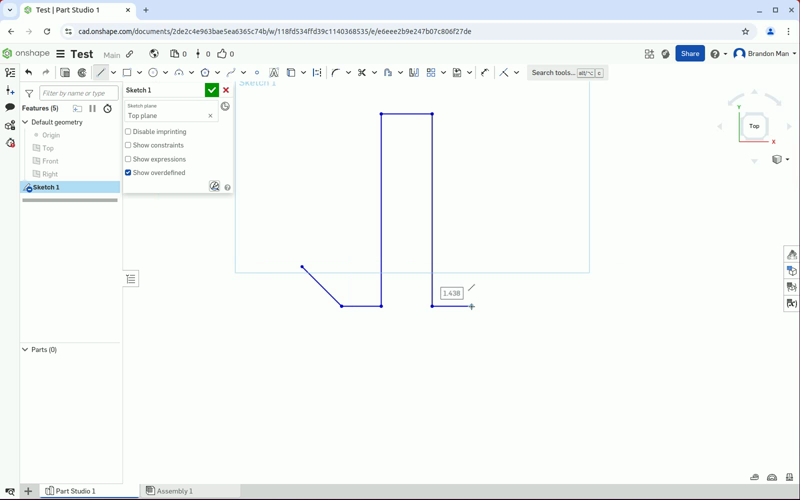
scroll(-6)
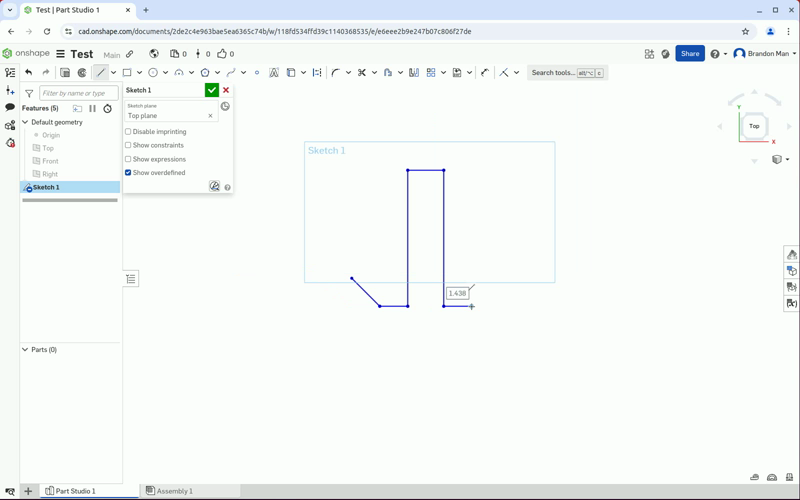
scroll(-6)
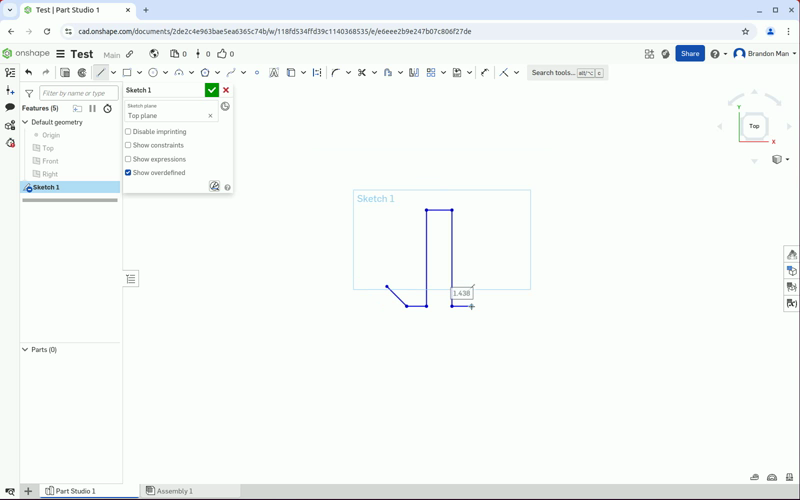
scroll(-6)
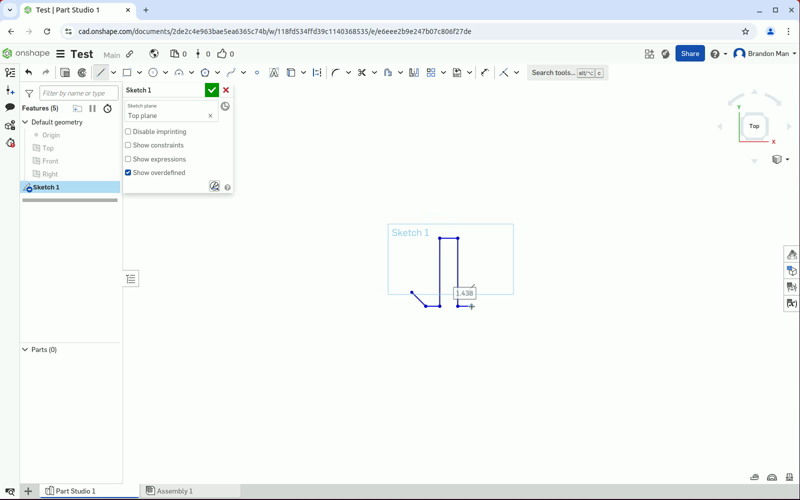
scroll(-6)
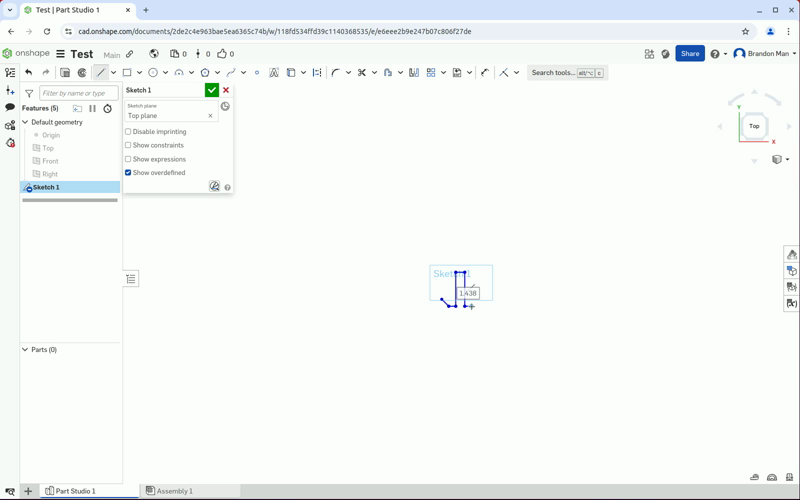
key_up(shift)
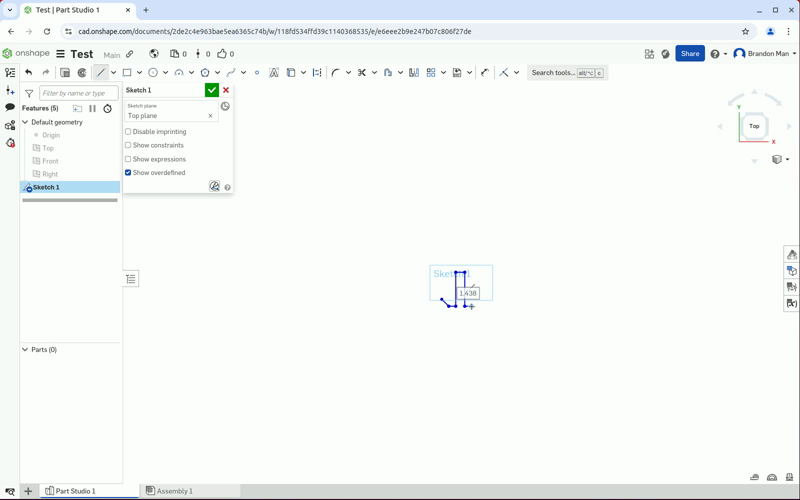
key_down(shift)
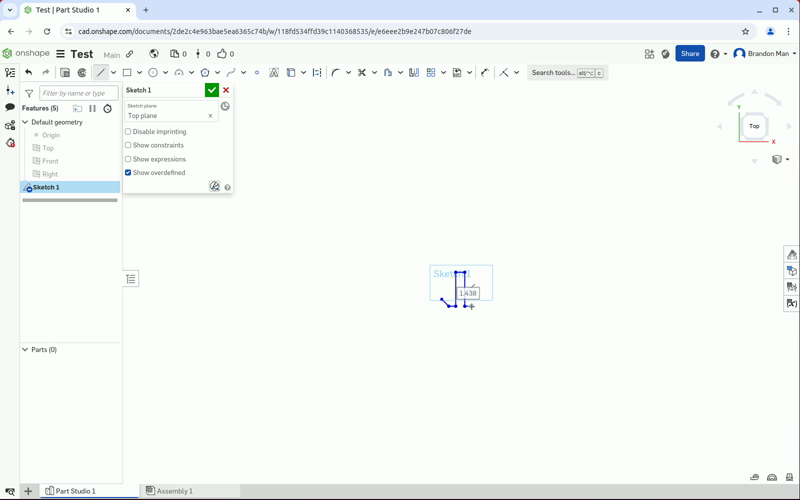
mouse_move(501, 306)
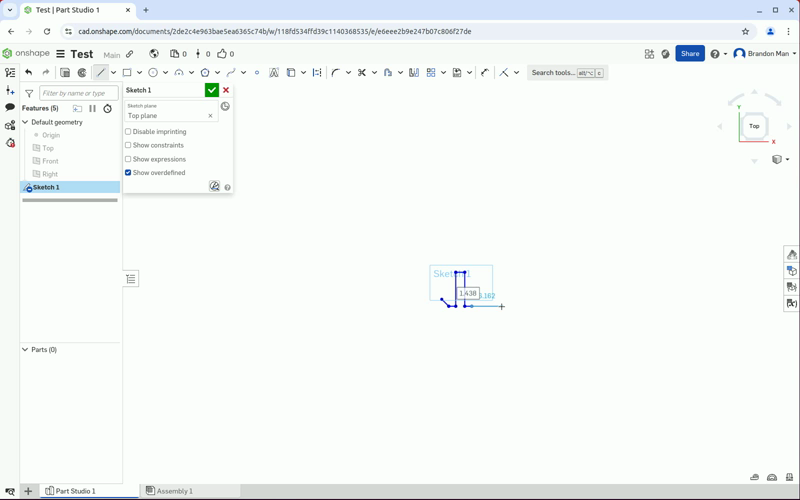
mouse_move(478, 299)
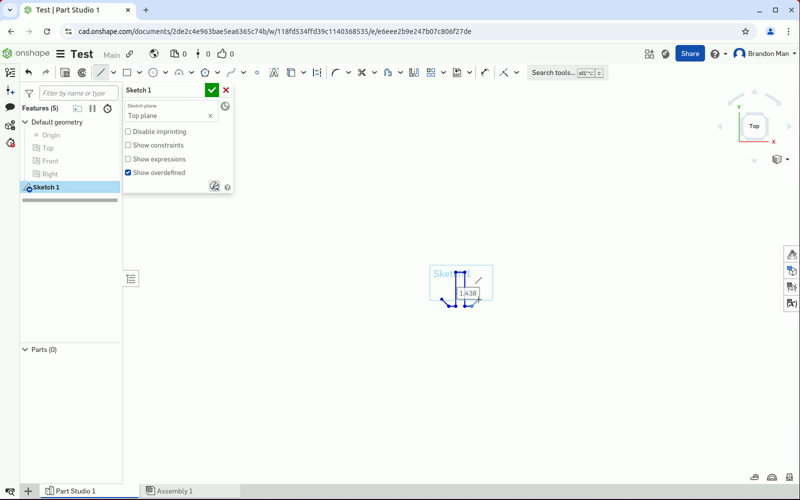
click(478, 299)
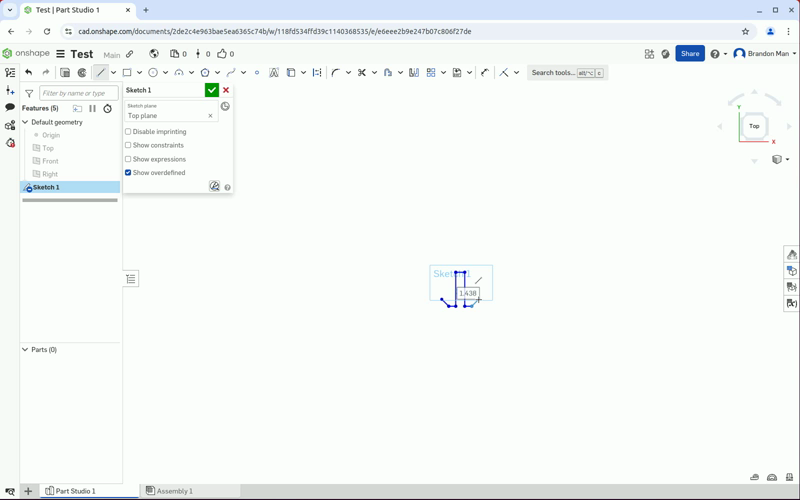
key_up(shift)
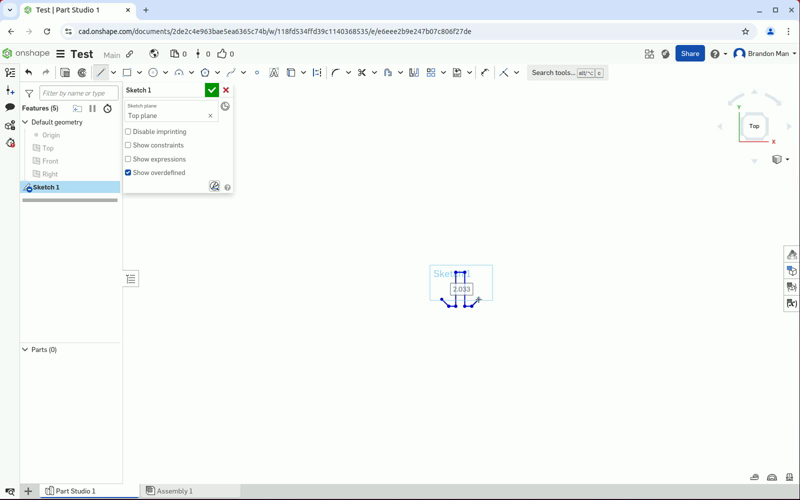
key_down(shift)
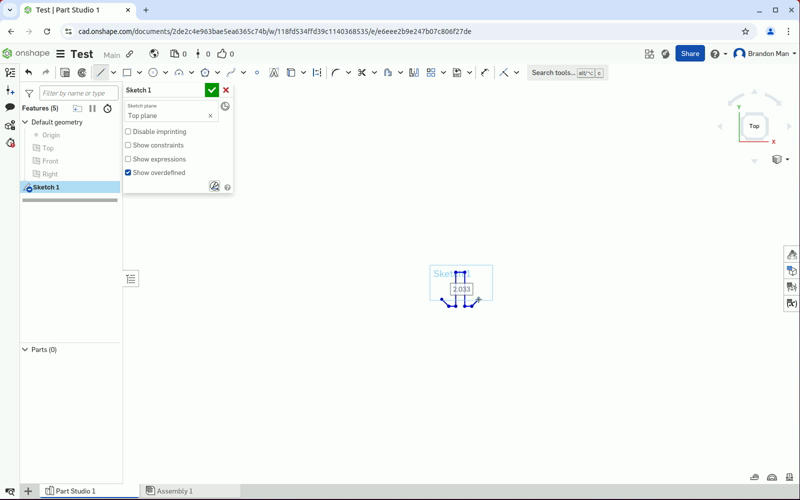
mouse_move(508, 299)
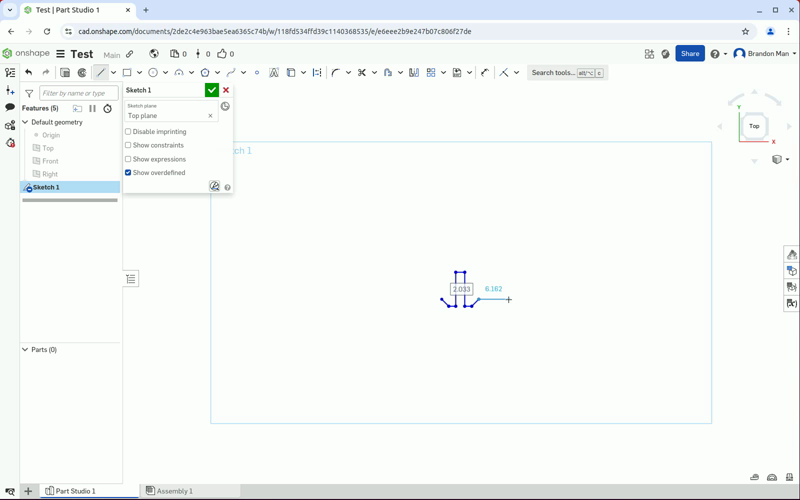
mouse_move(478, 260)
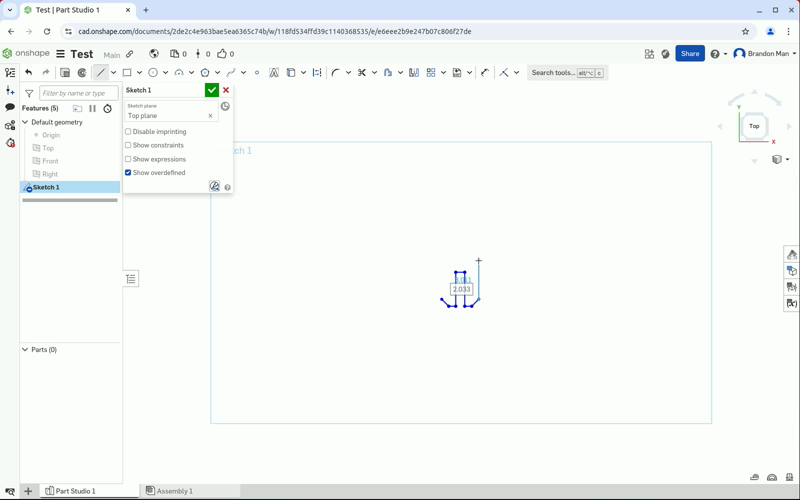
click(478, 260)
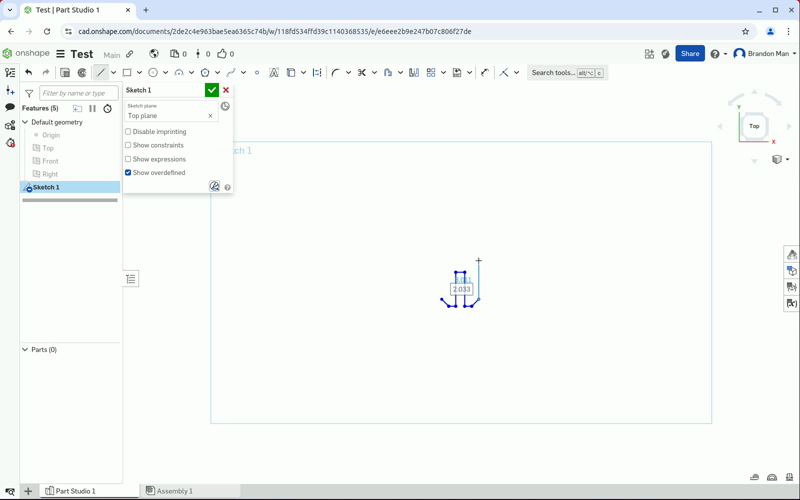
key_up(shift)
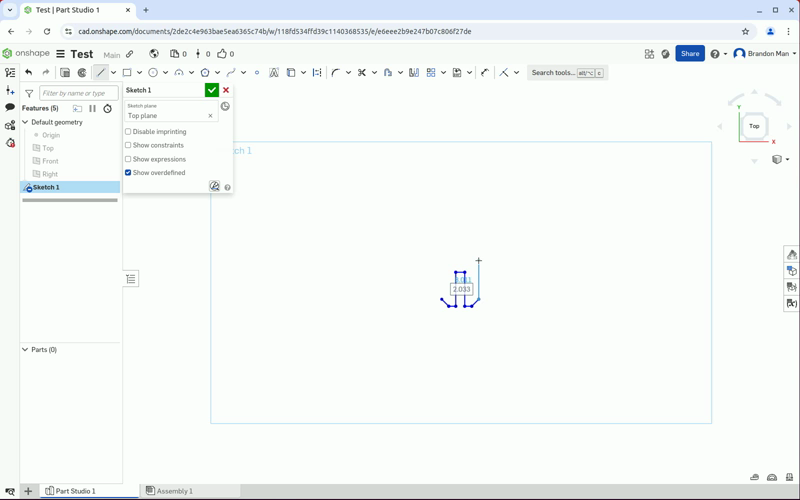
key_down(shift)
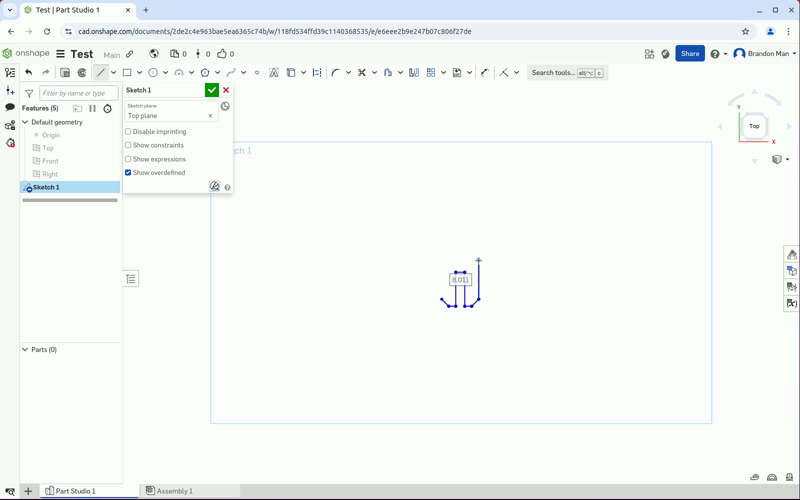
mouse_move(508, 260)
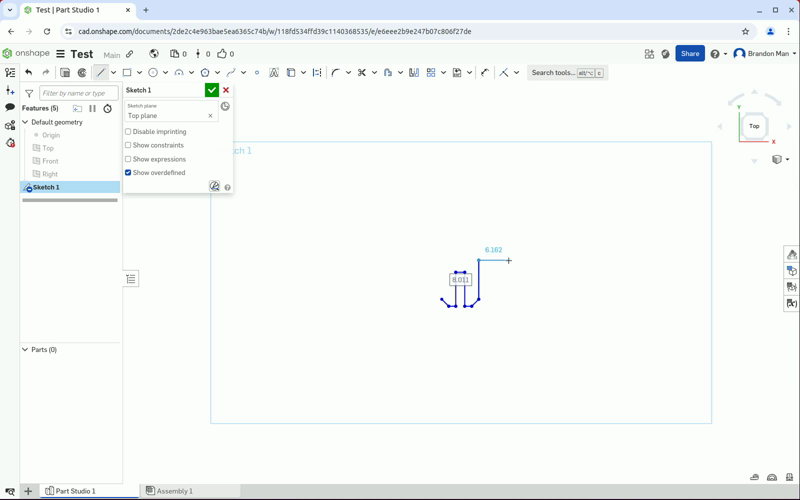
mouse_move(453, 260)
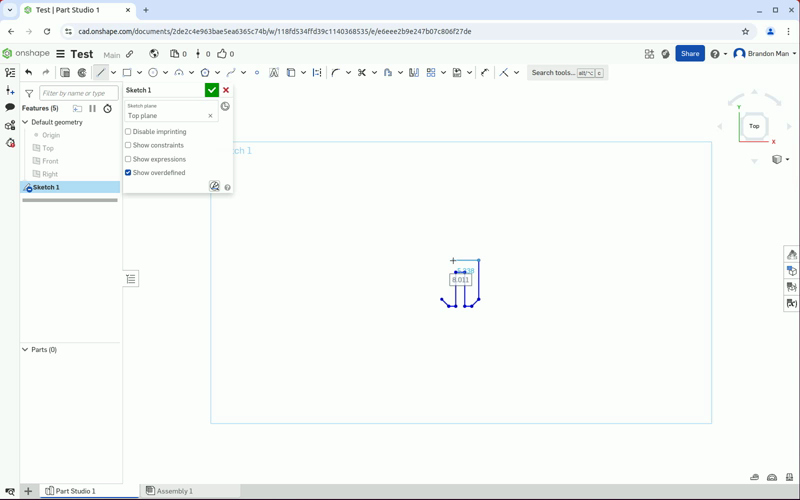
click(453, 260)
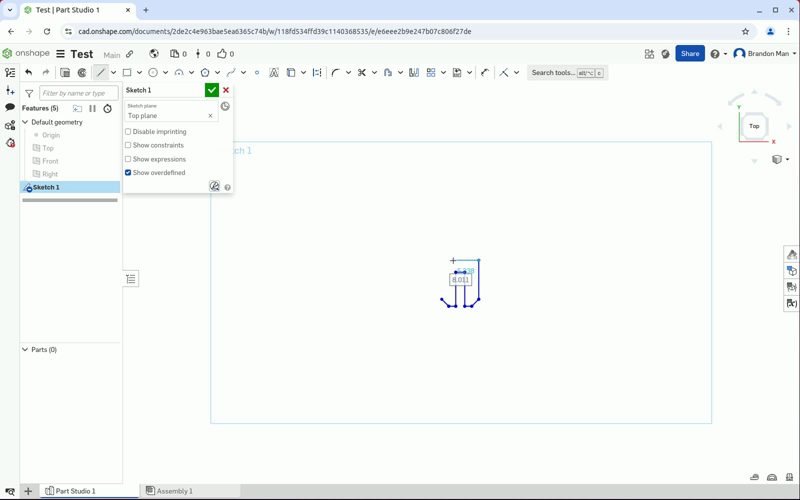
key_up(shift)
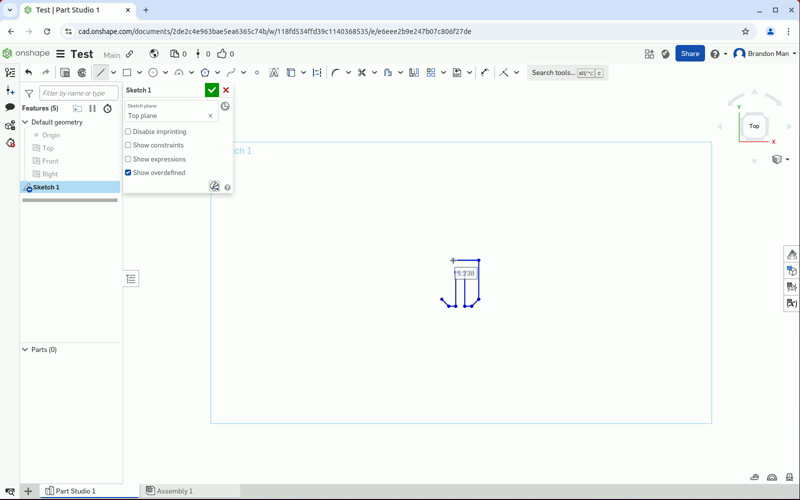
key_down(shift)
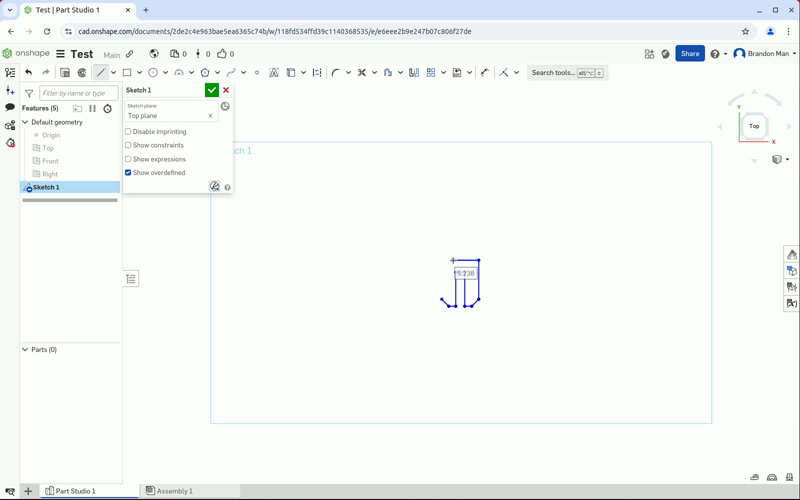
mouse_move(453, 170)
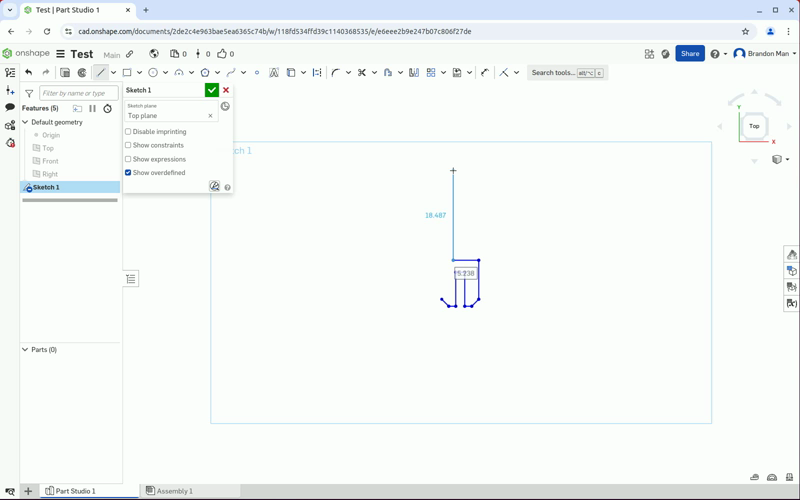
click(453, 170)
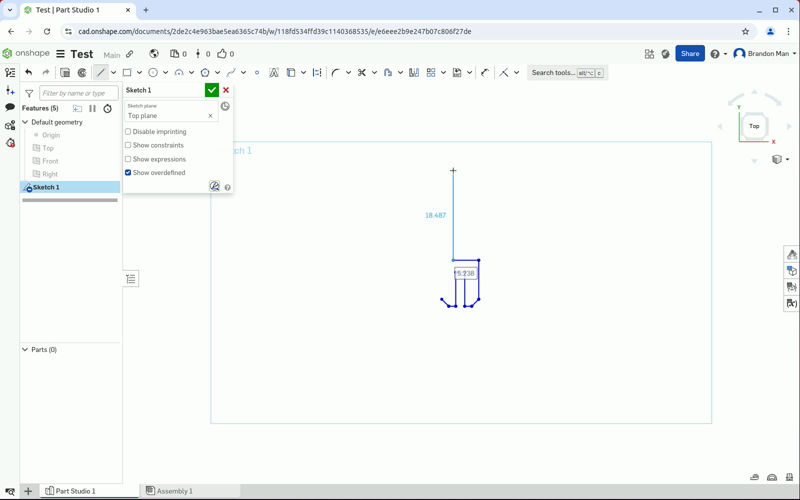
key_up(shift)
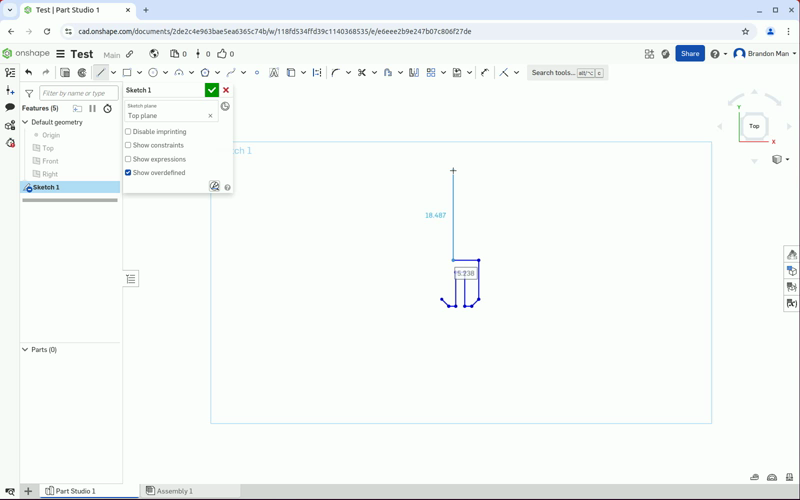
key_down(shift)
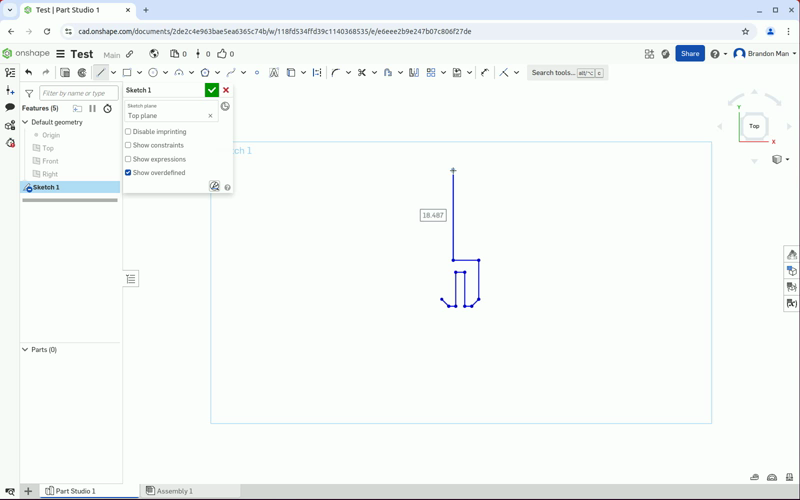
mouse_move(483, 170)
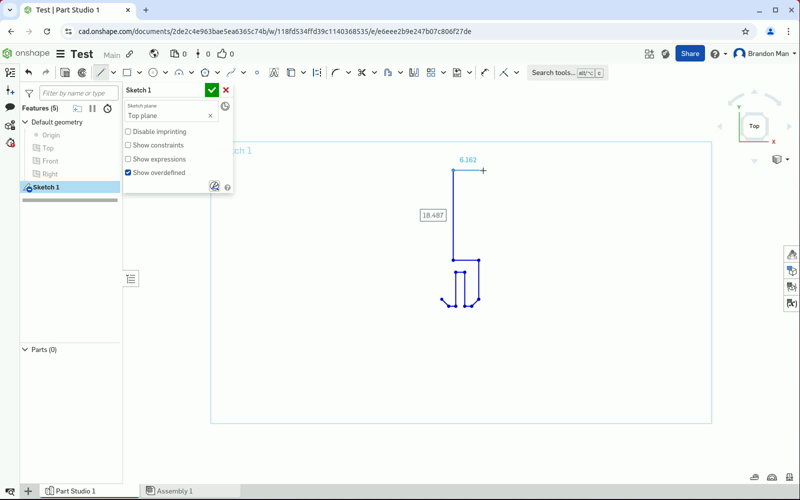
mouse_move(441, 170)
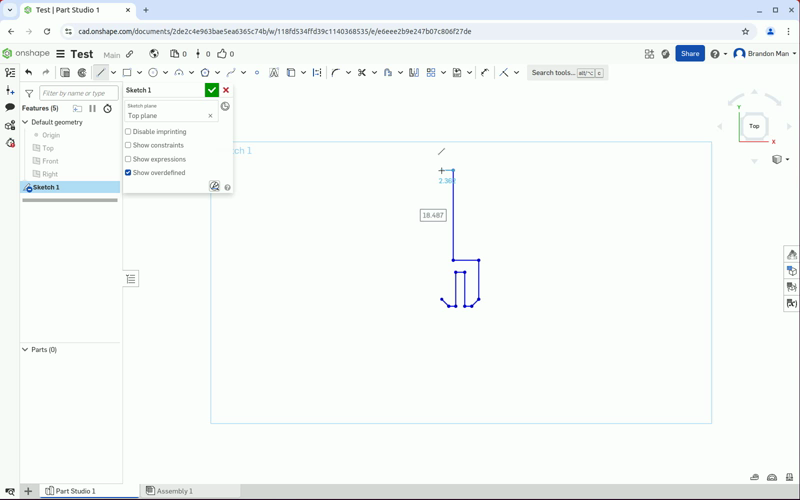
click(441, 170)
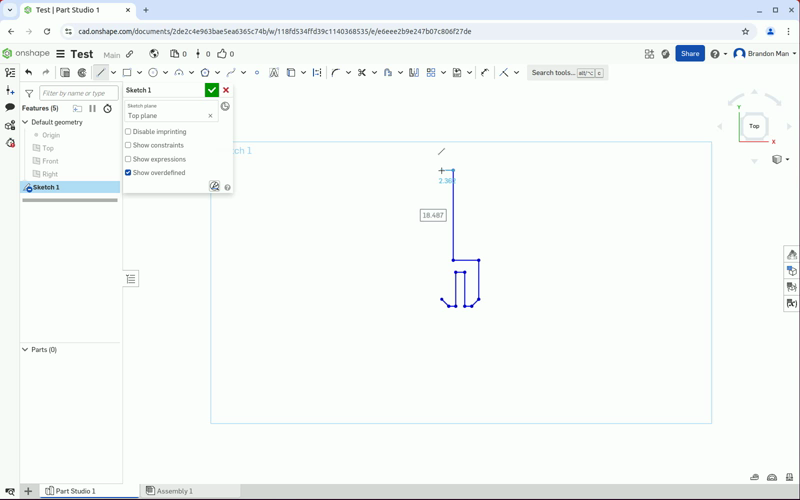
key_up(shift)
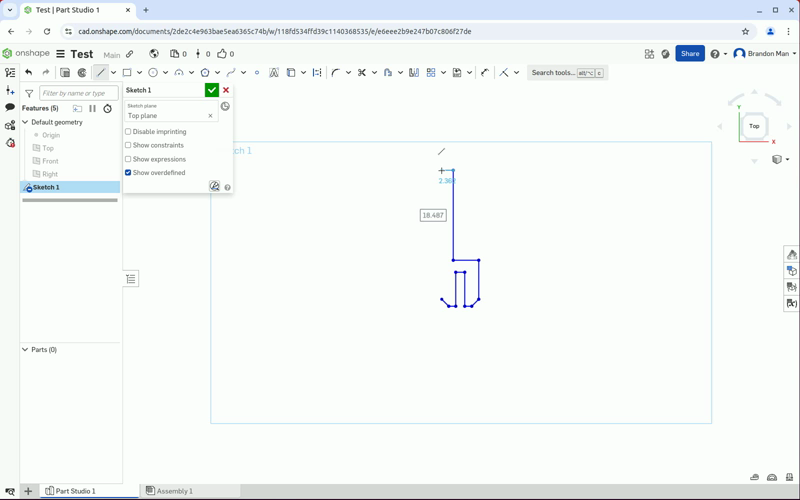
key_down(shift)
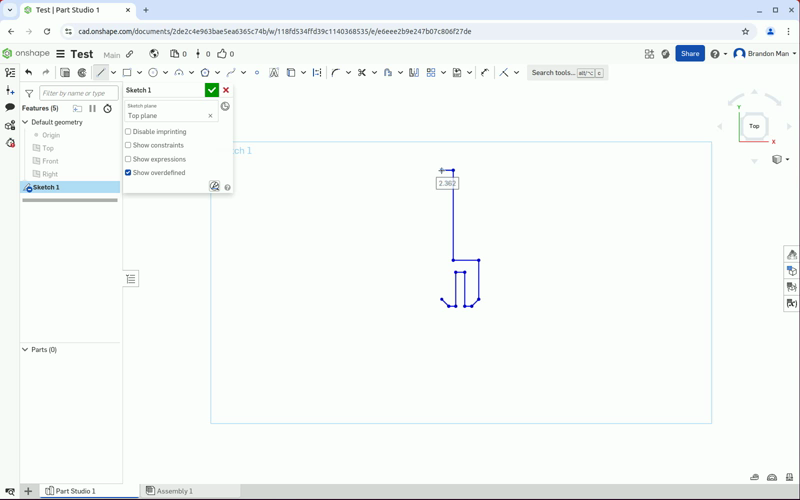
mouse_move(441, 260)
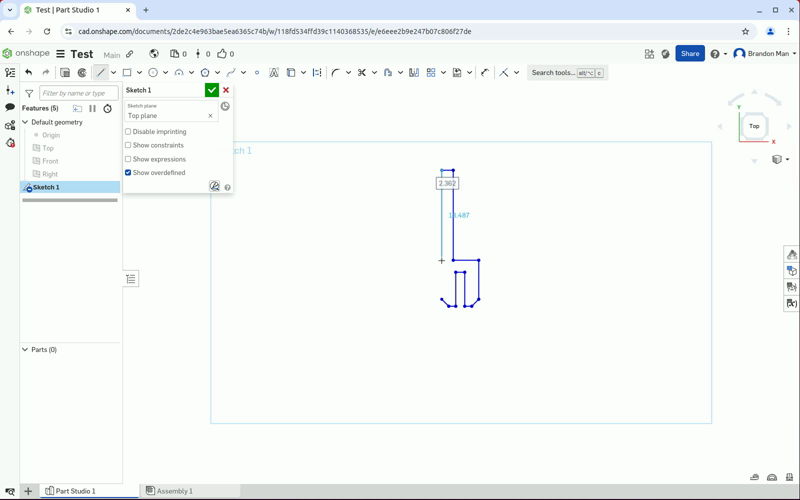
click(441, 260)
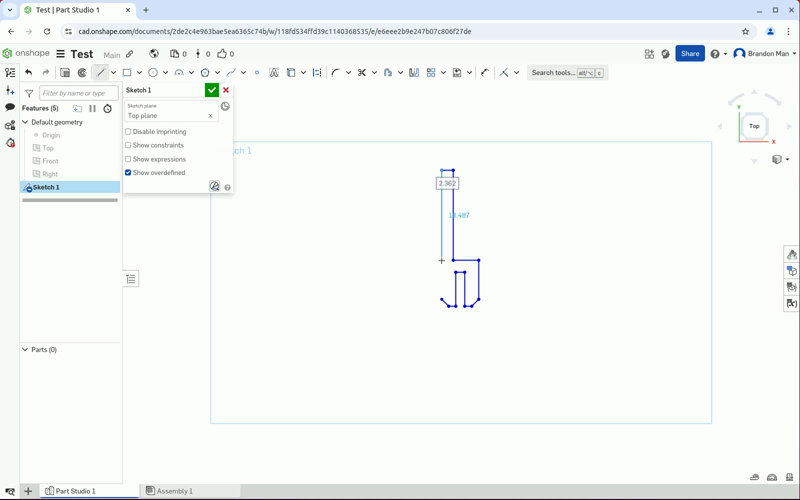
key_up(shift)
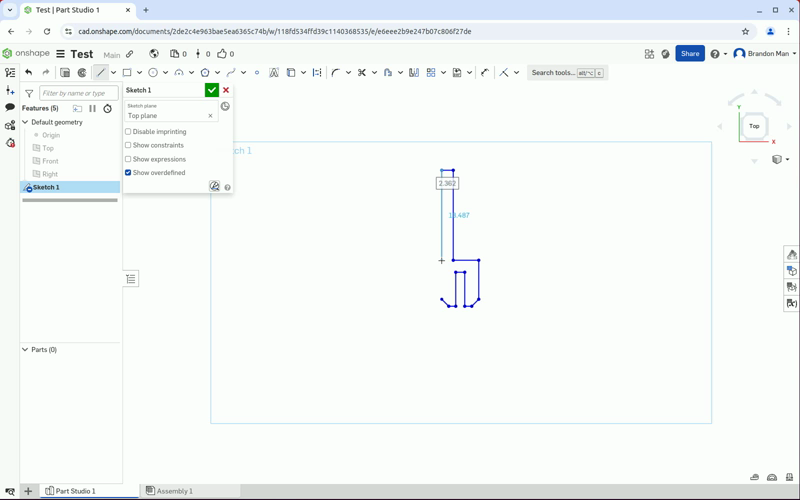
mouse_move(471, 260)
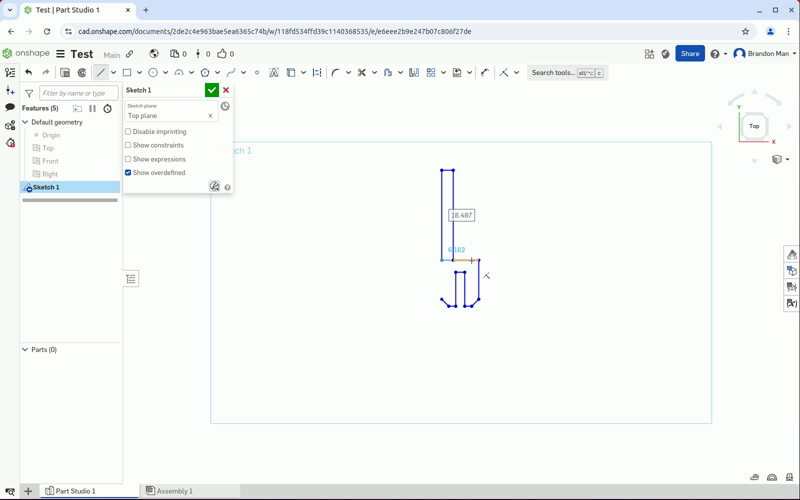
key_down(shift)
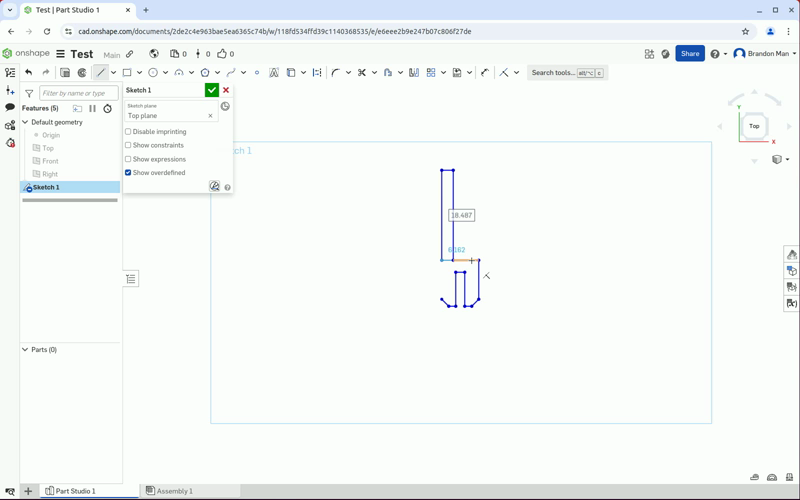
mouse_move(441, 299)
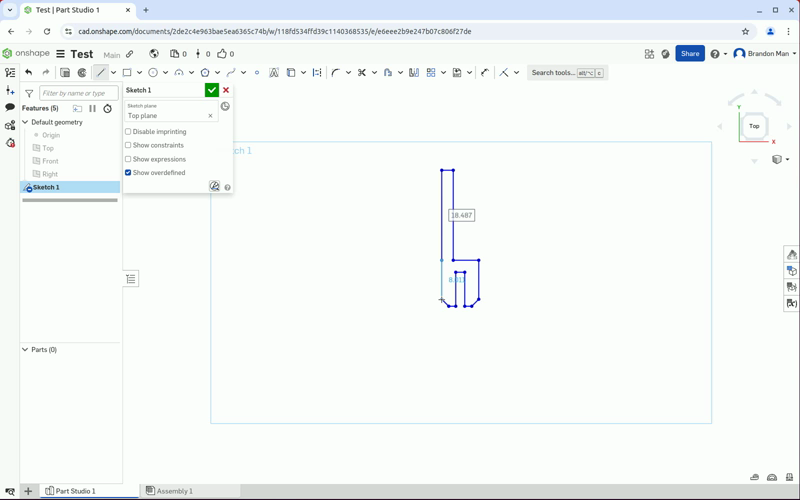
key_up(shift)
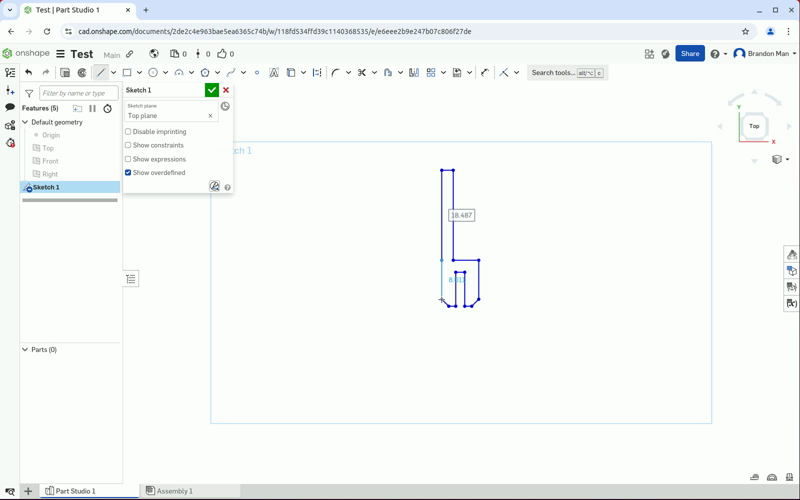
click(441, 299)
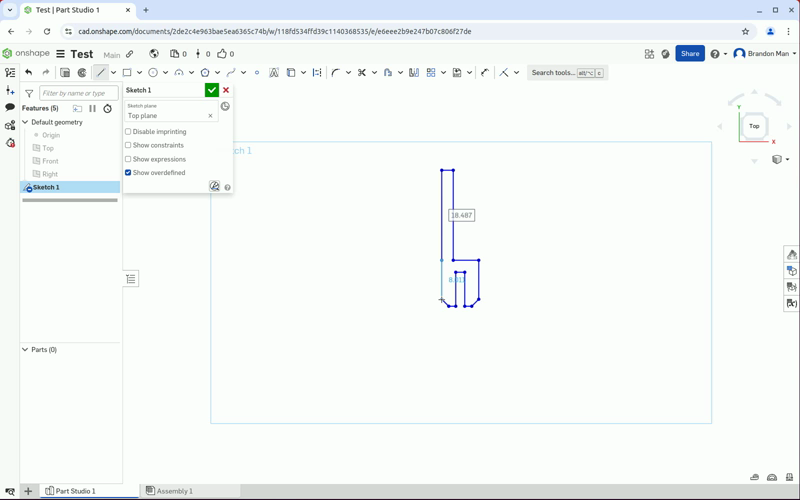
key(esc)
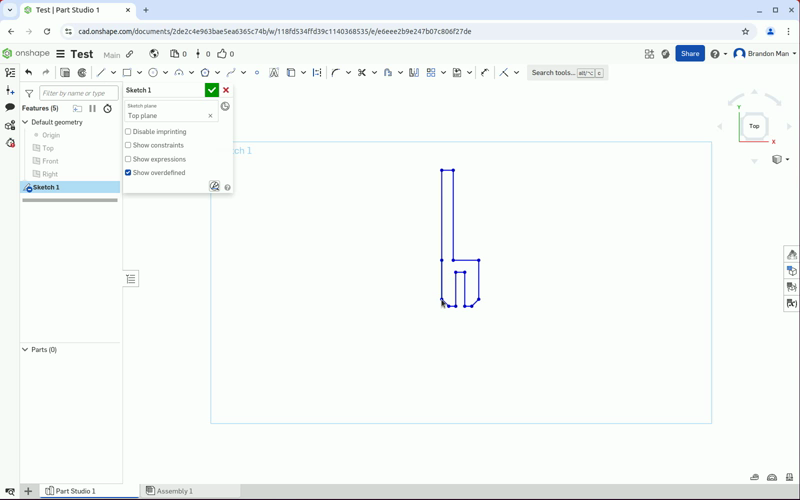
mouse_move(465, 269)
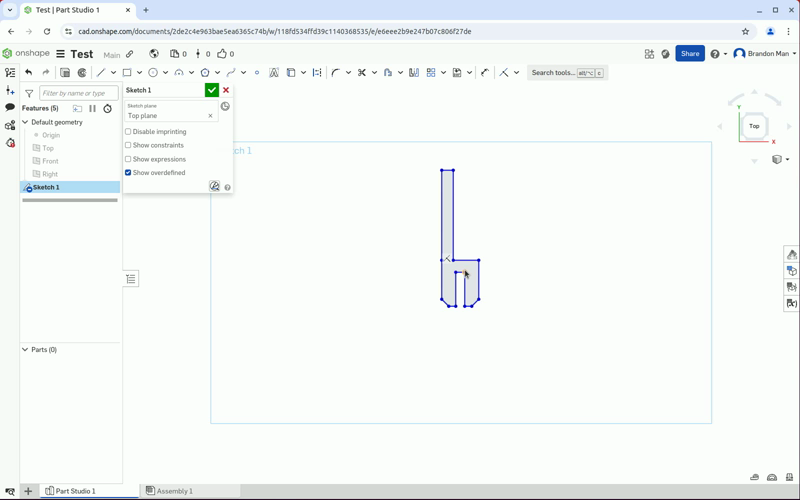
click(465, 269)
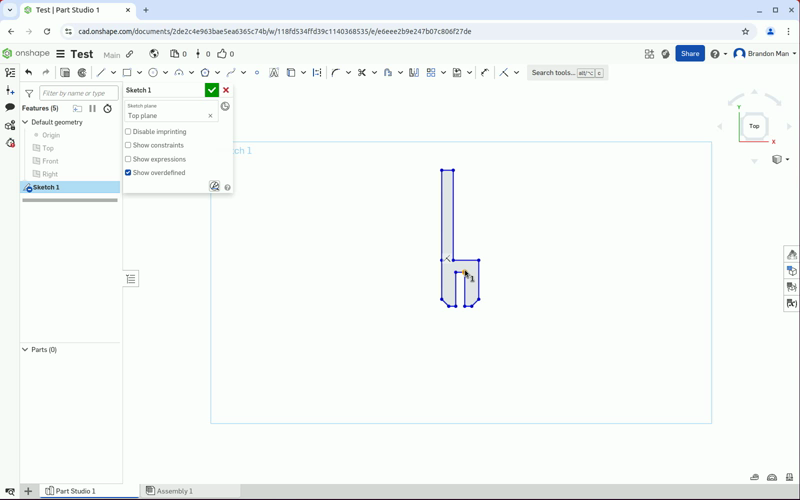
mouse_move(73, 352)
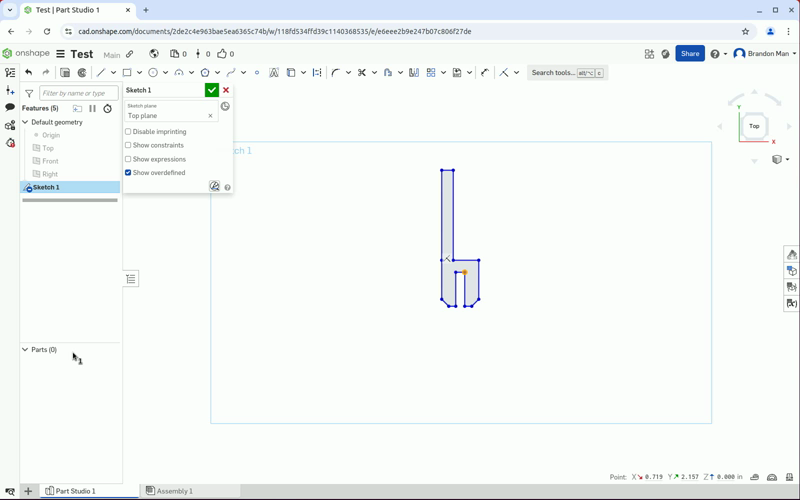
key(shift+y)
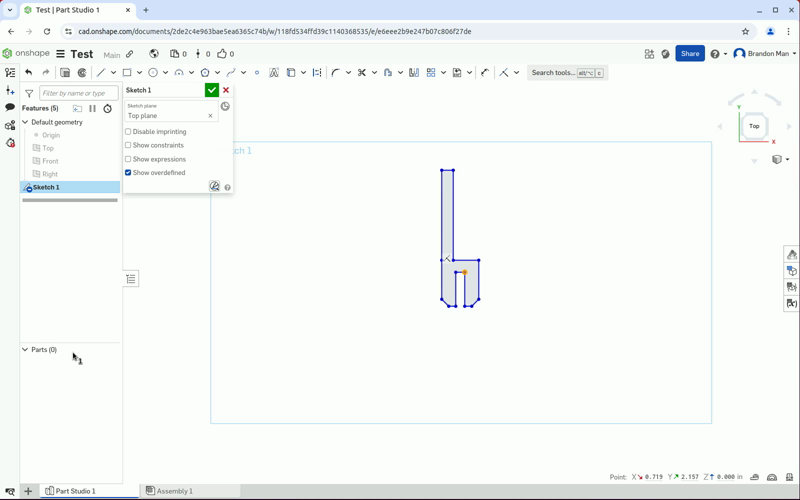
key(shift+e)
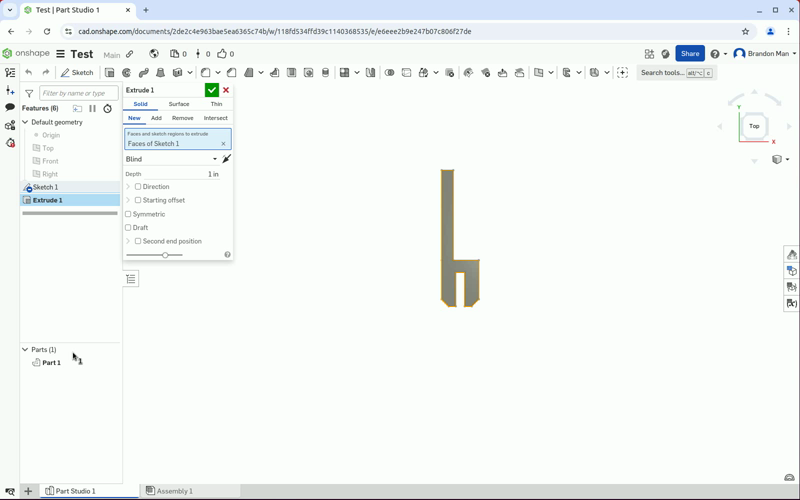
mouse_move(143, 106)
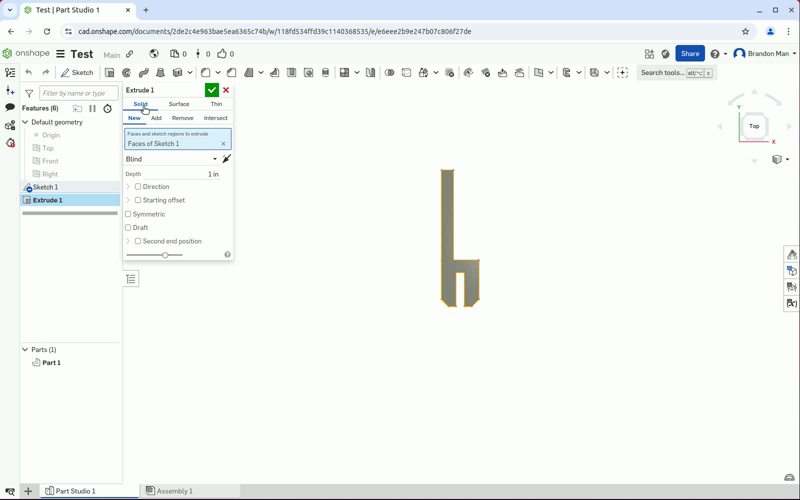
click(143, 106)
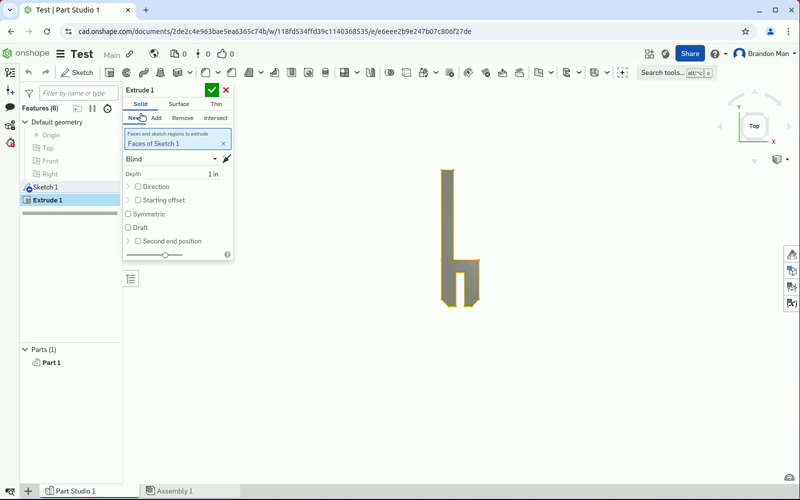
mouse_move(137, 120)
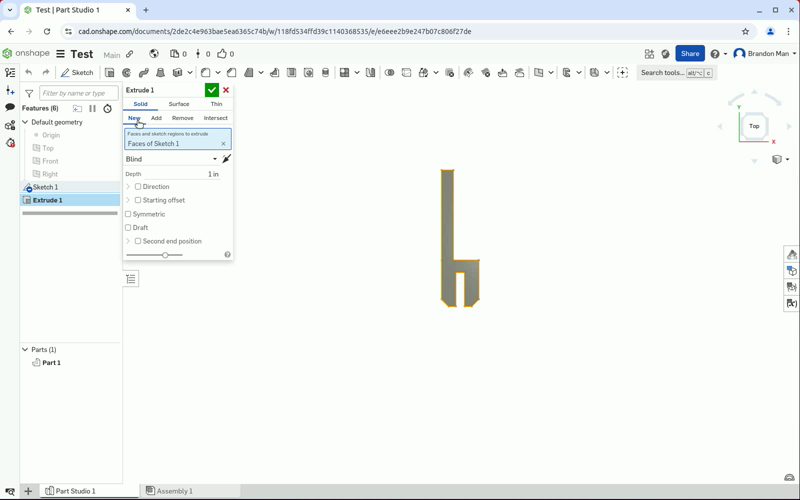
click(137, 120)
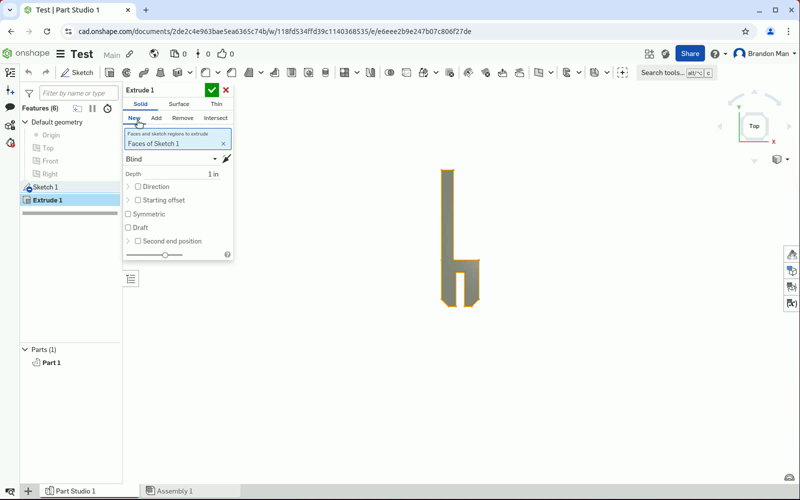
key(tab, 4)
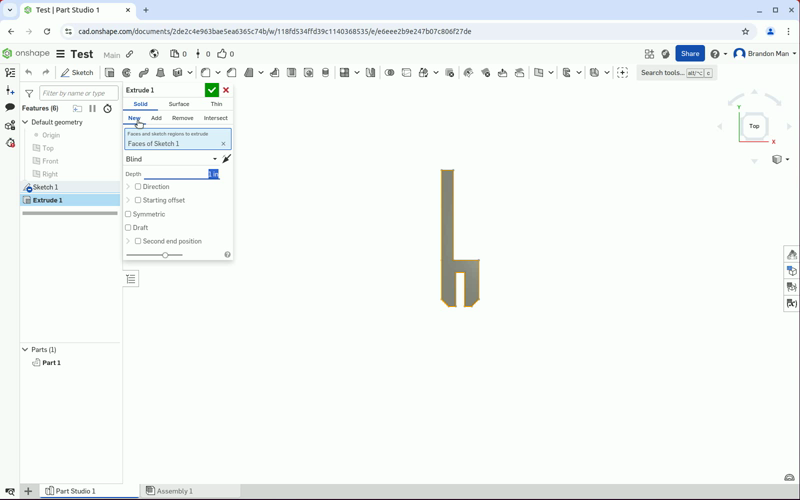
text(20.942)
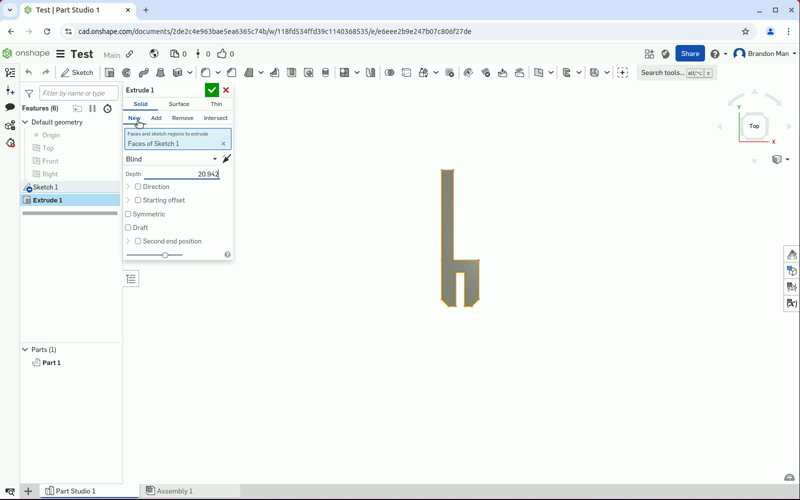
key(enter)
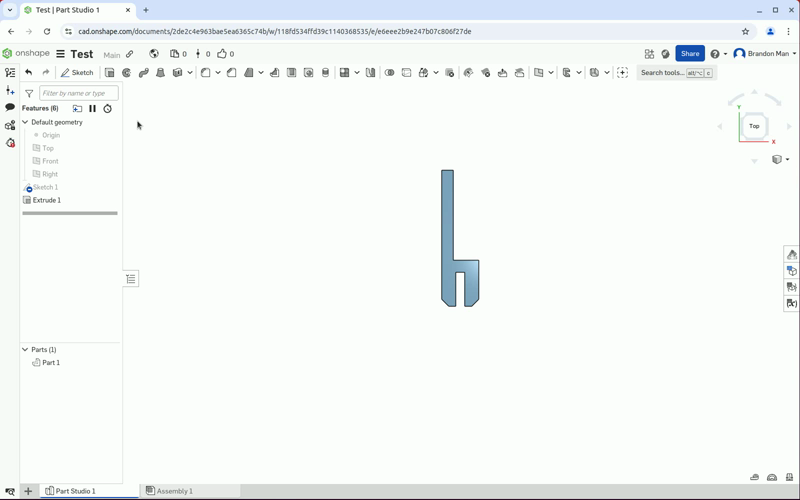
key(shift+h)
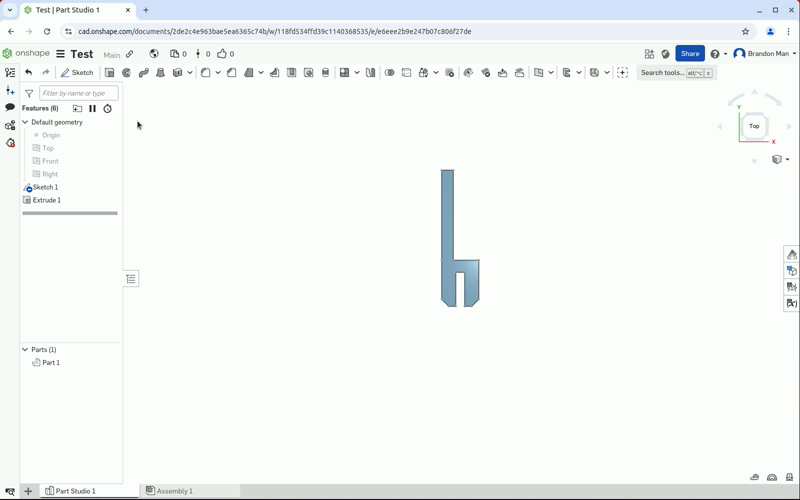
key(shift+h)
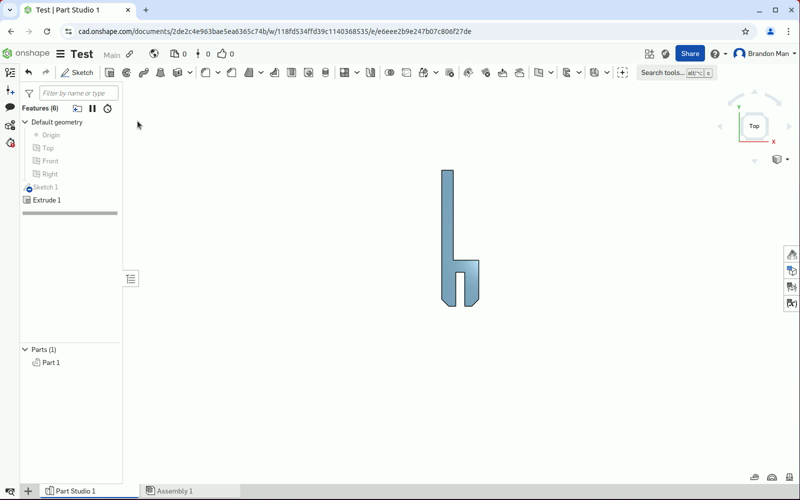
mouse_move(73, 189)
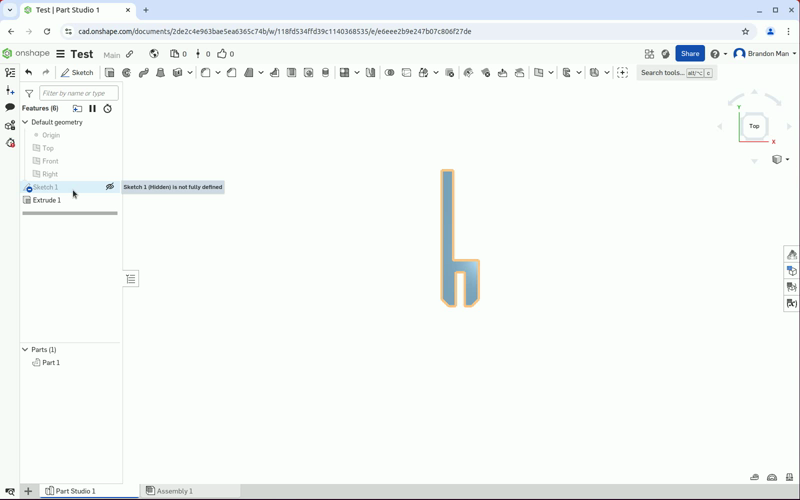
click(73, 189)
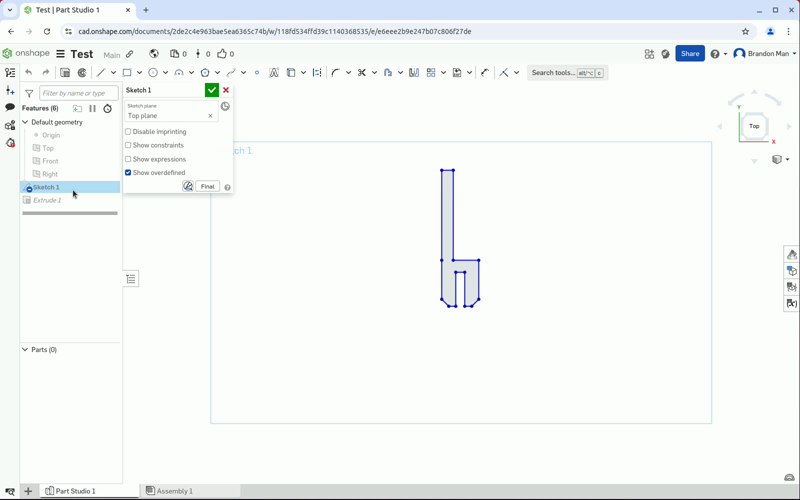
mouse_move(229, 92)
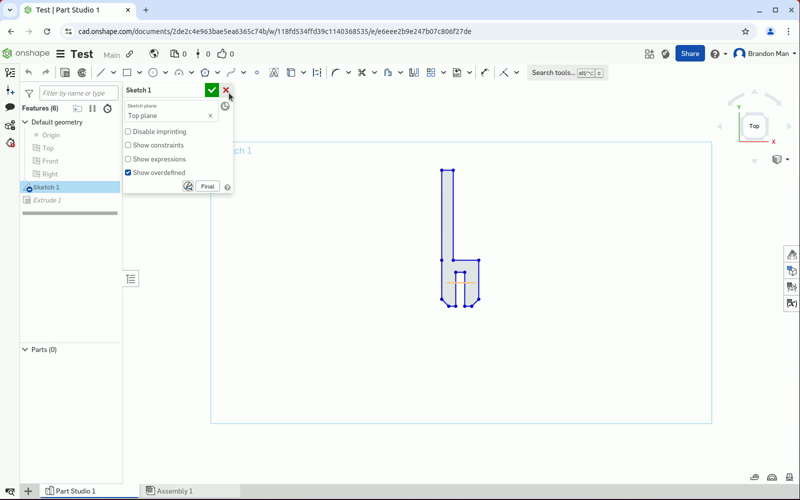
click(229, 92)
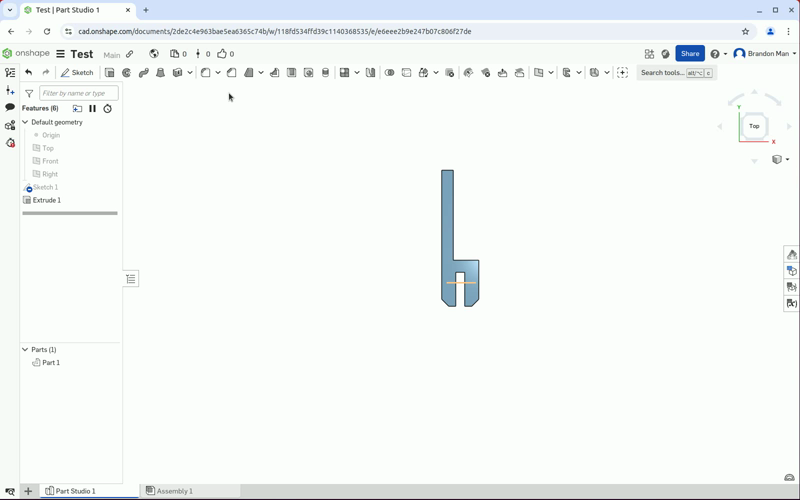
mouse_move(73, 352)
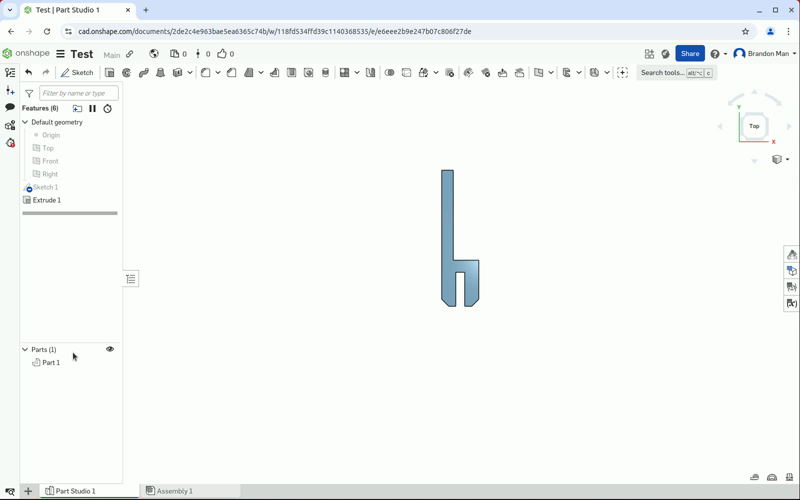
key(y)
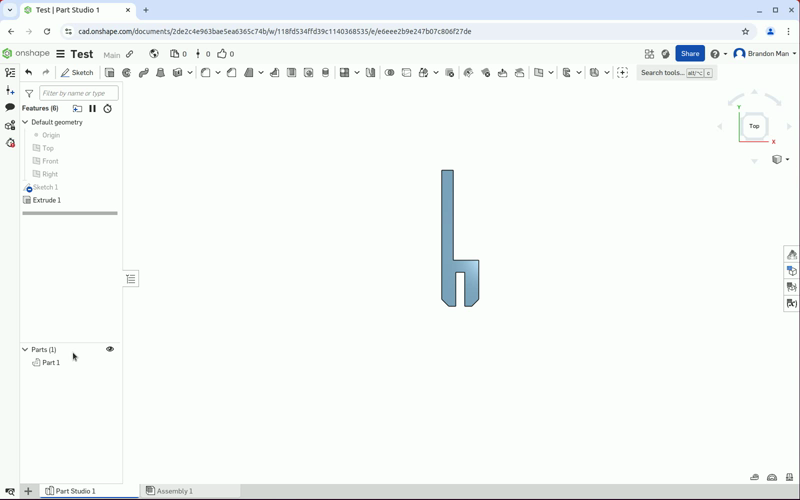
key(shift+p)
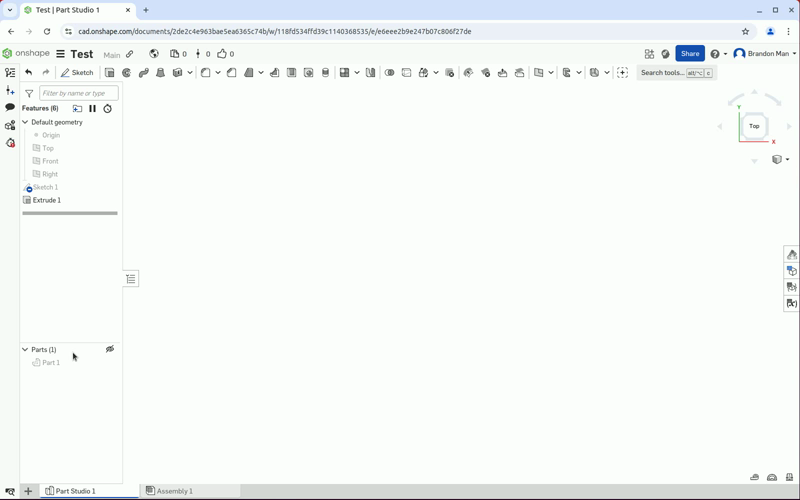
key(space)
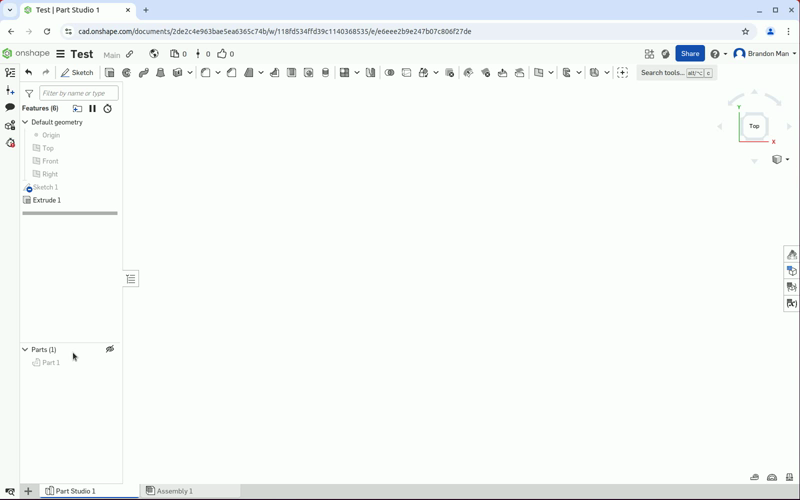
key_down(shift)
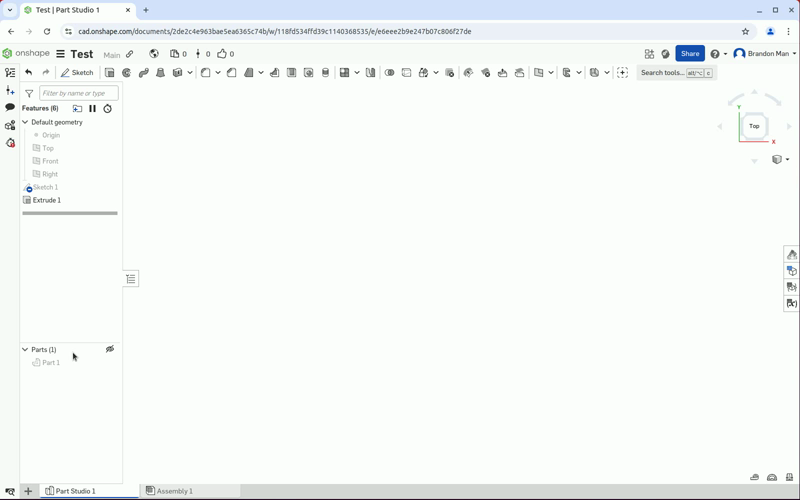
key(up)
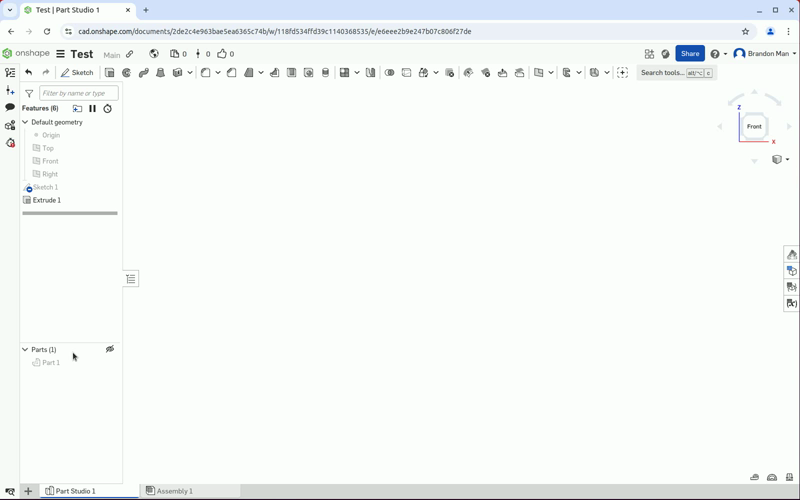
key_up(shift)
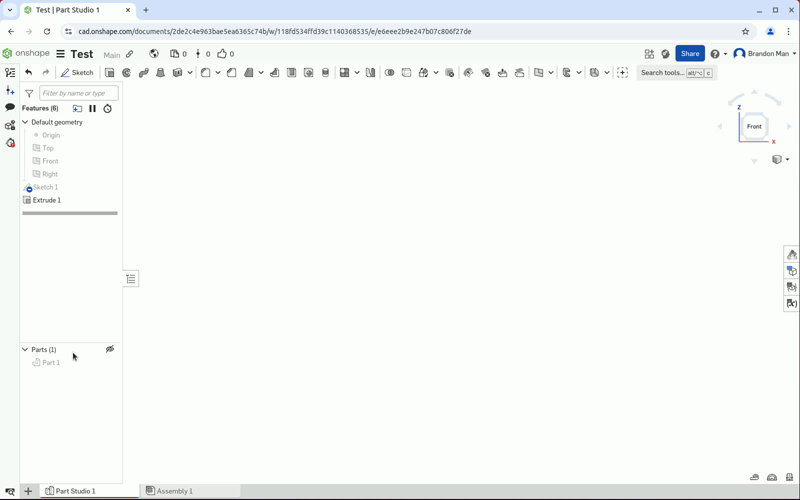
key(space)
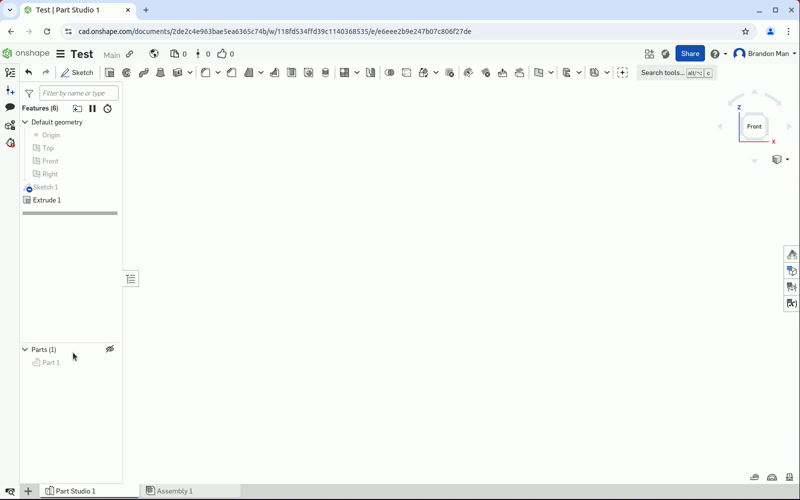
key_down(shift)
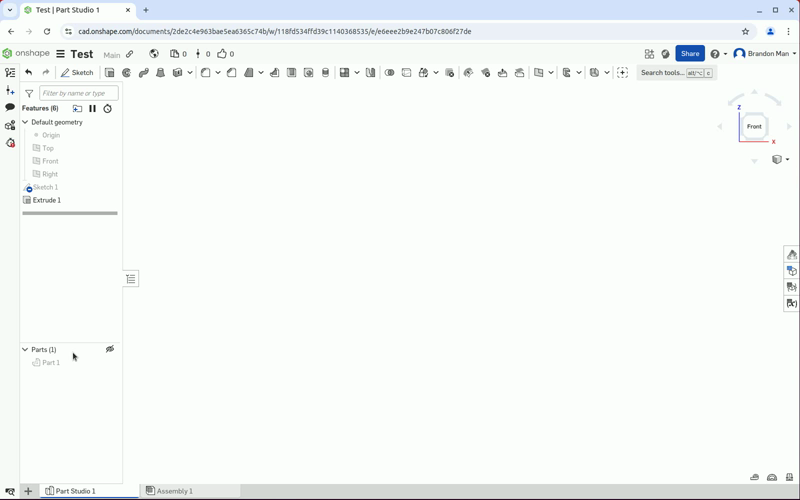
key(left)
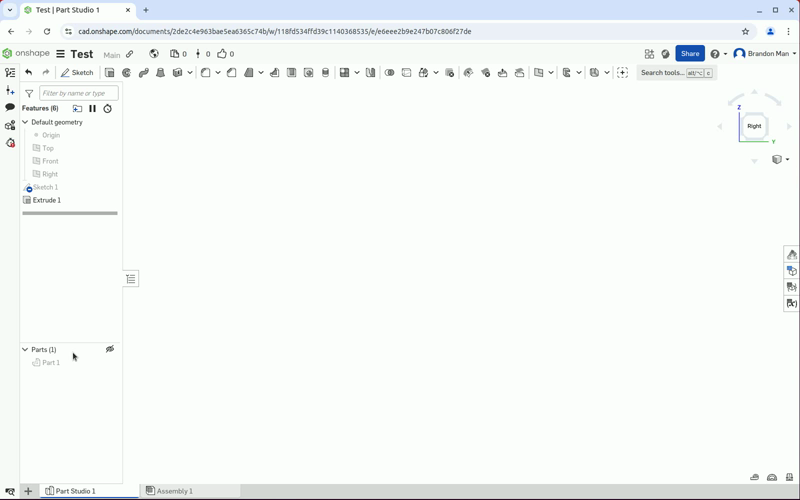
key_up(shift)
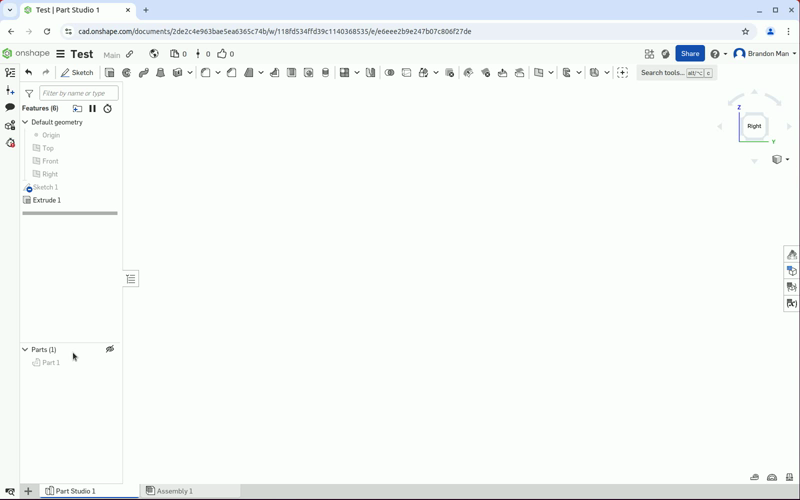
mouse_move(73, 352)
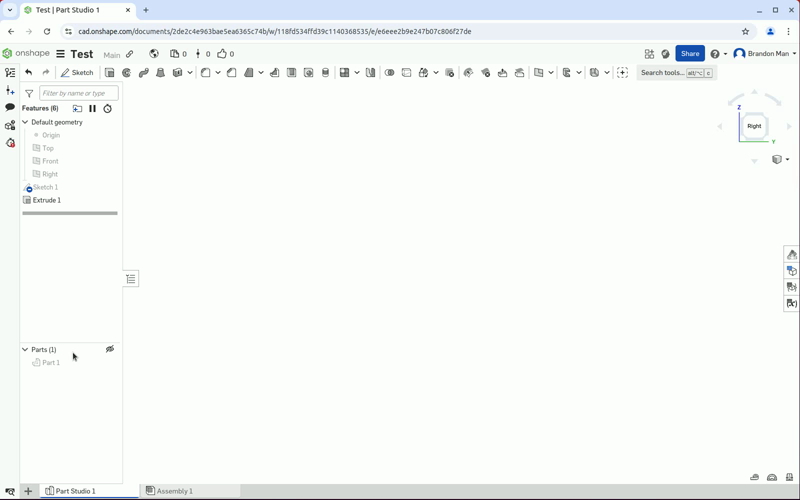
key(shift+y)
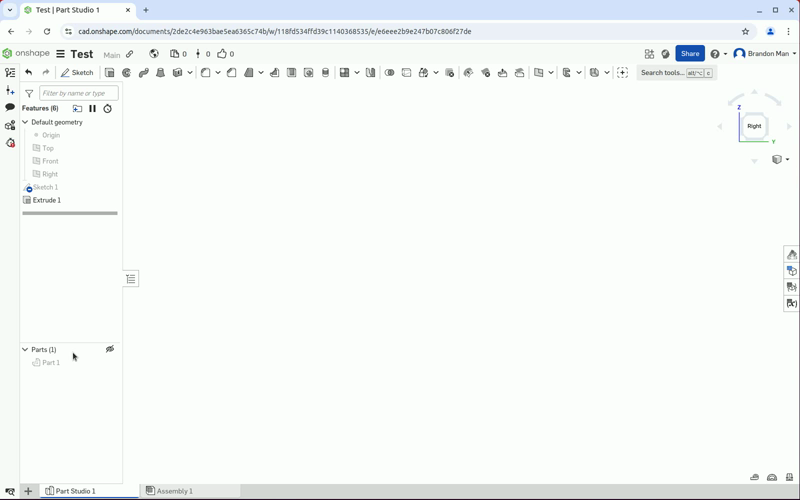
key(shift+s)
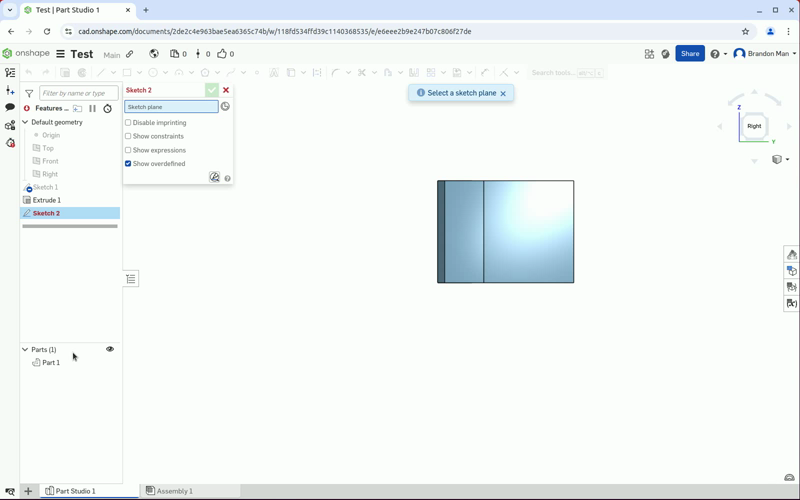
mouse_move(73, 176)
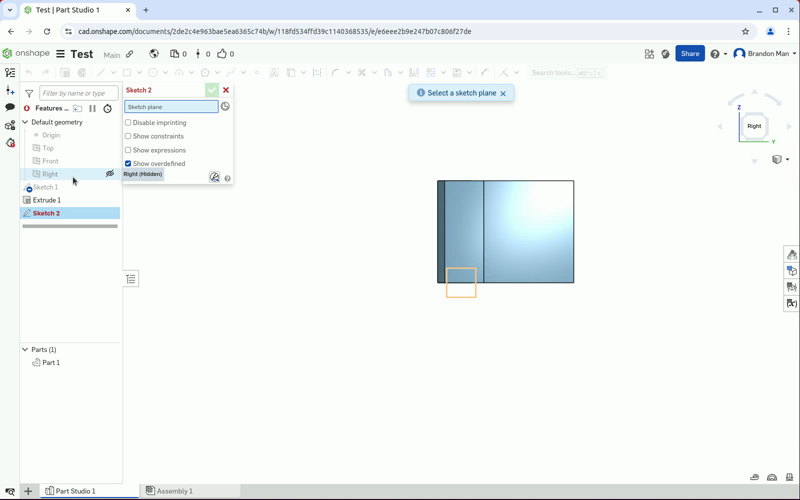
click(73, 176)
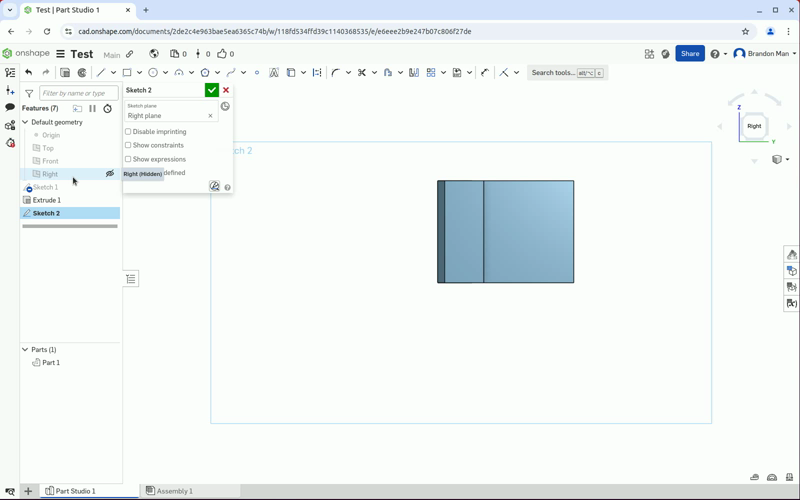
mouse_move(73, 352)
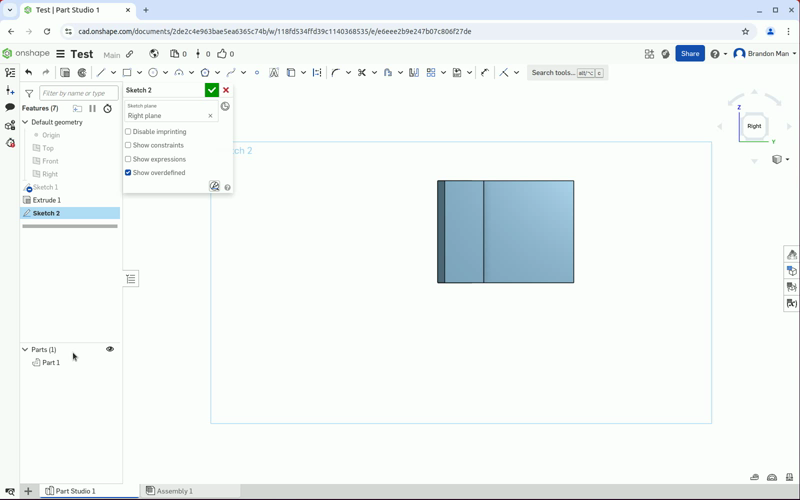
key(y)
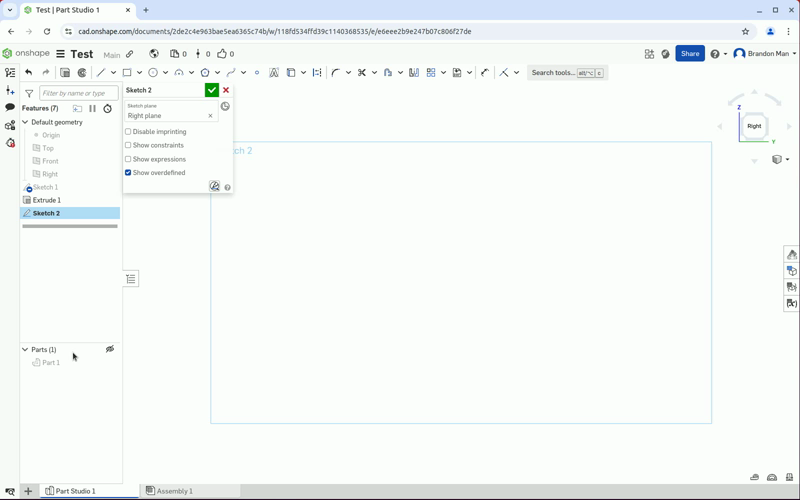
key(l)
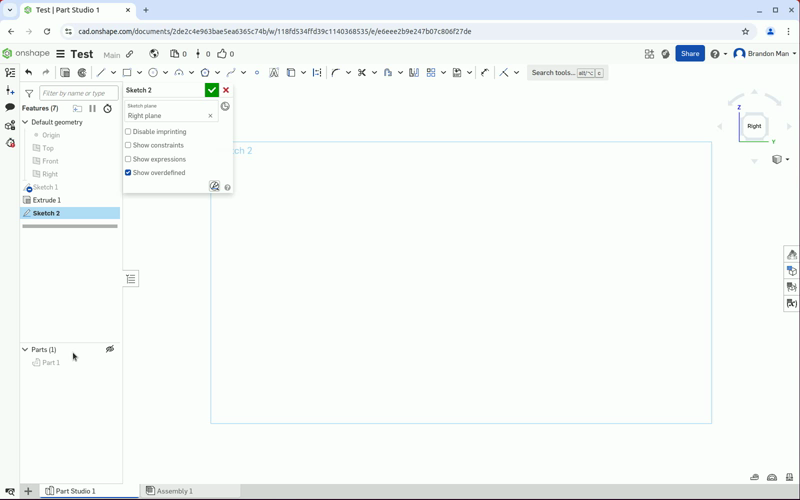
key_down(shift)
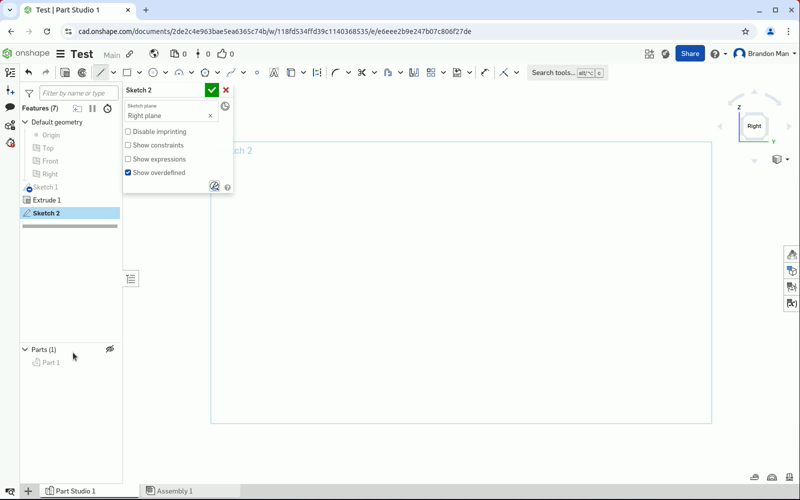
mouse_move(484, 216)
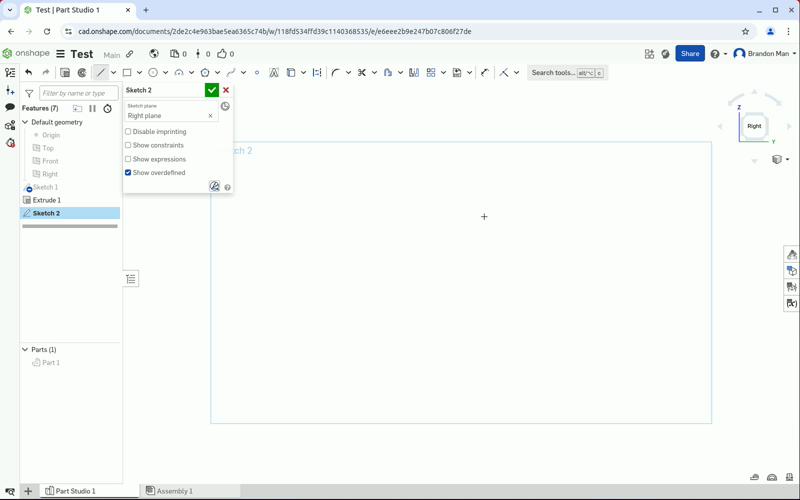
click(484, 216)
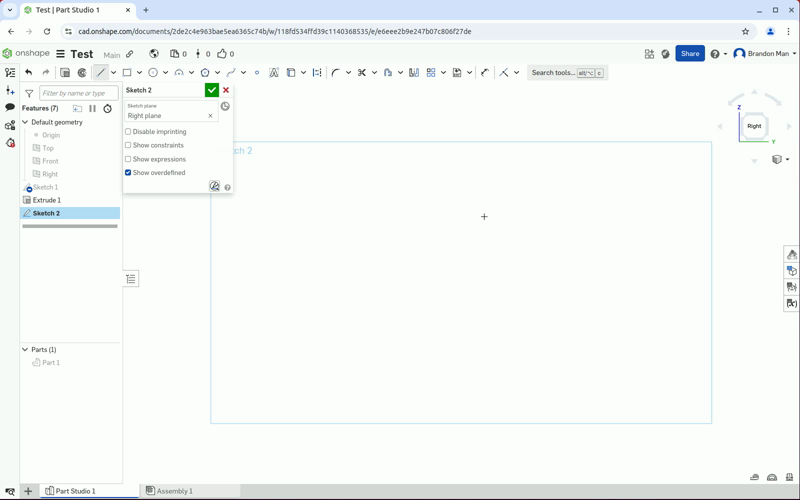
key_up(shift)
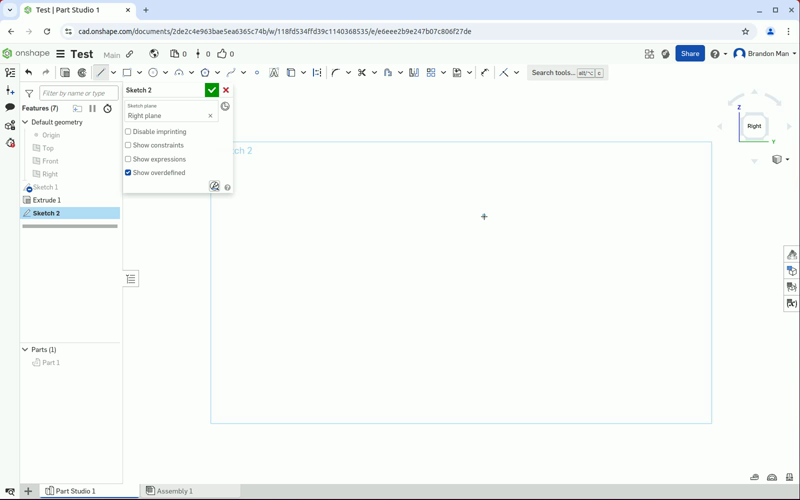
key_down(shift)
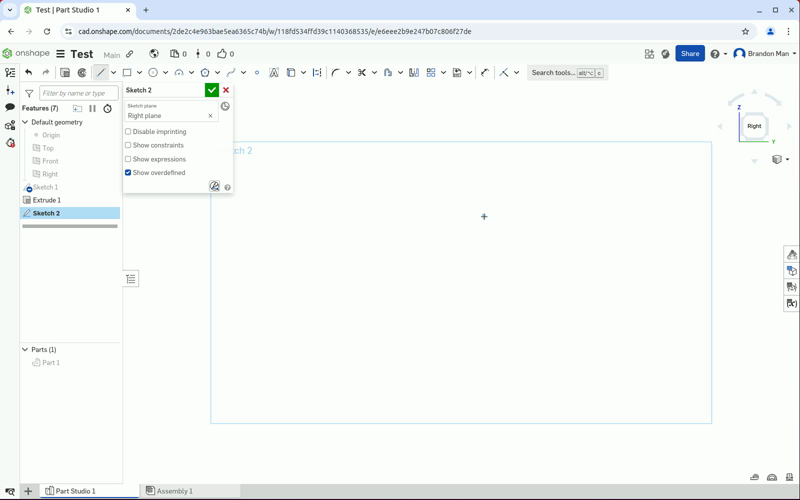
mouse_move(514, 216)
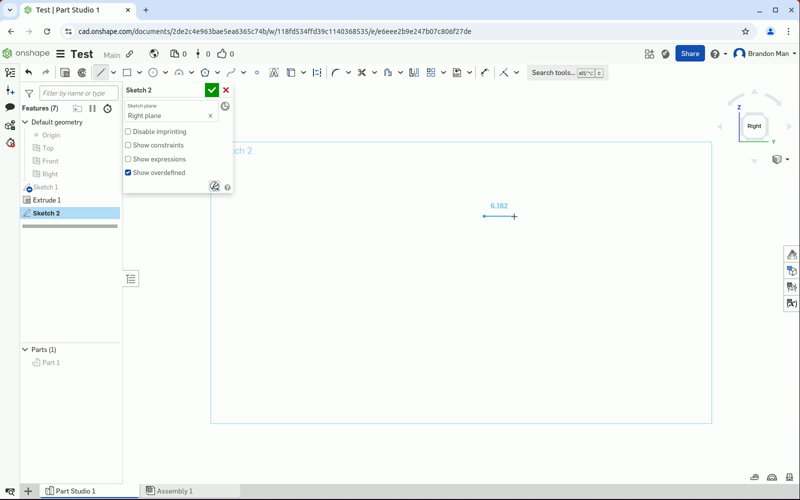
mouse_move(490, 216)
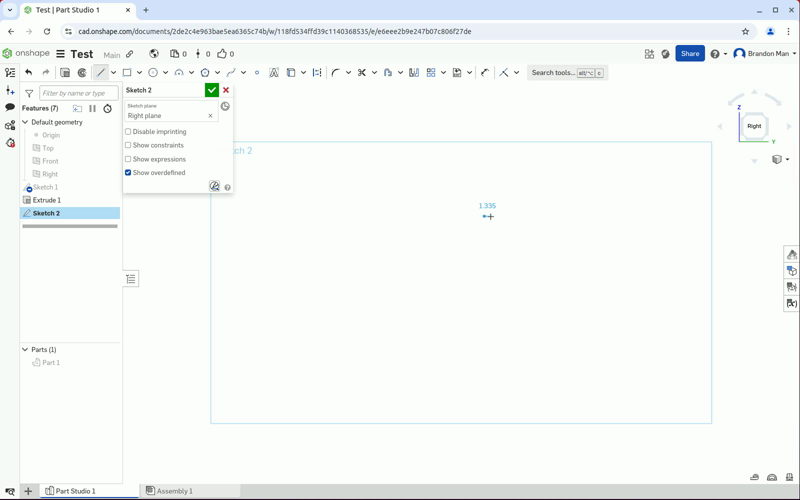
scroll(6)
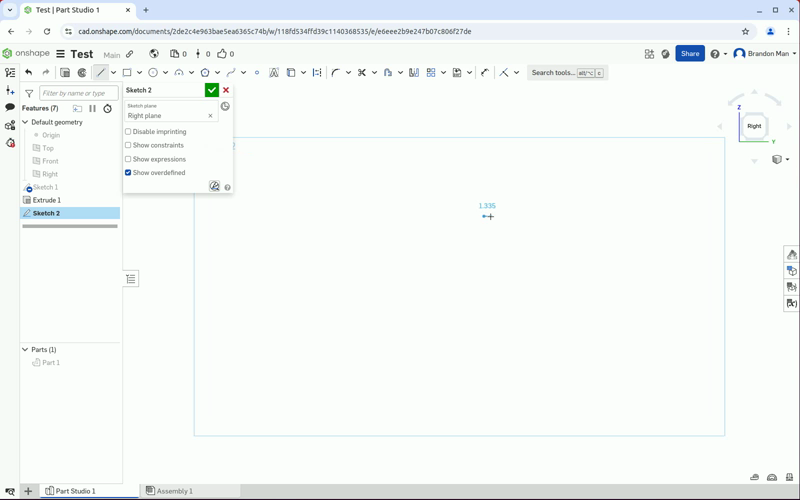
scroll(6)
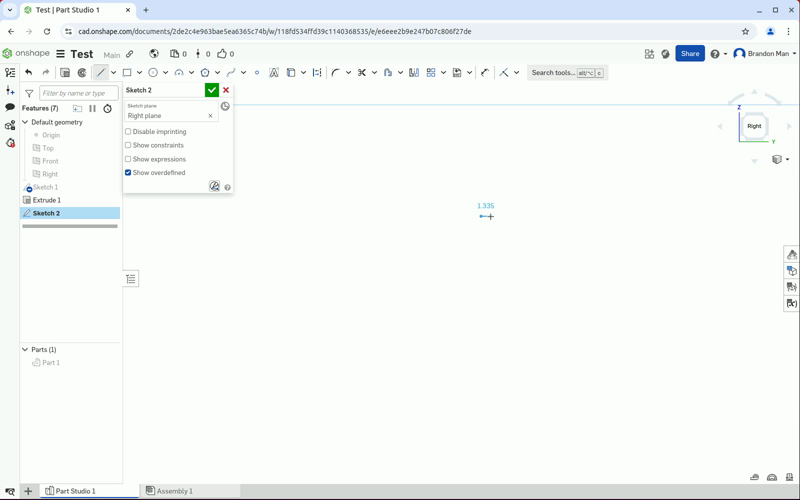
scroll(6)
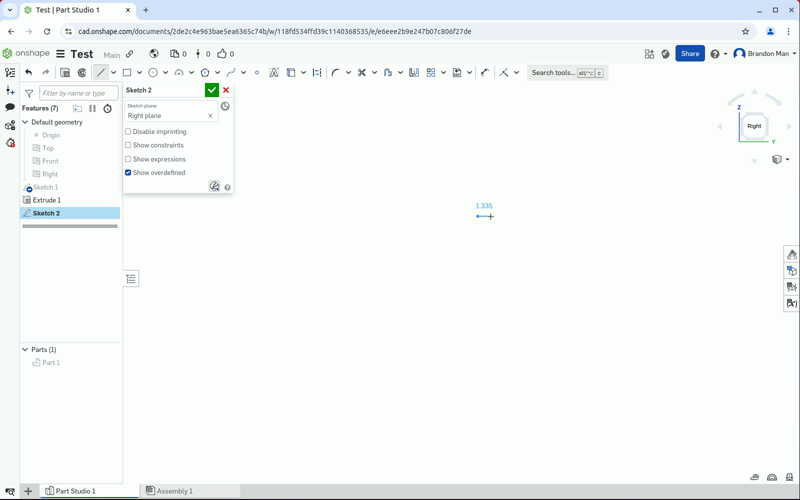
scroll(6)
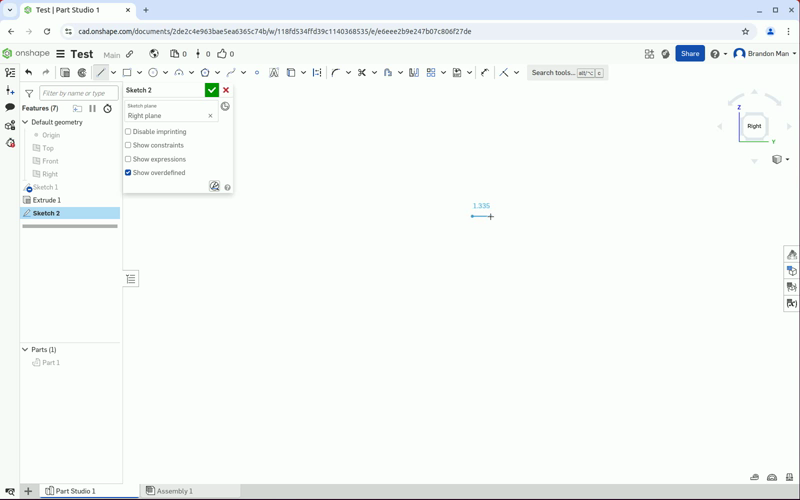
scroll(6)
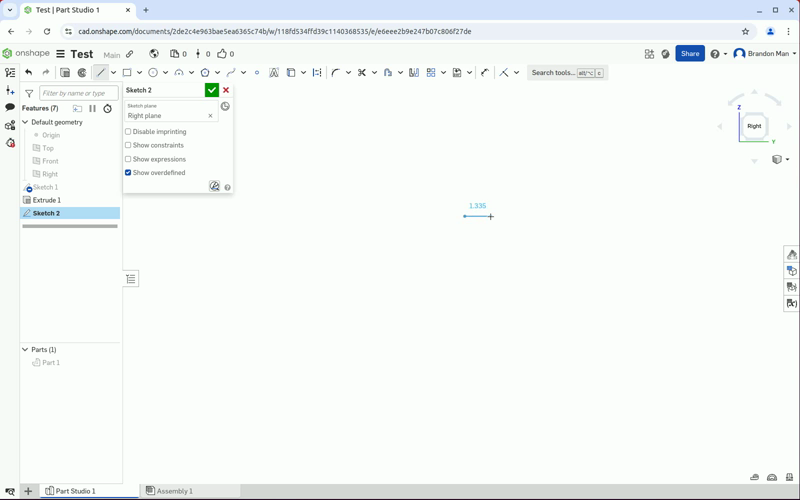
scroll(6)
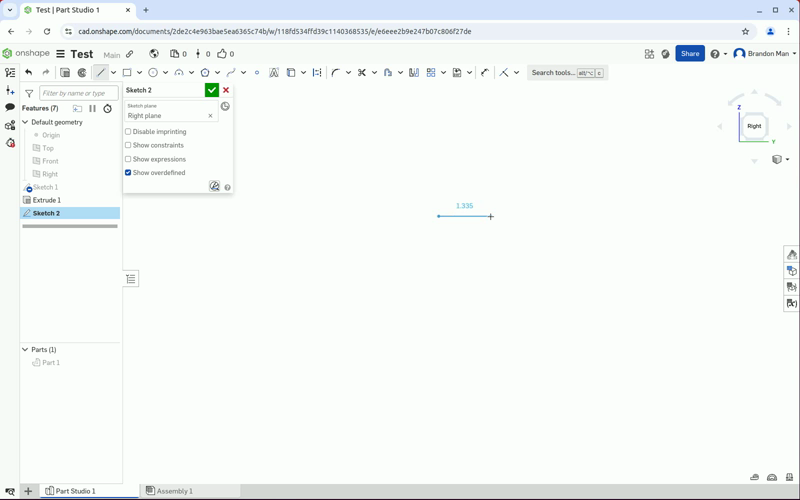
scroll(6)
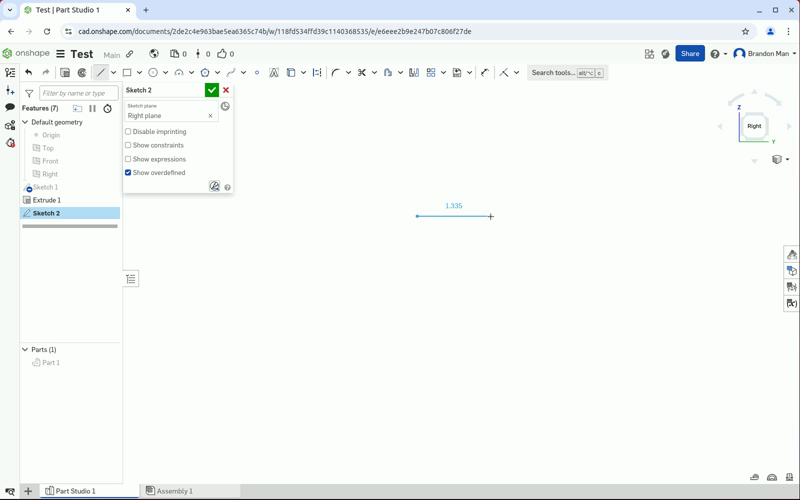
click(490, 216)
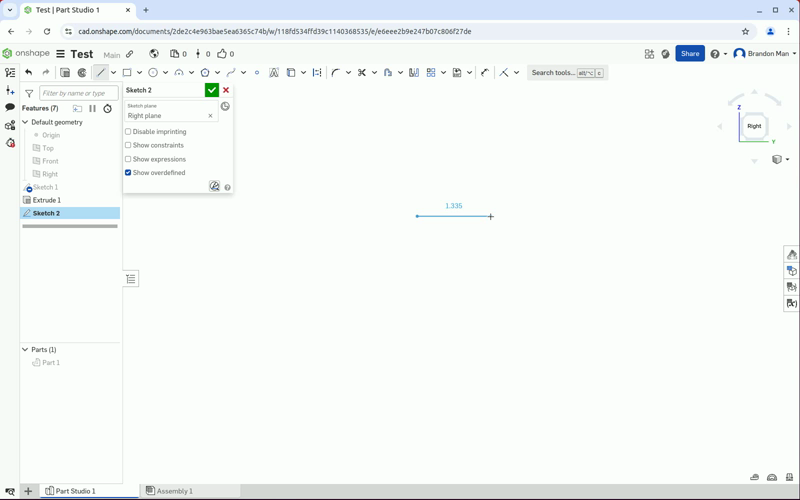
scroll(-6)
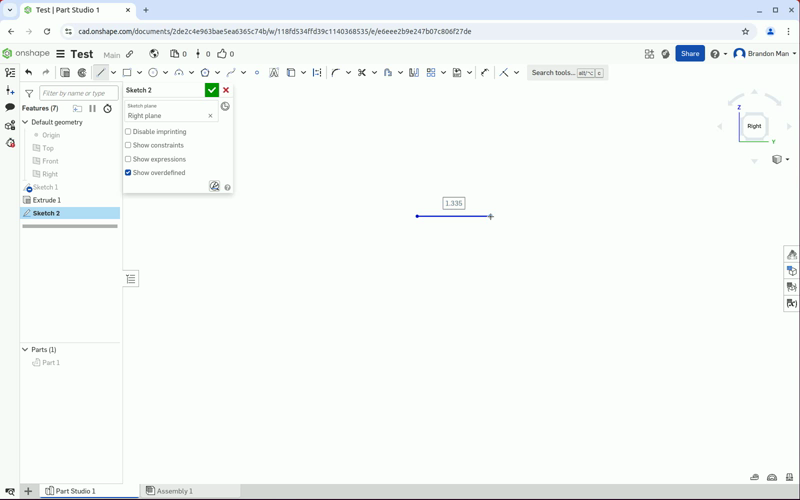
scroll(-6)
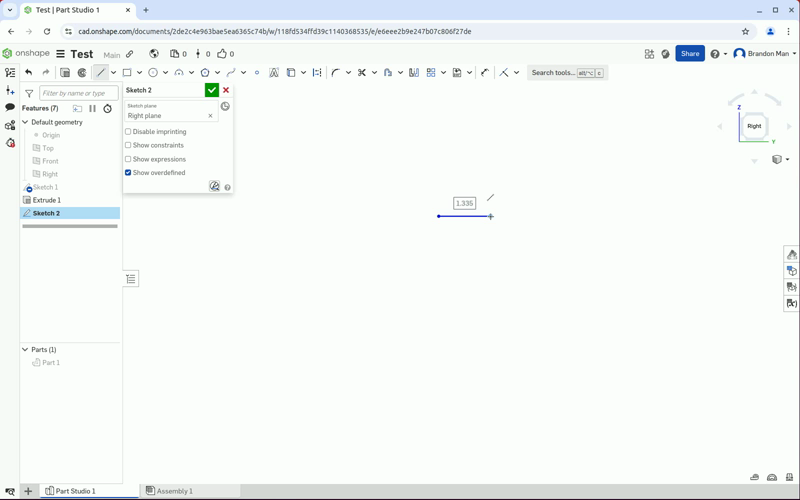
scroll(-6)
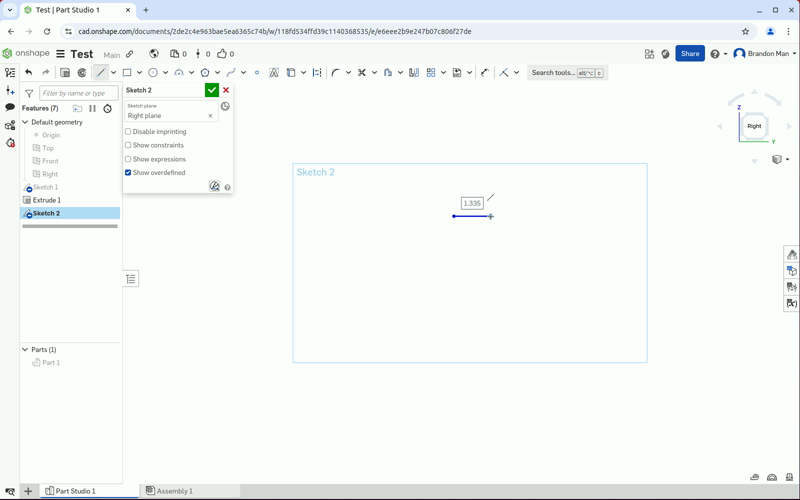
scroll(-6)
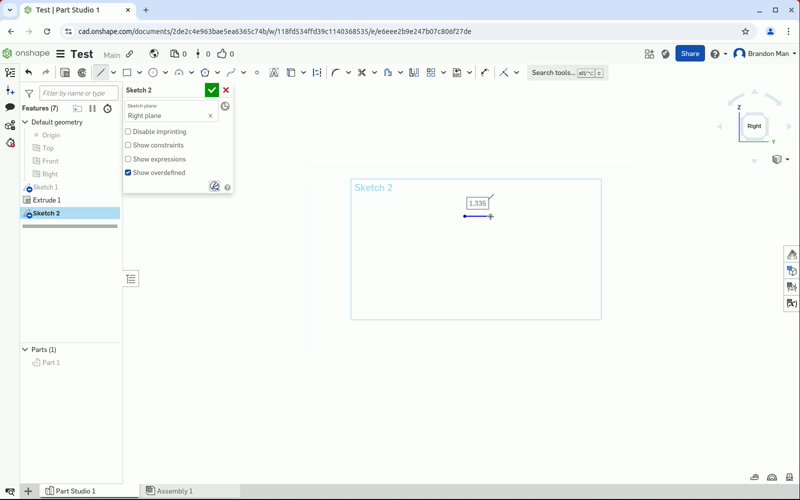
scroll(-6)
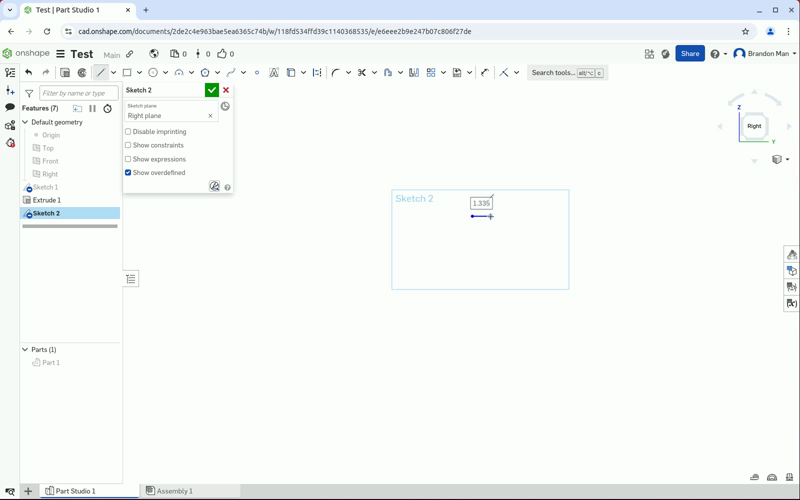
scroll(-6)
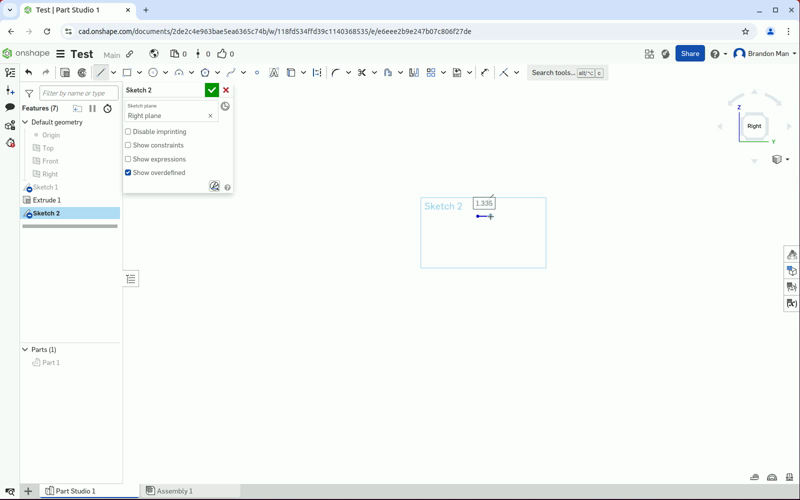
scroll(-6)
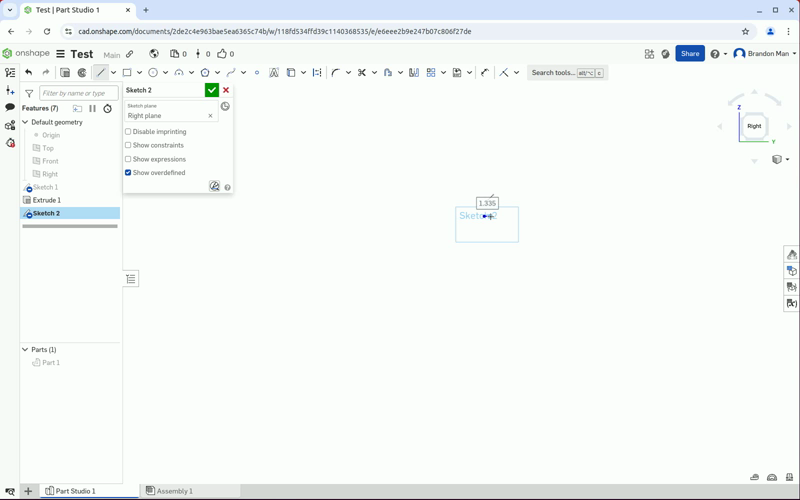
key_up(shift)
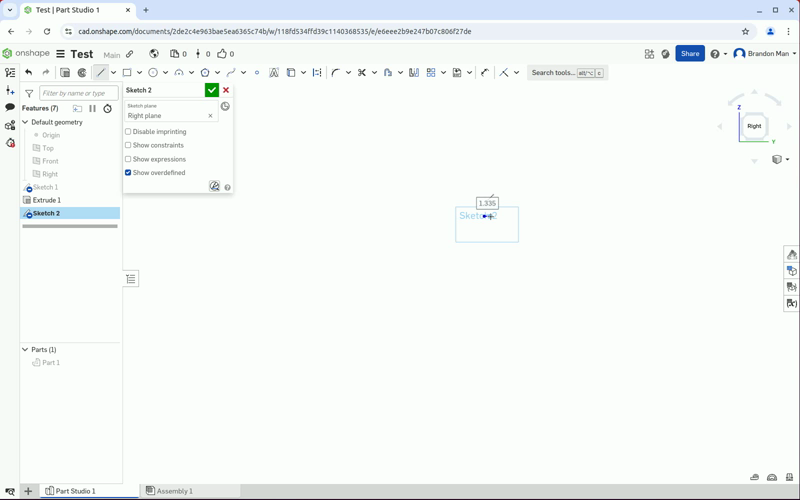
key_down(shift)
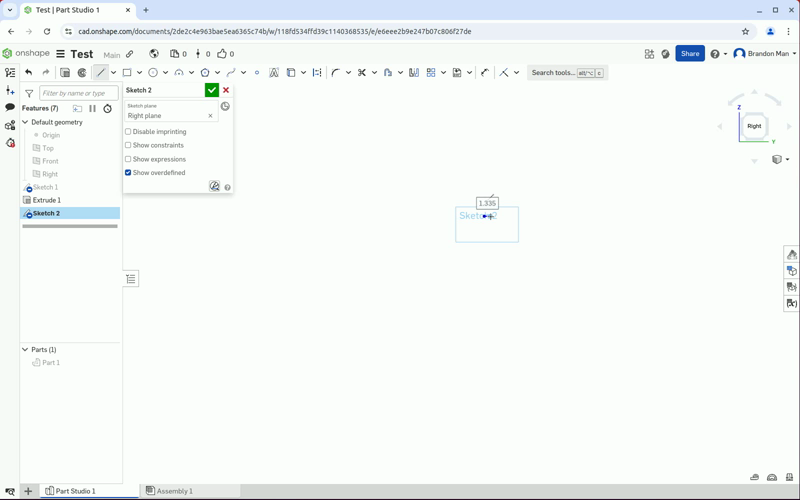
mouse_move(573, 216)
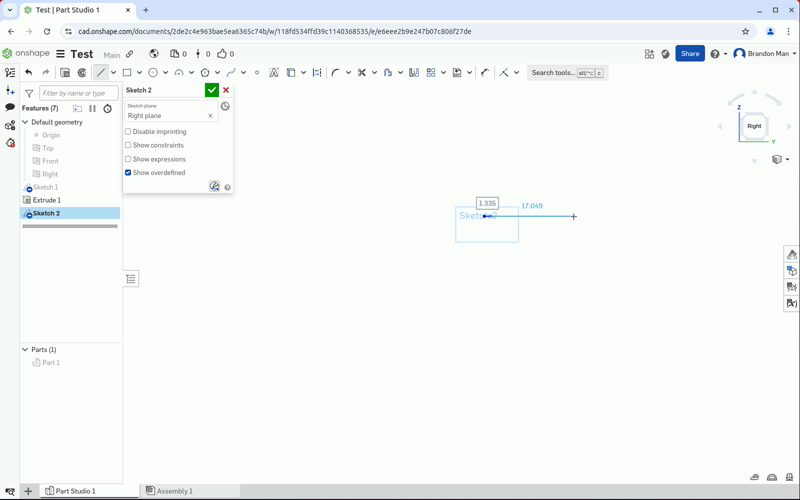
click(573, 216)
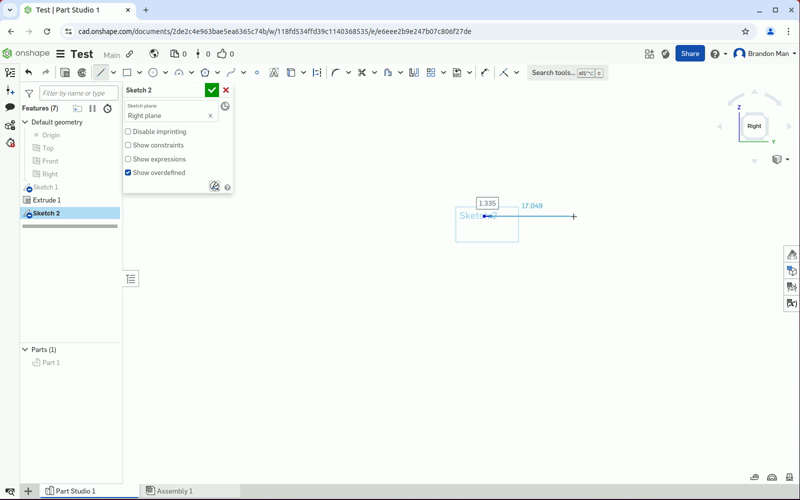
key_up(shift)
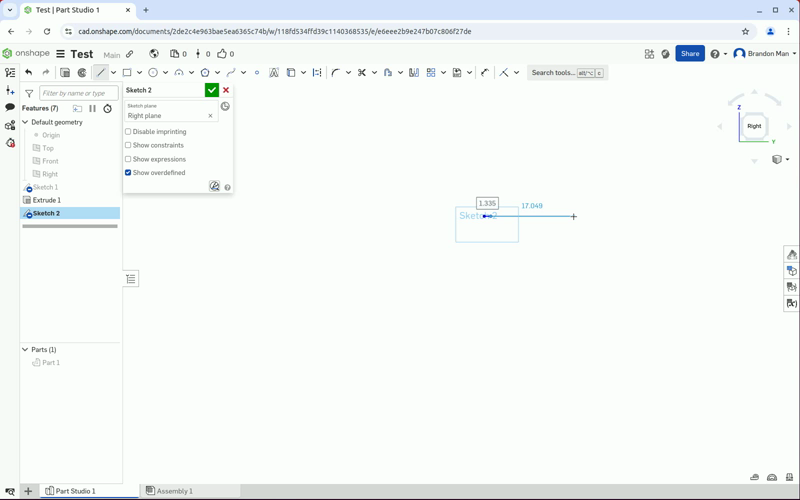
key_down(shift)
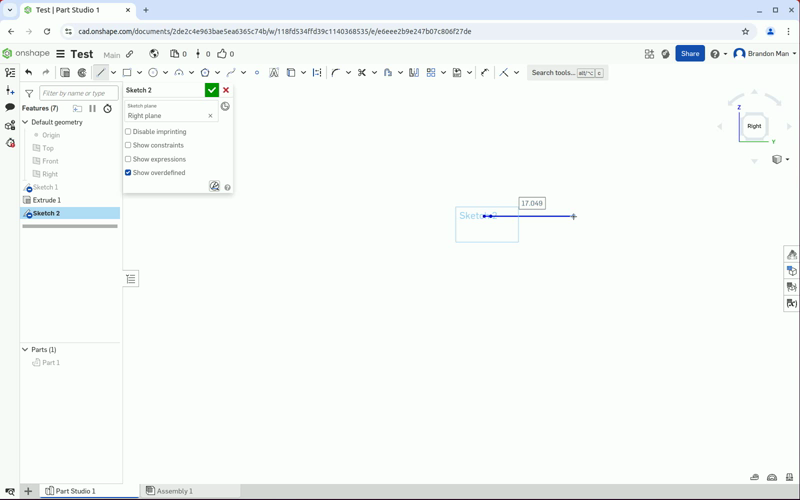
mouse_move(589, 216)
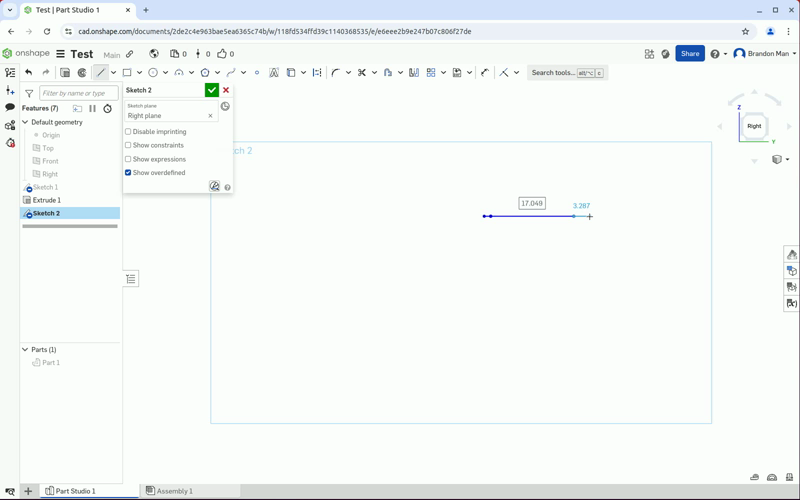
mouse_move(573, 181)
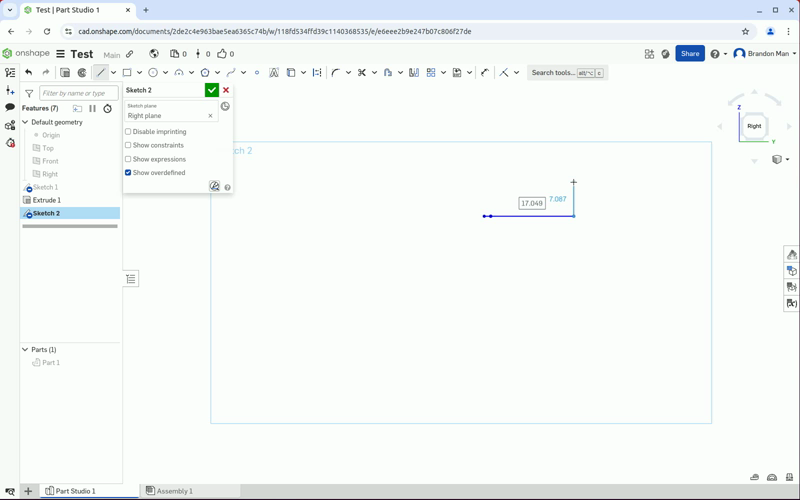
click(573, 181)
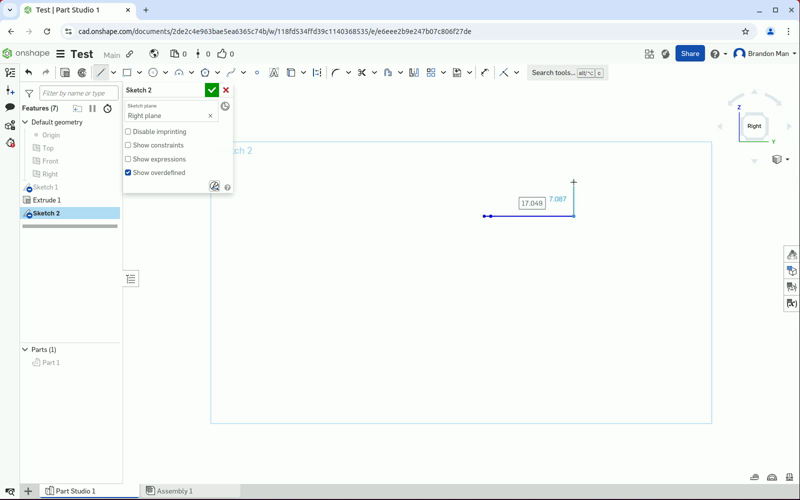
key_up(shift)
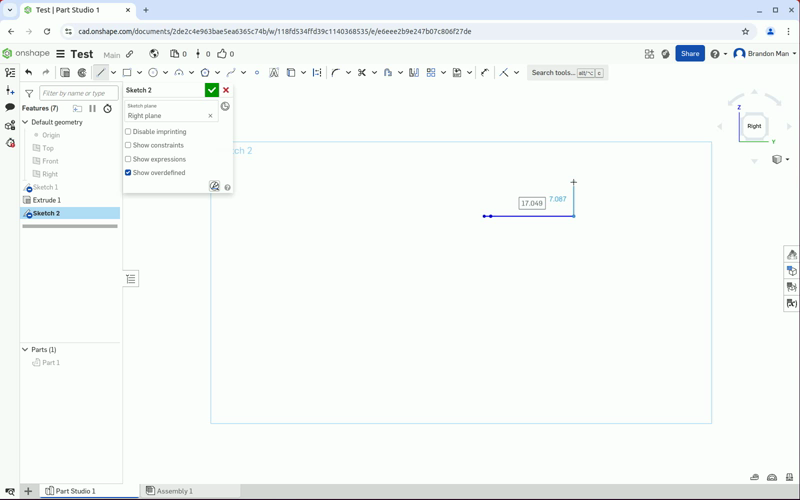
key_down(shift)
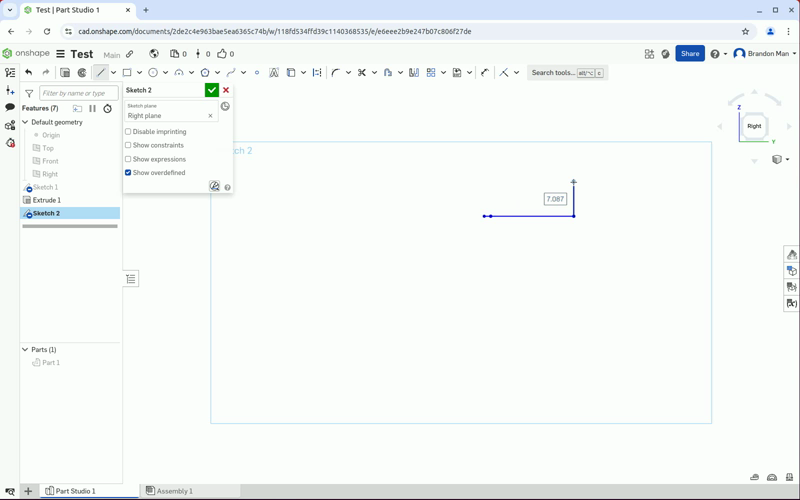
mouse_move(484, 181)
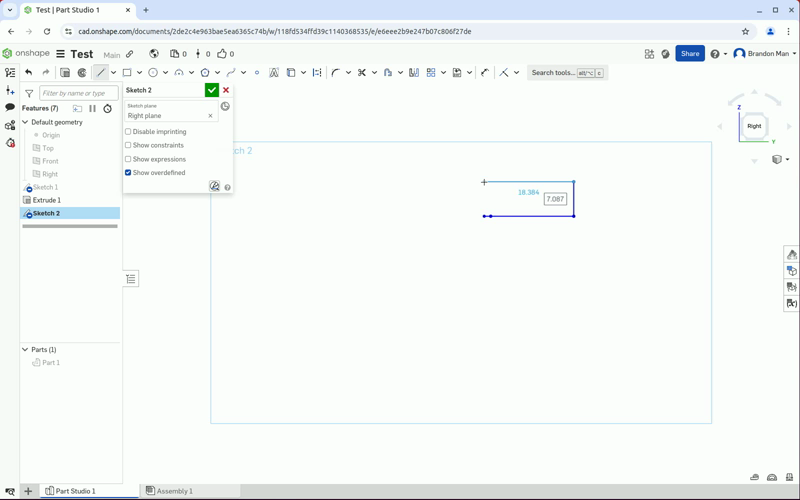
click(484, 181)
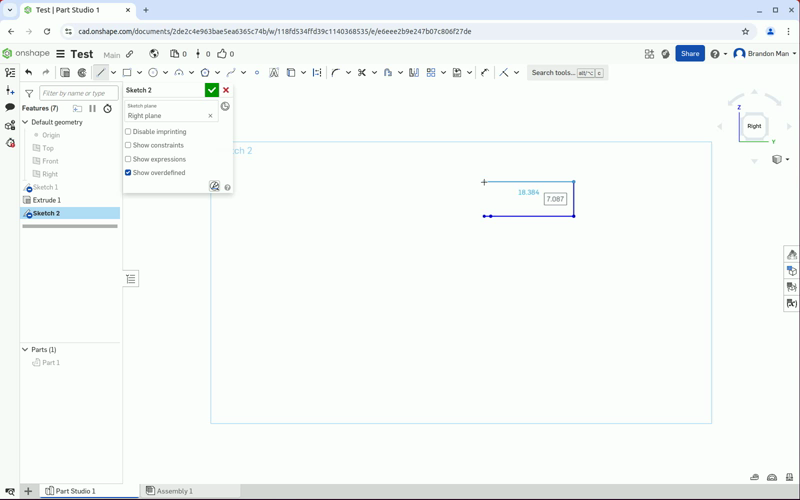
key_up(shift)
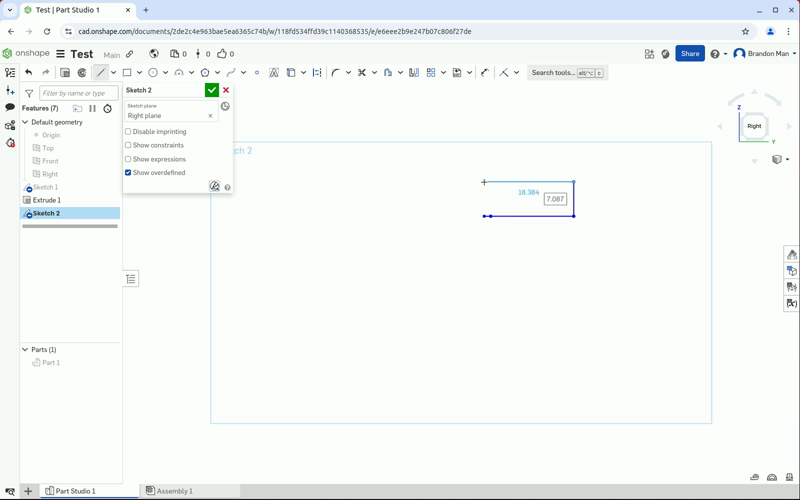
mouse_move(514, 181)
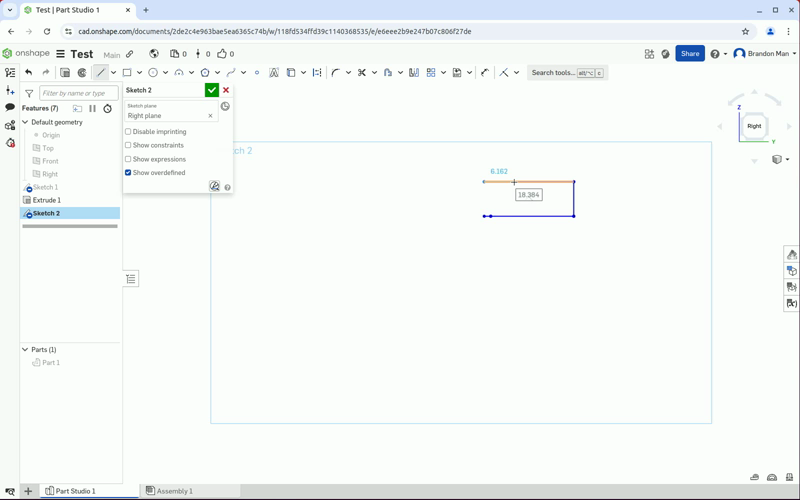
key_down(shift)
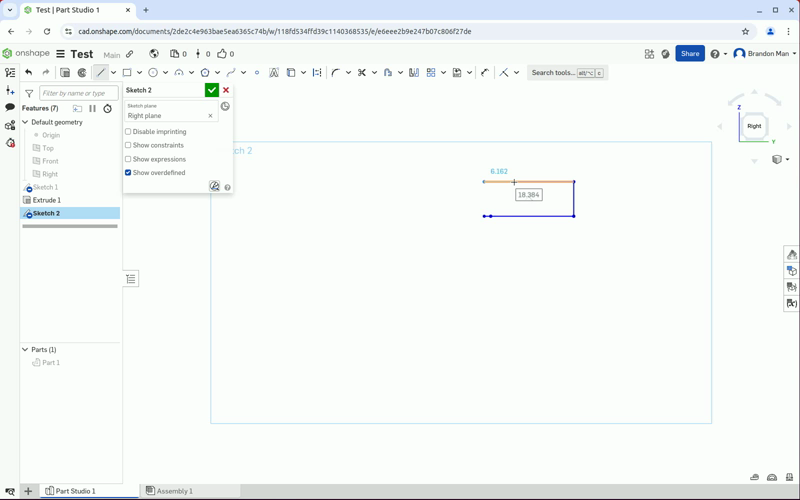
mouse_move(484, 216)
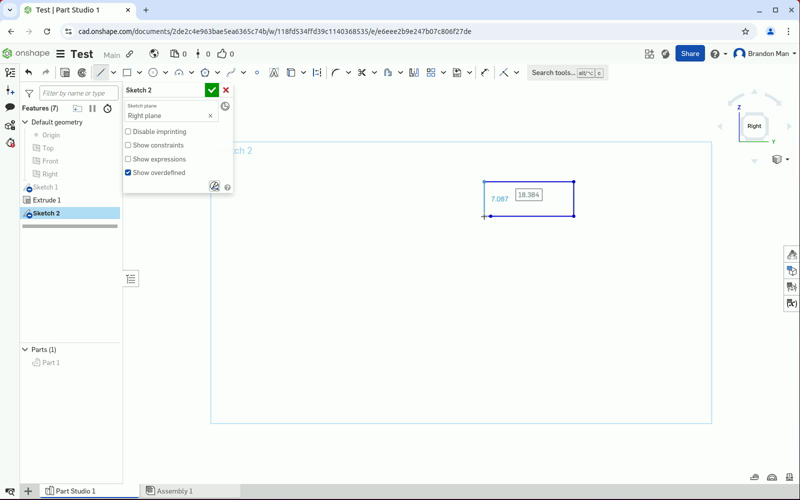
key_up(shift)
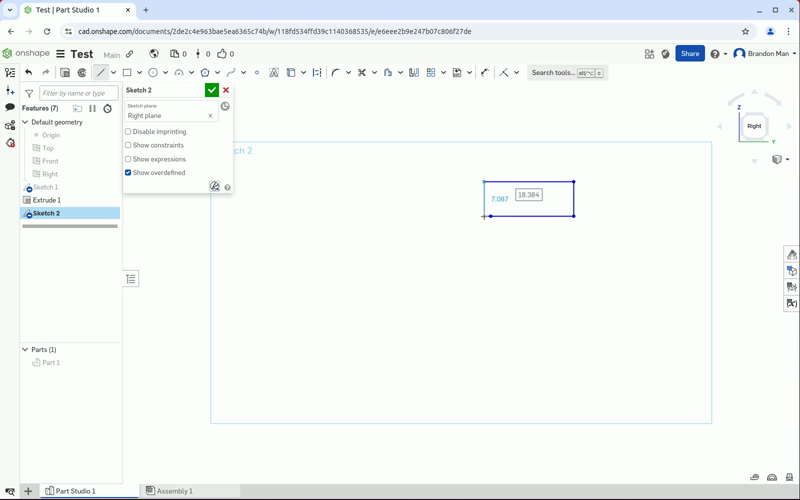
click(484, 216)
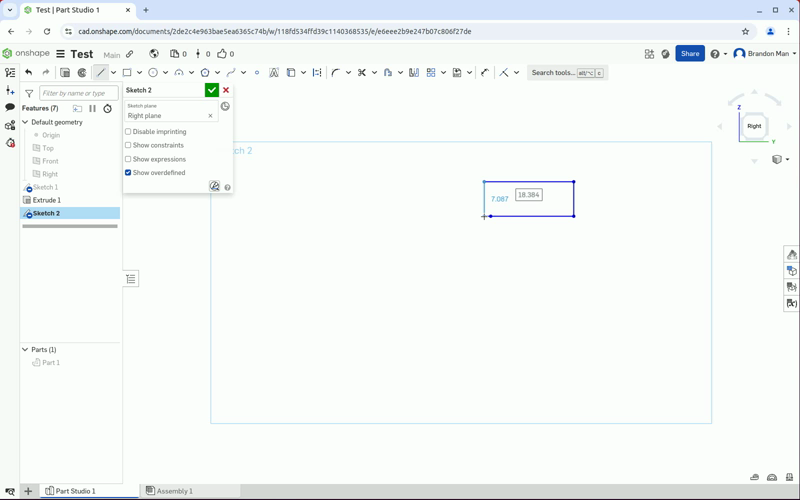
key(esc)
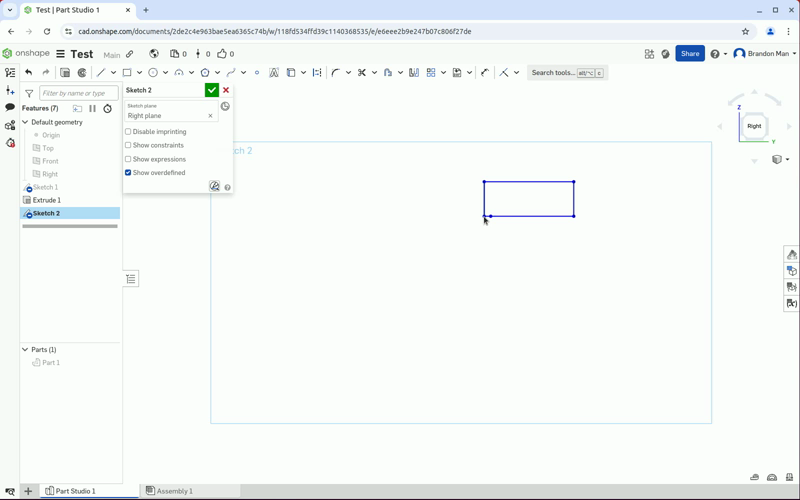
mouse_move(496, 196)
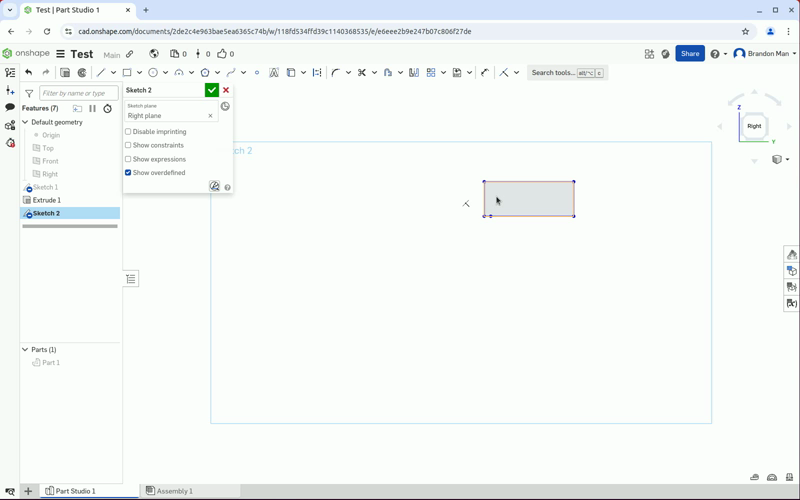
click(496, 196)
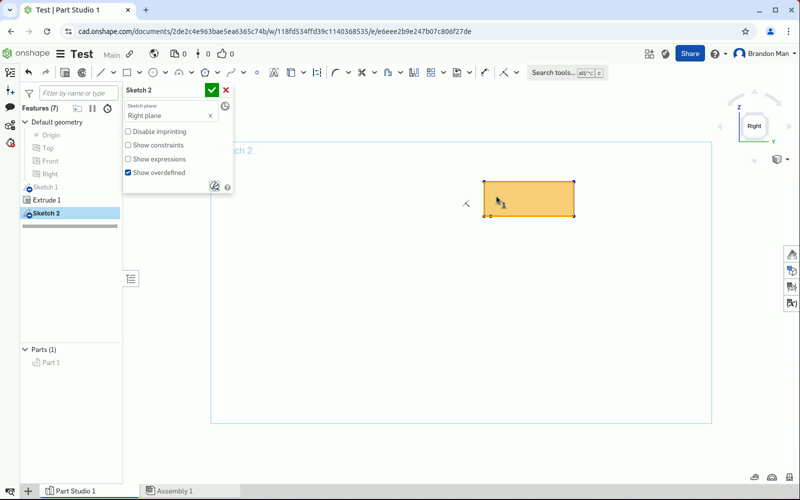
mouse_move(73, 352)
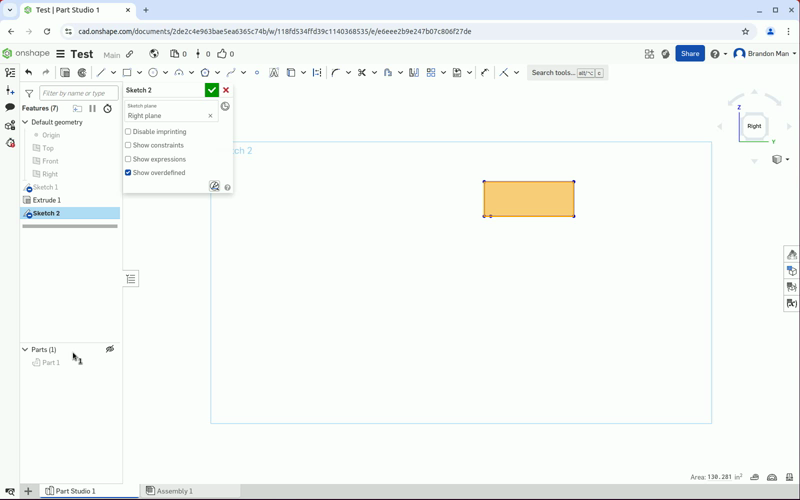
key(shift+y)
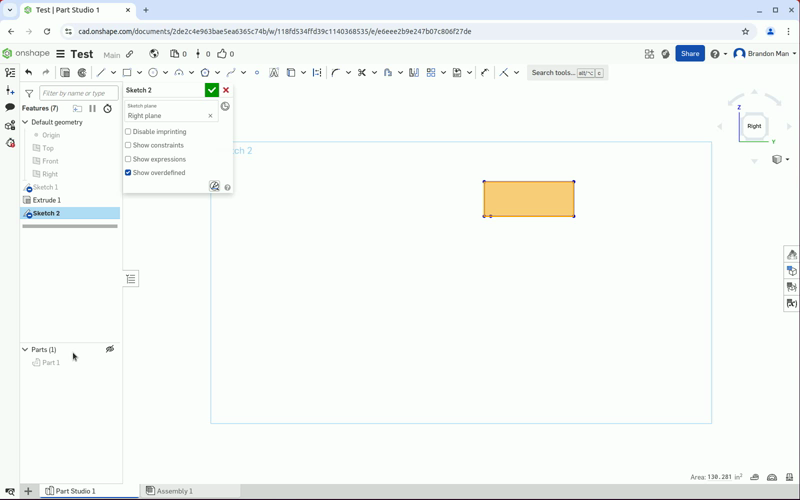
key(shift+e)
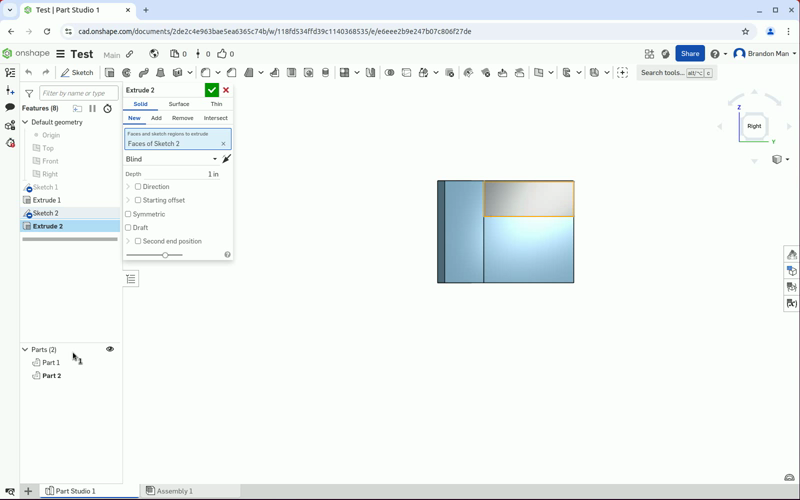
mouse_move(143, 106)
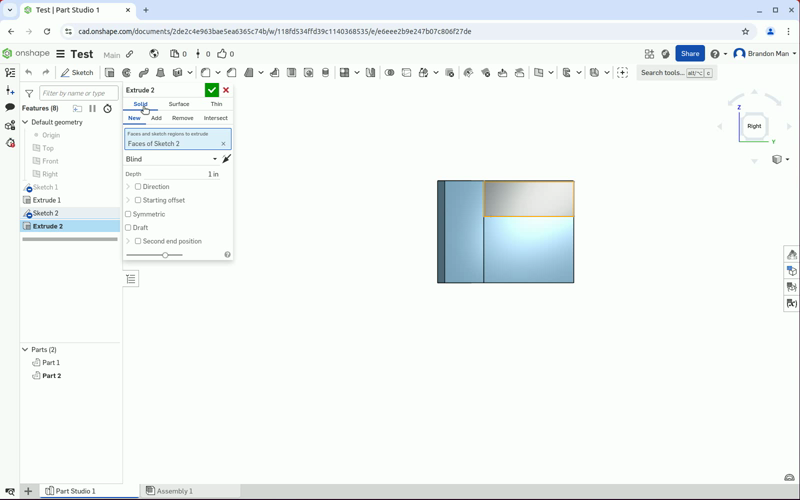
click(143, 106)
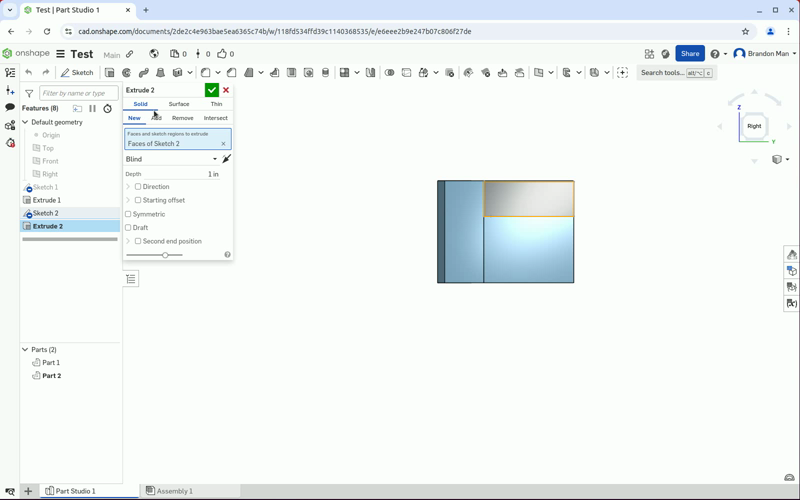
mouse_move(186, 120)
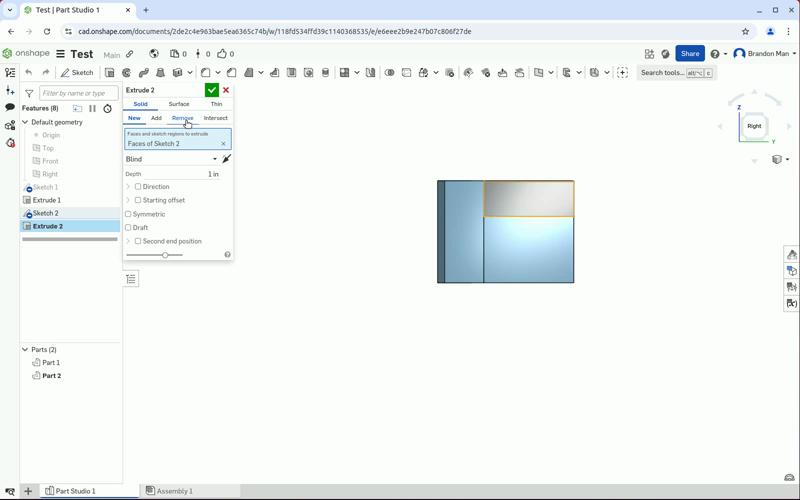
click(186, 120)
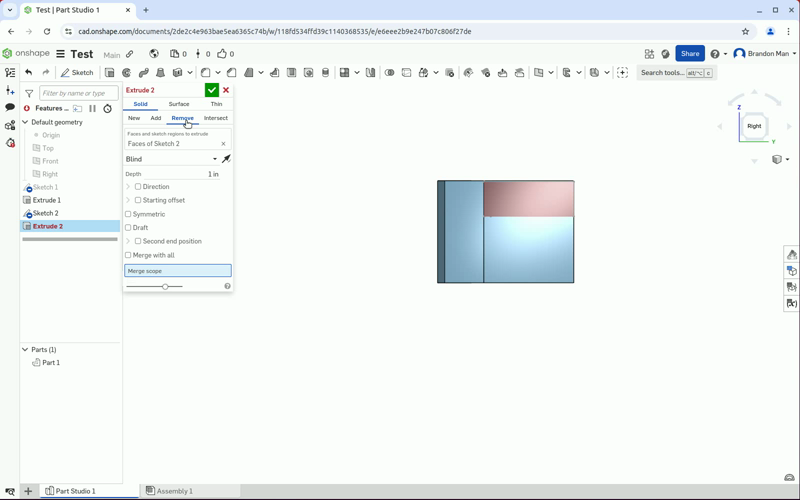
key(tab, 4)
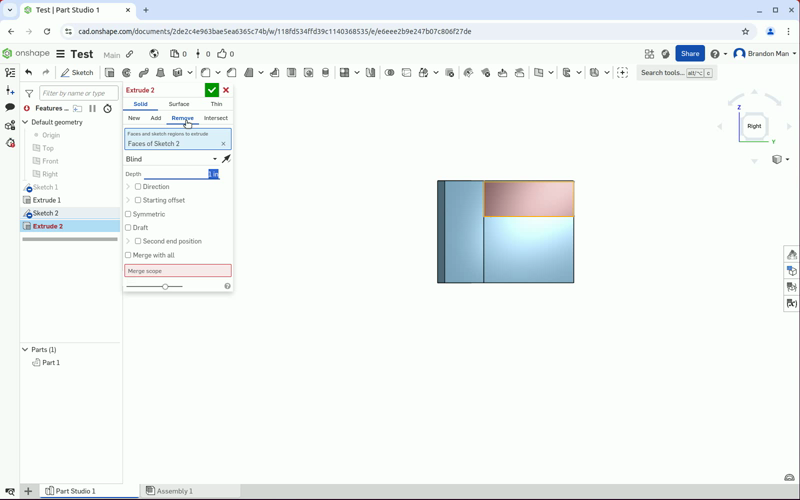
text(6.499)
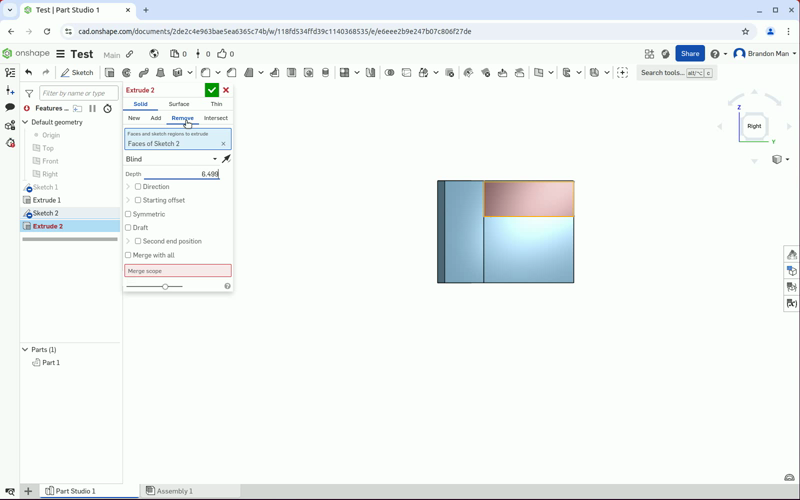
key(tab, 6)
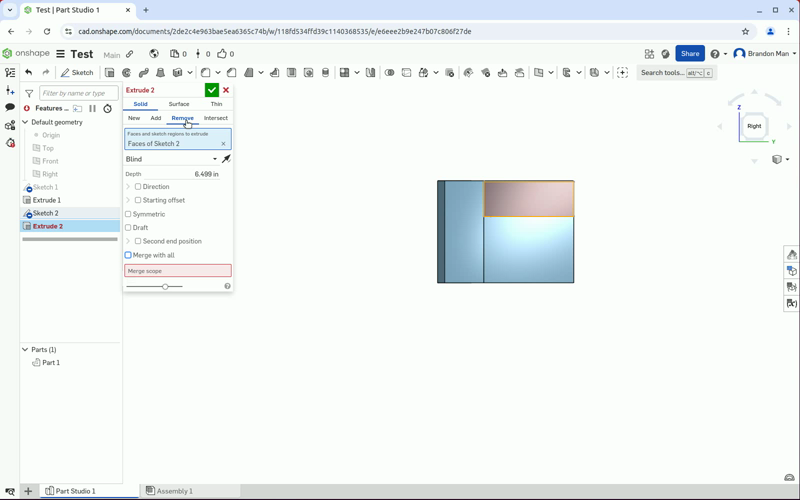
key(space)
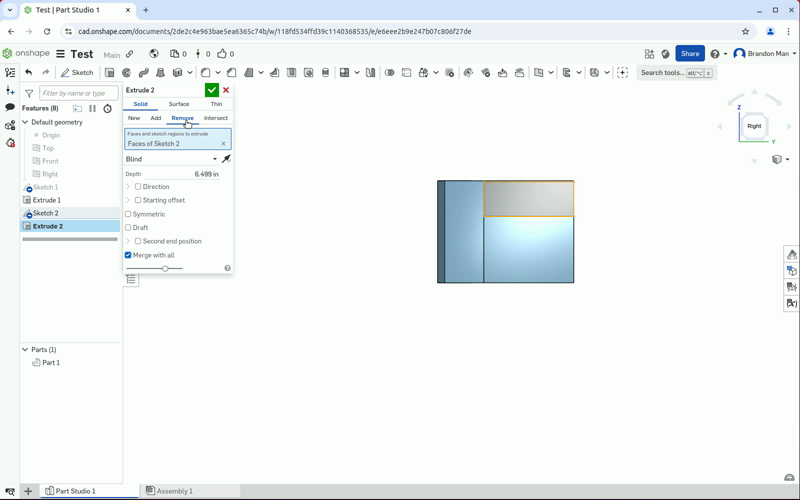
key(enter)
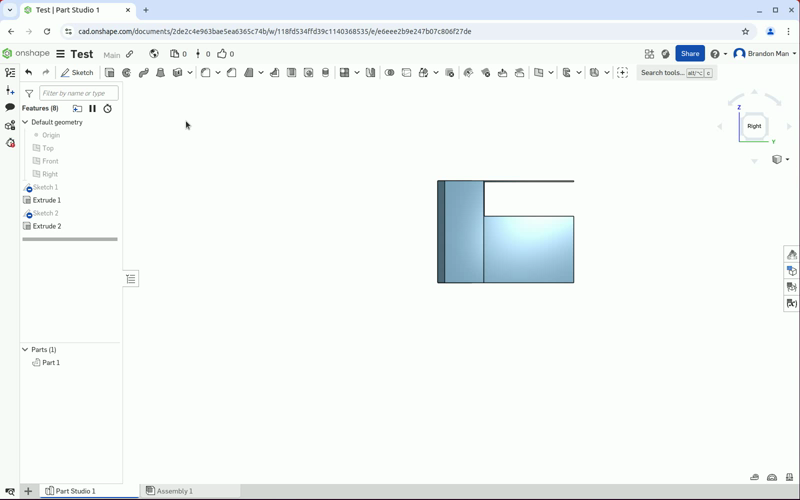
key(shift+h)
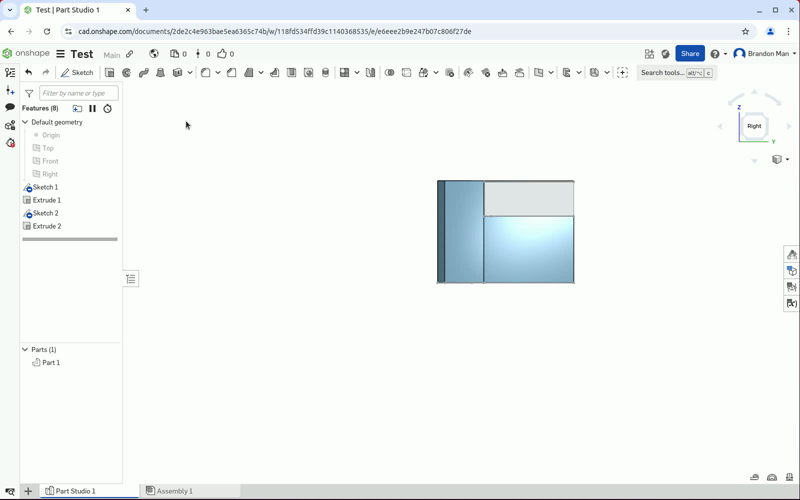
key(shift+h)
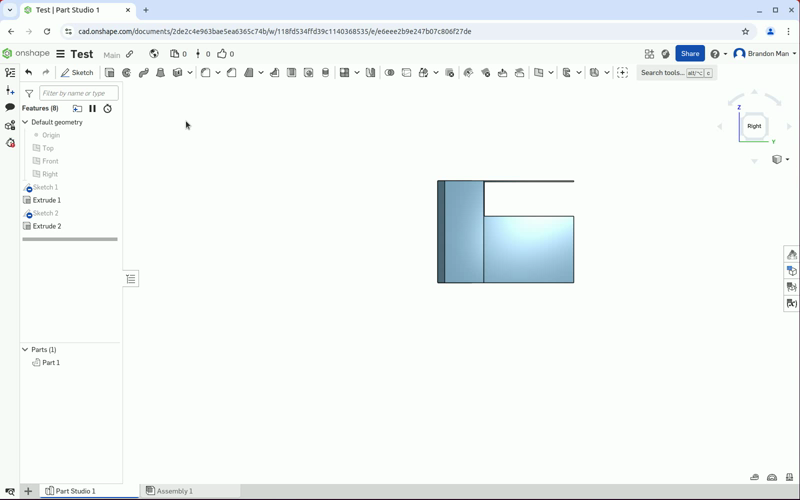
mouse_move(73, 189)
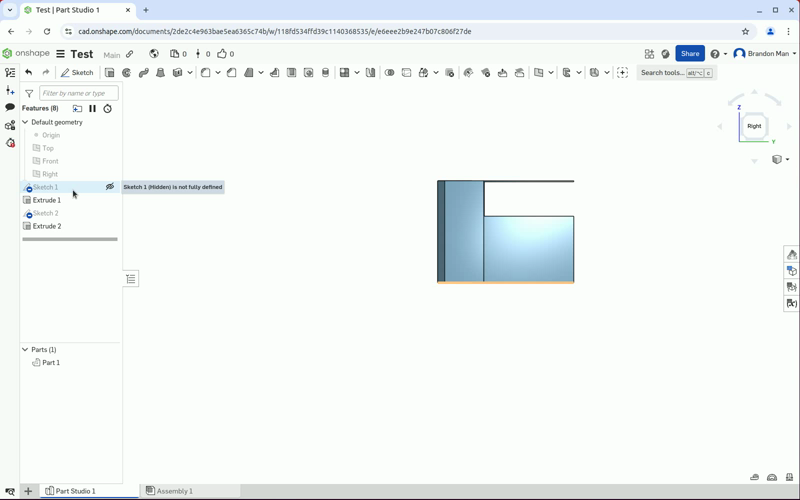
click(73, 189)
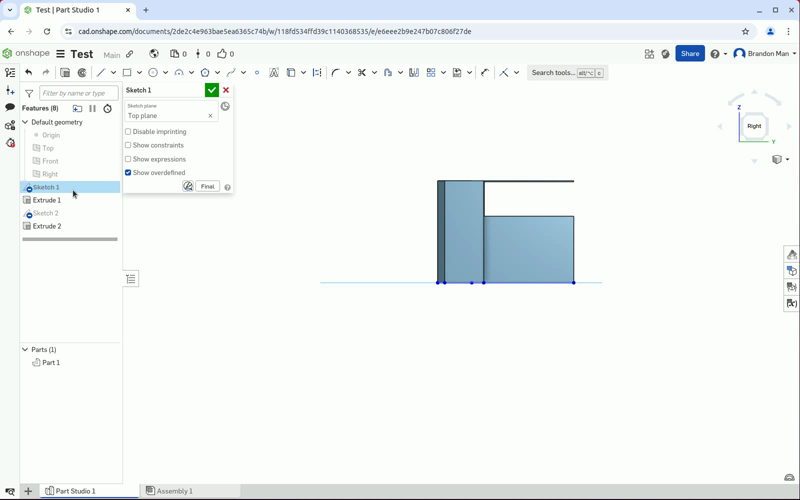
mouse_move(229, 92)
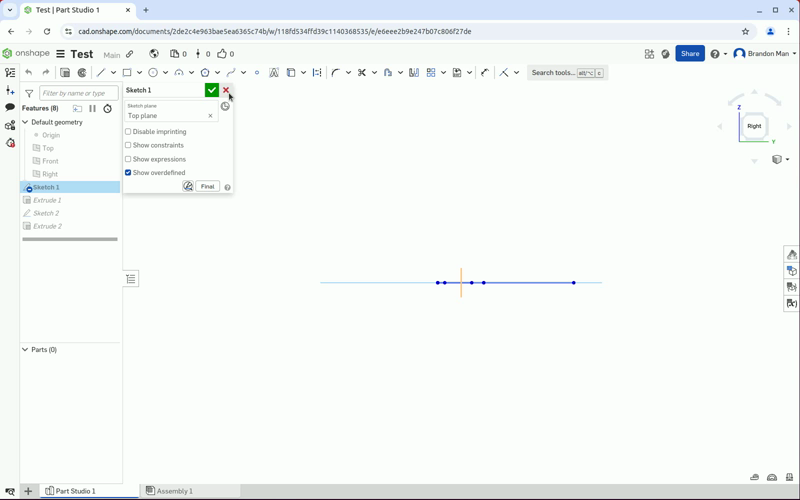
click(229, 92)
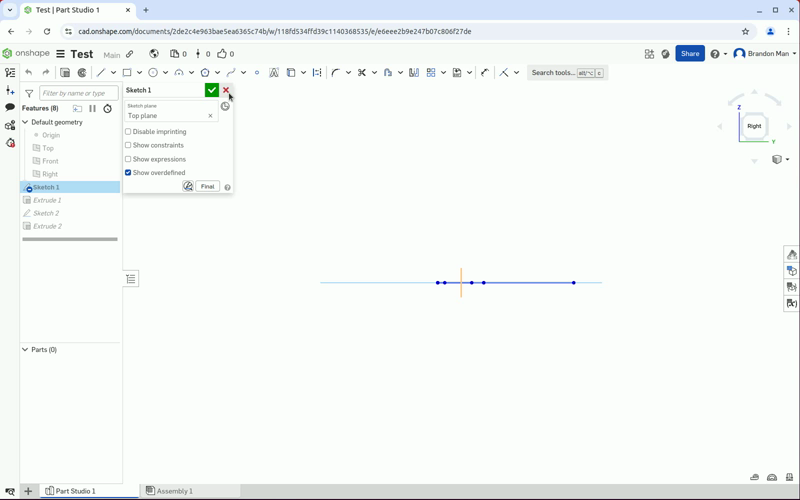
key(shift+s)
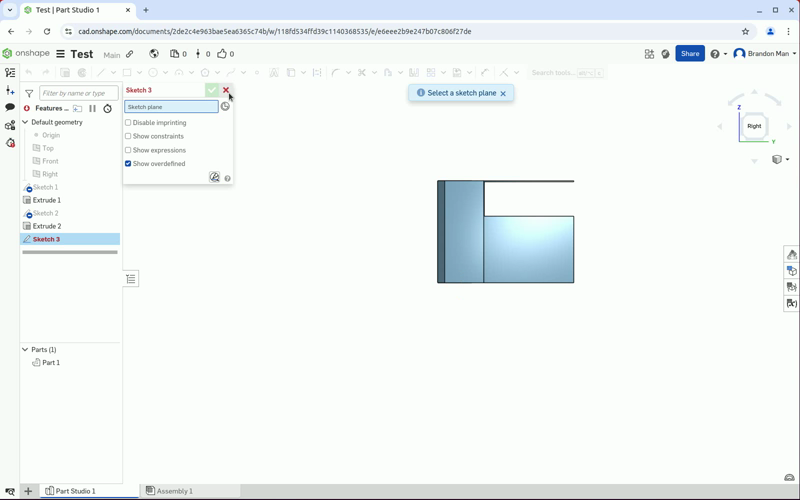
mouse_move(73, 176)
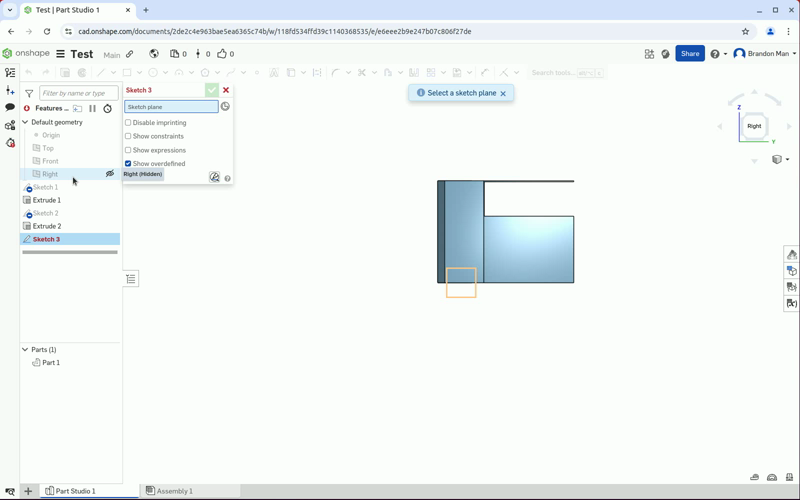
click(73, 176)
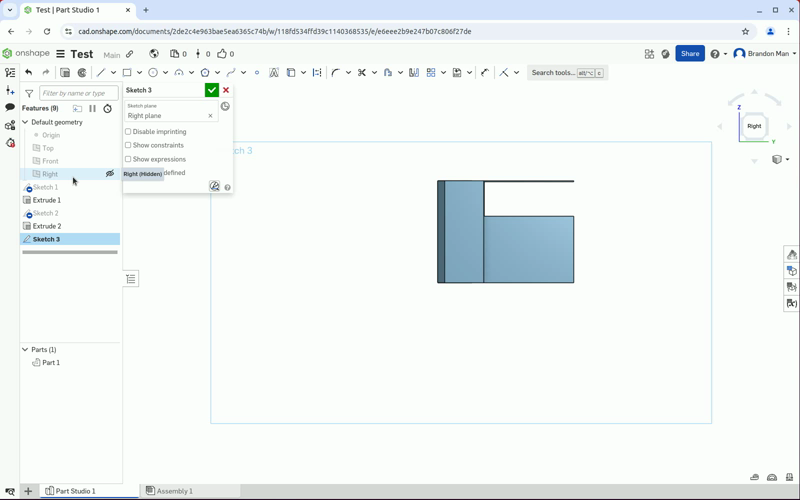
mouse_move(73, 352)
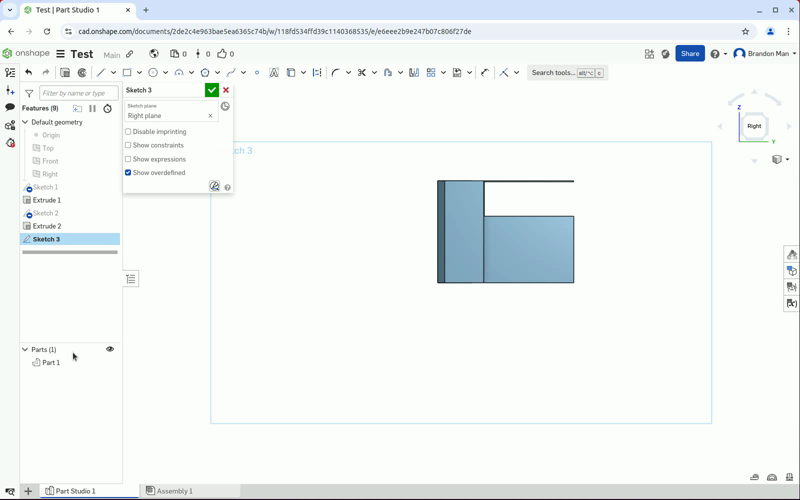
key(y)
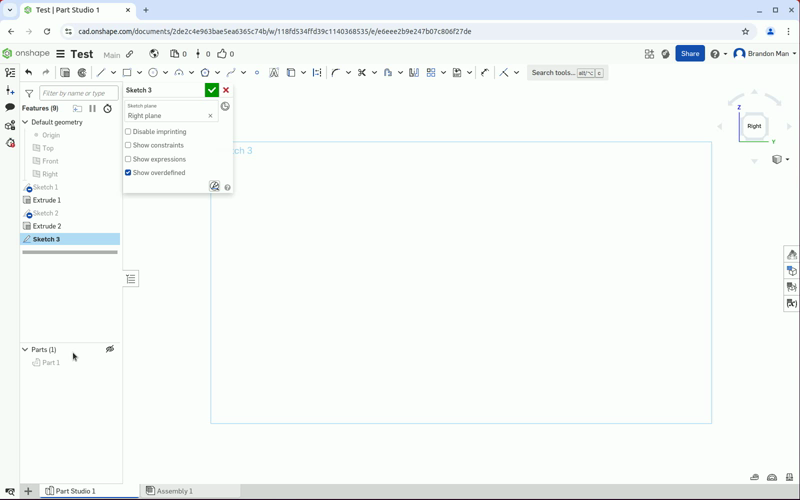
key(l)
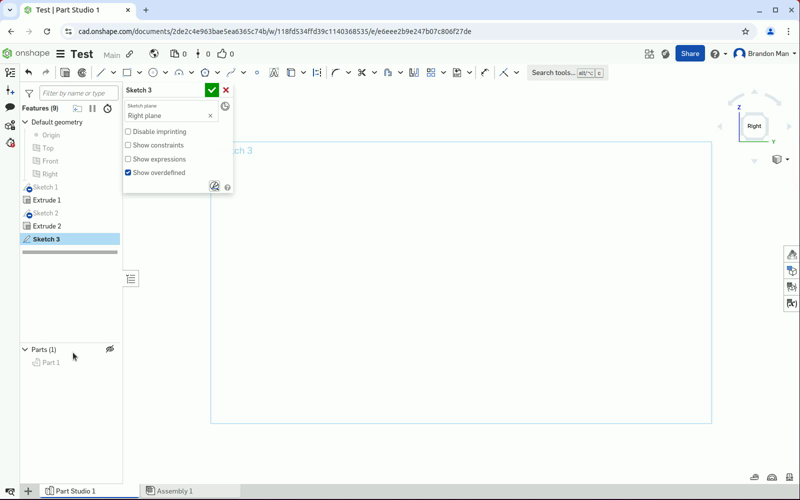
key_down(shift)
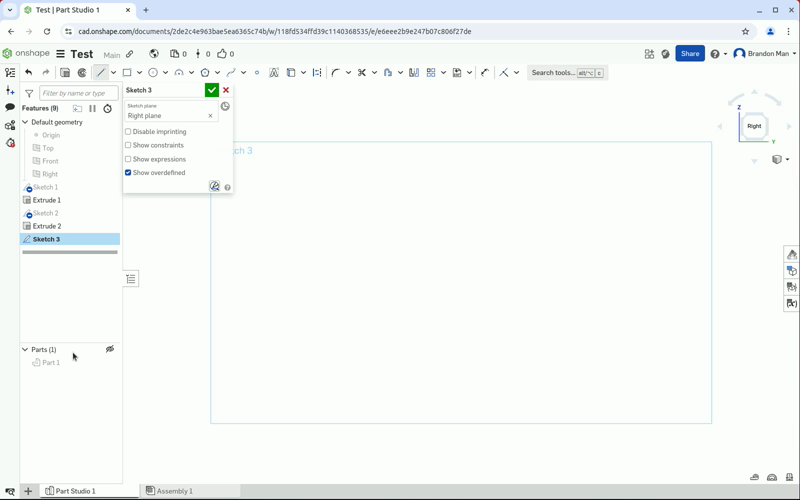
mouse_move(484, 284)
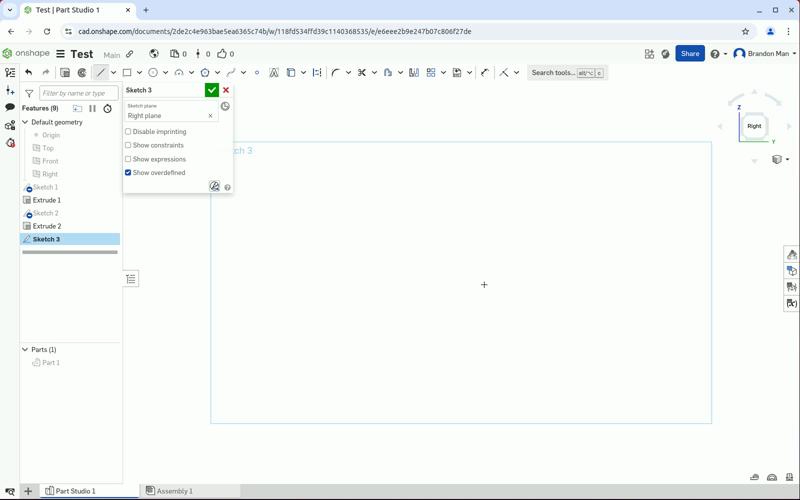
click(484, 284)
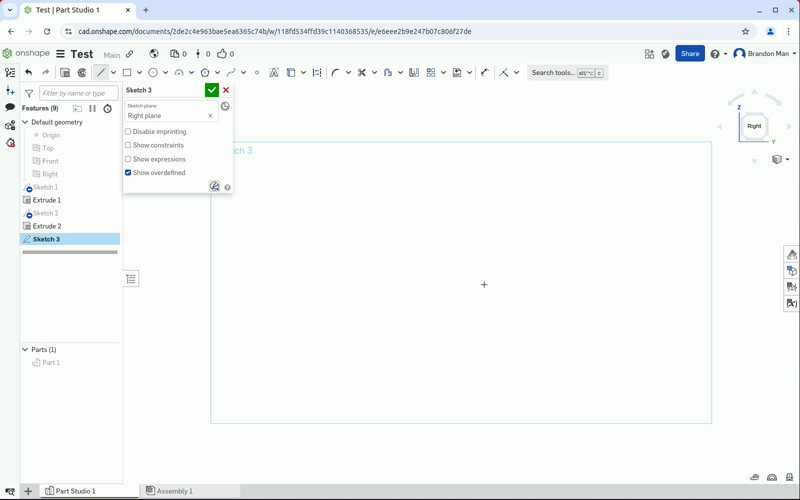
key_up(shift)
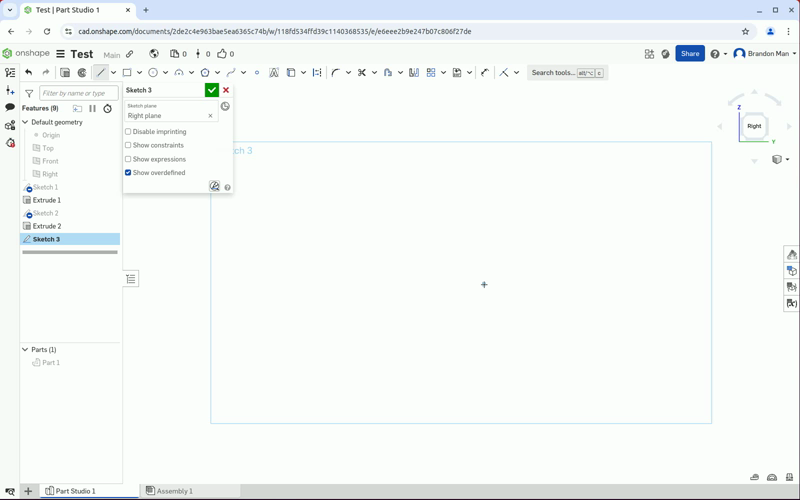
key_down(shift)
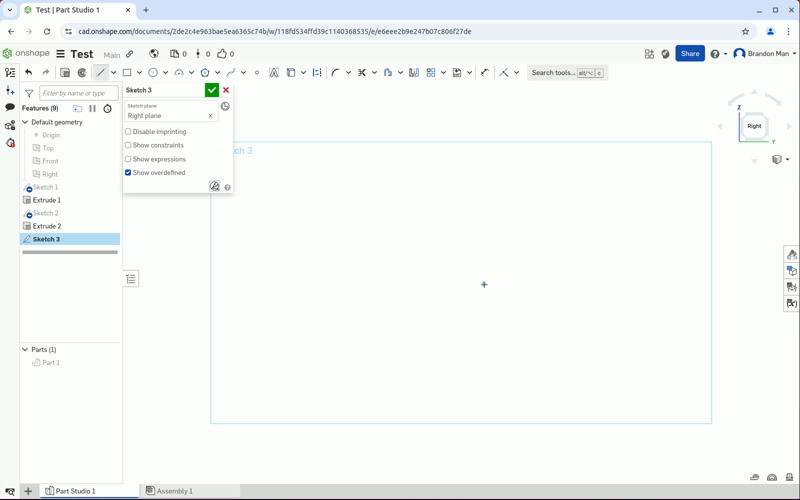
mouse_move(573, 284)
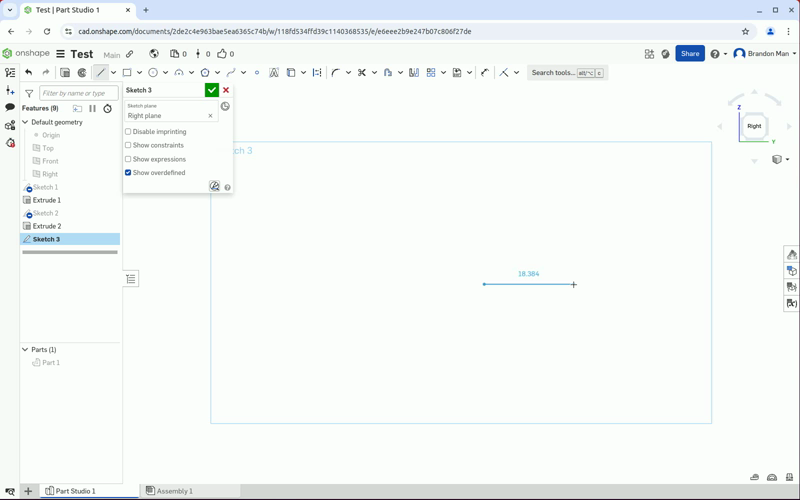
click(573, 284)
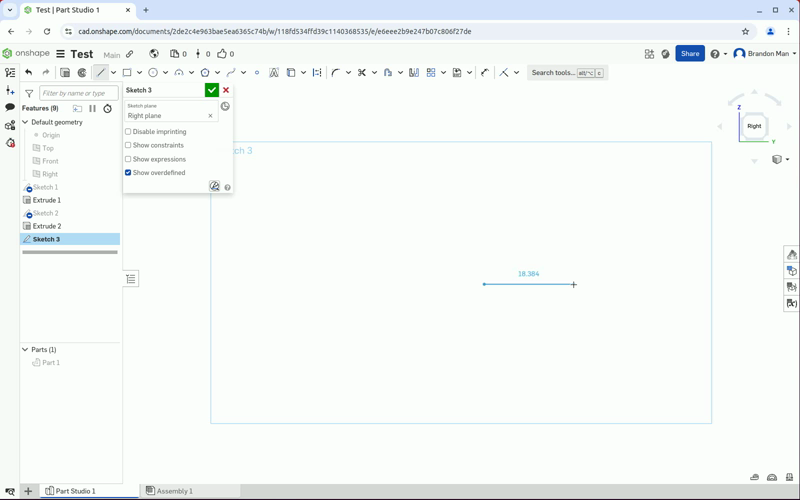
key_up(shift)
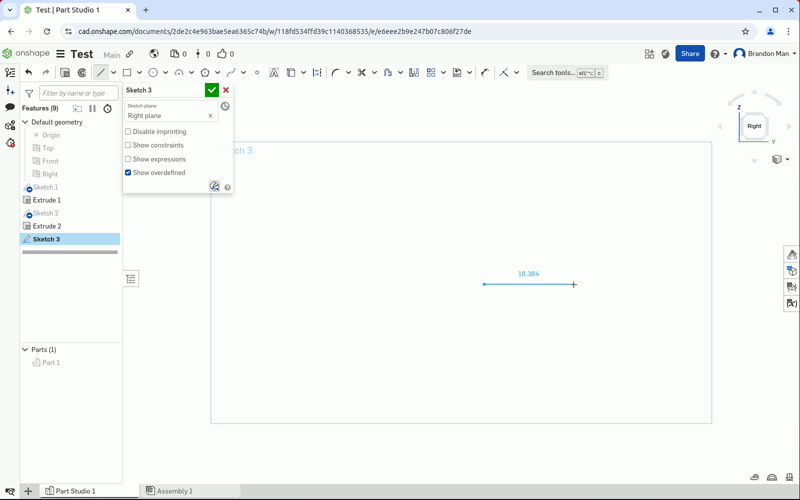
key_down(shift)
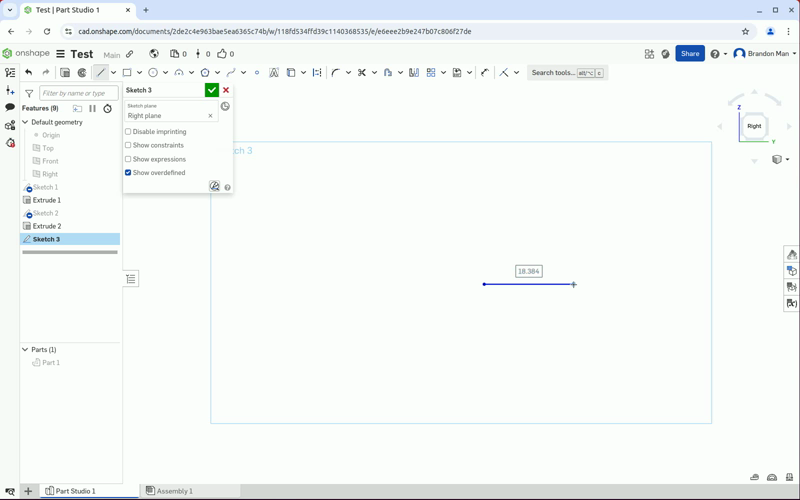
mouse_move(589, 284)
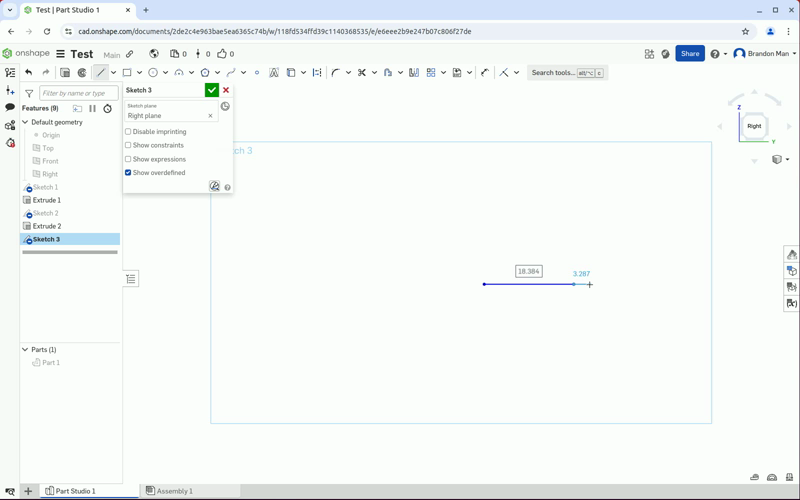
mouse_move(573, 249)
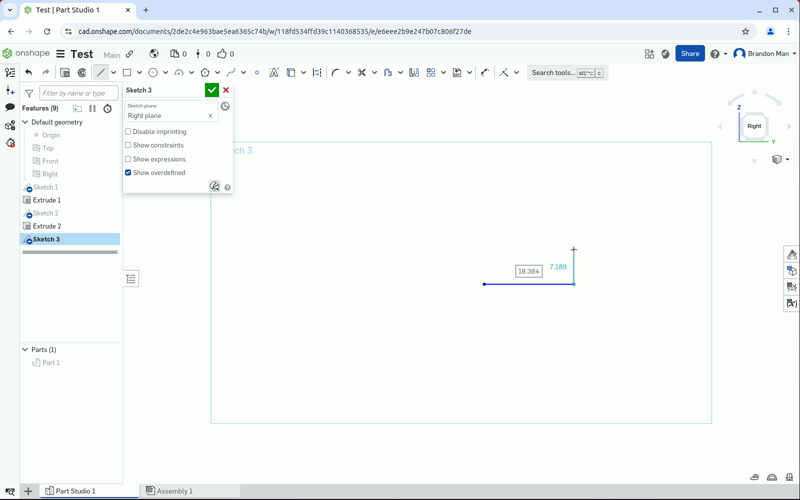
click(573, 249)
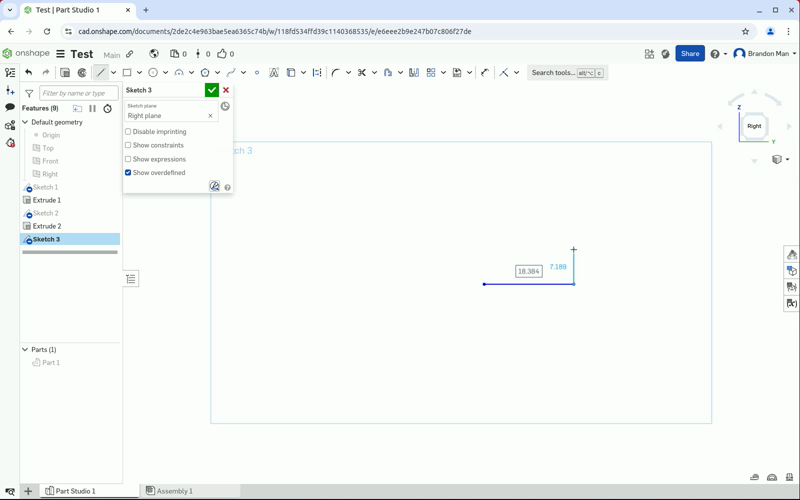
key_up(shift)
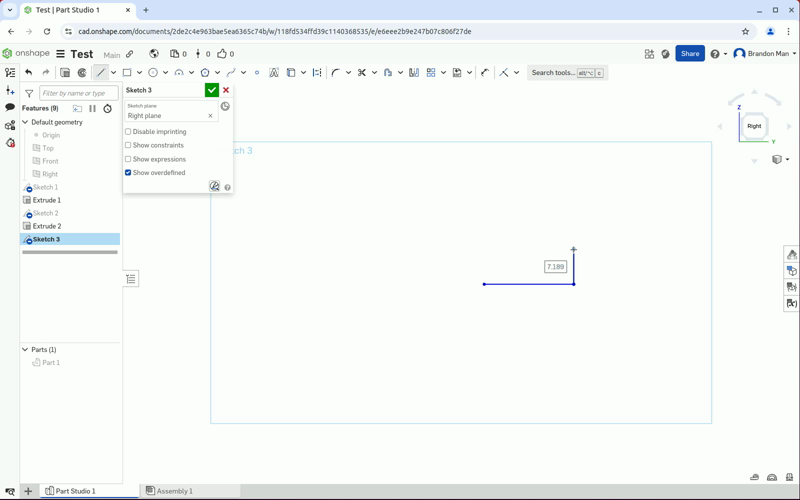
key_down(shift)
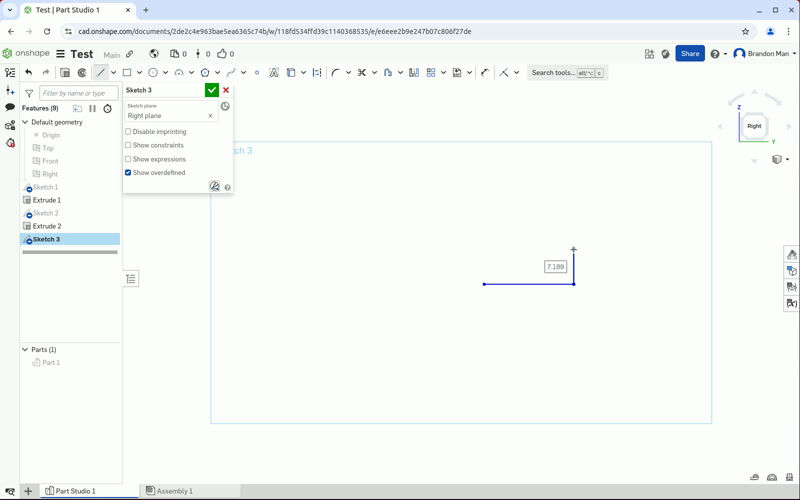
mouse_move(490, 249)
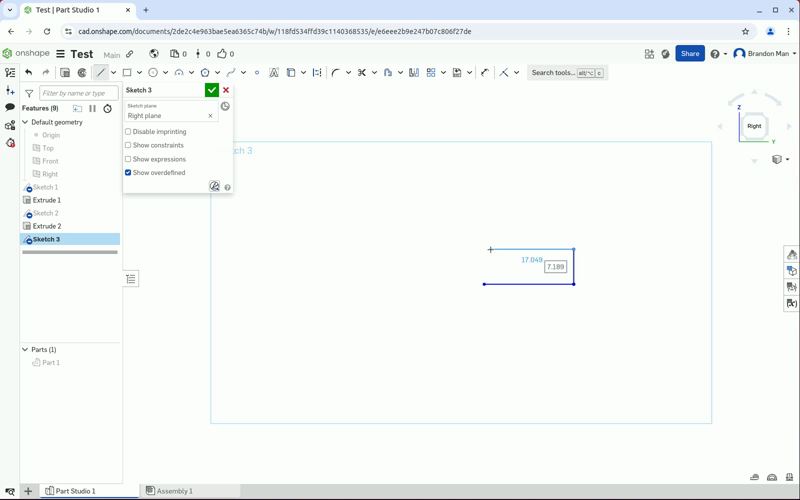
click(490, 249)
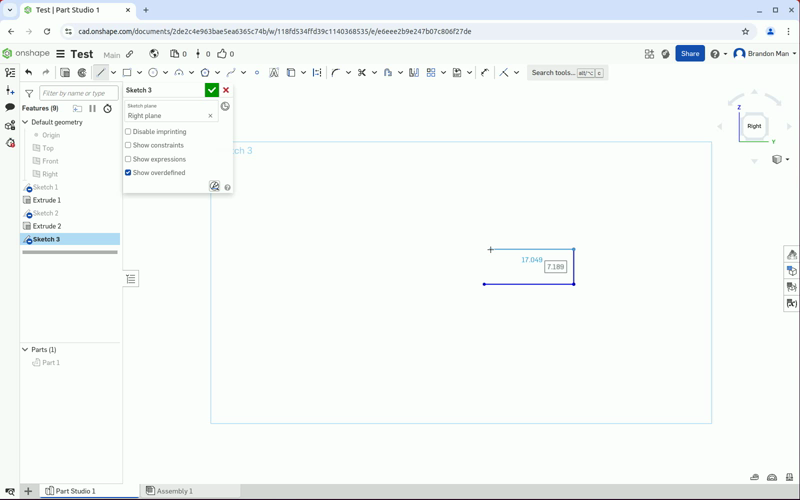
key_up(shift)
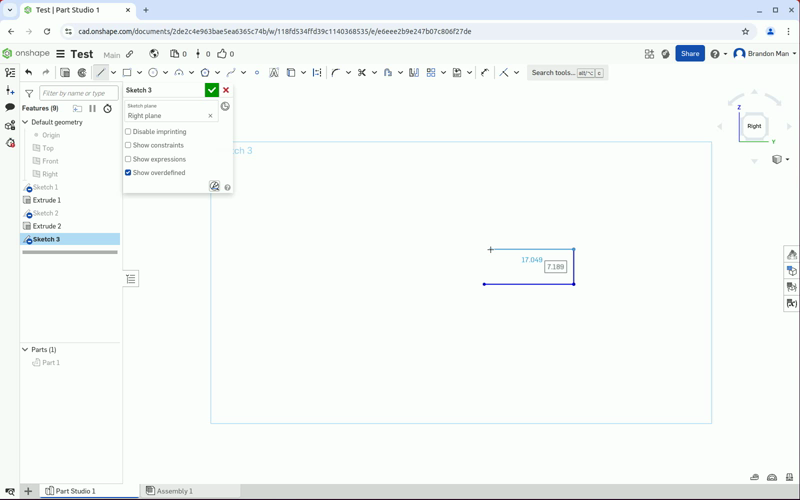
key_down(shift)
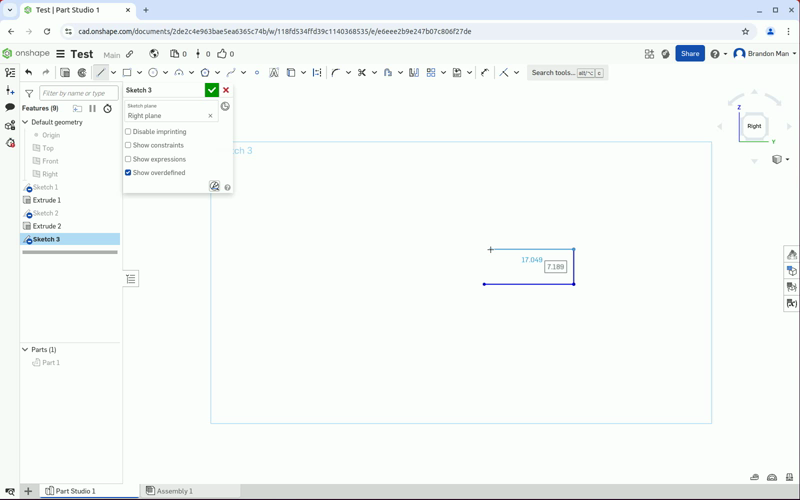
mouse_move(520, 249)
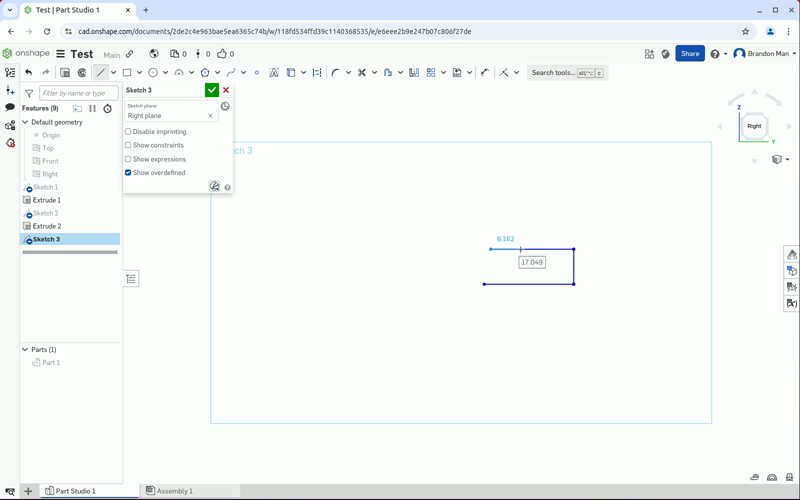
mouse_move(484, 249)
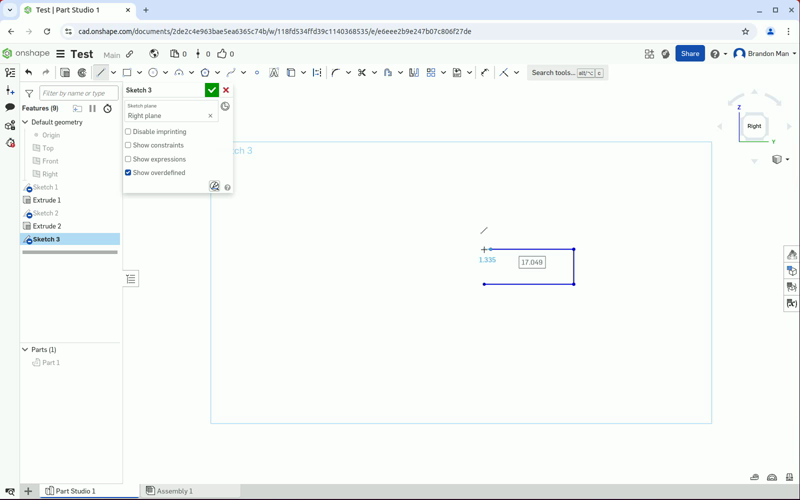
scroll(6)
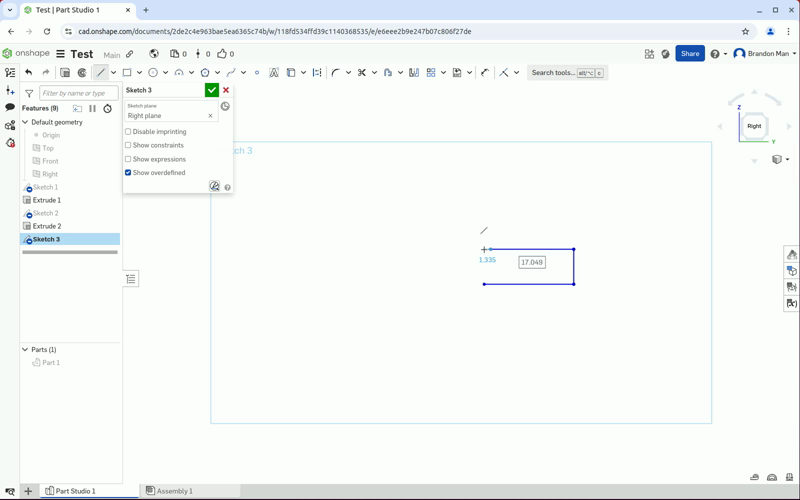
scroll(6)
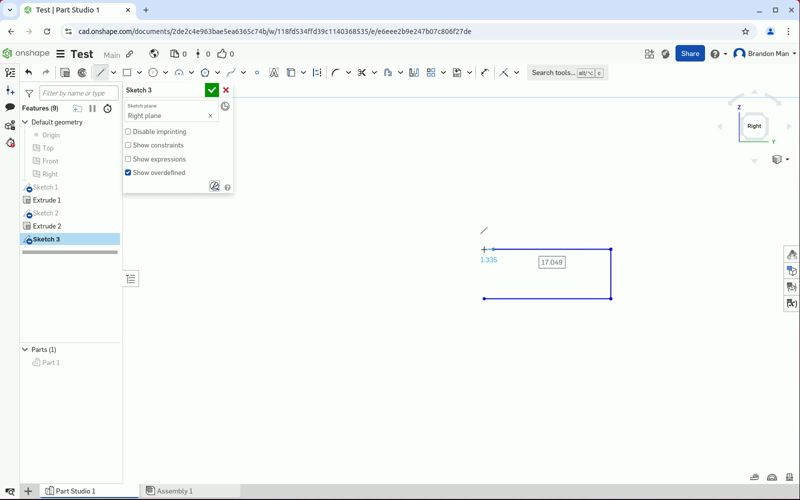
scroll(6)
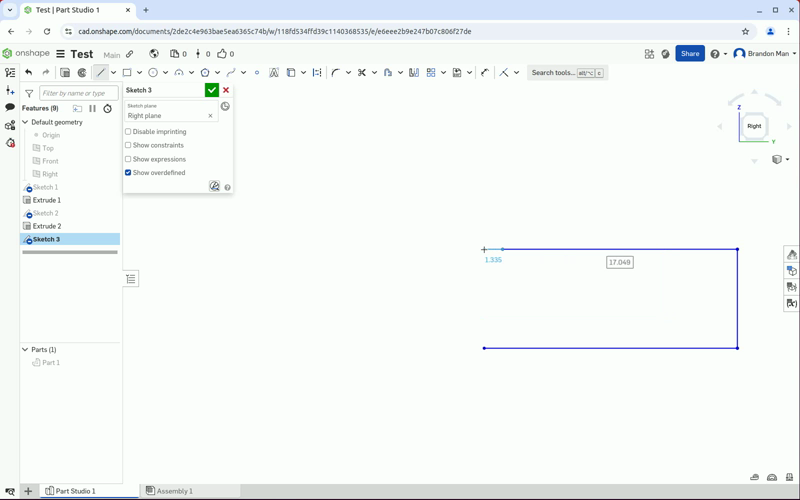
scroll(6)
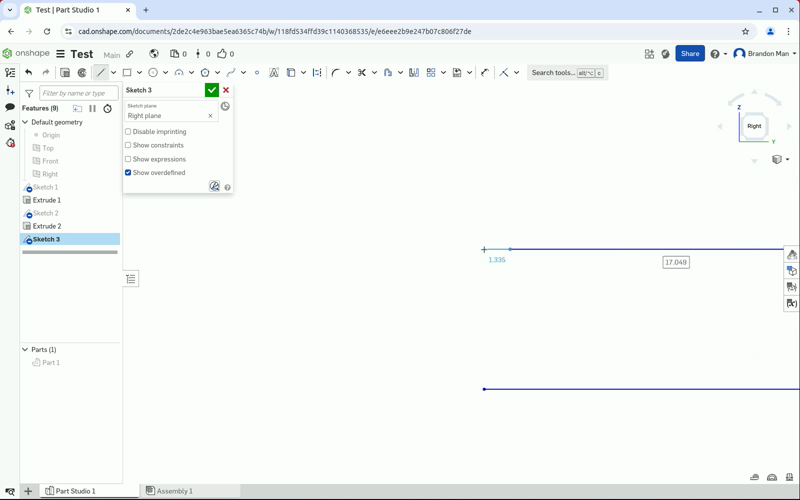
scroll(6)
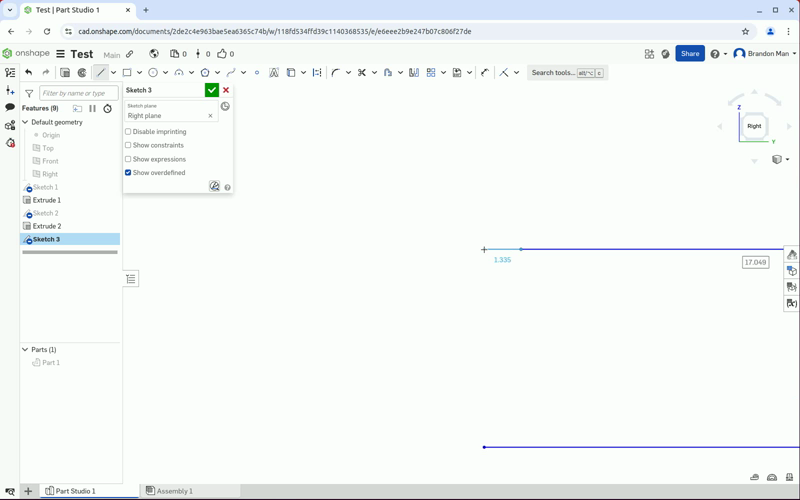
scroll(6)
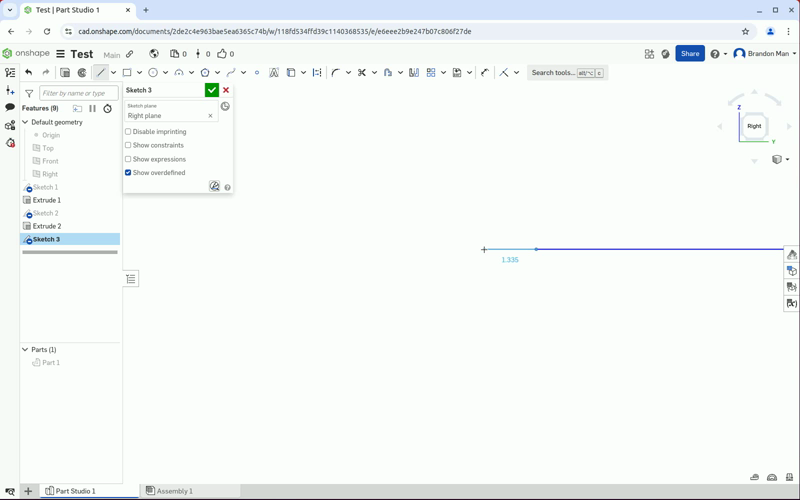
scroll(6)
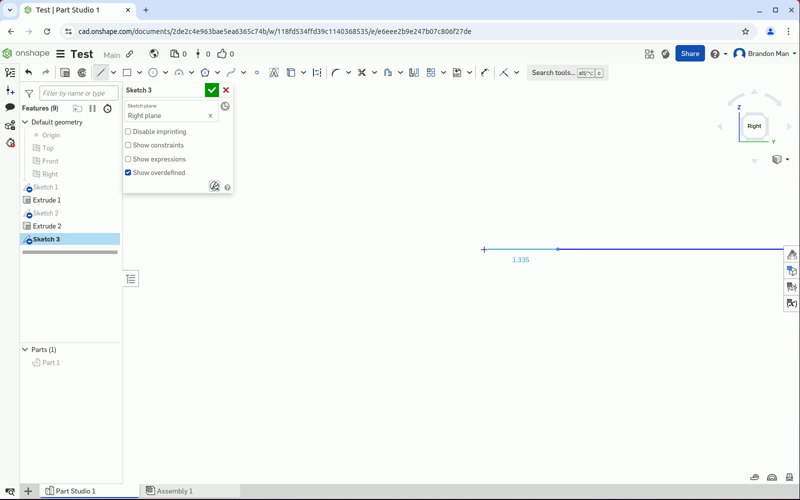
click(484, 249)
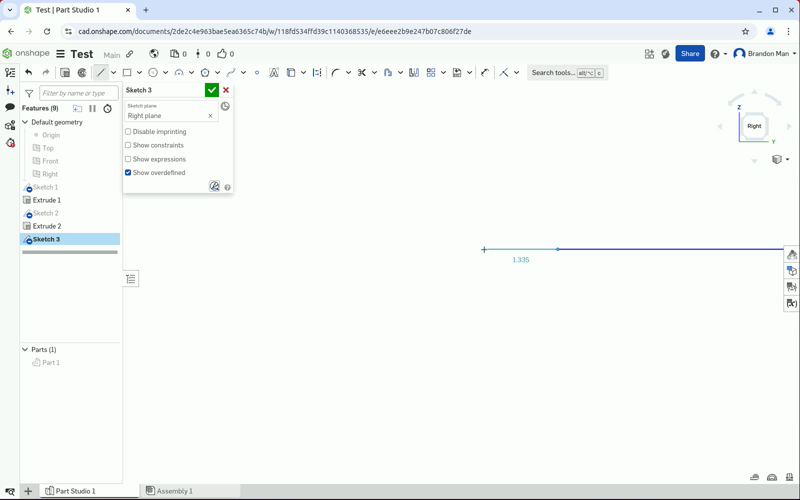
scroll(-6)
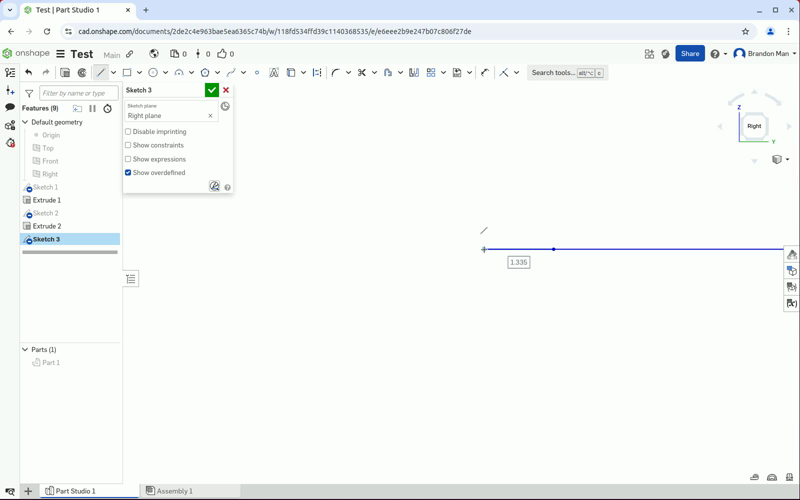
scroll(-6)
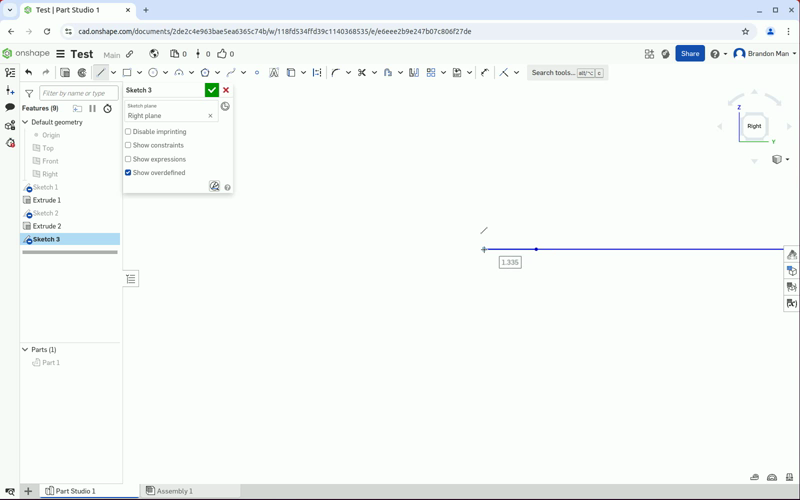
scroll(-6)
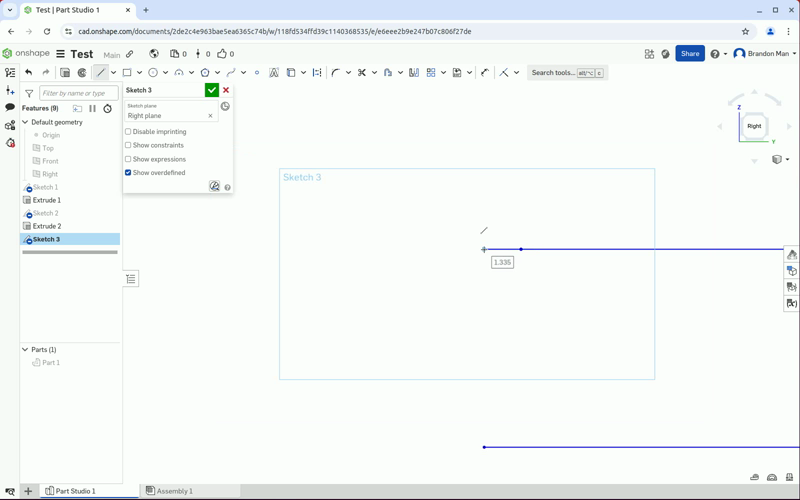
scroll(-6)
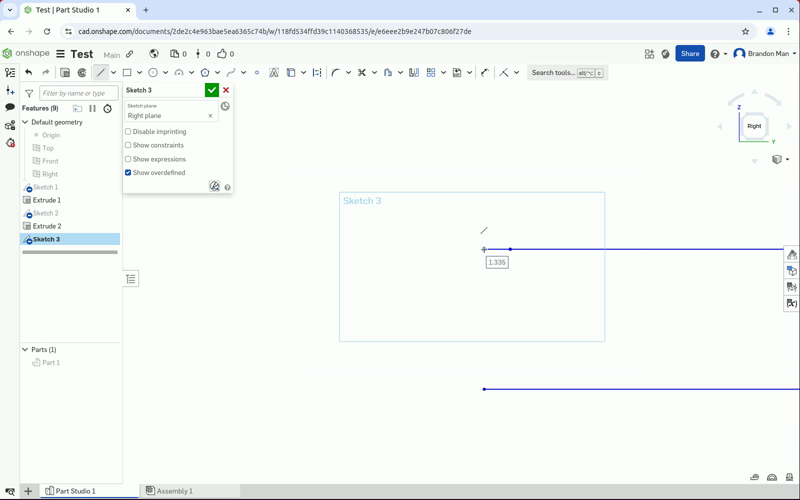
scroll(-6)
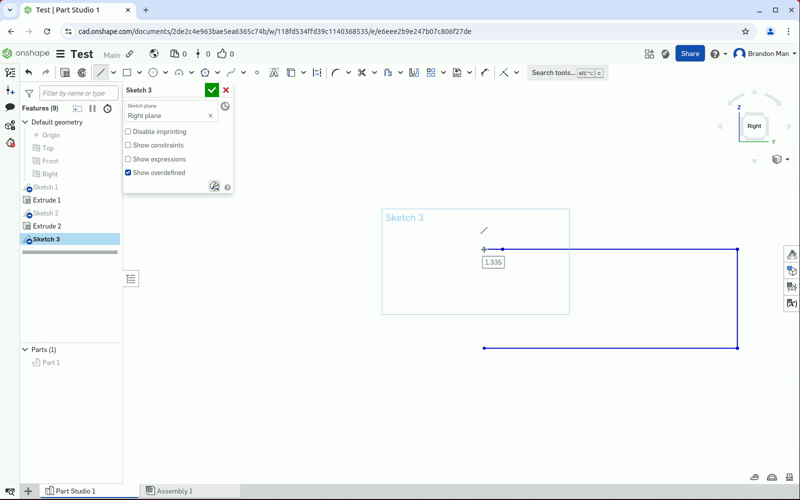
scroll(-6)
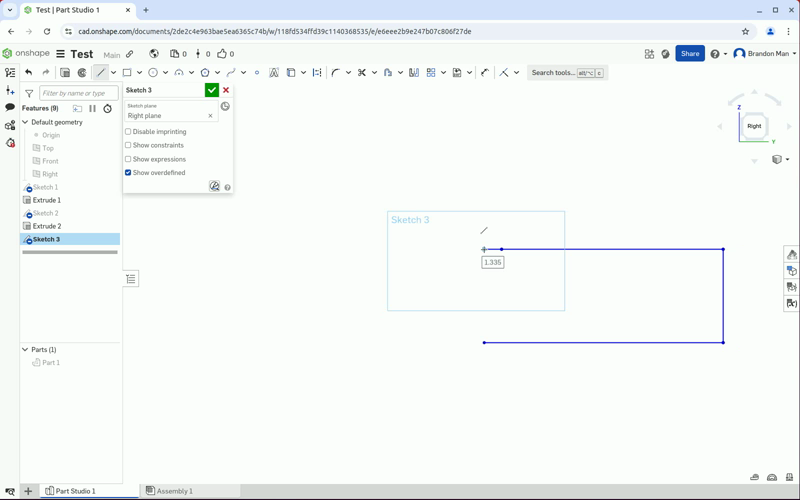
scroll(-6)
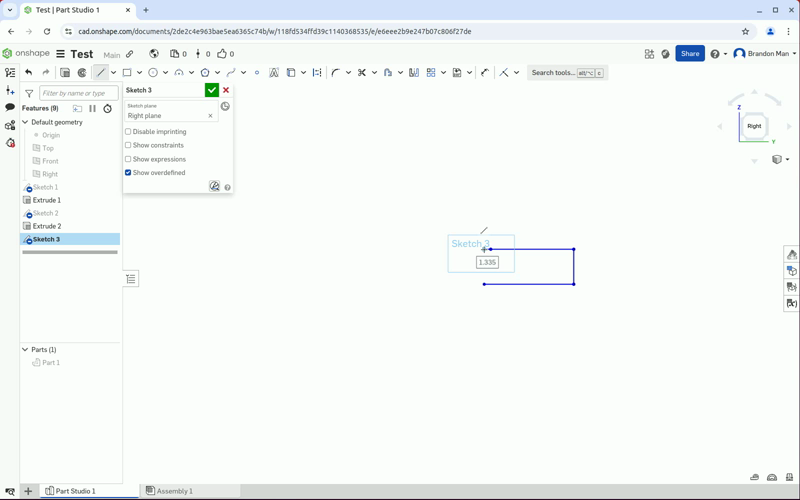
key_up(shift)
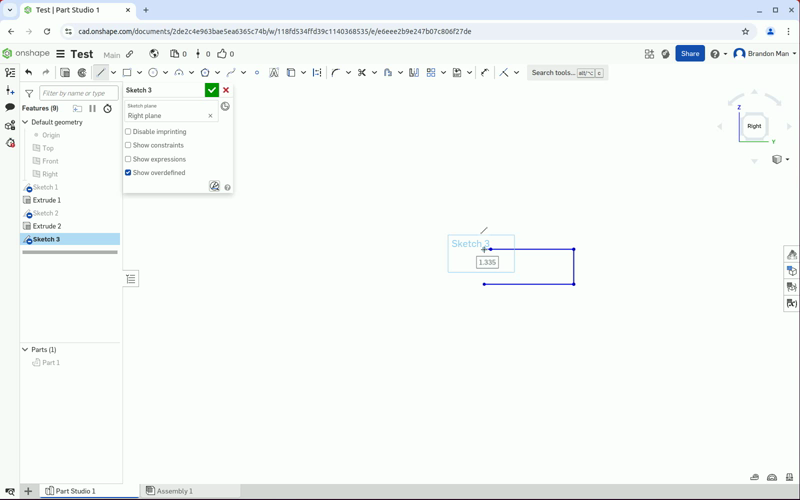
key_down(shift)
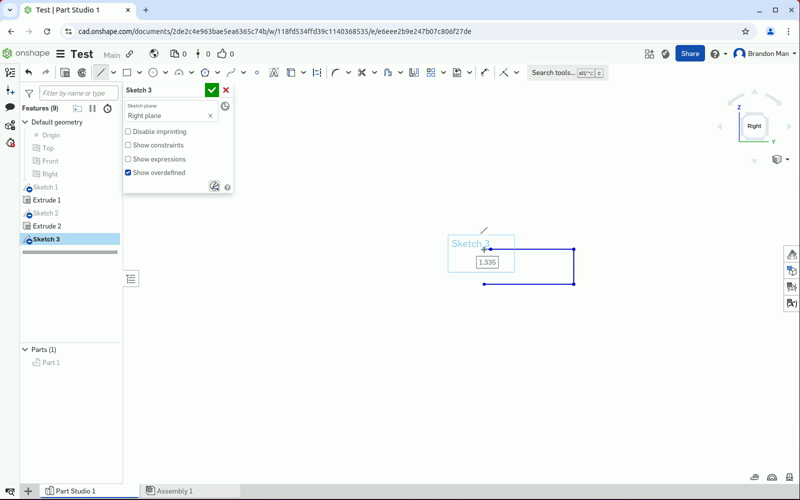
mouse_move(514, 249)
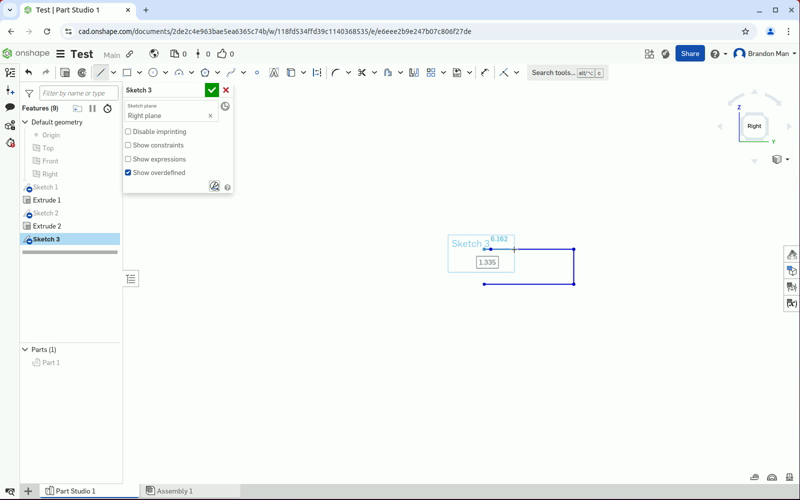
mouse_move(484, 283)
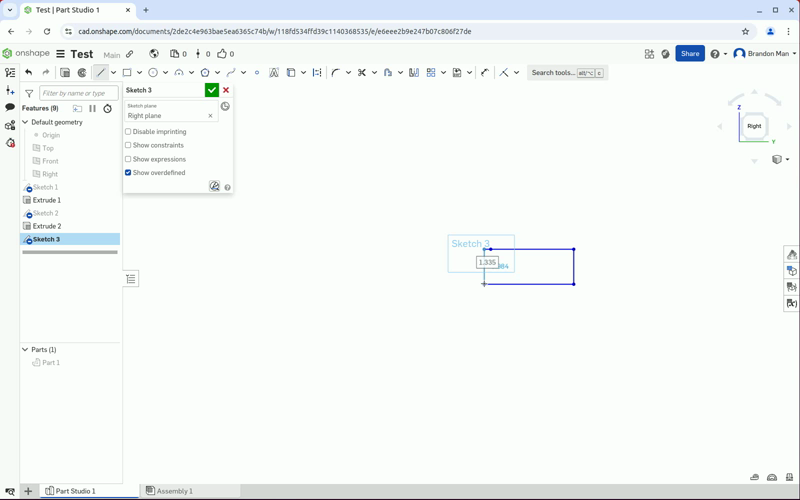
scroll(6)
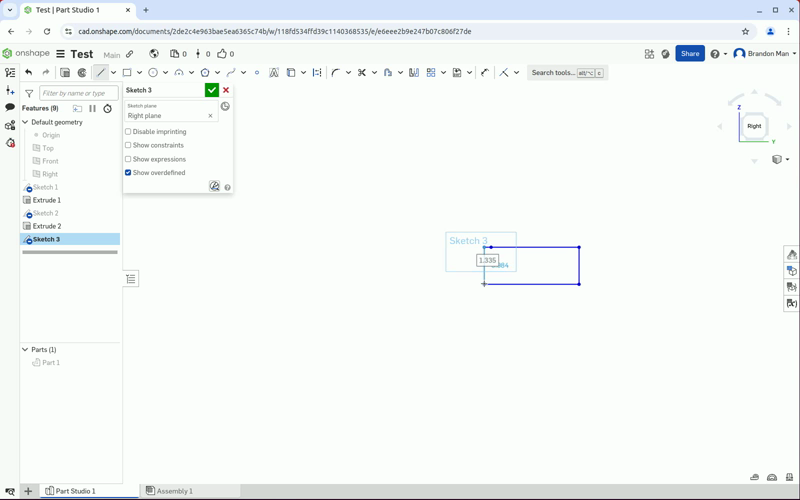
scroll(6)
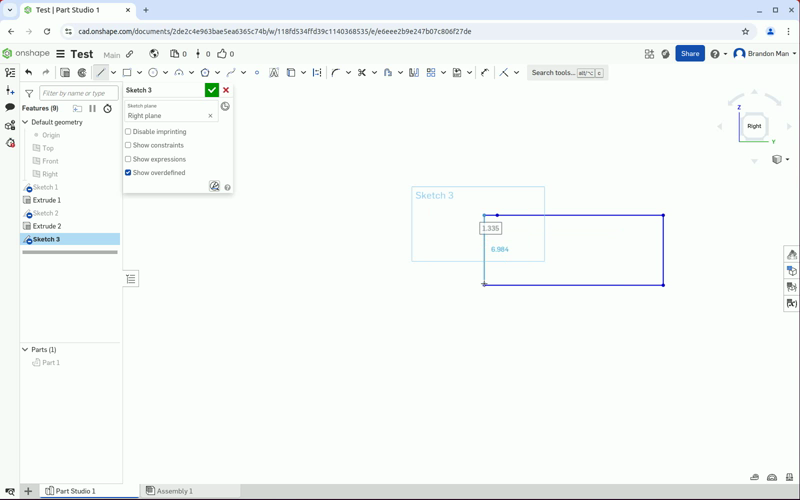
scroll(6)
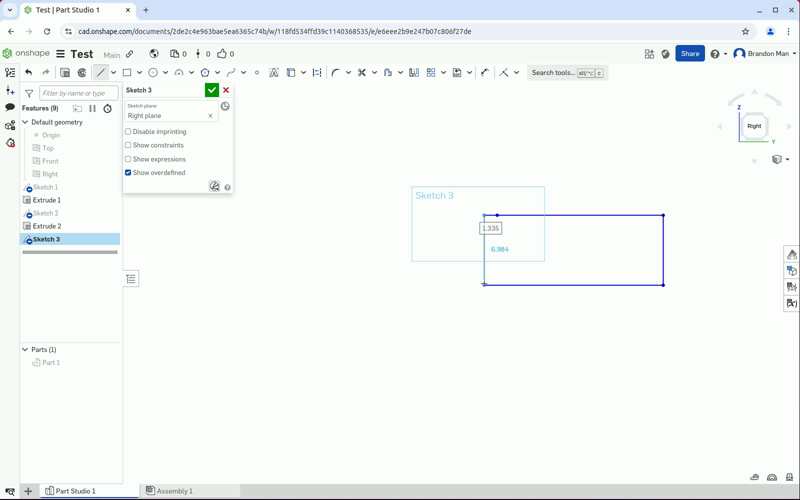
scroll(6)
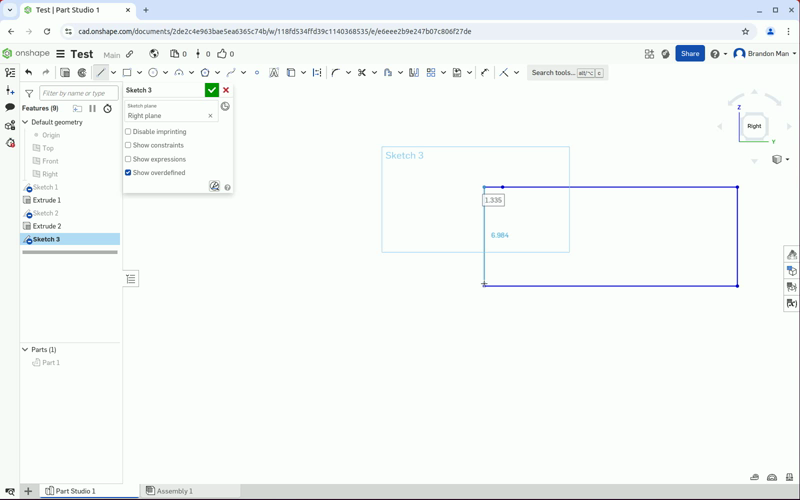
scroll(6)
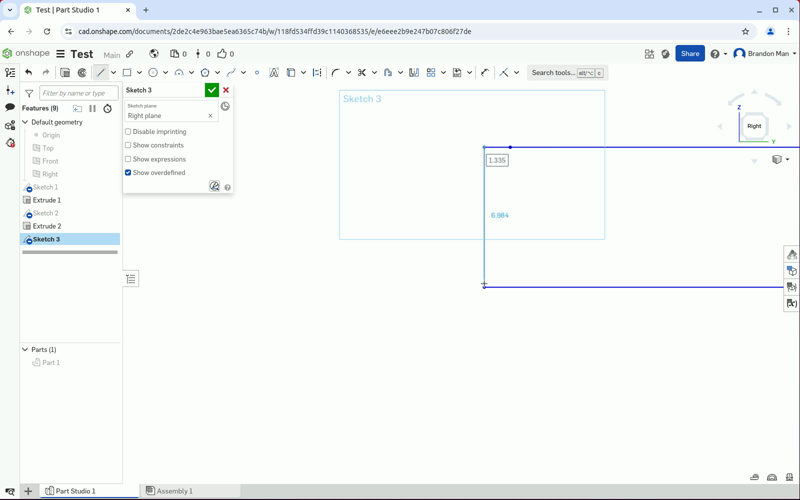
scroll(6)
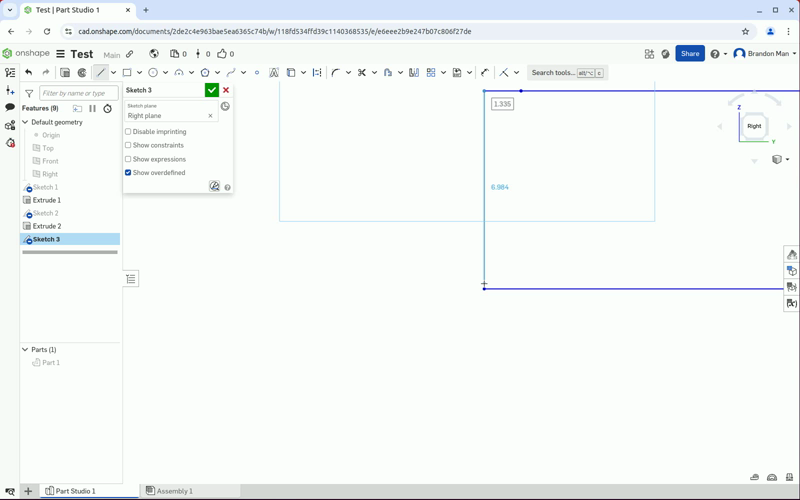
scroll(6)
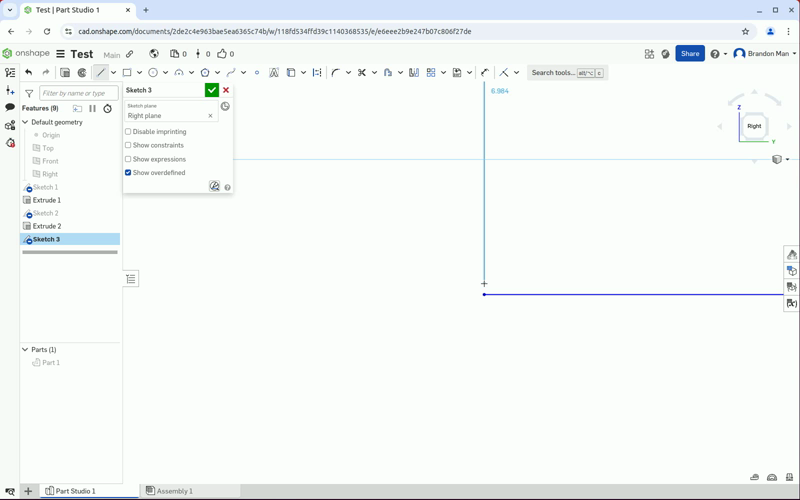
click(484, 283)
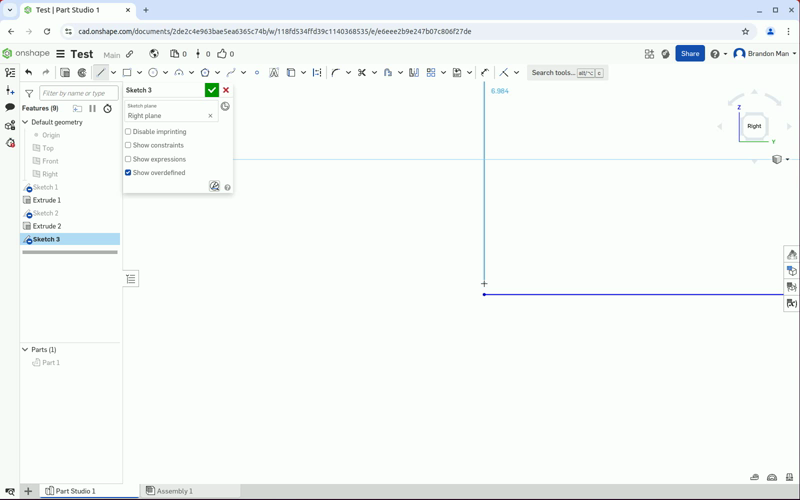
scroll(-6)
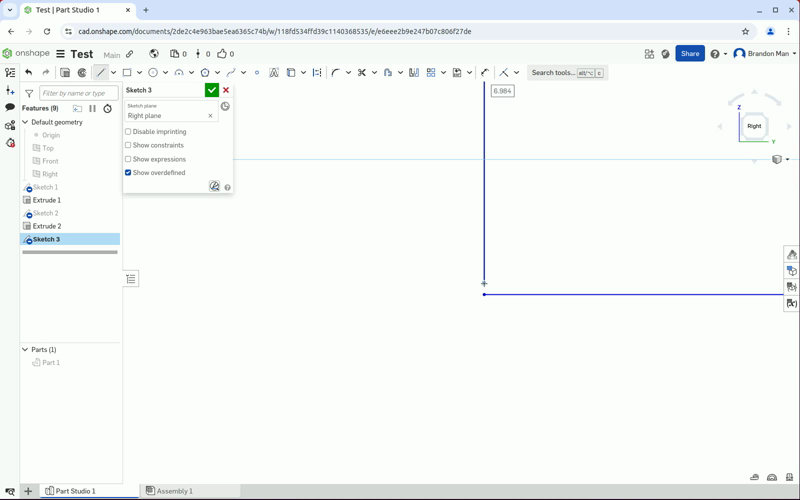
scroll(-6)
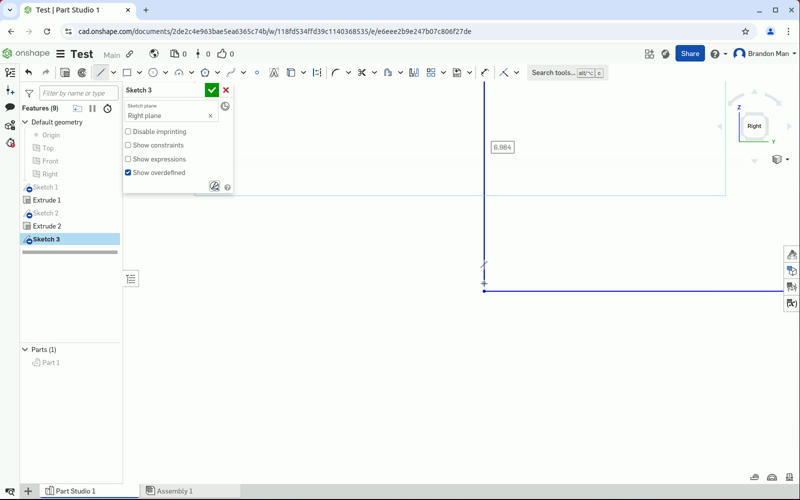
scroll(-6)
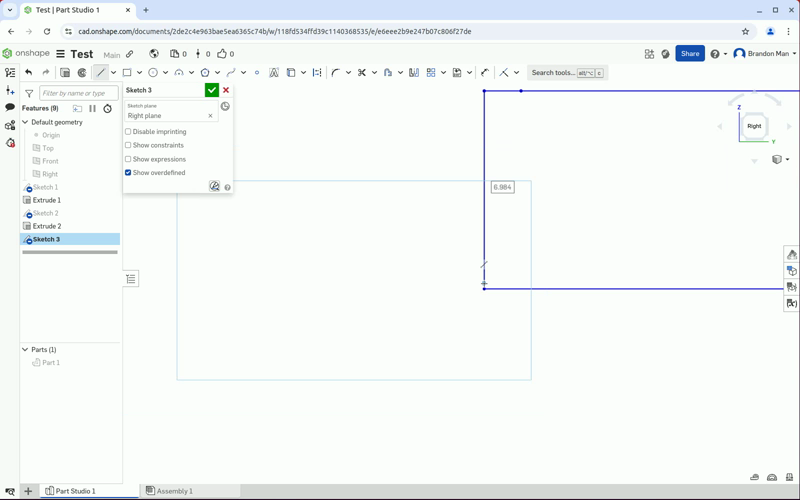
scroll(-6)
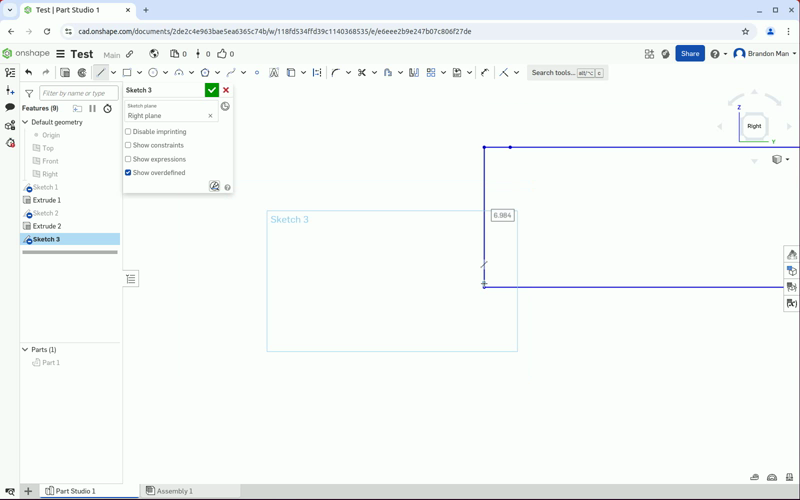
scroll(-6)
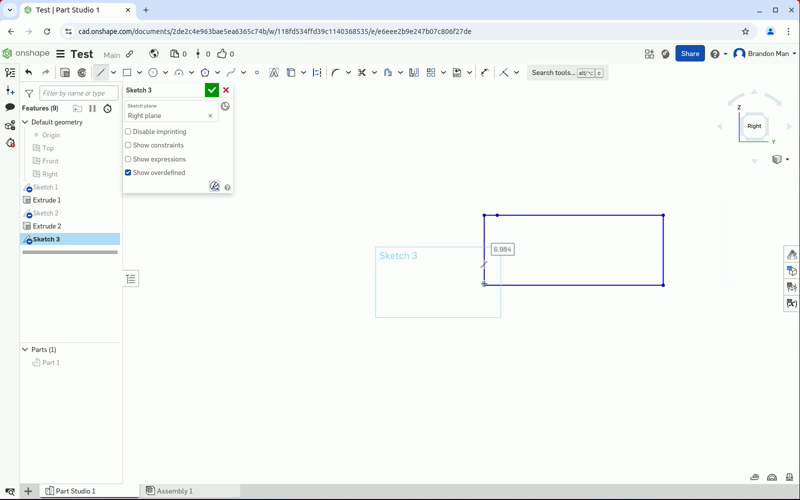
scroll(-6)
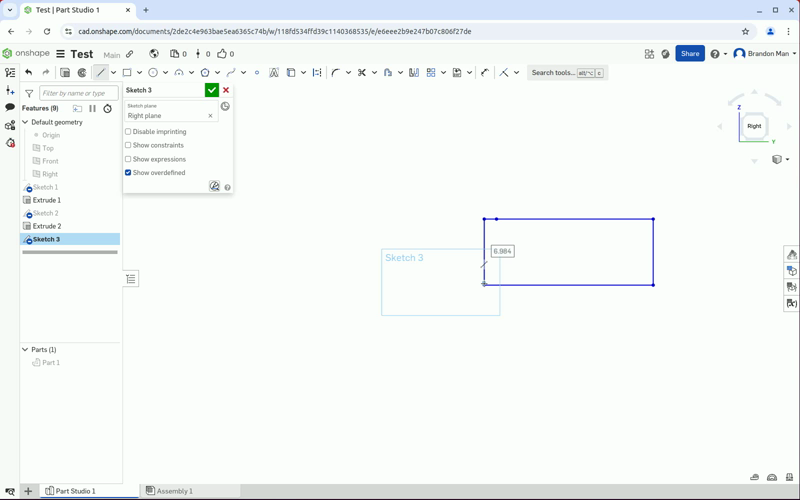
scroll(-6)
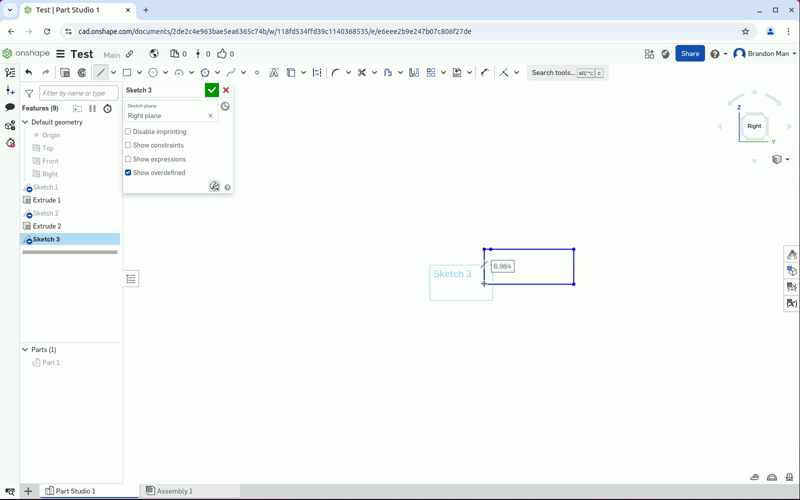
key_up(shift)
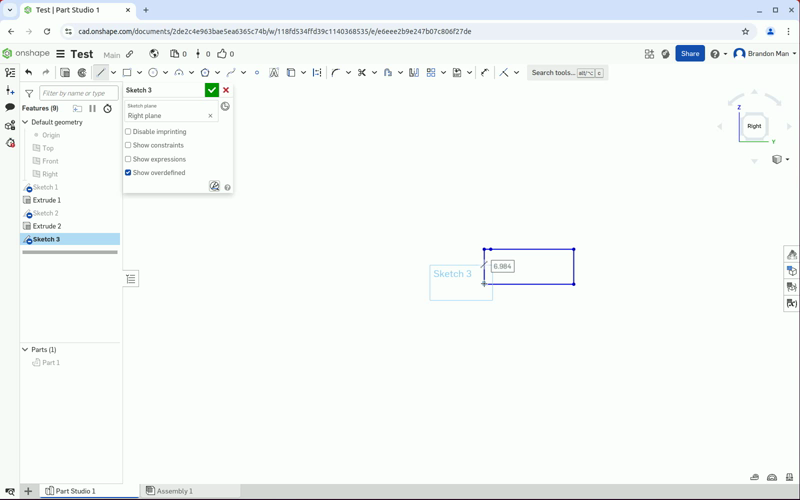
mouse_move(514, 283)
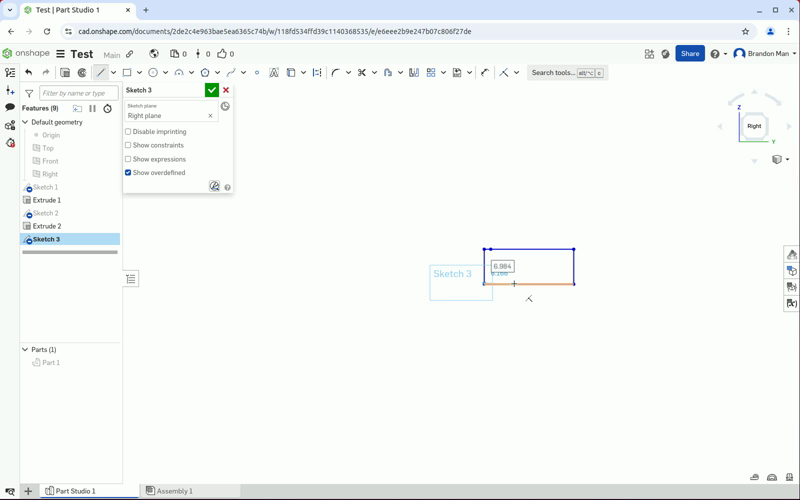
key_down(shift)
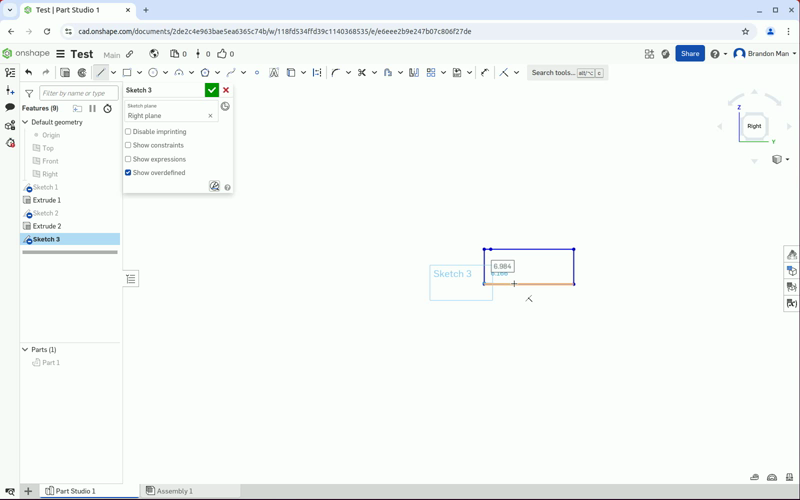
mouse_move(484, 284)
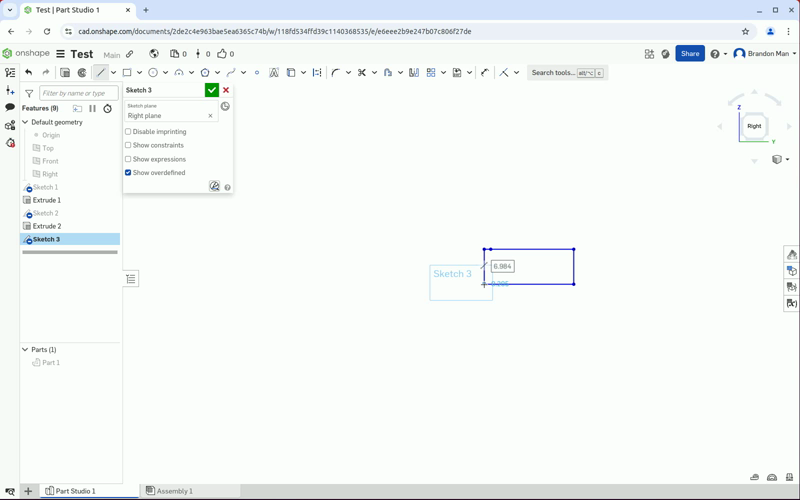
scroll(6)
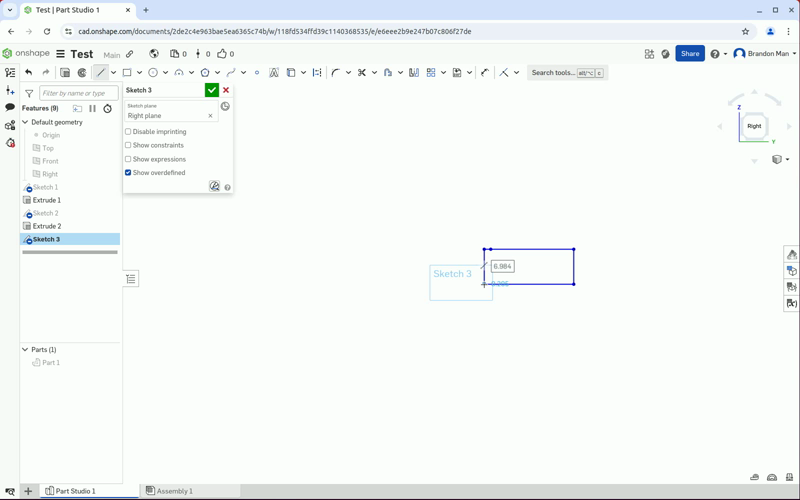
scroll(6)
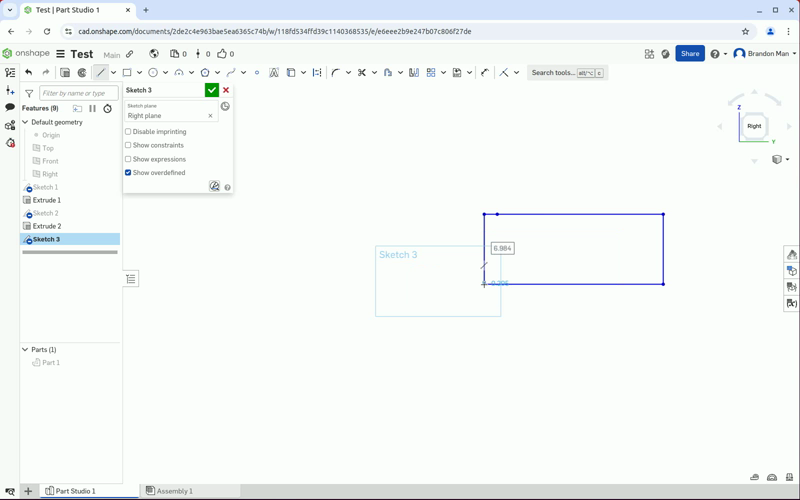
scroll(6)
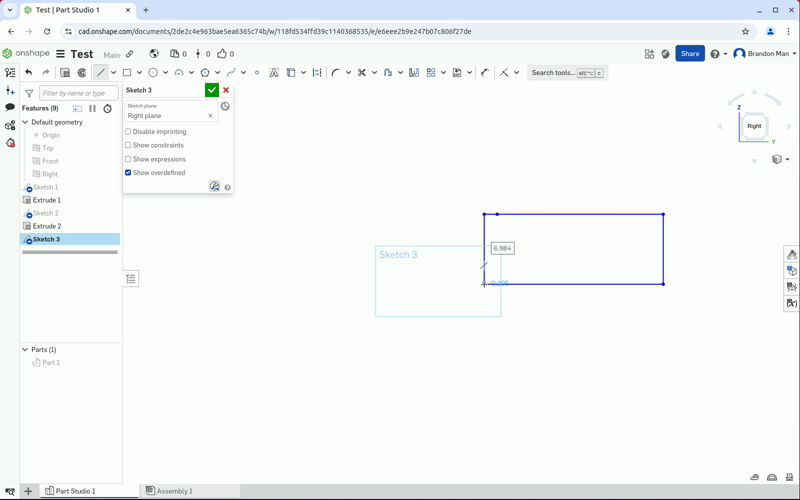
scroll(6)
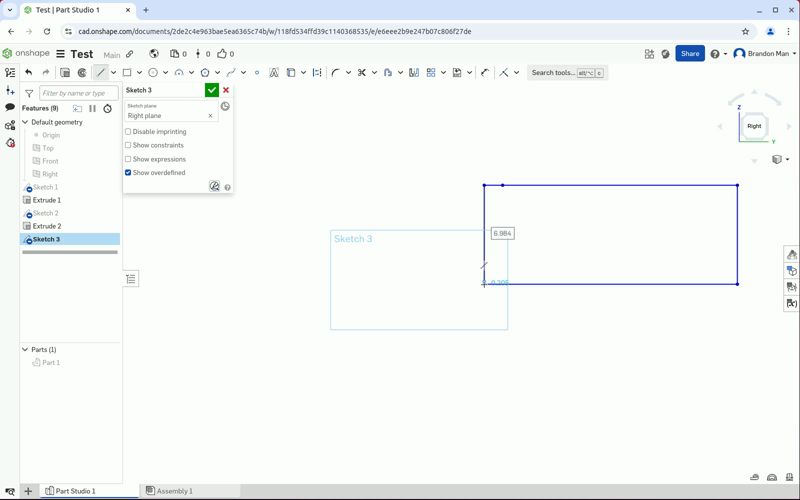
scroll(6)
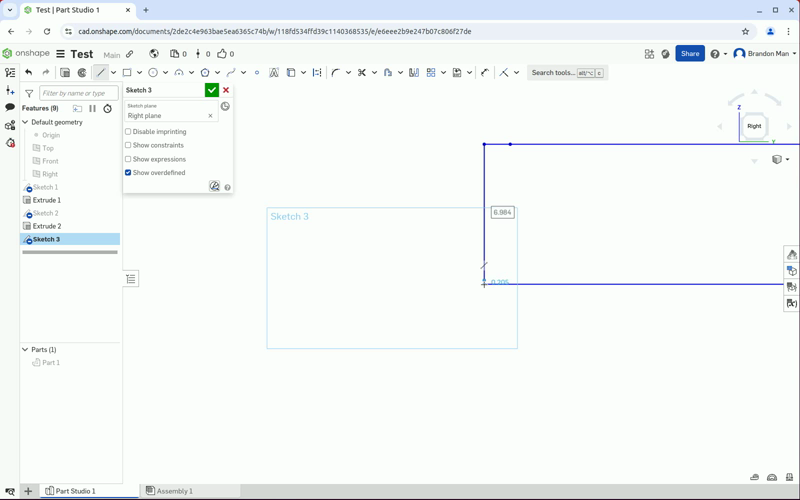
scroll(6)
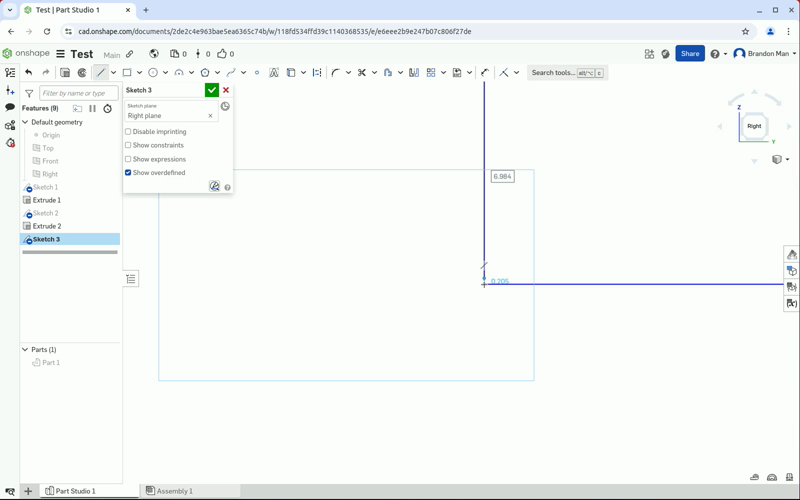
scroll(6)
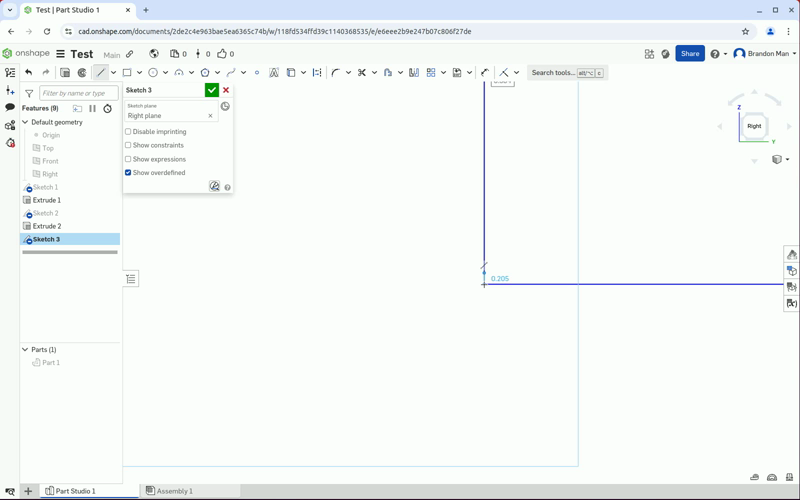
key_up(shift)
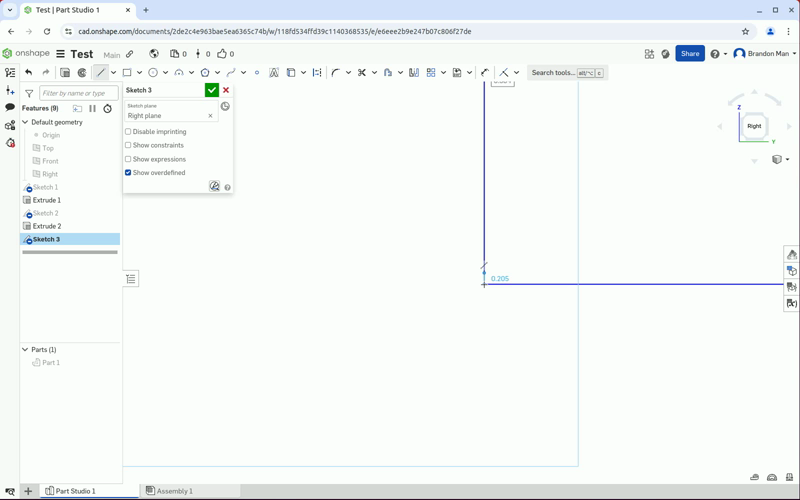
click(484, 284)
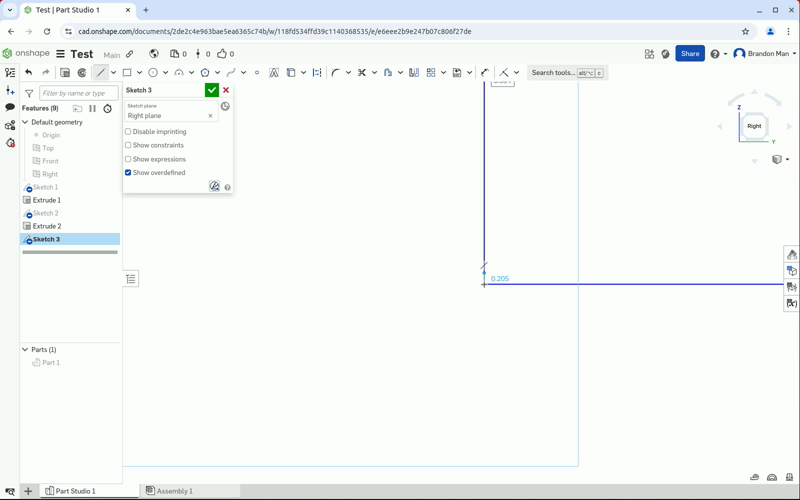
scroll(-6)
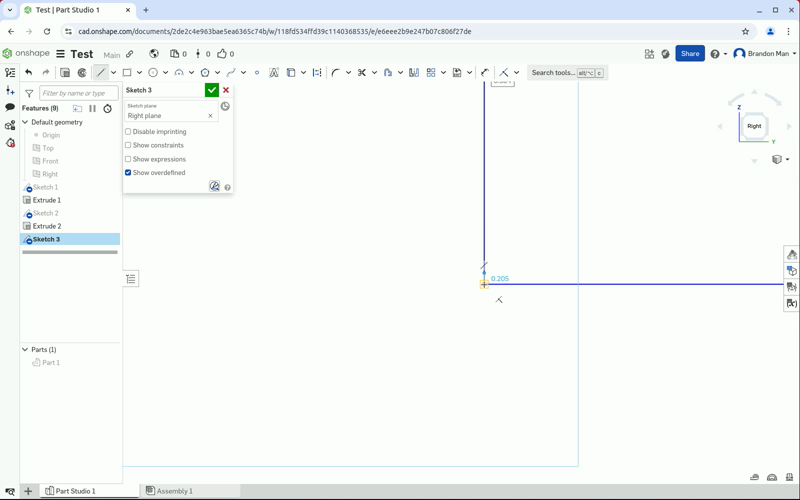
scroll(-6)
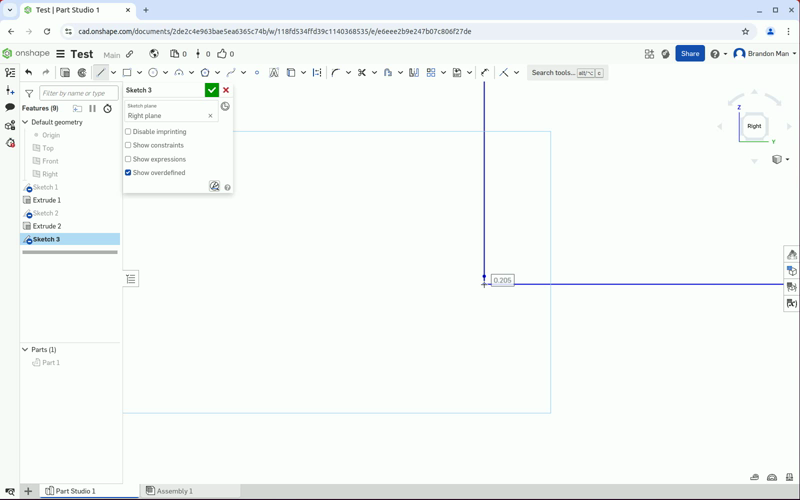
scroll(-6)
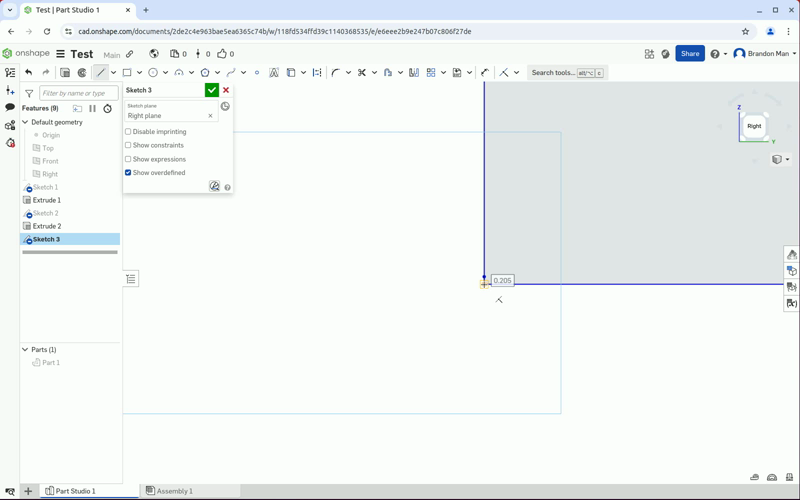
scroll(-6)
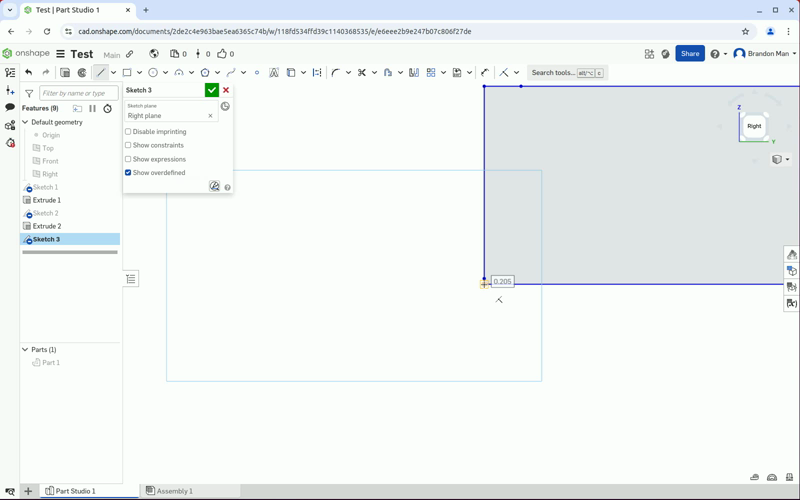
scroll(-6)
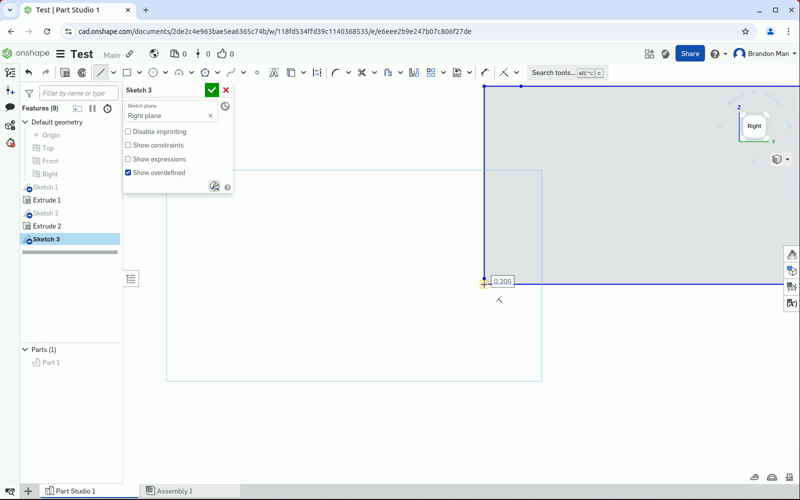
scroll(-6)
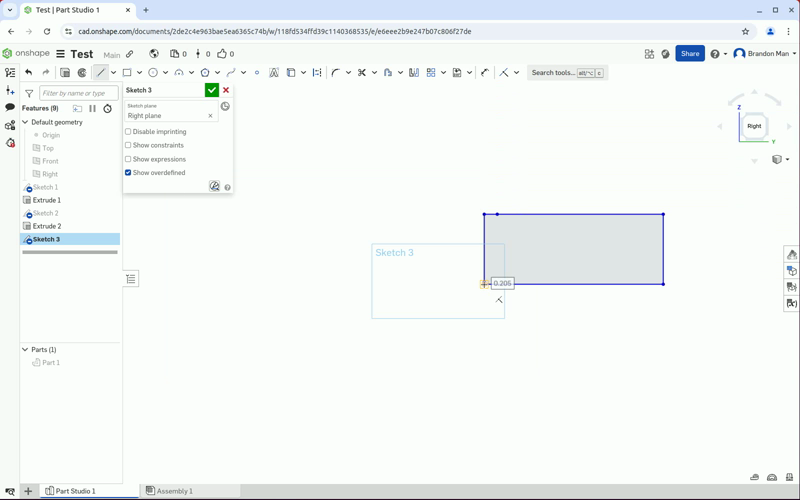
scroll(-6)
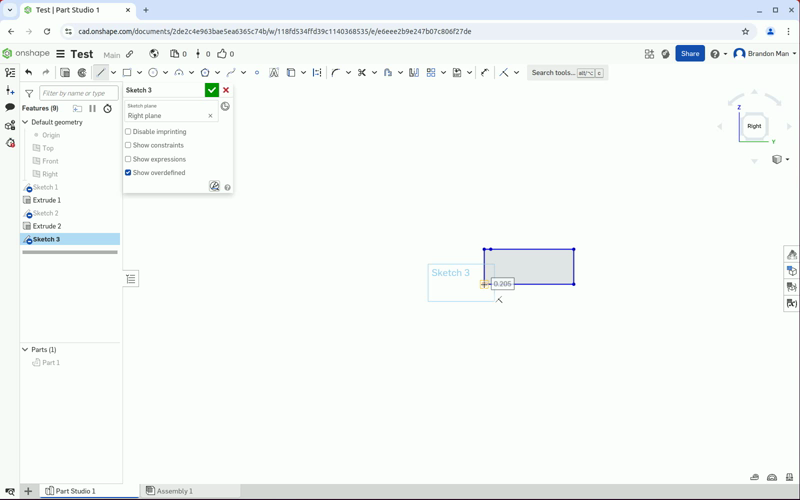
key(esc)
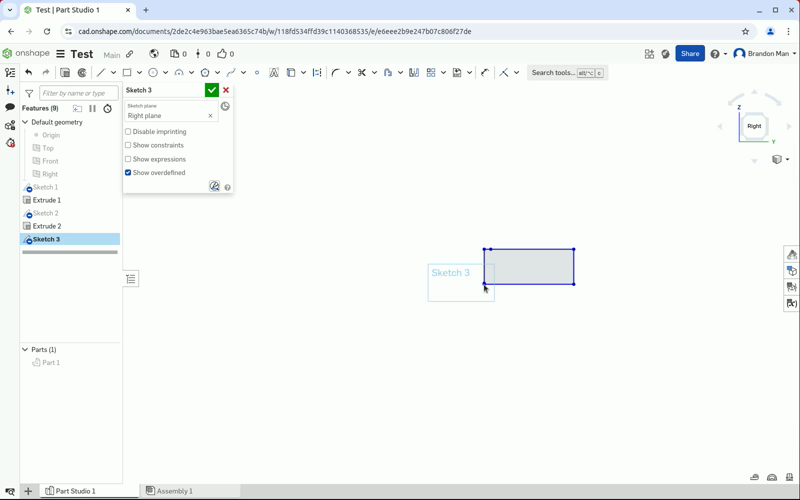
mouse_move(502, 279)
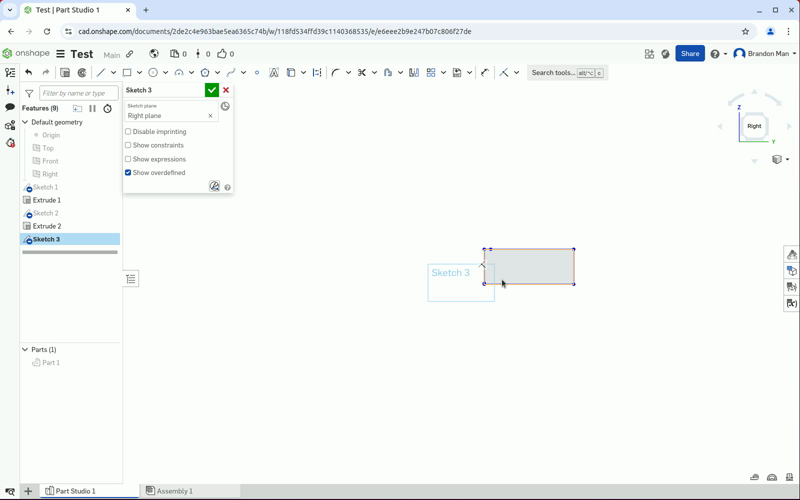
click(502, 279)
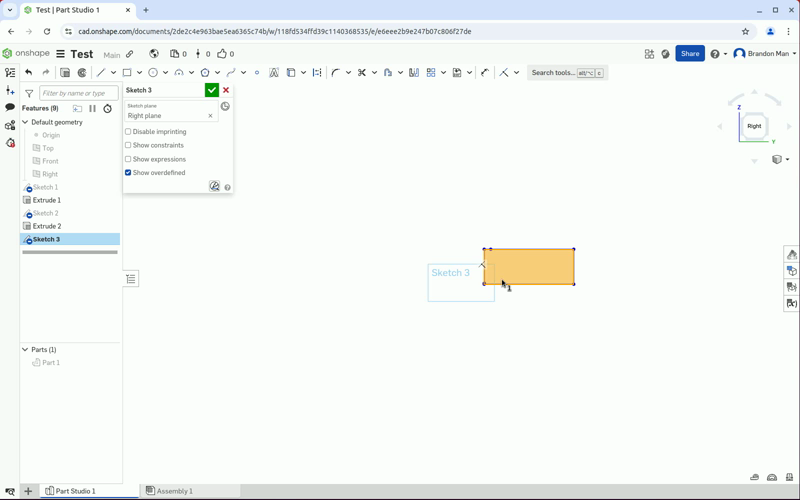
mouse_move(73, 352)
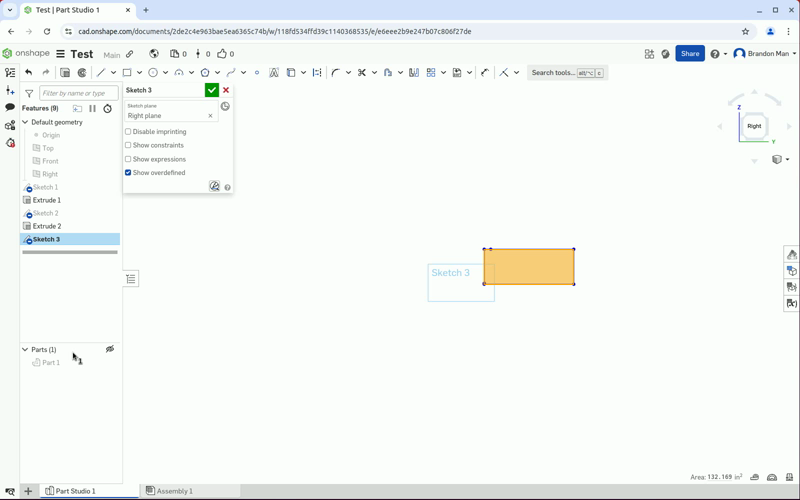
key(shift+y)
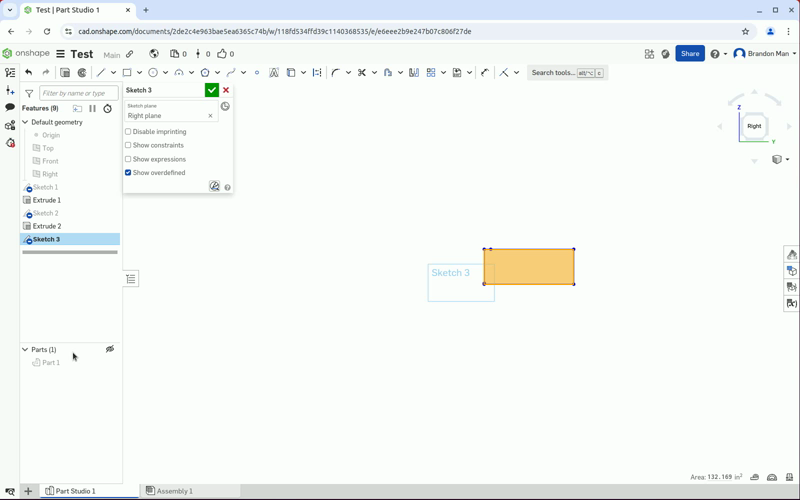
key(shift+e)
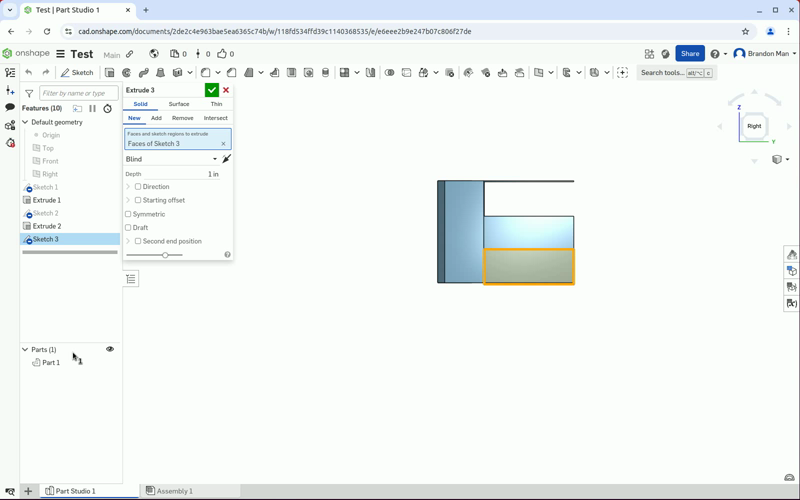
mouse_move(143, 106)
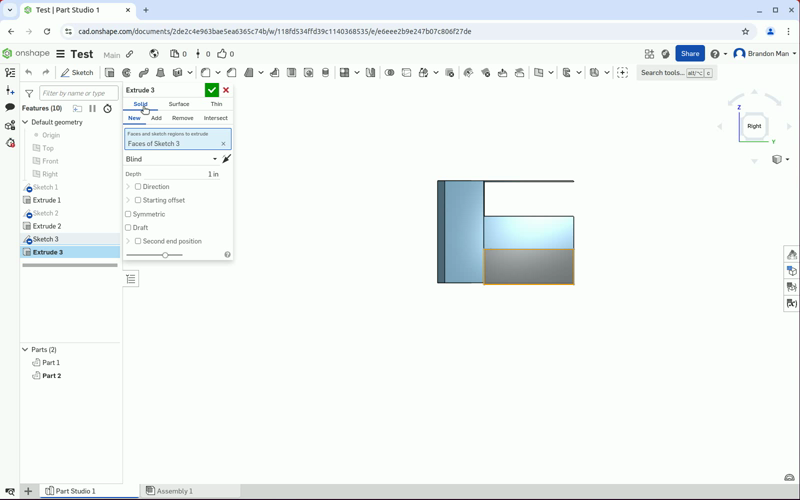
click(143, 106)
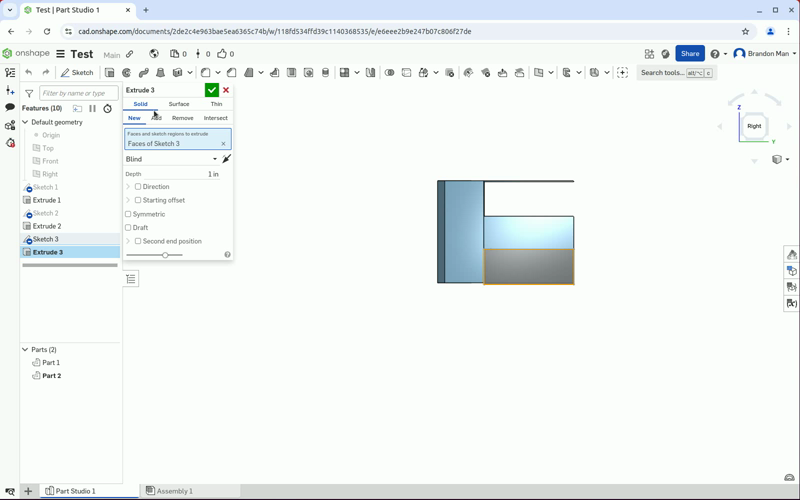
mouse_move(186, 120)
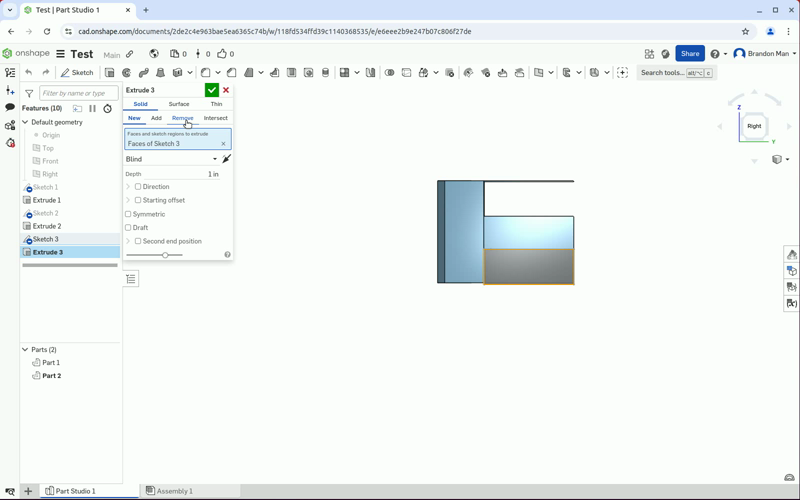
click(186, 120)
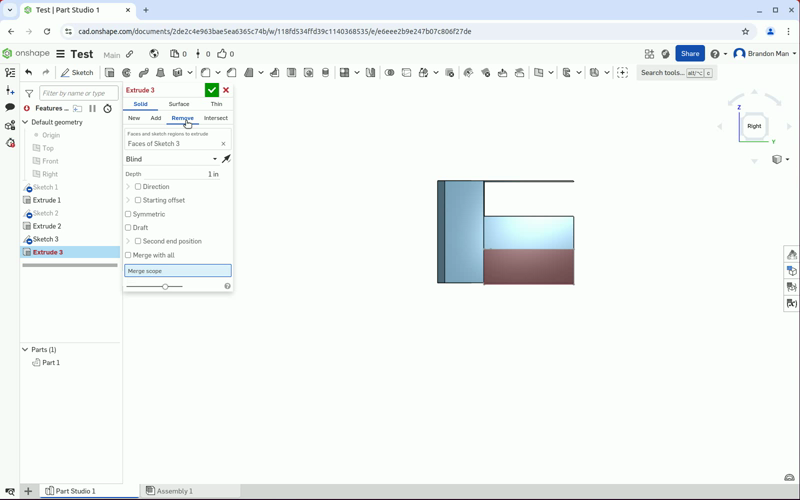
key(tab, 4)
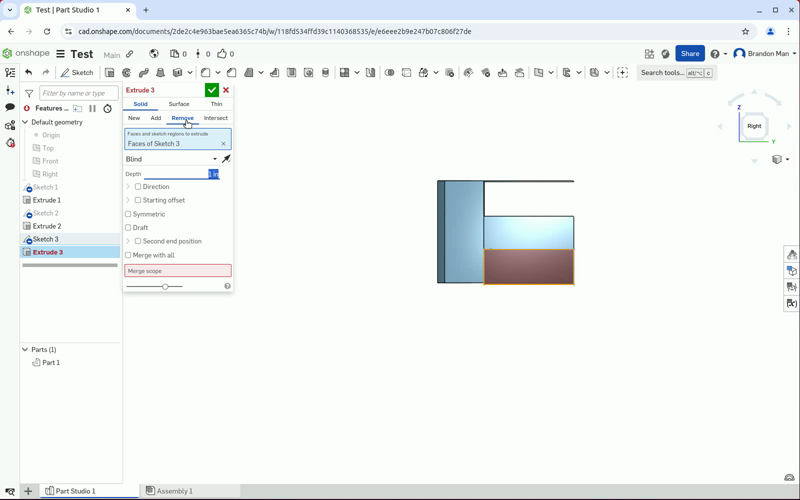
text(6.499)
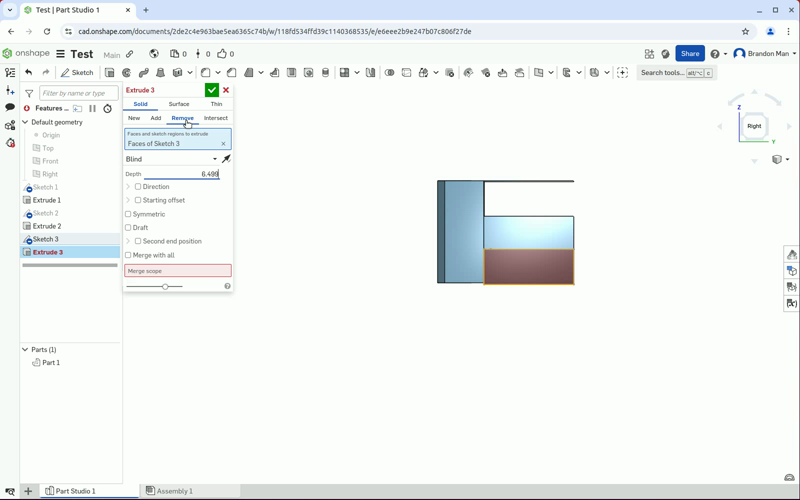
key(tab, 6)
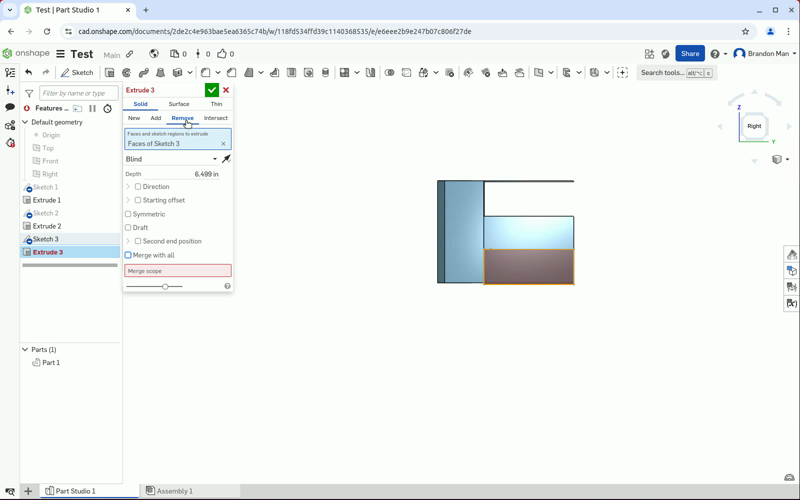
key(space)
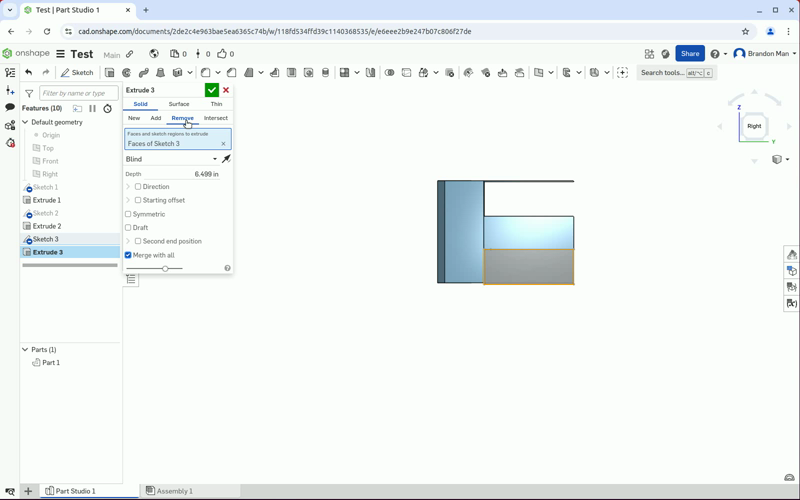
key(enter)
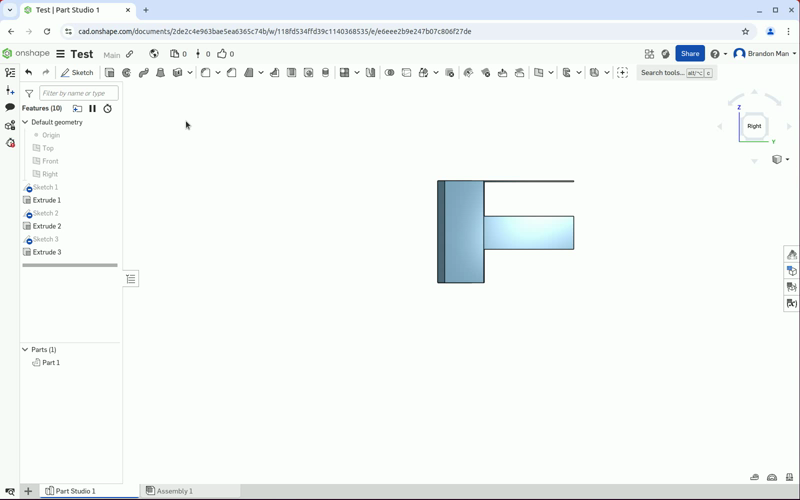
key(shift+h)
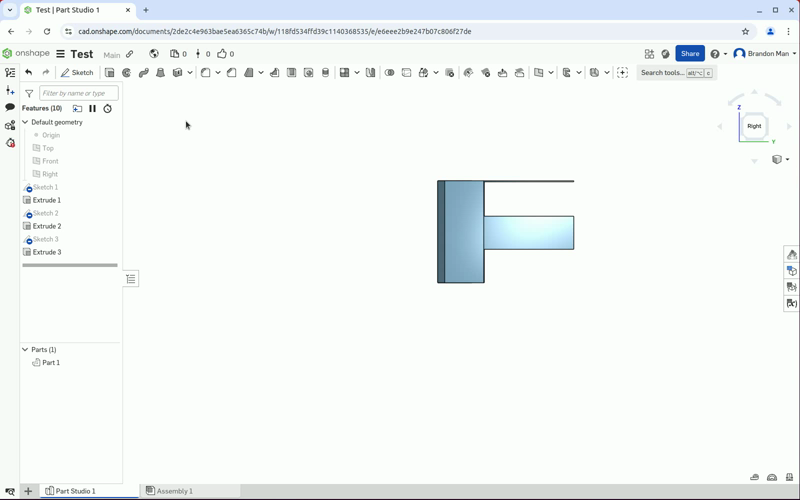
key(shift+h)
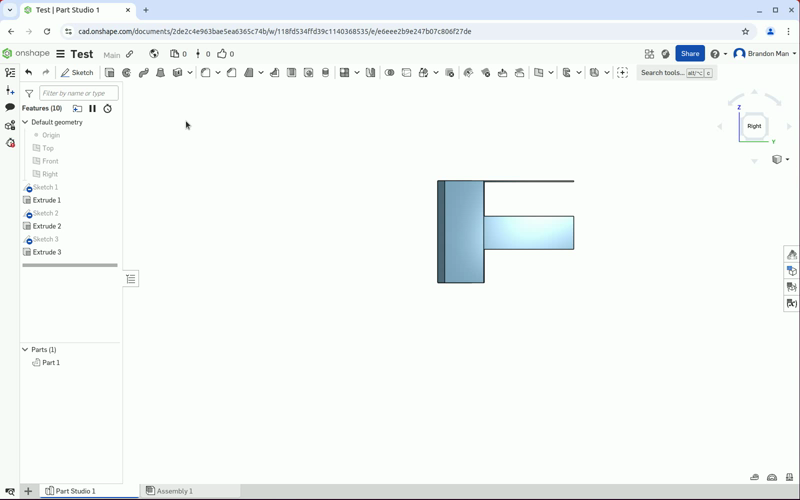
mouse_move(73, 189)
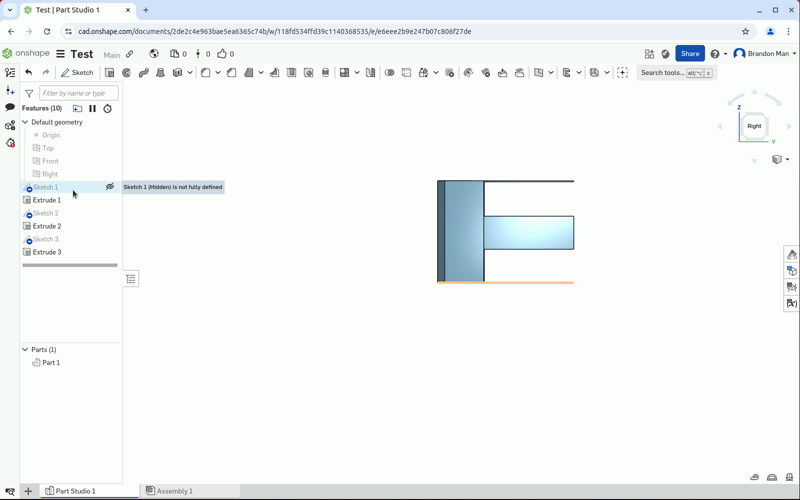
click(73, 189)
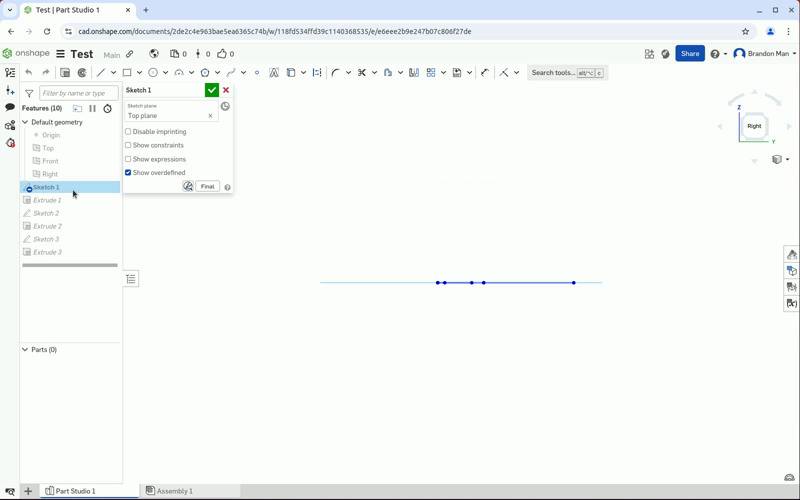
mouse_move(229, 92)
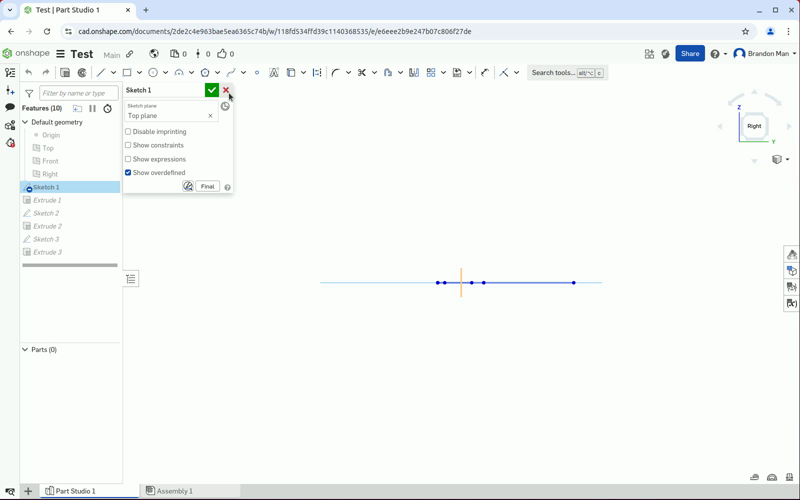
click(229, 92)
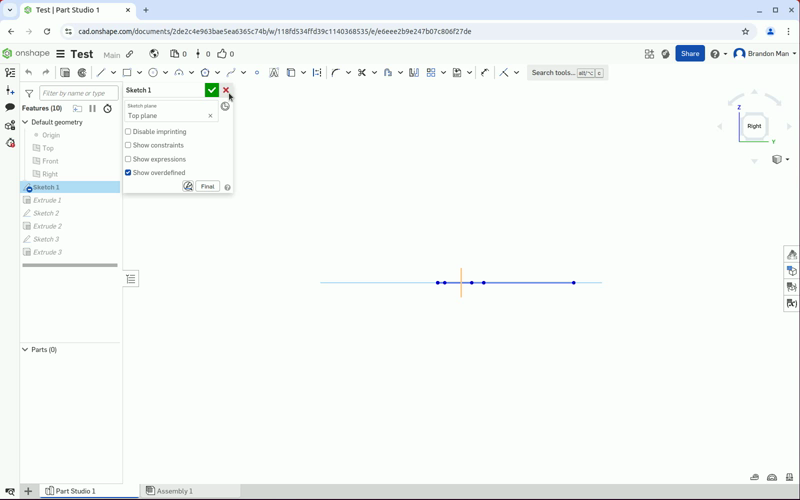
key(shift+s)
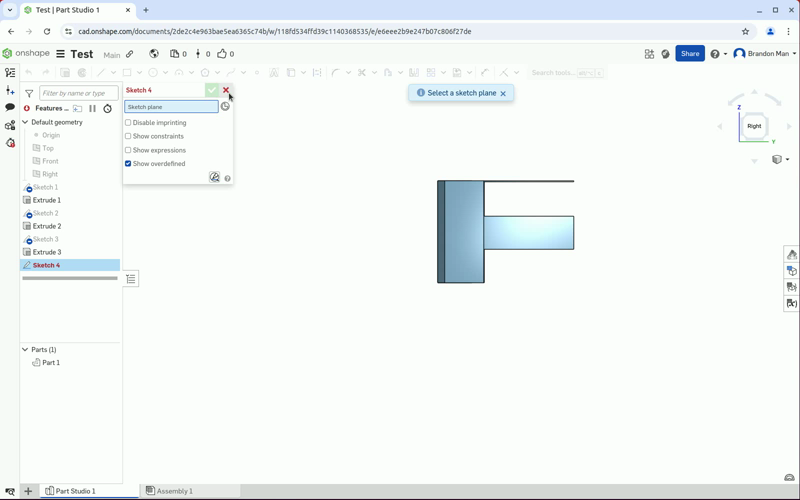
mouse_move(73, 176)
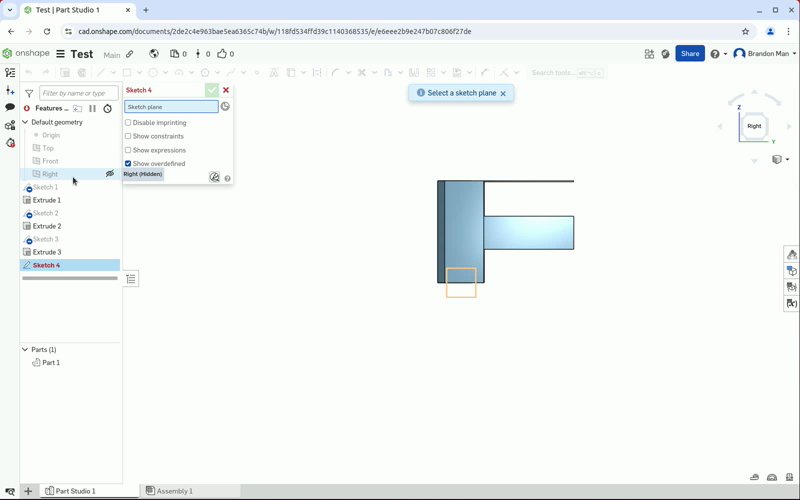
click(73, 176)
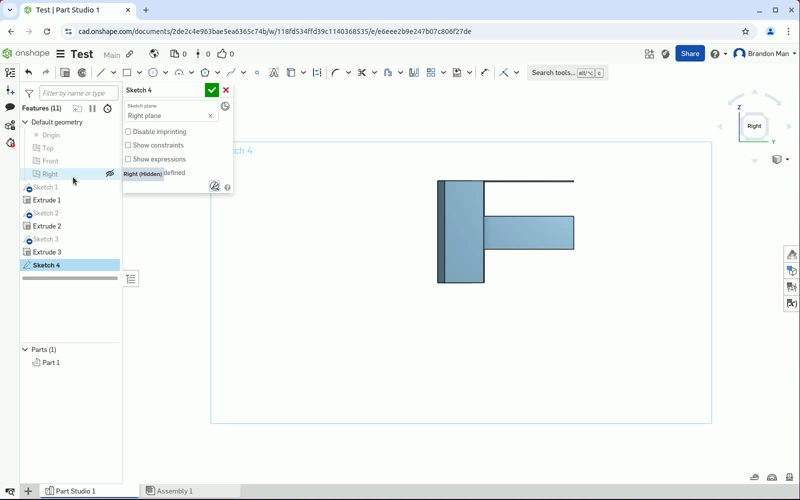
mouse_move(73, 352)
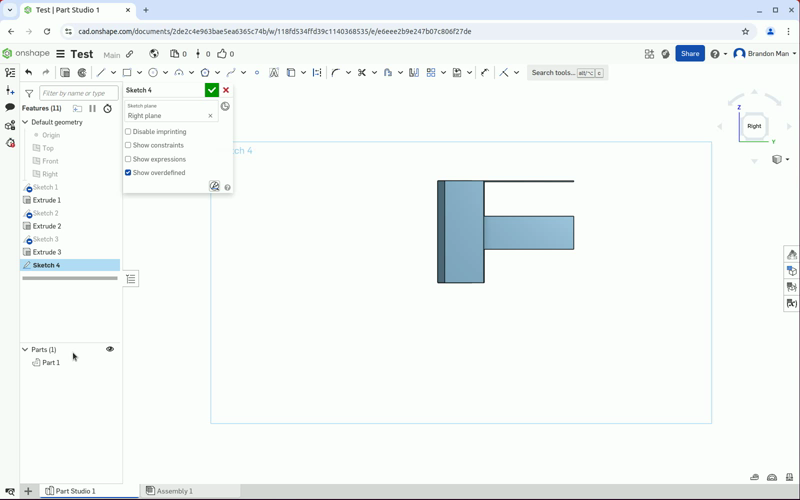
key(y)
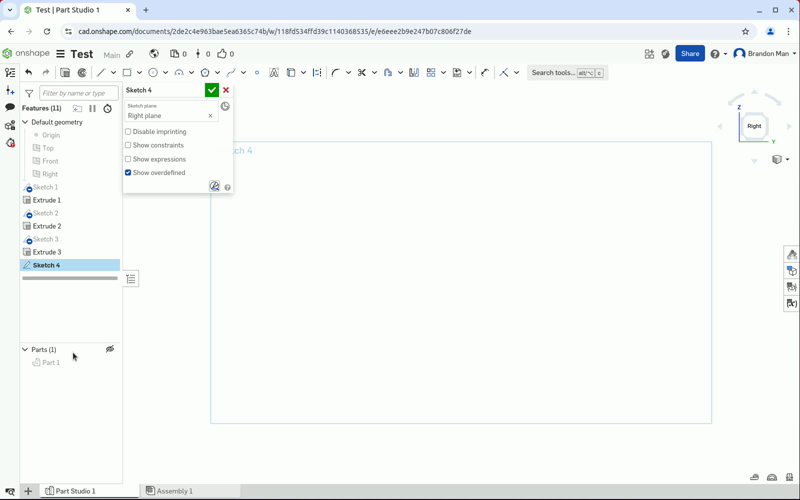
key(c)
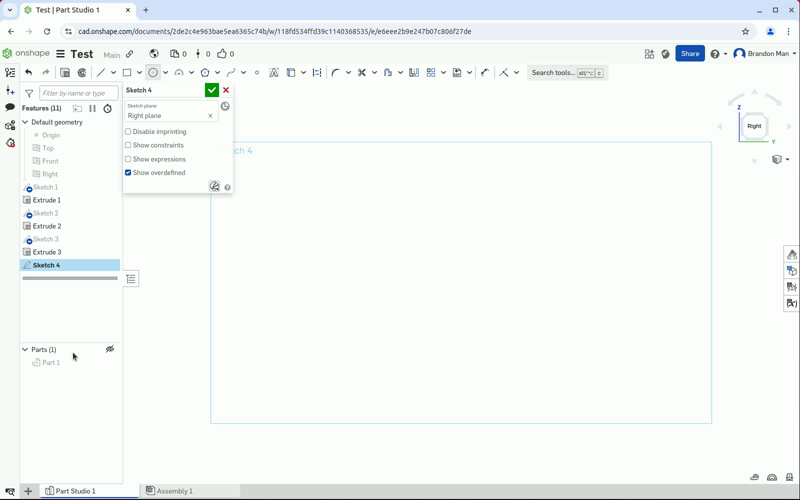
key_down(shift)
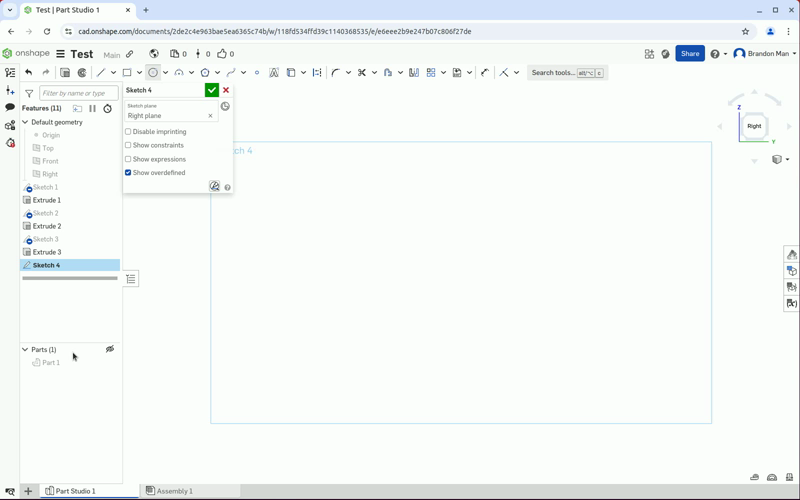
mouse_move(562, 232)
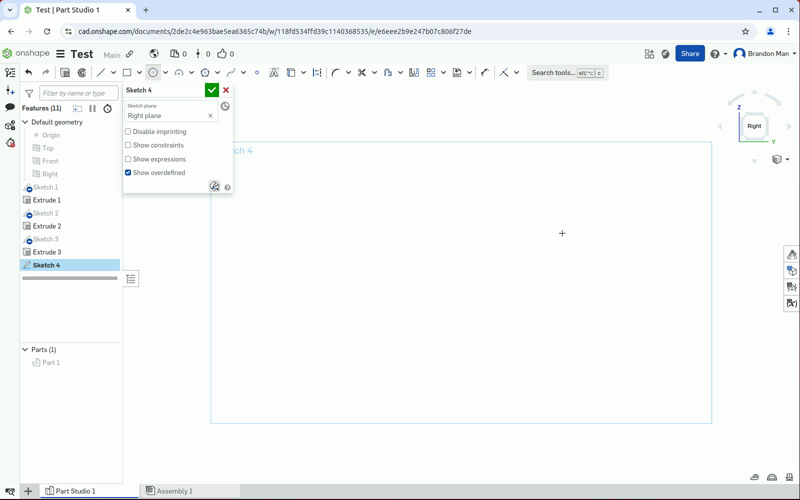
click(562, 232)
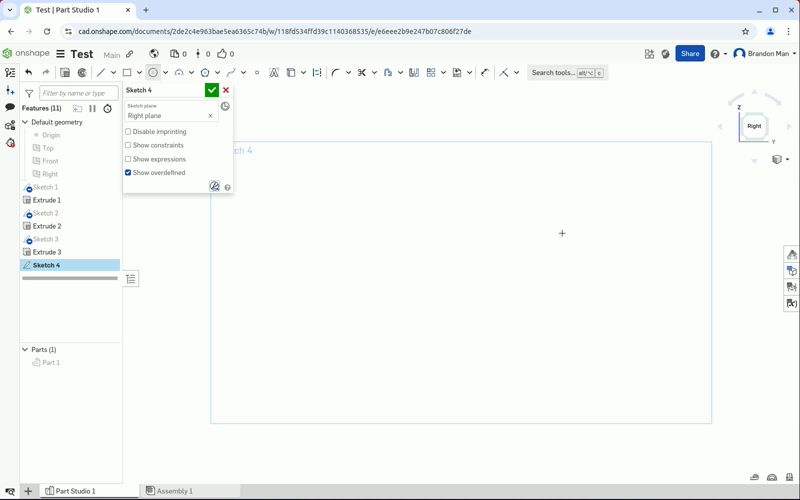
key_up(shift)
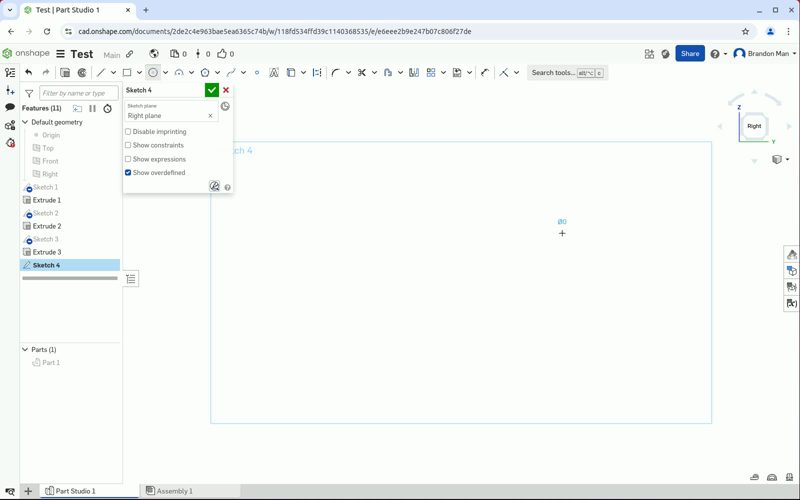
mouse_move(565, 232)
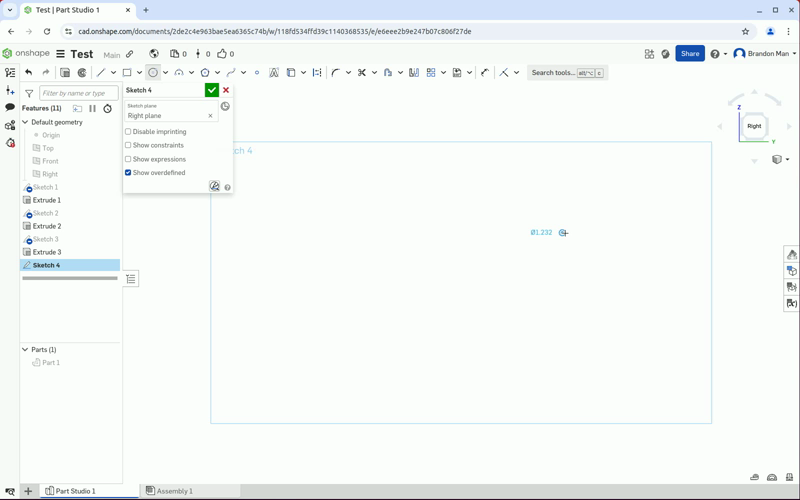
click(565, 232)
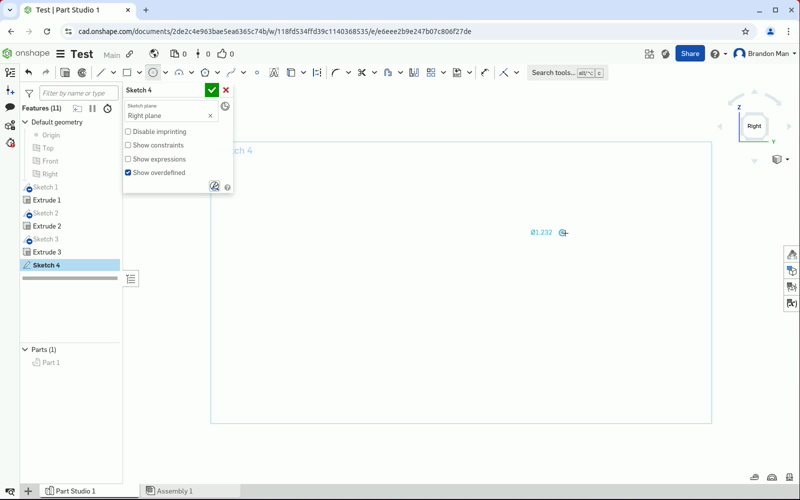
key(esc)
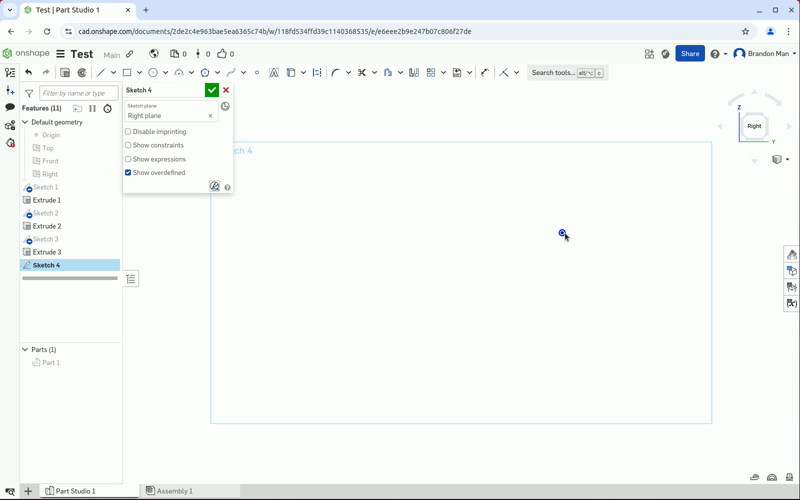
mouse_move(563, 232)
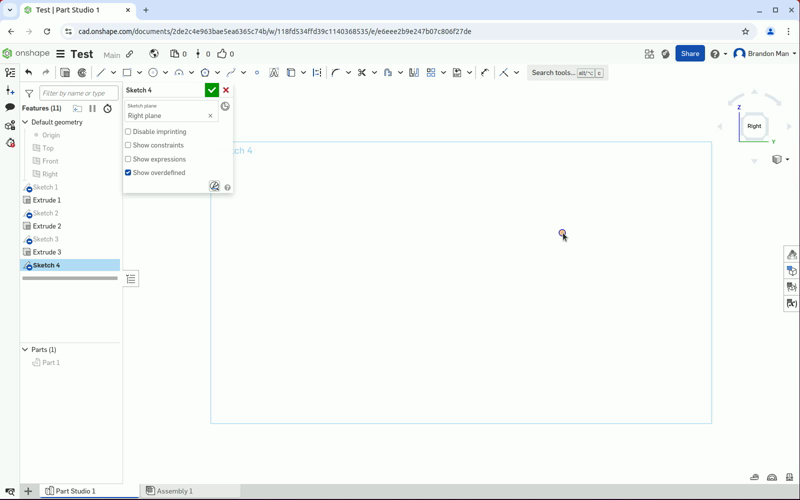
scroll(6)
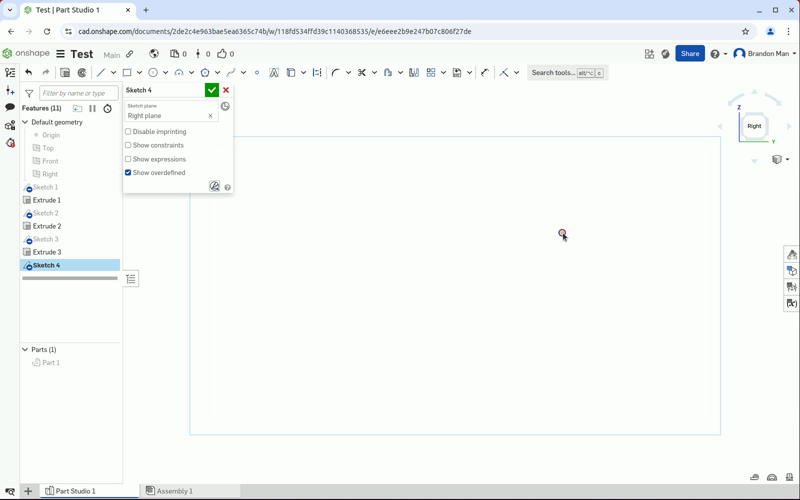
scroll(6)
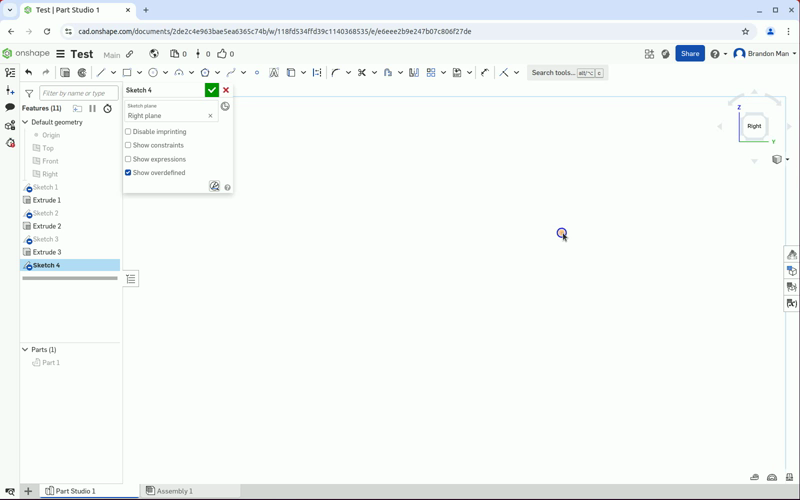
scroll(6)
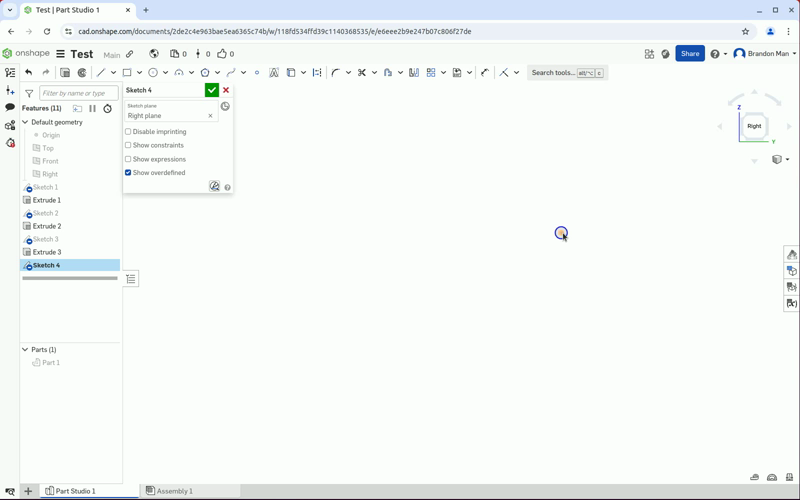
scroll(6)
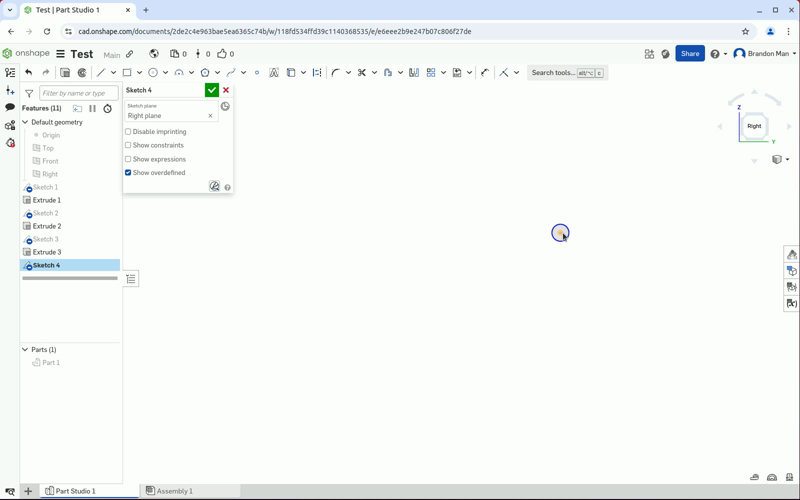
scroll(6)
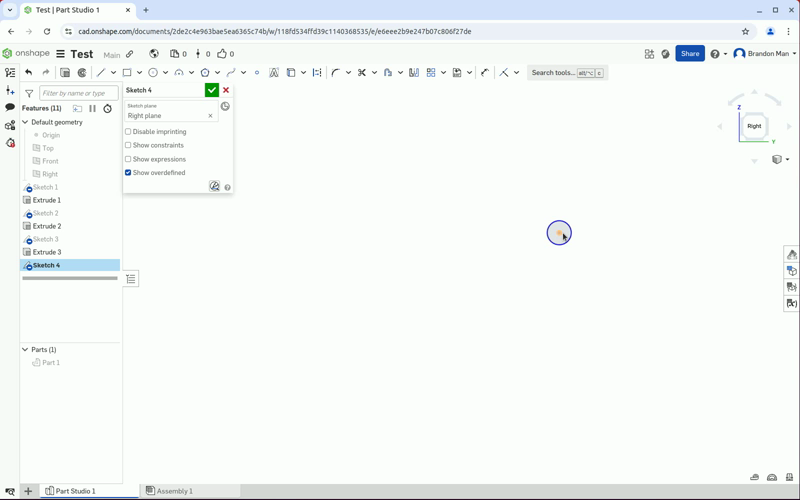
scroll(6)
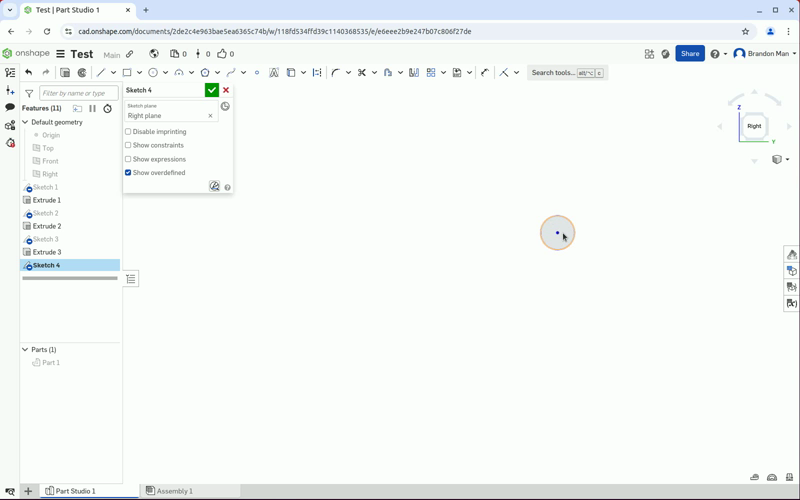
scroll(6)
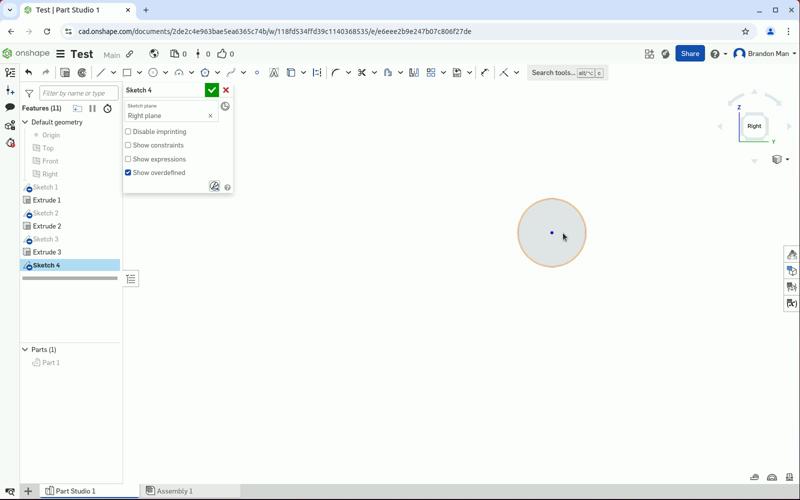
click(563, 232)
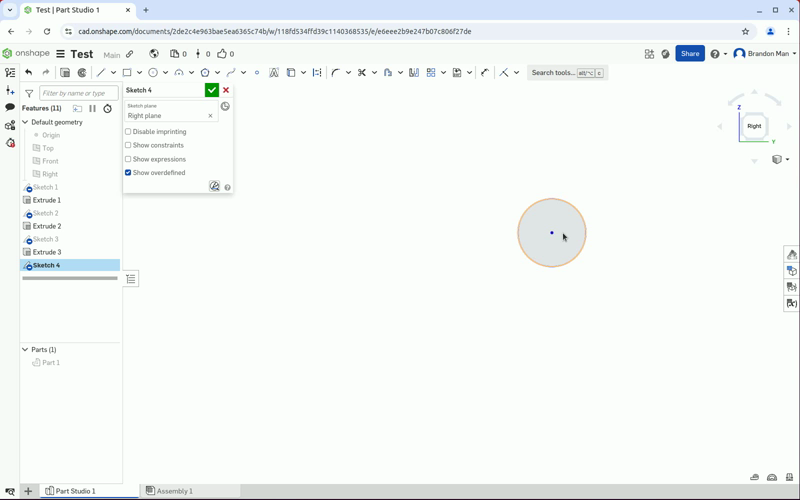
scroll(-6)
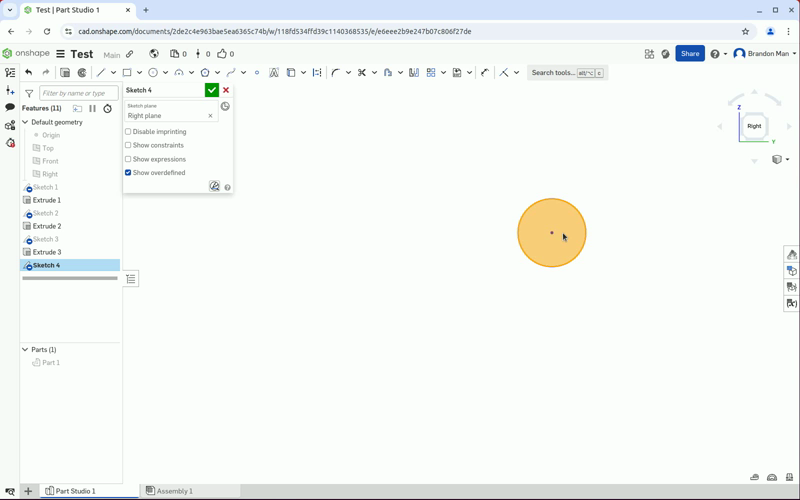
scroll(-6)
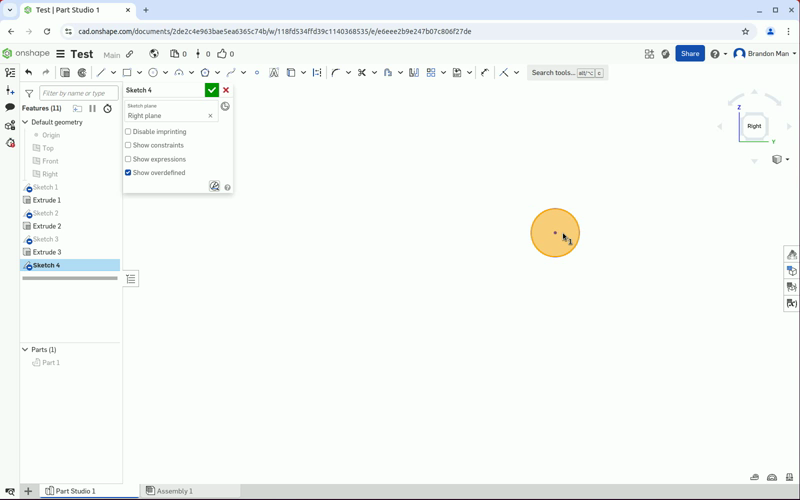
scroll(-6)
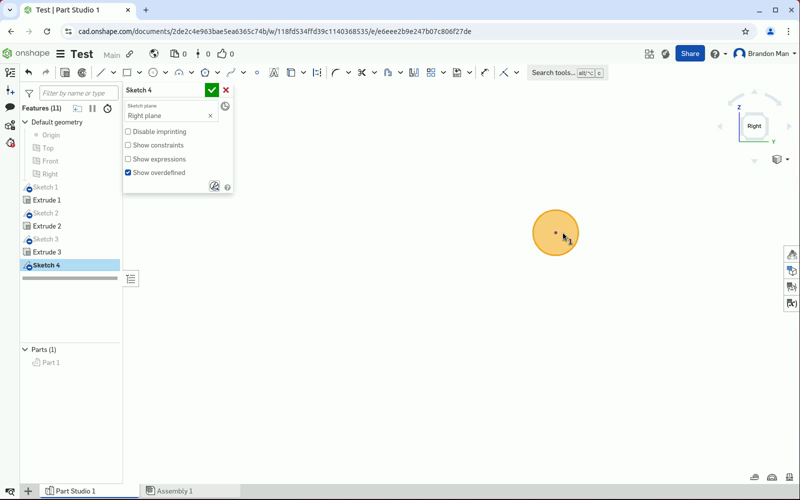
scroll(-6)
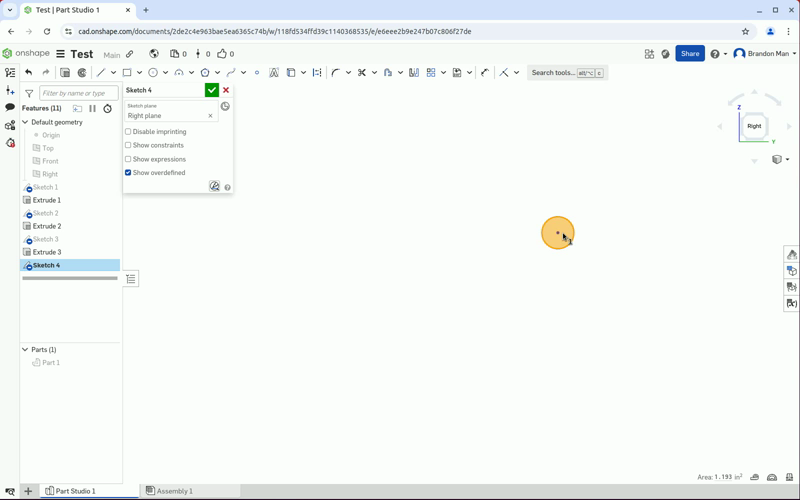
scroll(-6)
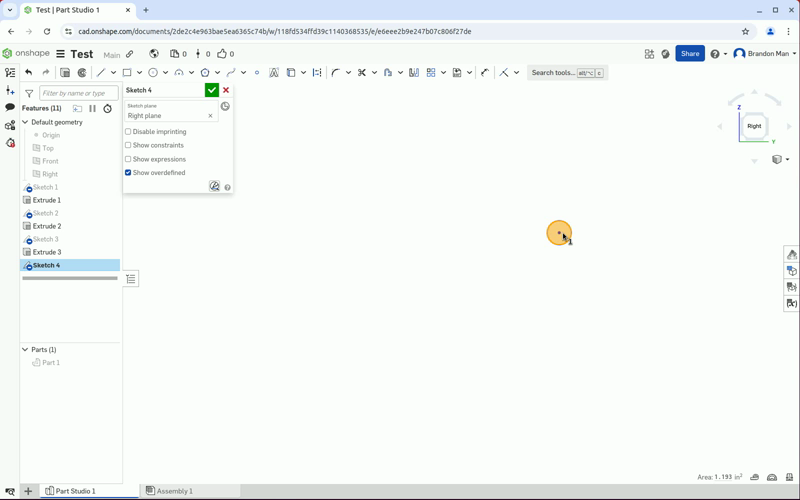
scroll(-6)
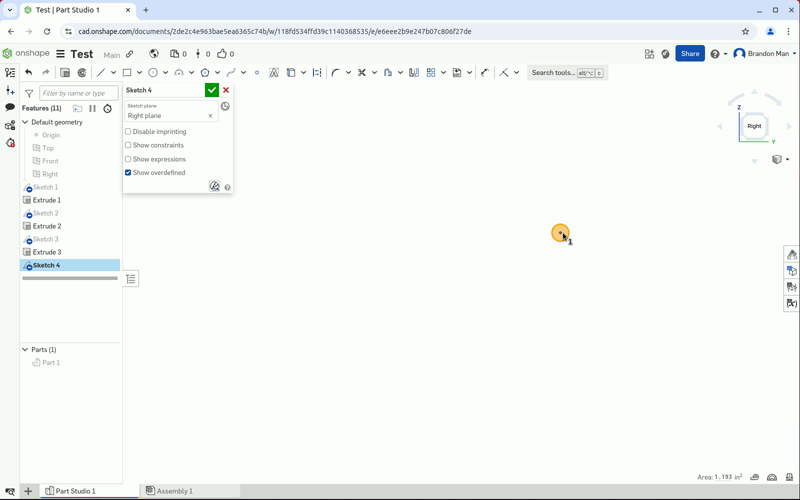
scroll(-6)
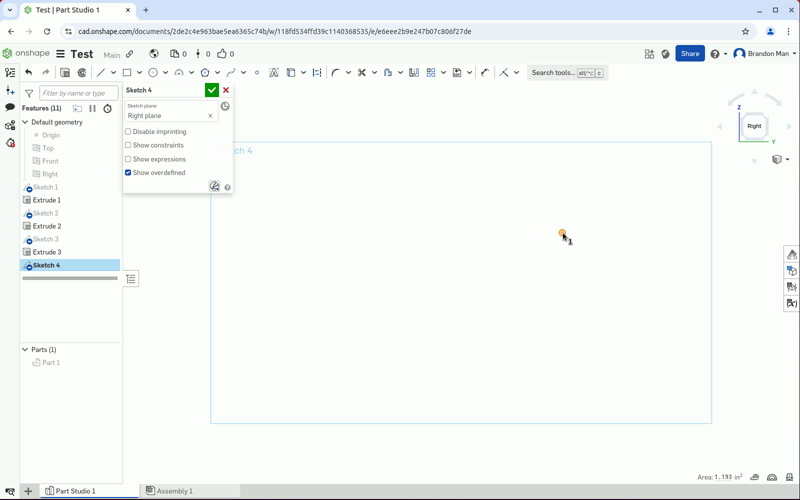
mouse_move(73, 352)
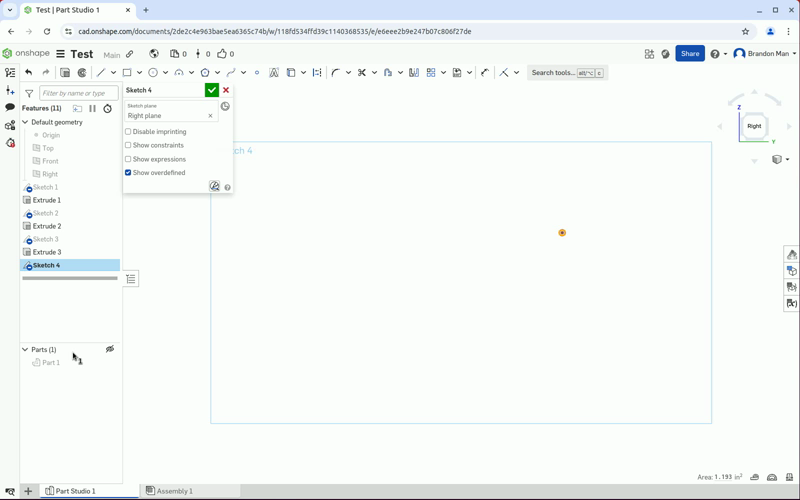
key(shift+y)
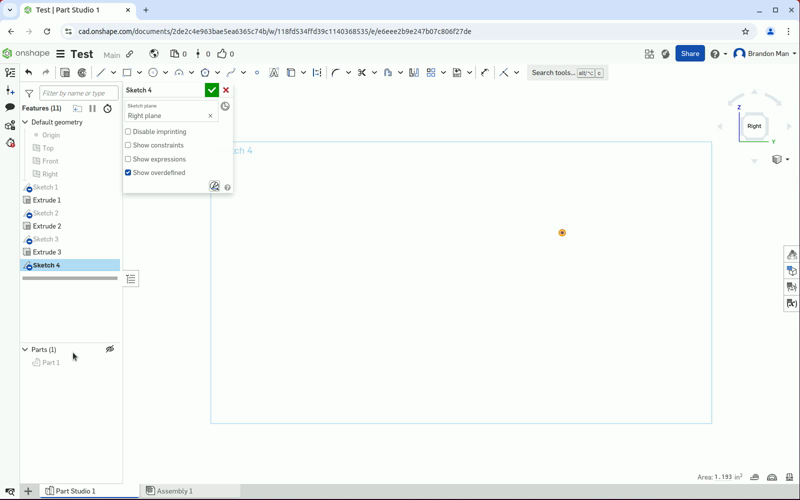
key(shift+e)
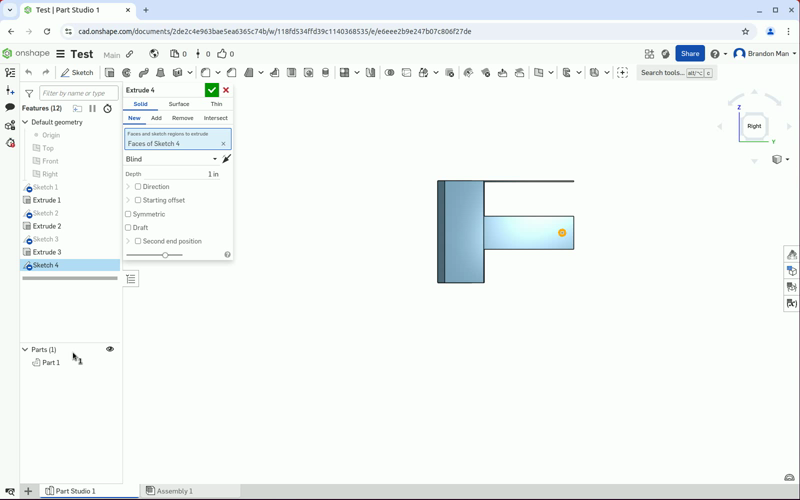
mouse_move(143, 106)
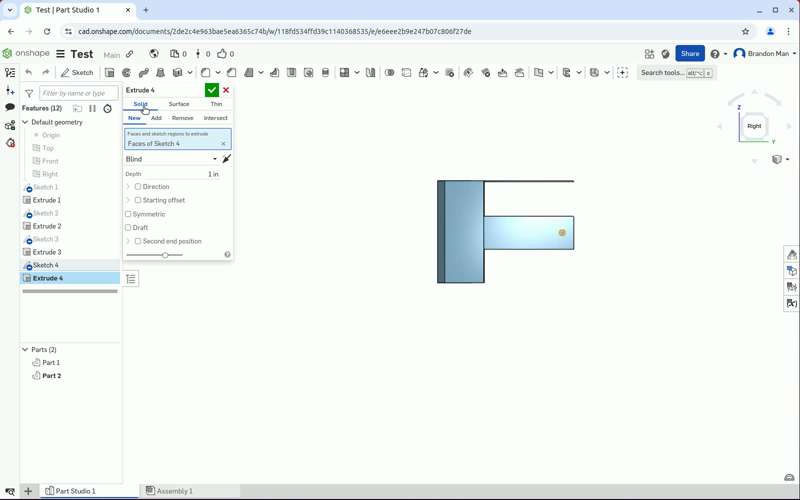
click(143, 106)
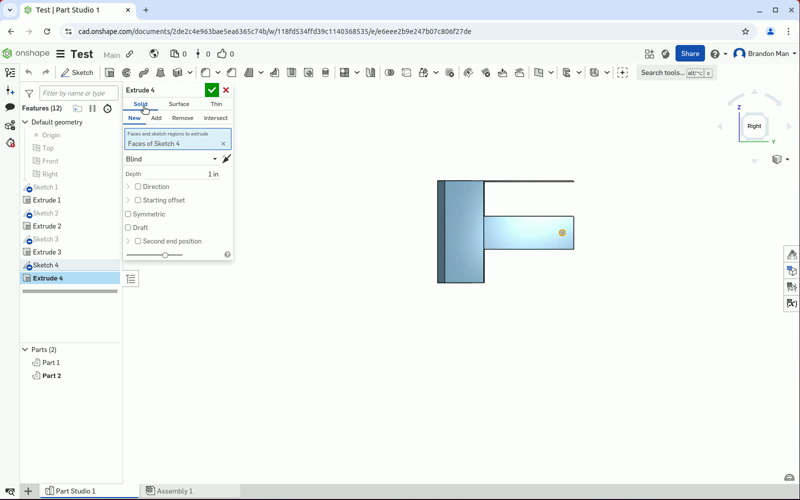
mouse_move(186, 120)
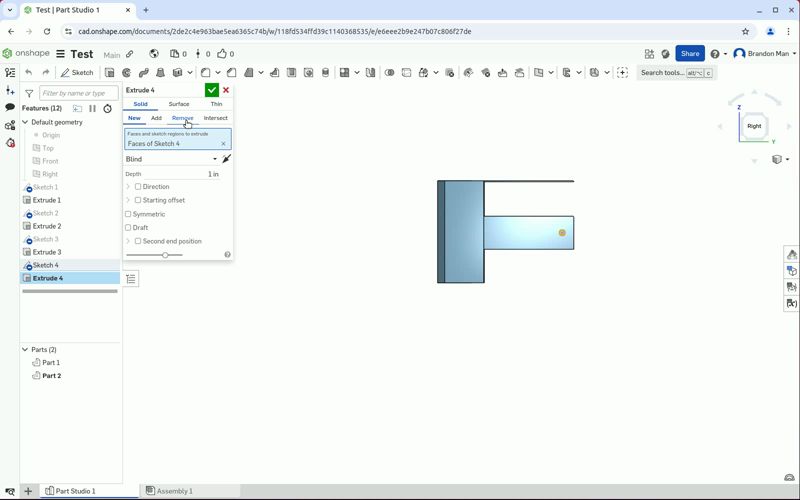
click(186, 120)
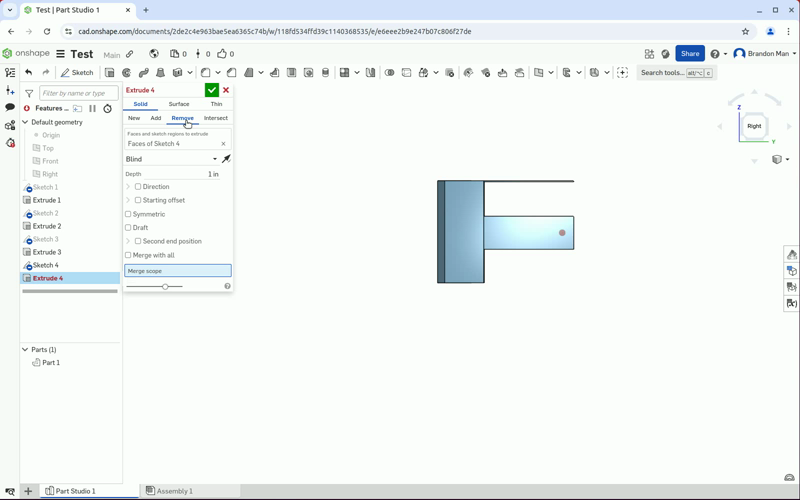
key(tab, 4)
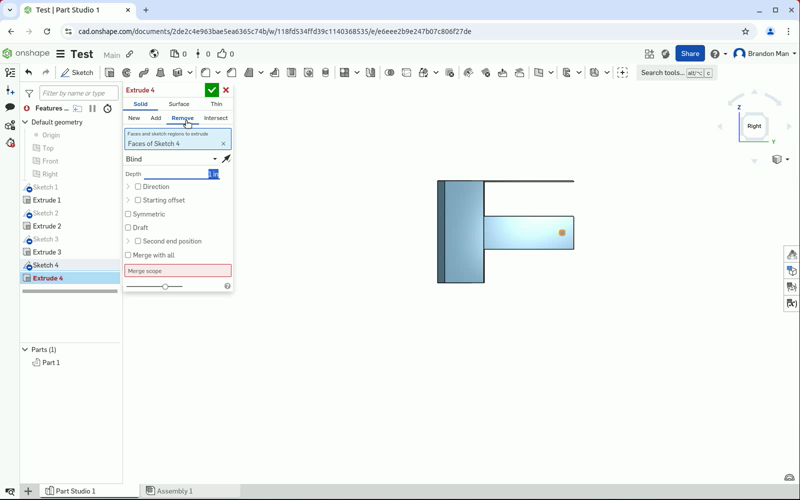
text(6.499)
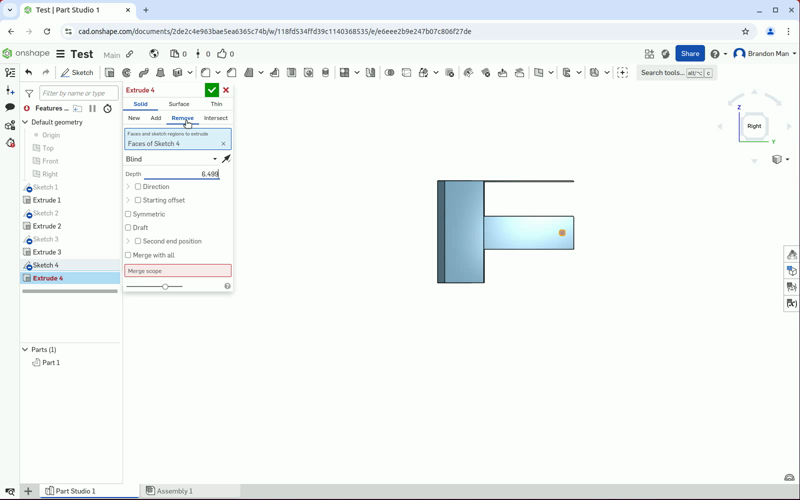
key(tab, 6)
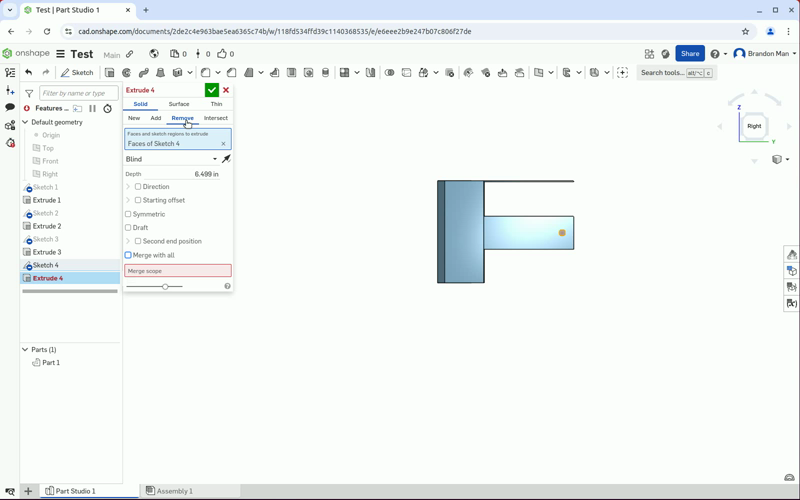
key(space)
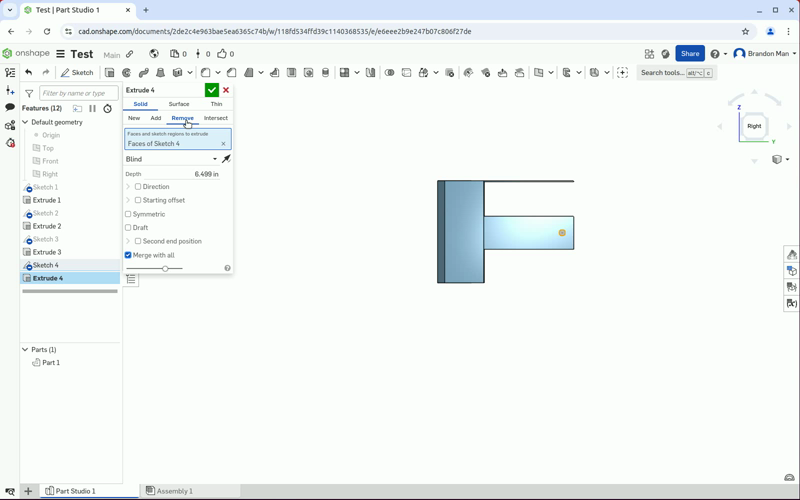
key(enter)
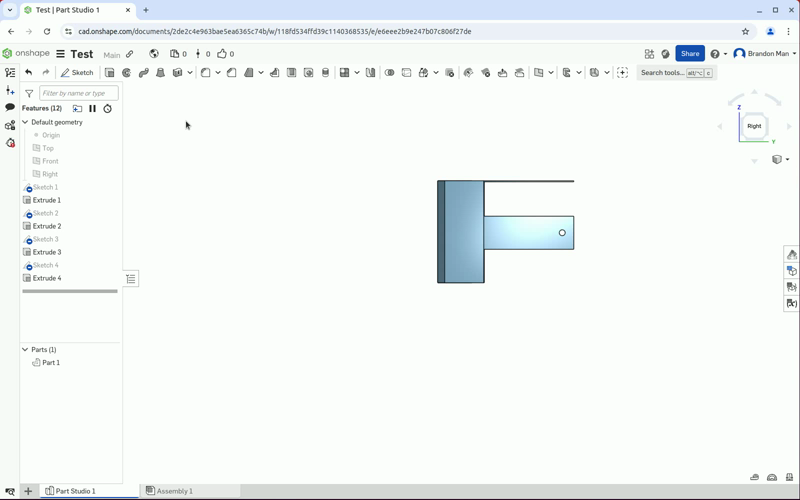
key(shift+h)
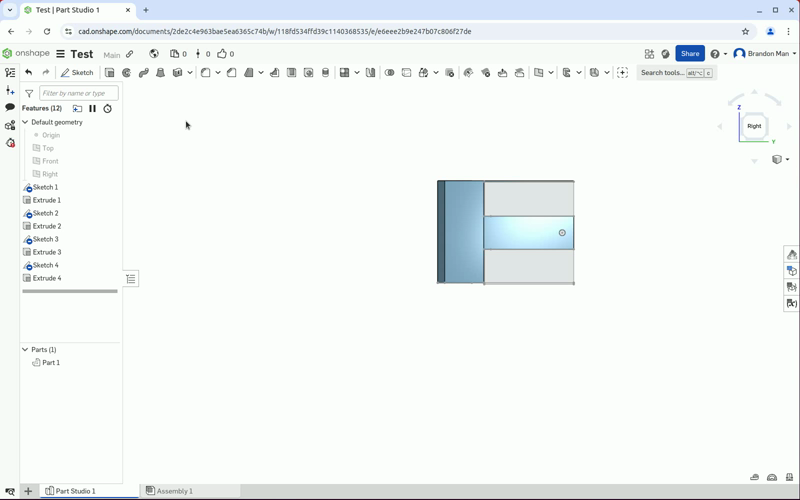
key(shift+h)
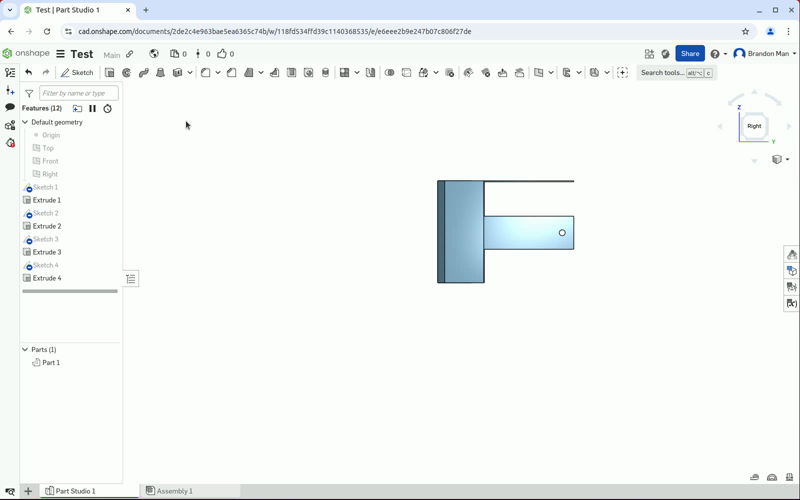
mouse_move(73, 189)
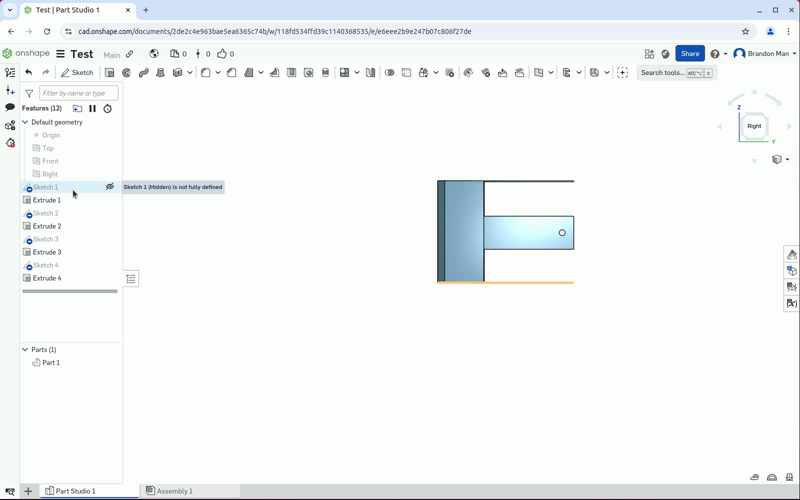
click(73, 189)
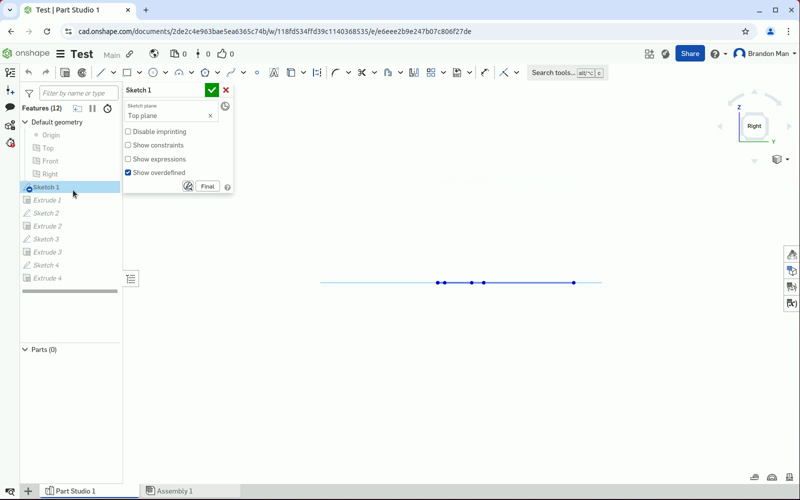
mouse_move(229, 92)
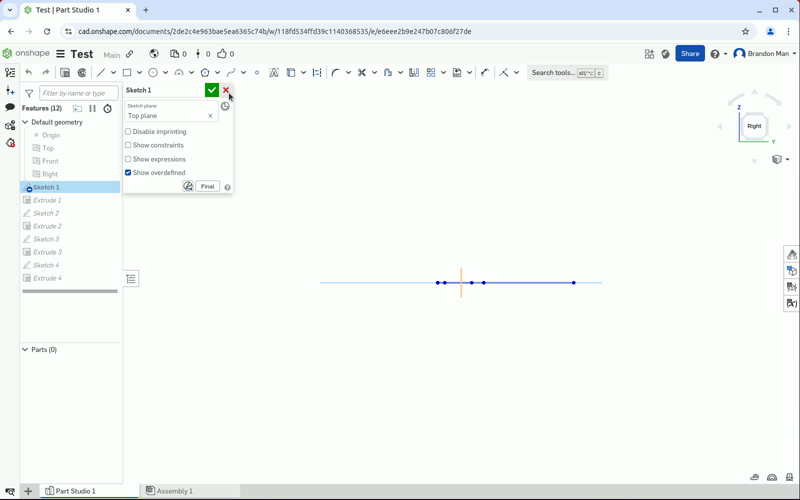
click(229, 92)
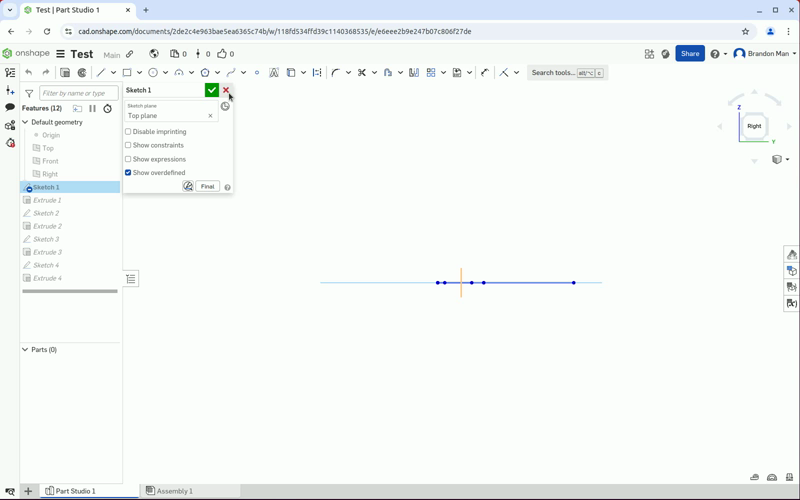
key(shift+s)
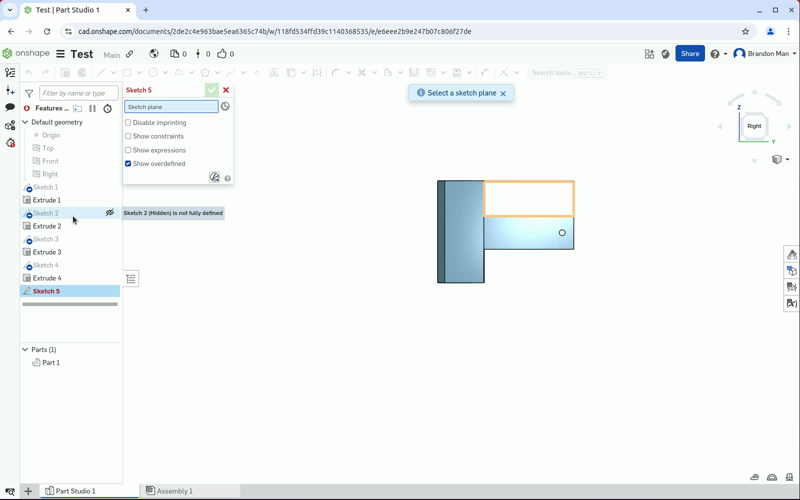
scroll(3)
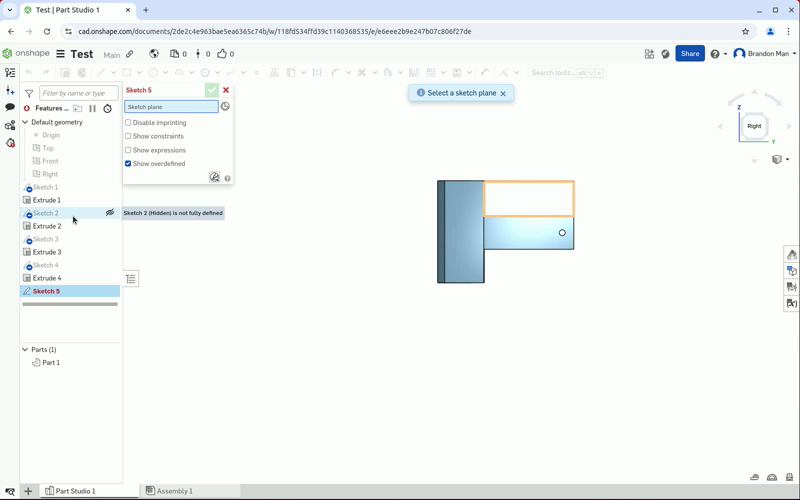
mouse_move(73, 176)
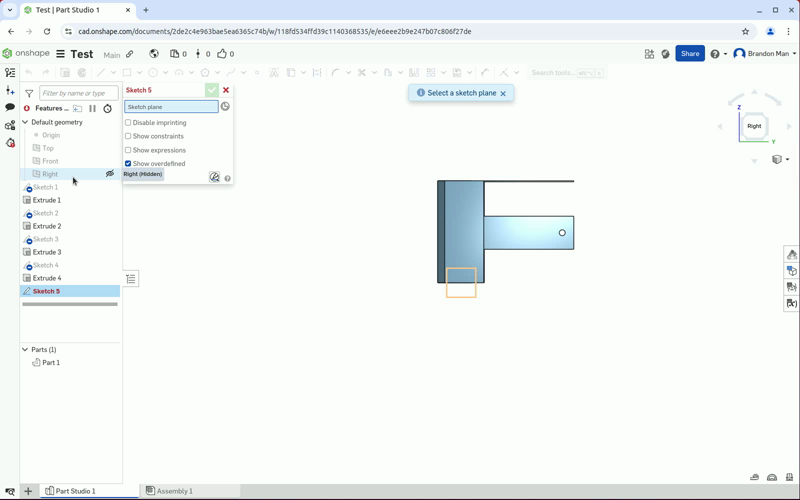
click(73, 176)
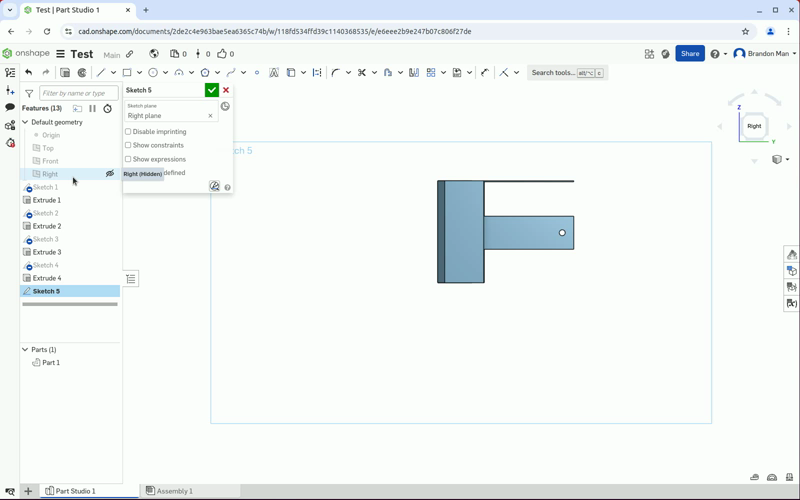
mouse_move(73, 352)
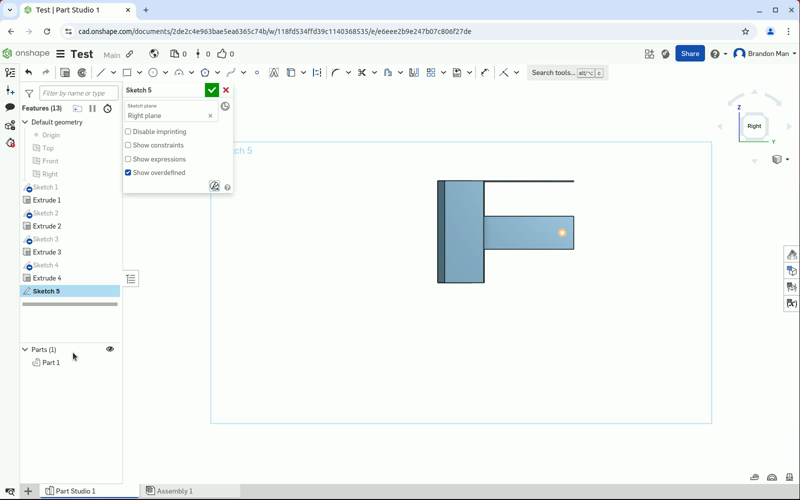
key(y)
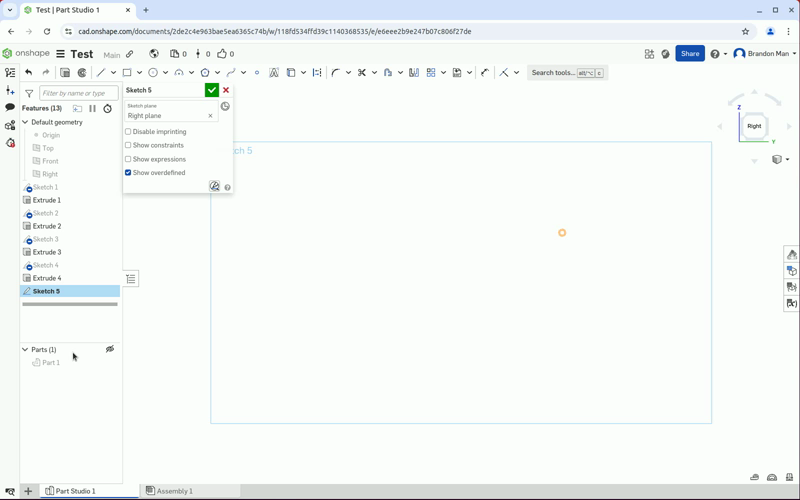
key(c)
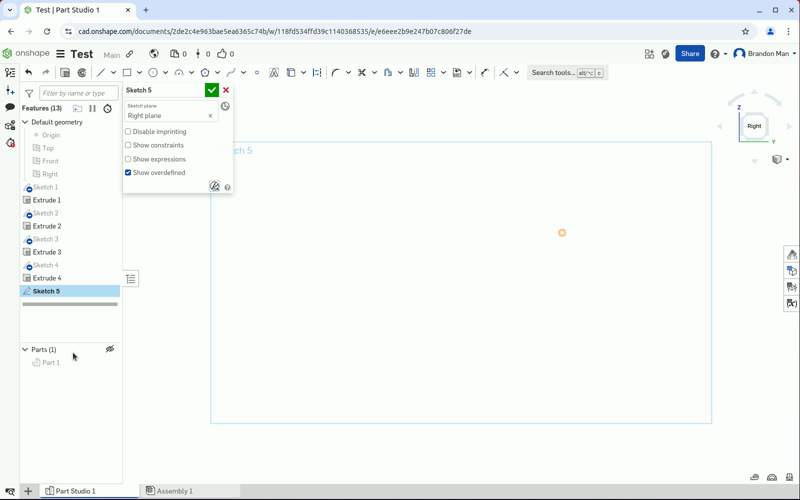
key_down(shift)
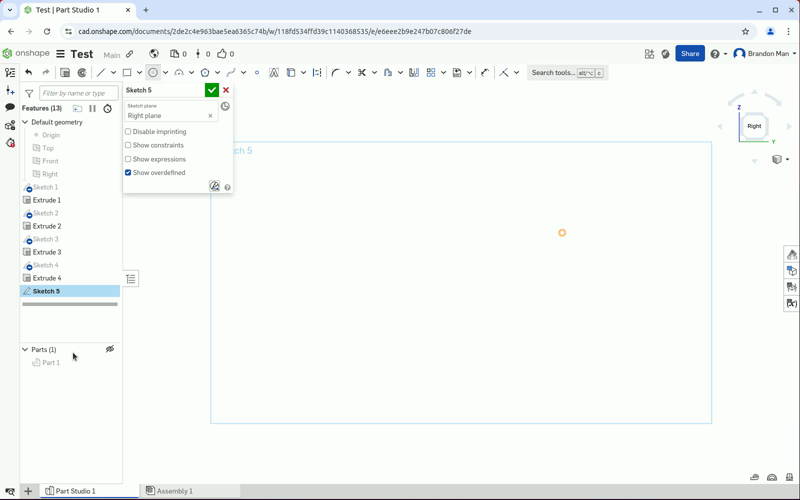
mouse_move(530, 232)
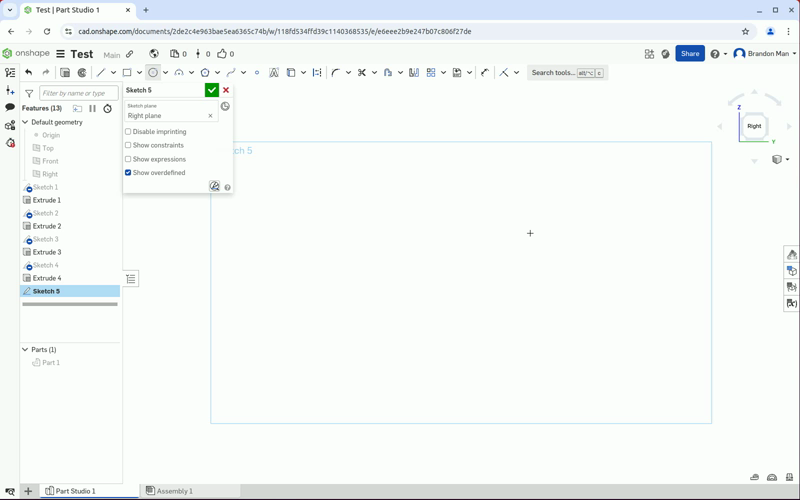
click(530, 232)
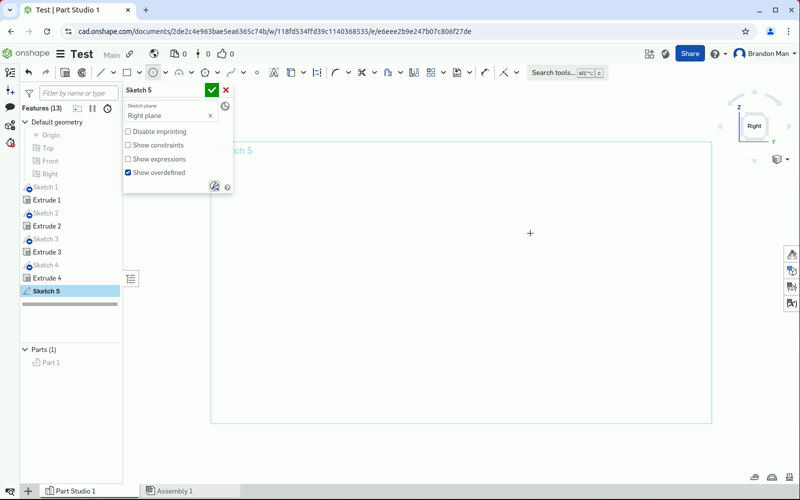
key_up(shift)
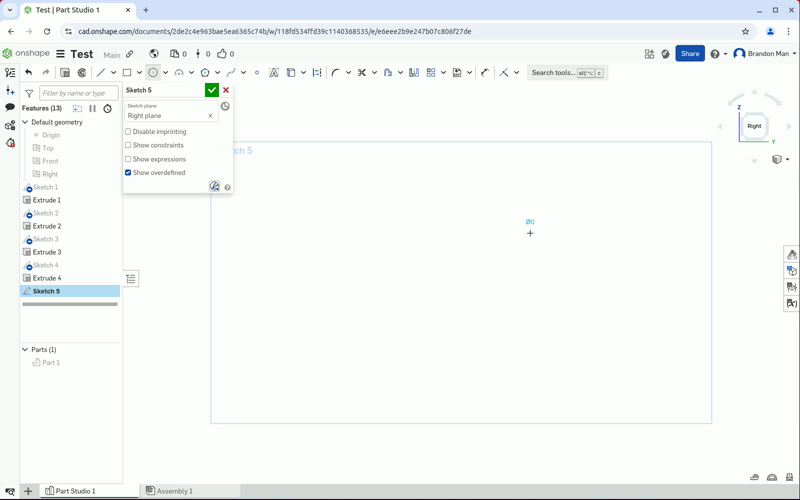
mouse_move(537, 232)
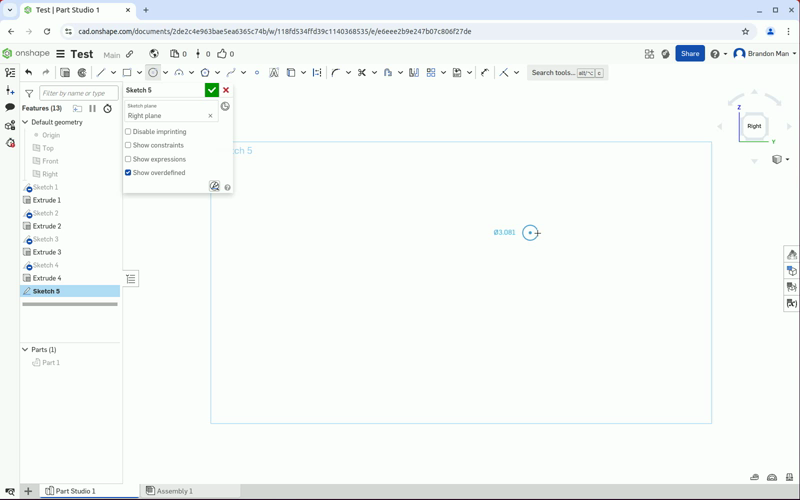
click(537, 232)
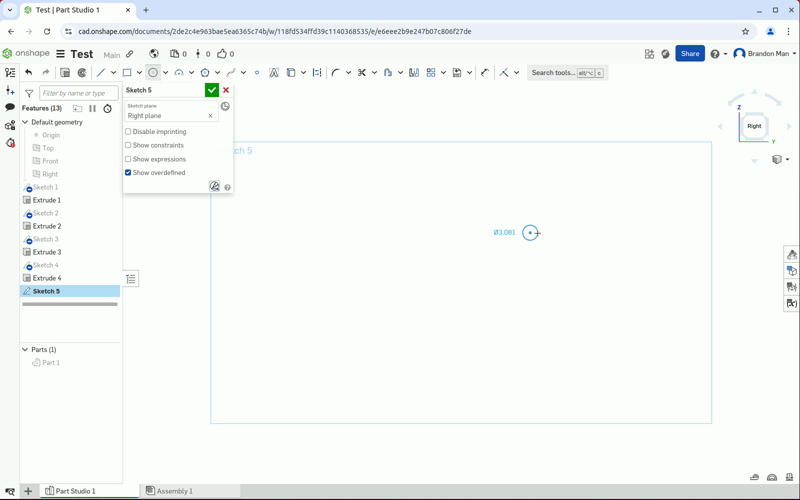
key(esc)
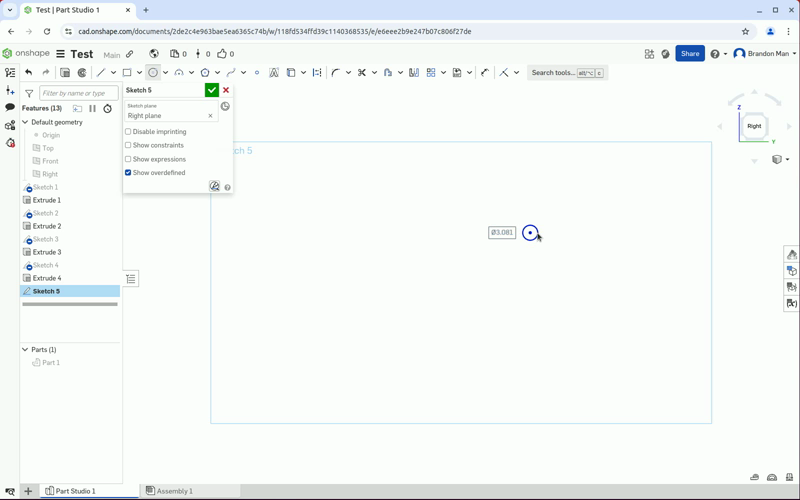
mouse_move(537, 233)
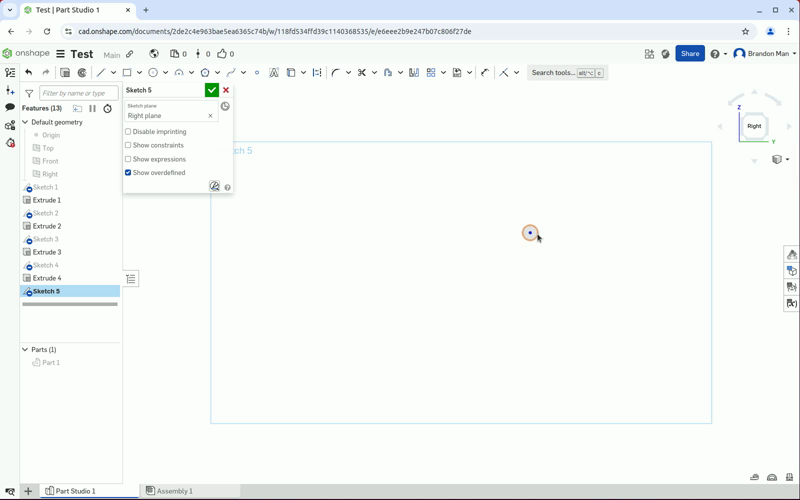
scroll(6)
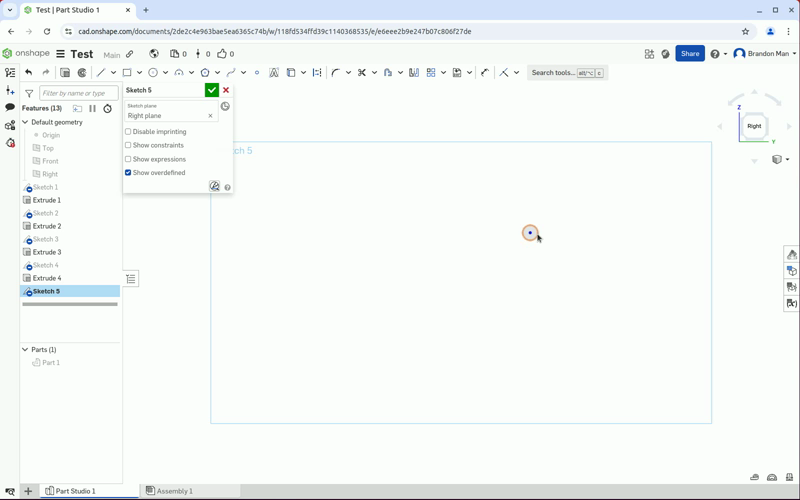
scroll(6)
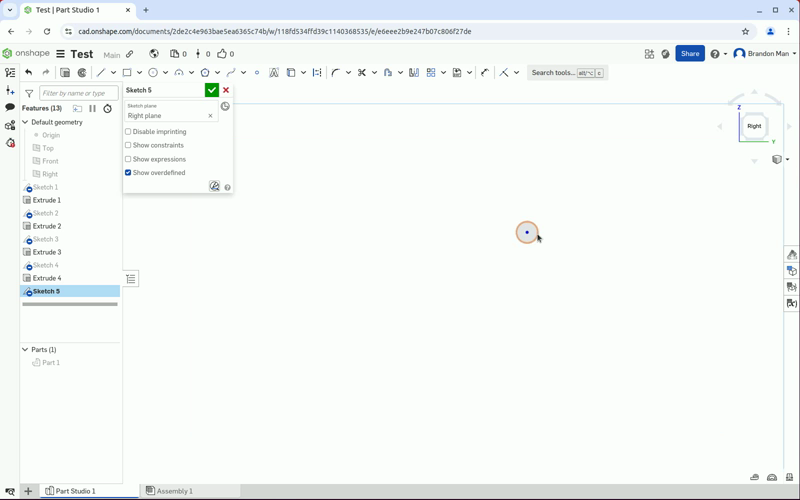
scroll(6)
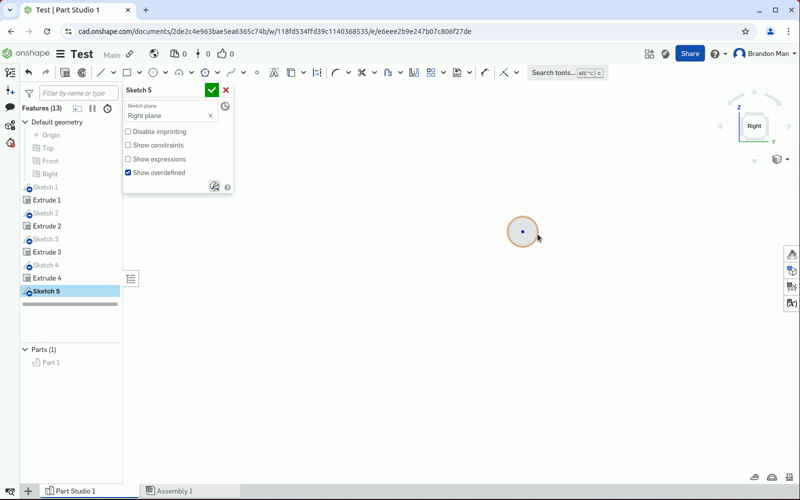
scroll(6)
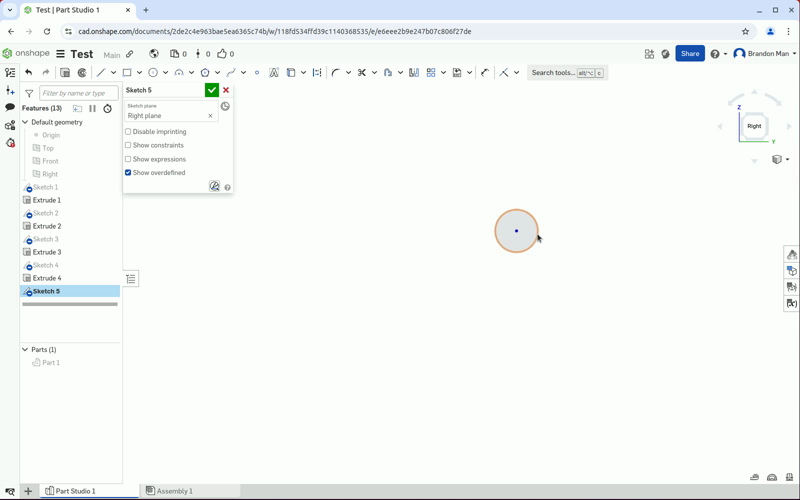
scroll(6)
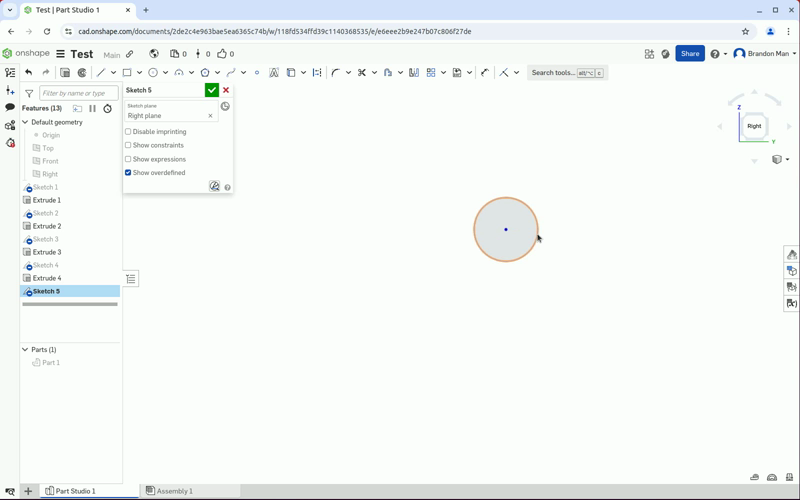
scroll(6)
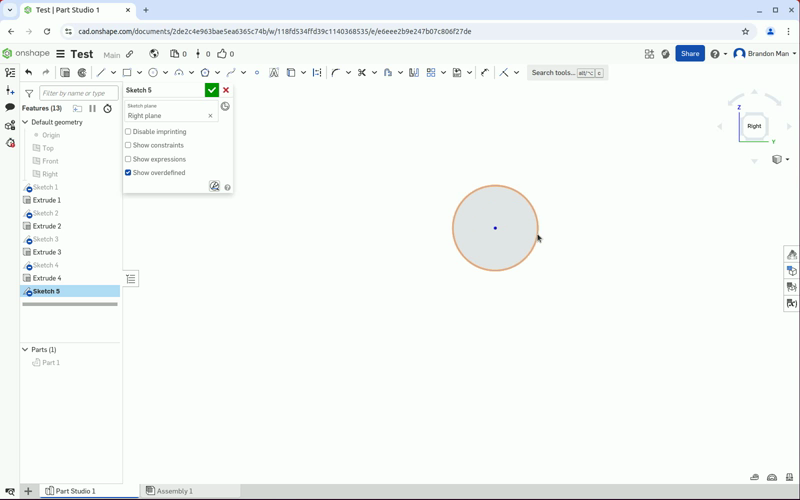
scroll(6)
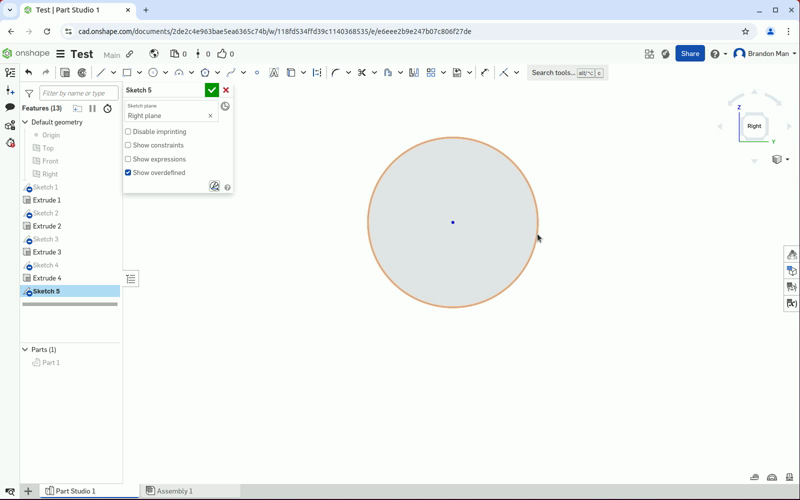
click(537, 233)
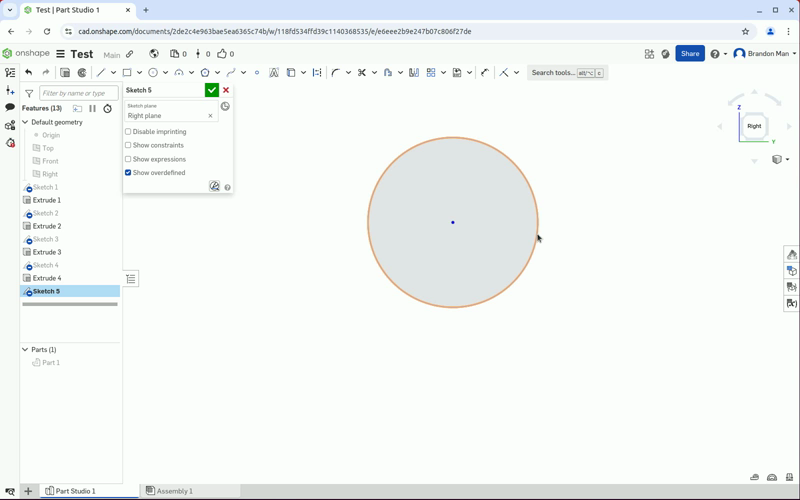
scroll(-6)
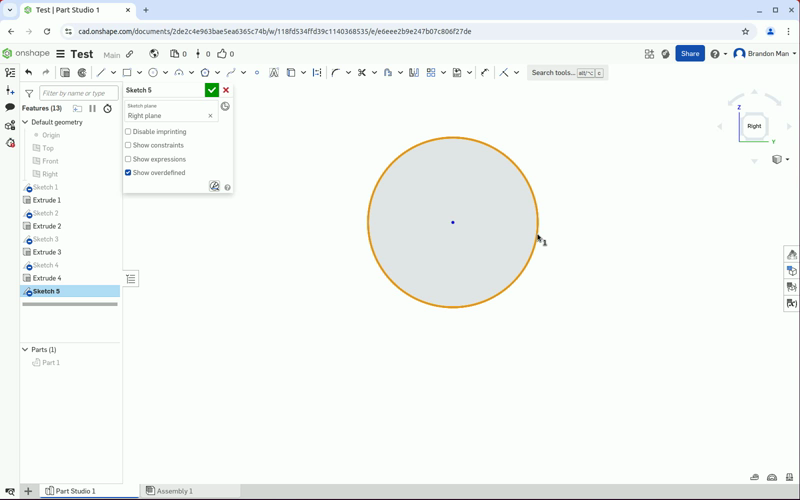
scroll(-6)
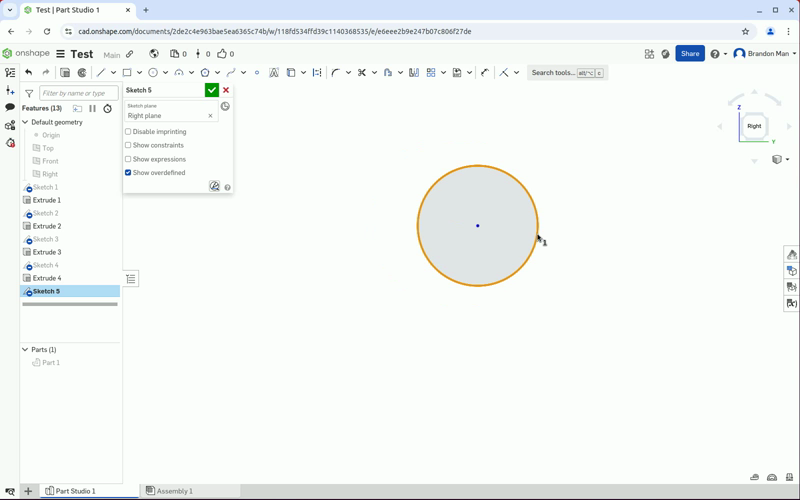
scroll(-6)
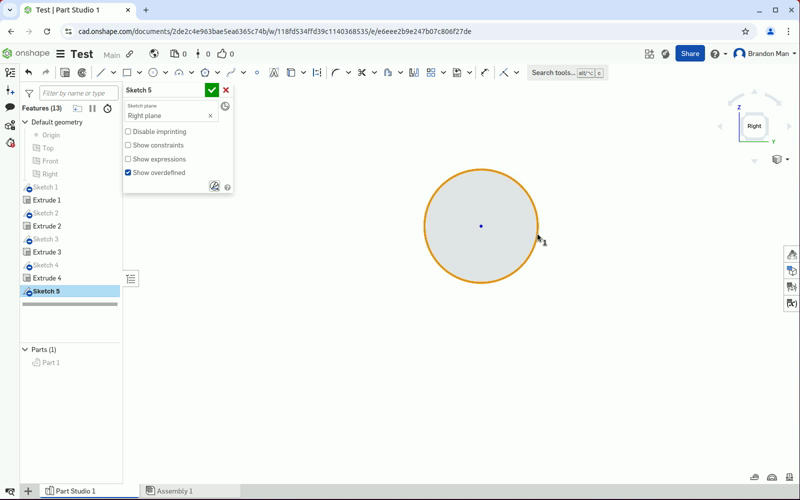
scroll(-6)
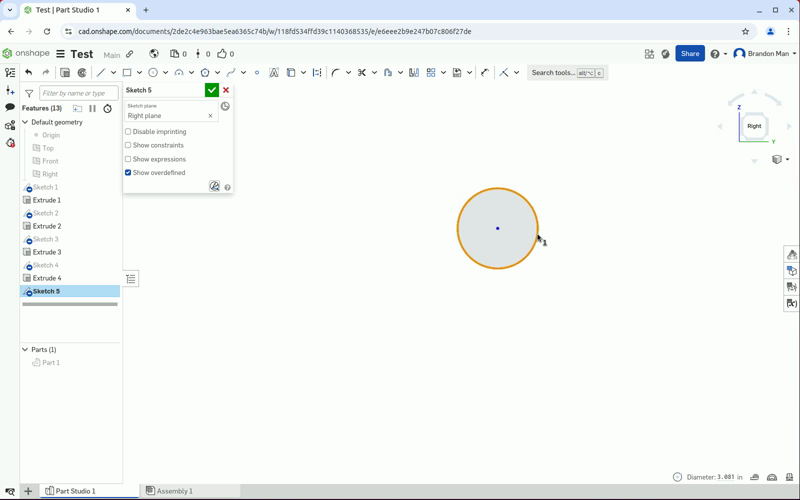
scroll(-6)
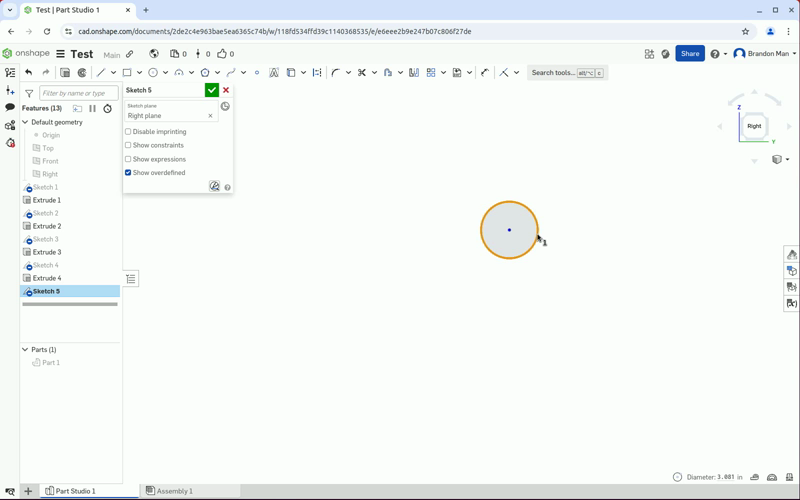
scroll(-6)
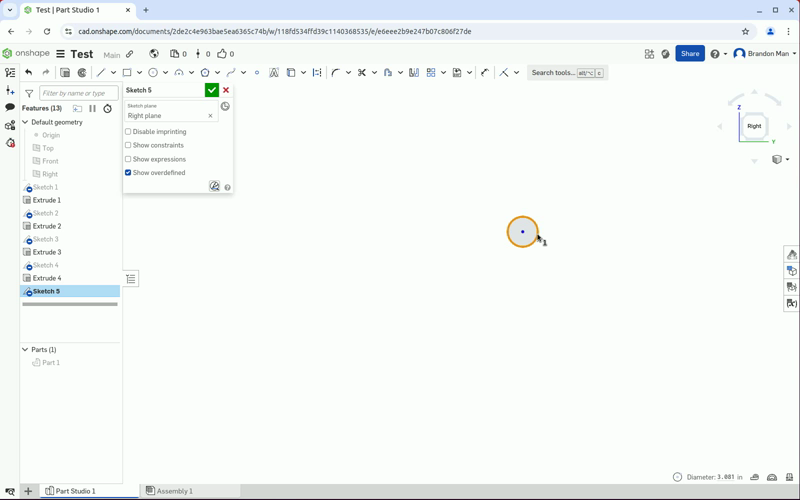
scroll(-6)
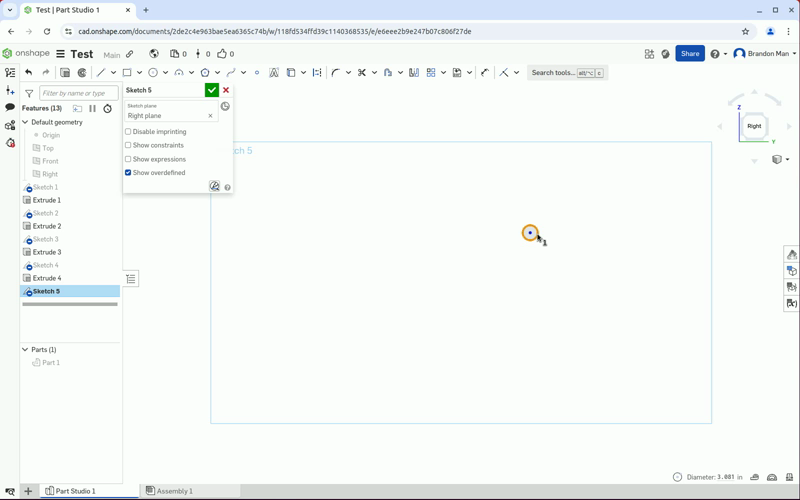
mouse_move(73, 352)
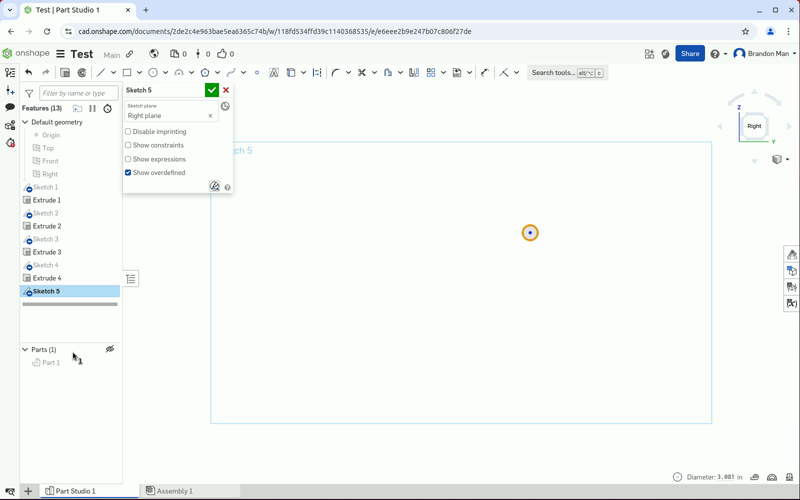
key(shift+y)
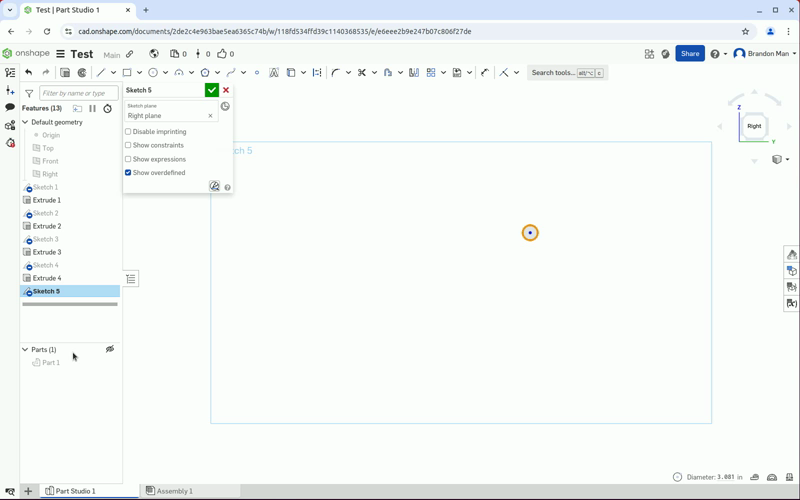
key(shift+e)
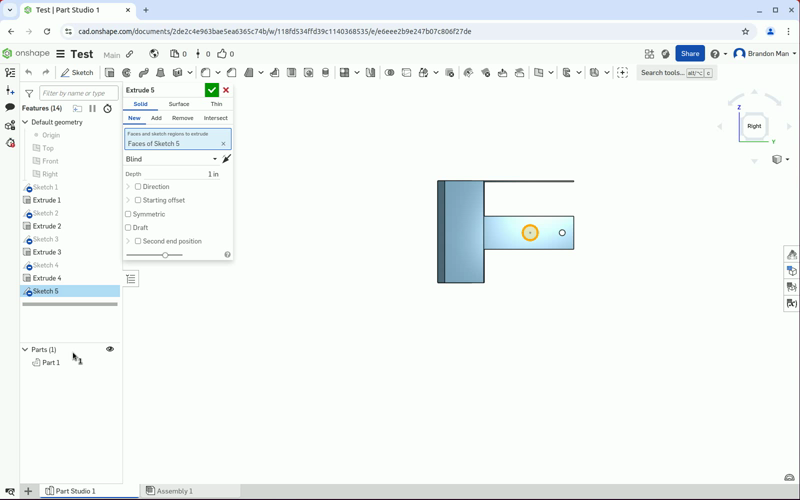
mouse_move(143, 106)
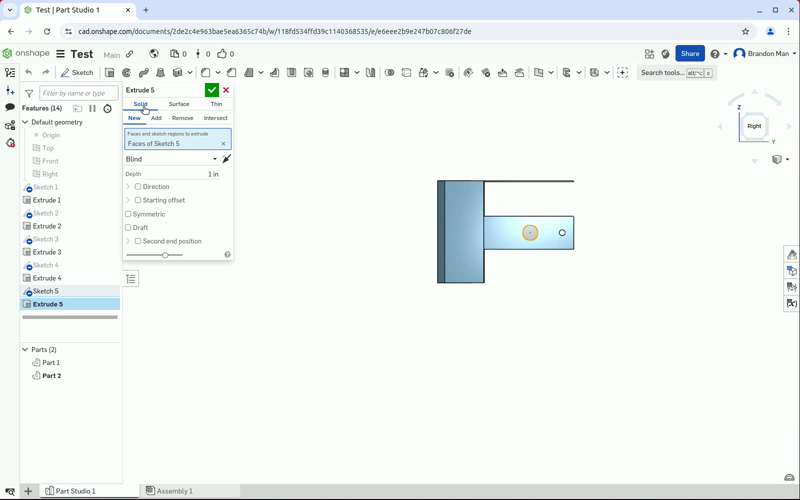
click(143, 106)
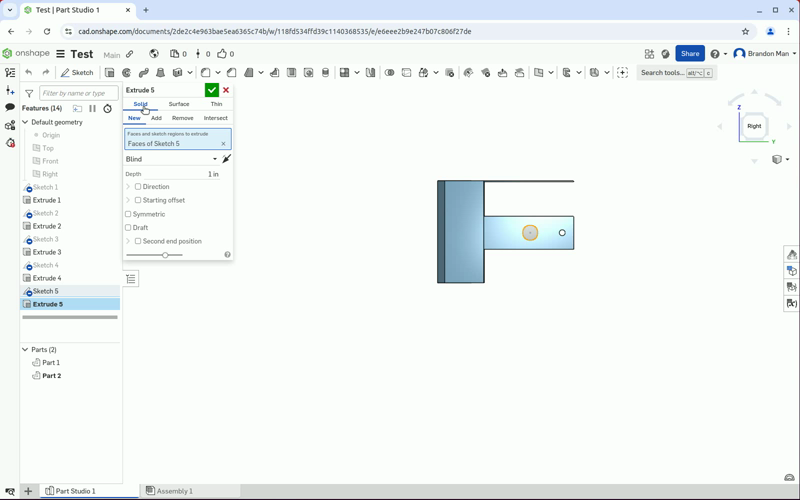
mouse_move(186, 120)
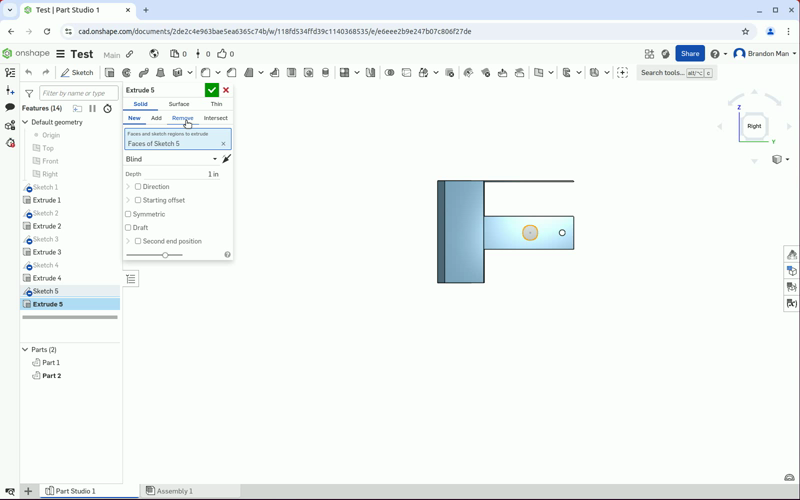
click(186, 120)
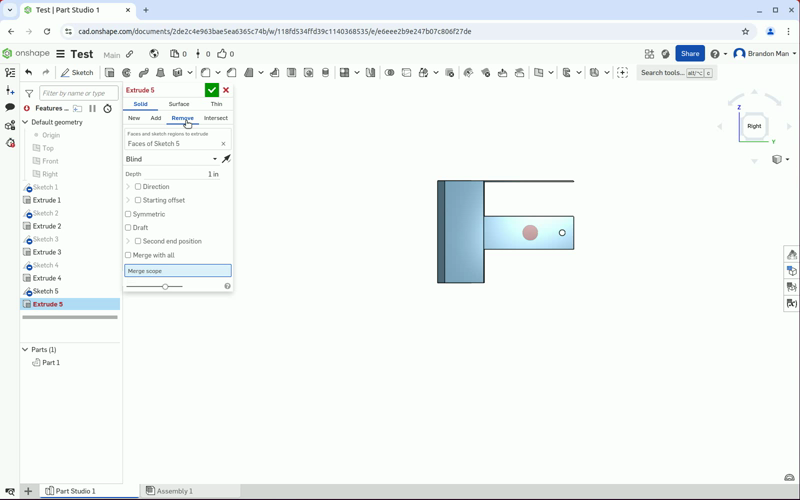
key(tab, 4)
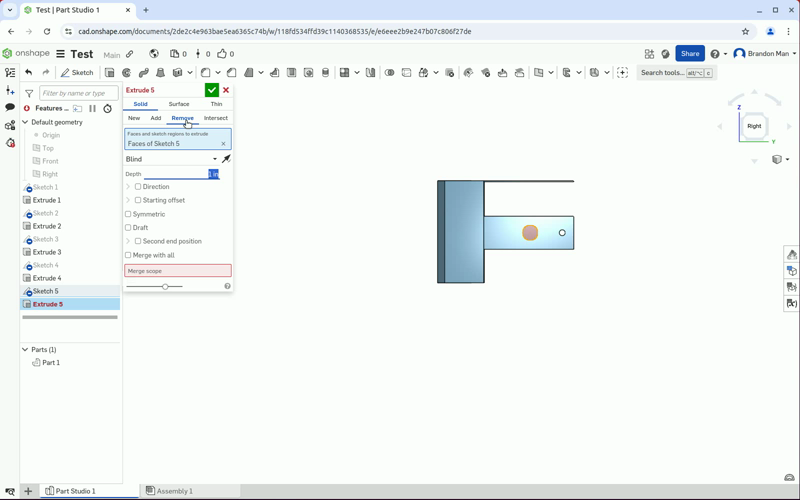
text(6.499)
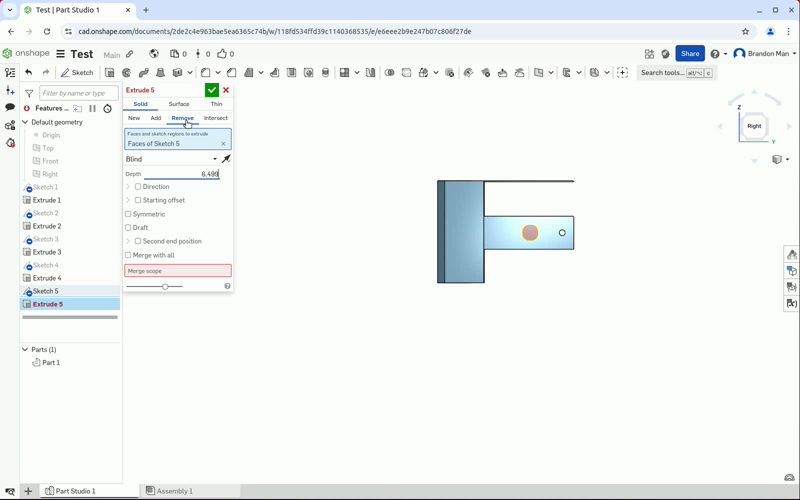
key(tab, 6)
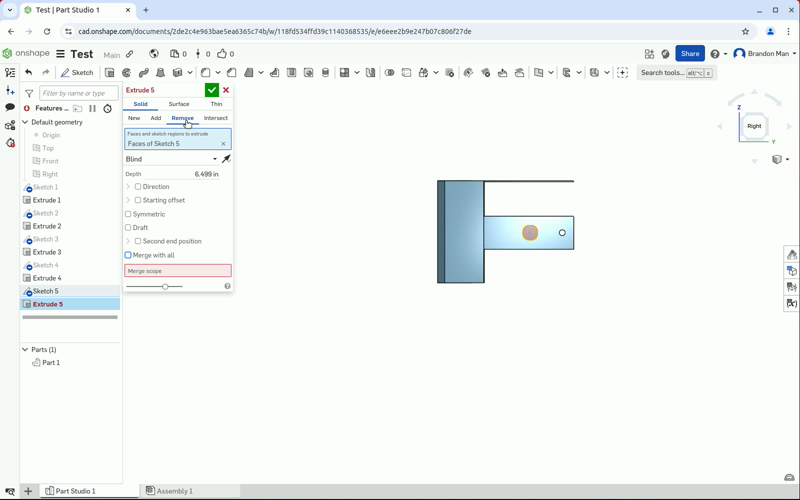
key(space)
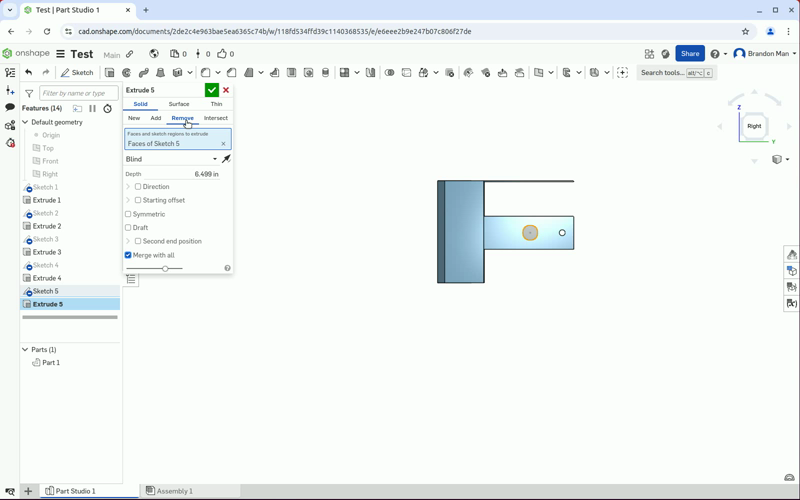
key(enter)
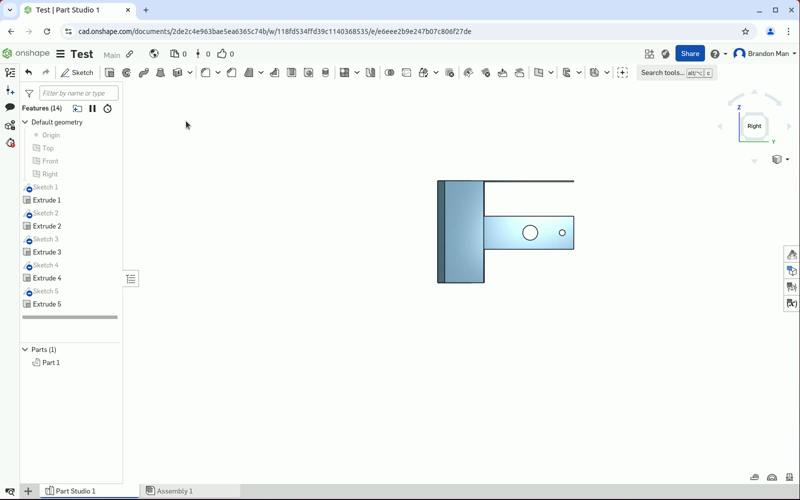
key(shift+h)
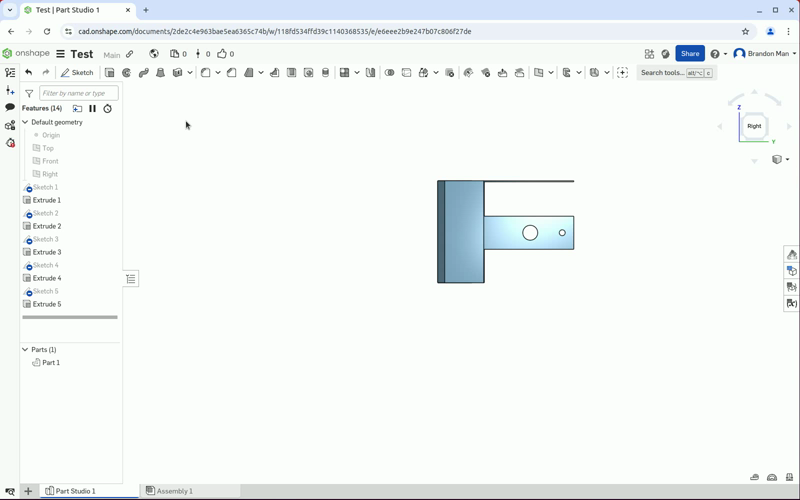
key(shift+h)
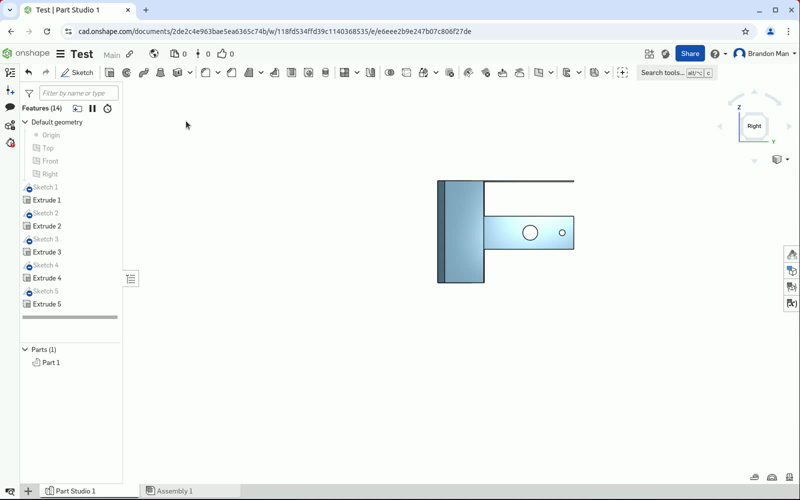
mouse_move(73, 189)
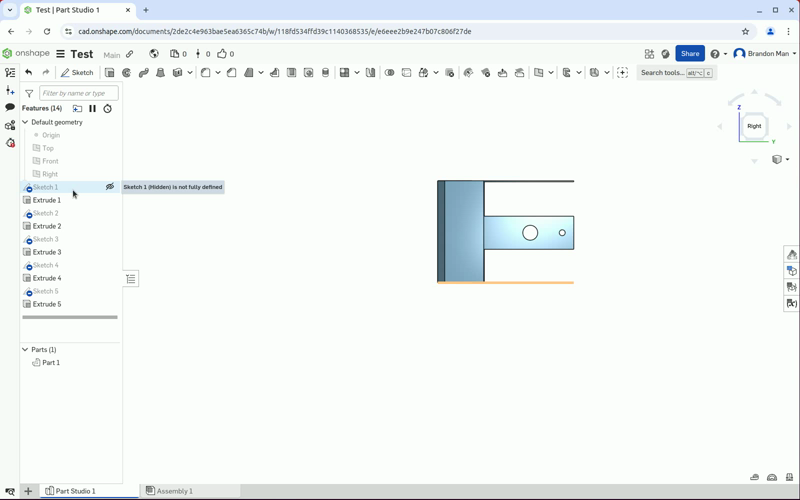
click(73, 189)
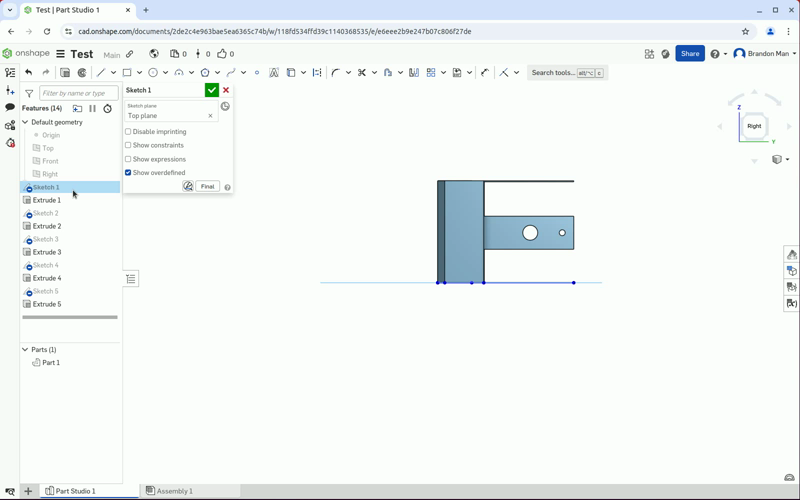
mouse_move(229, 92)
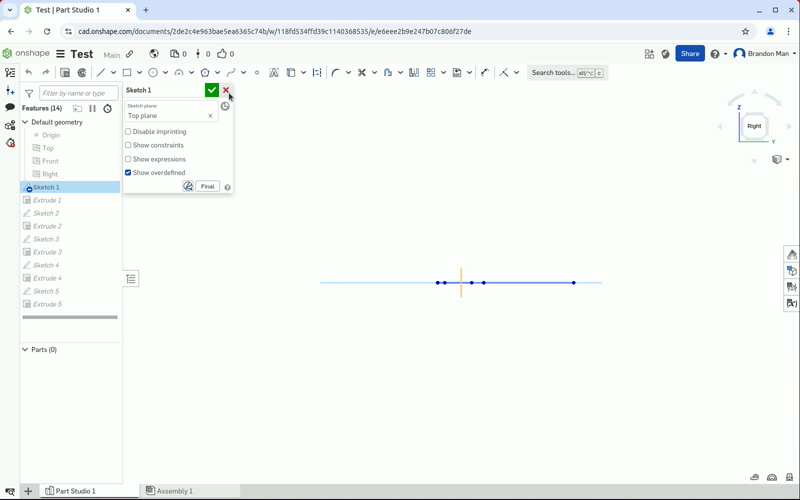
click(229, 92)
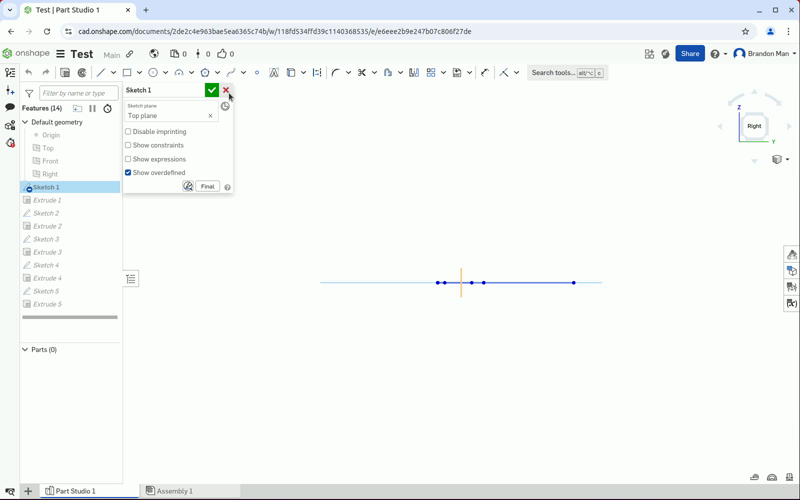
key(shift+s)
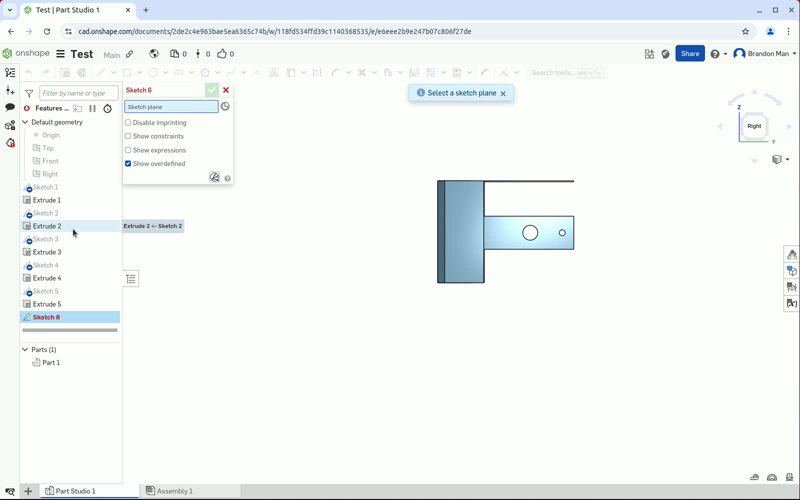
scroll(3)
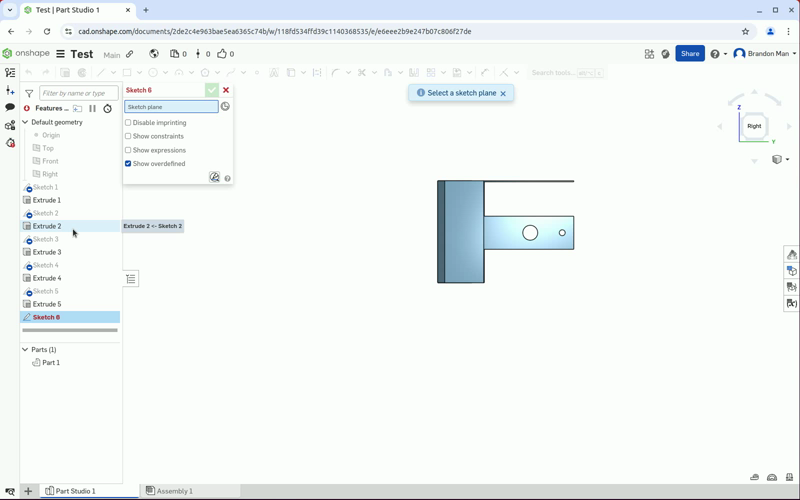
mouse_move(73, 176)
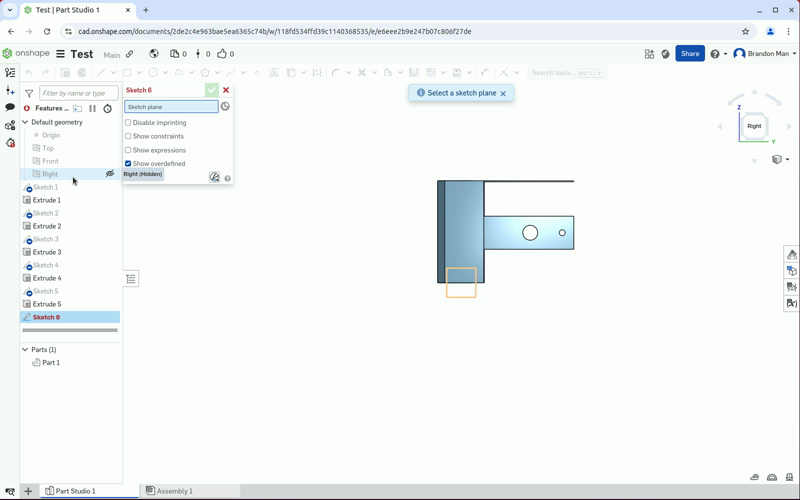
click(73, 176)
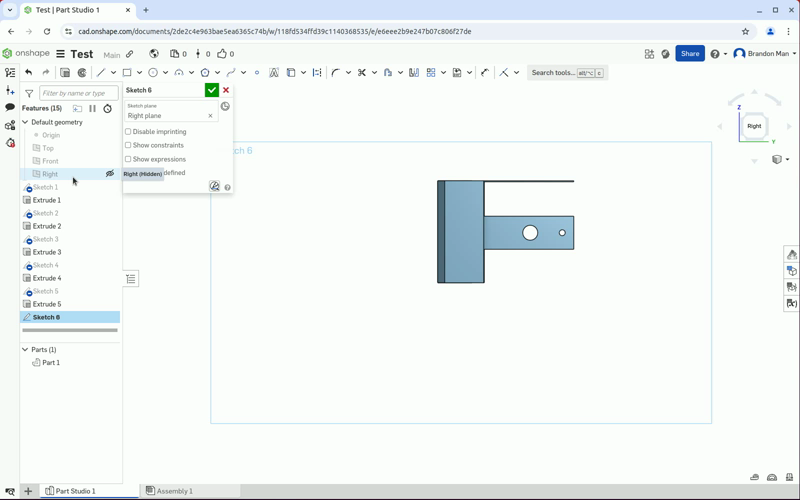
mouse_move(73, 352)
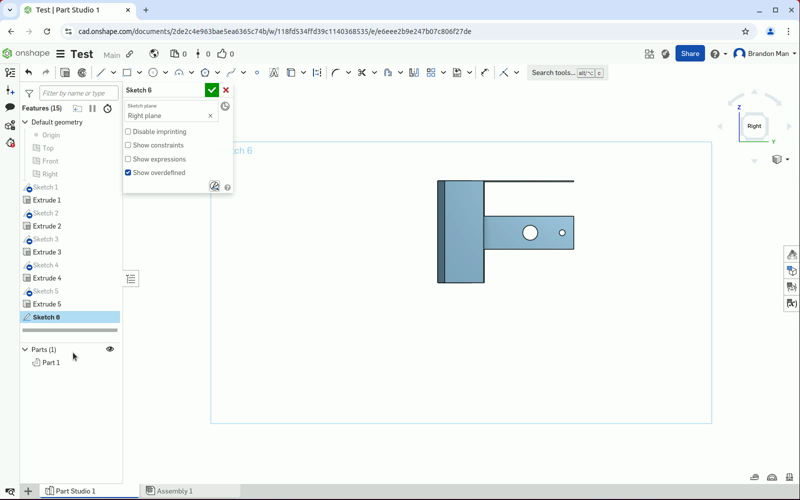
key(y)
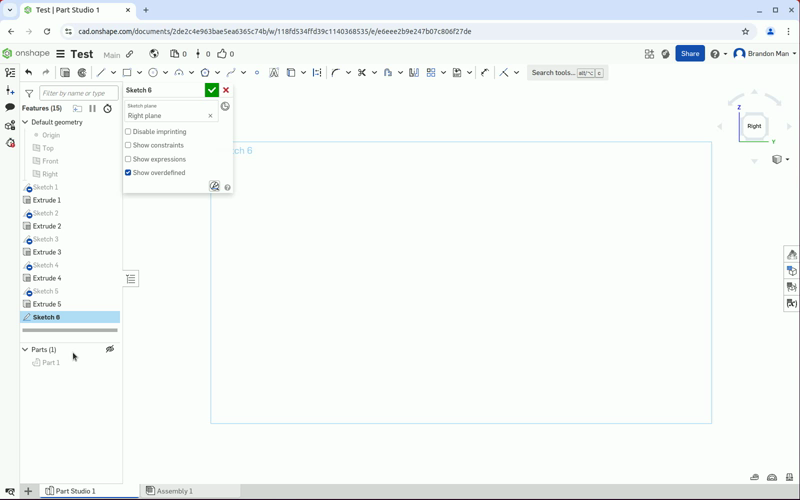
key(c)
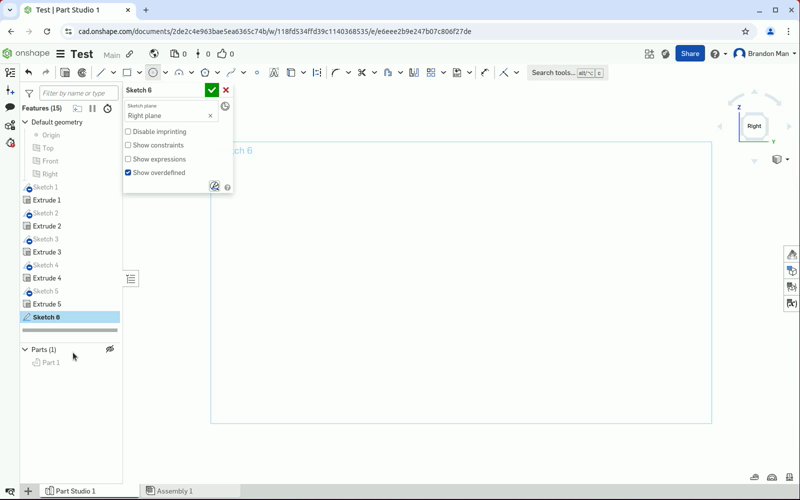
key_down(shift)
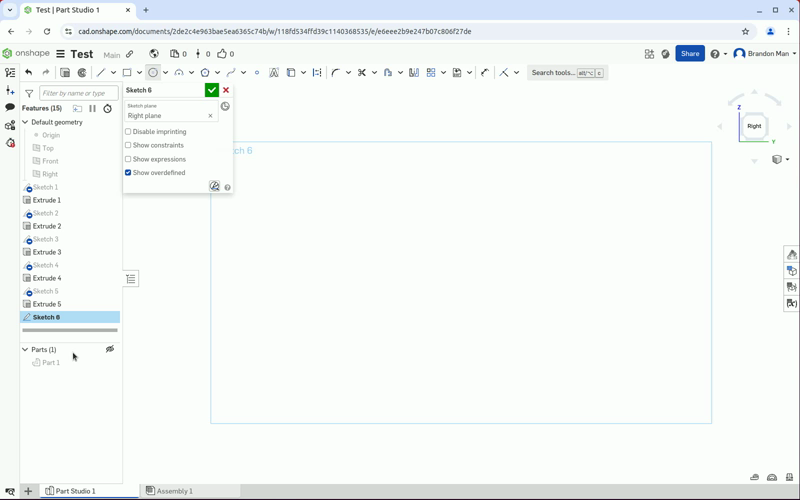
mouse_move(498, 232)
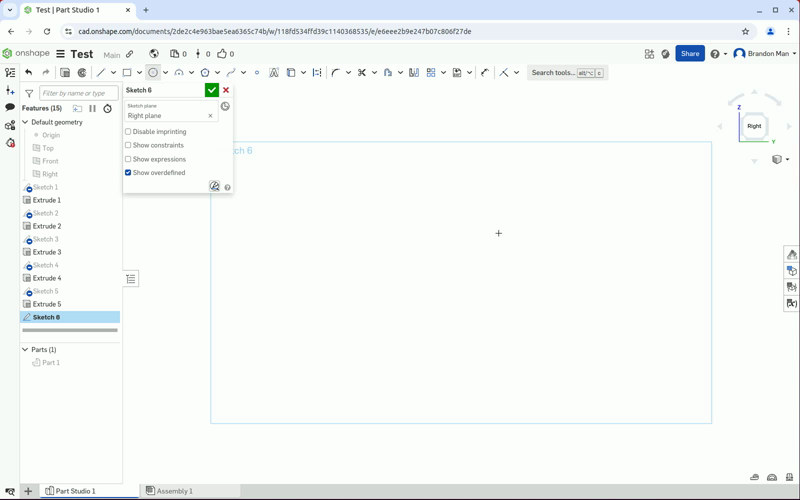
click(498, 232)
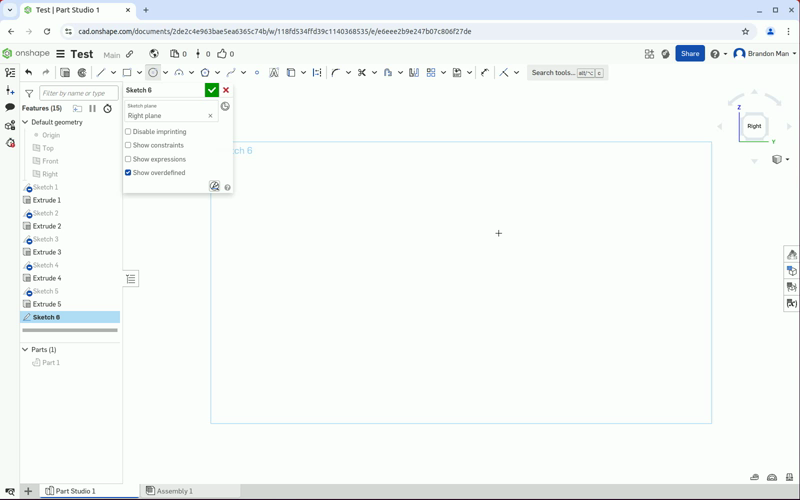
key_up(shift)
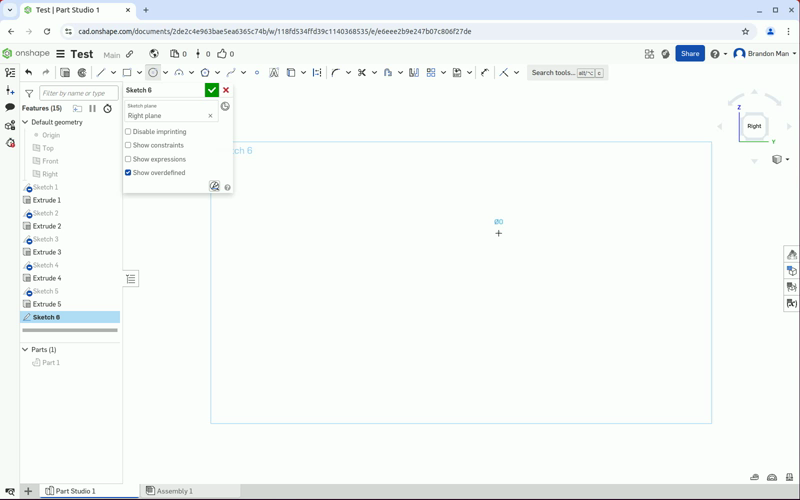
mouse_move(501, 232)
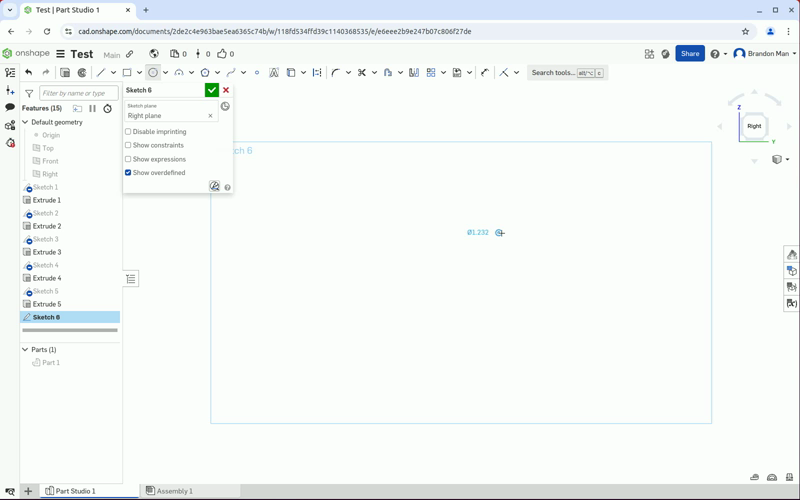
click(501, 232)
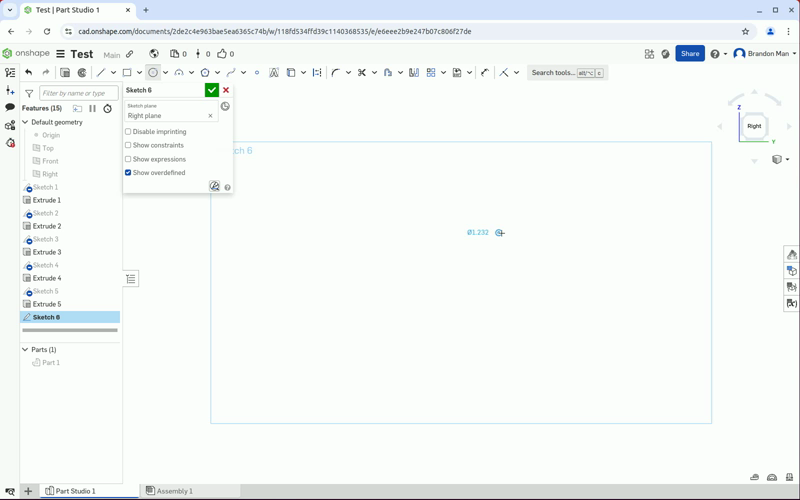
key(esc)
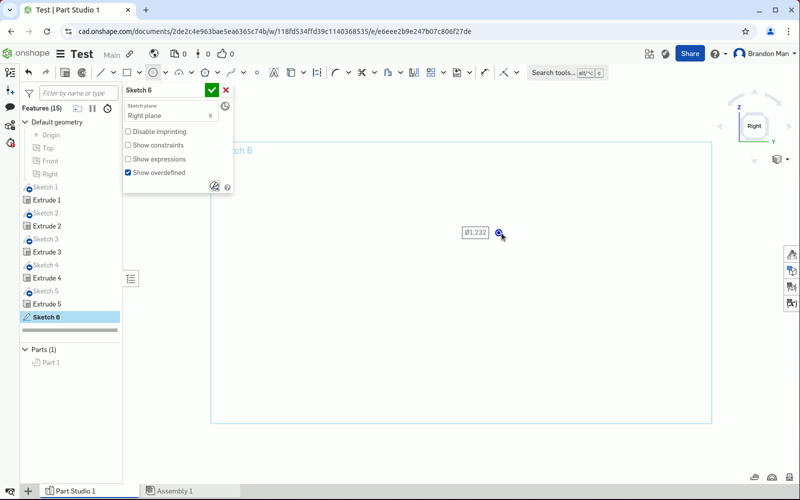
mouse_move(500, 234)
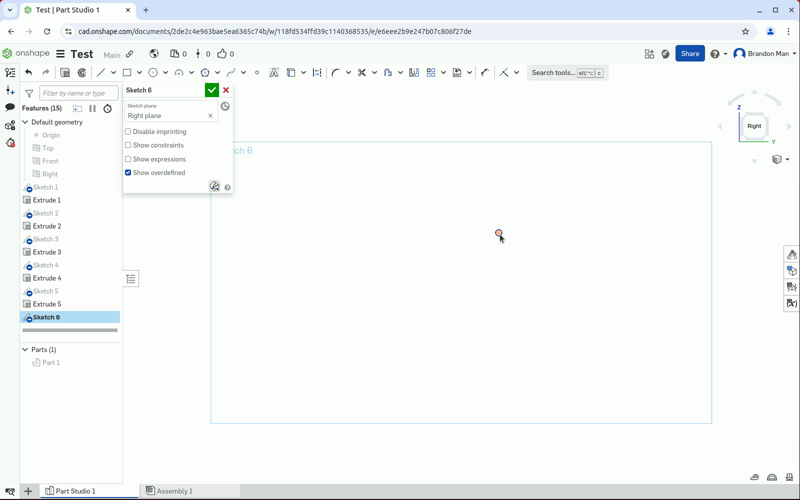
scroll(6)
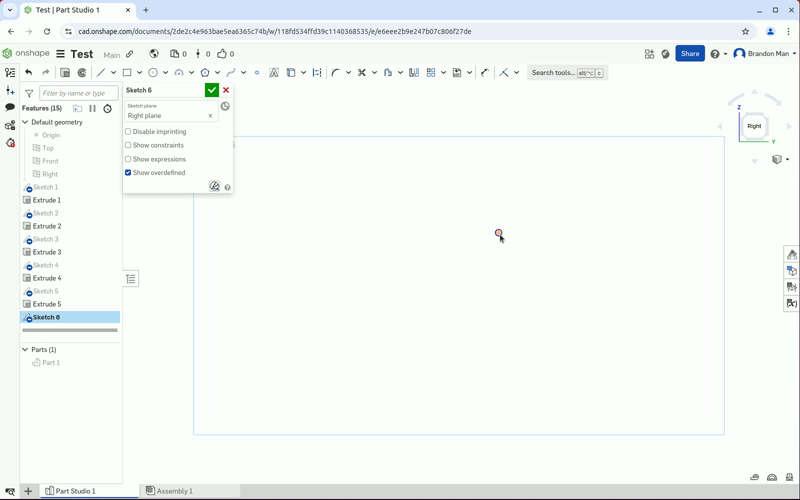
scroll(6)
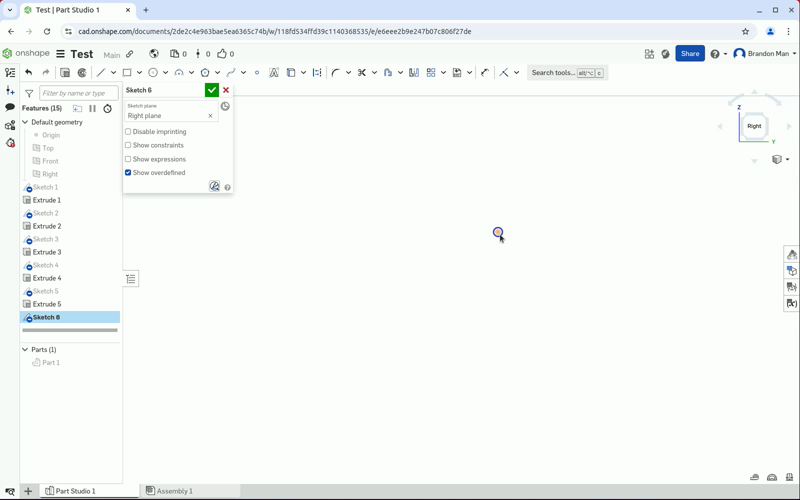
scroll(6)
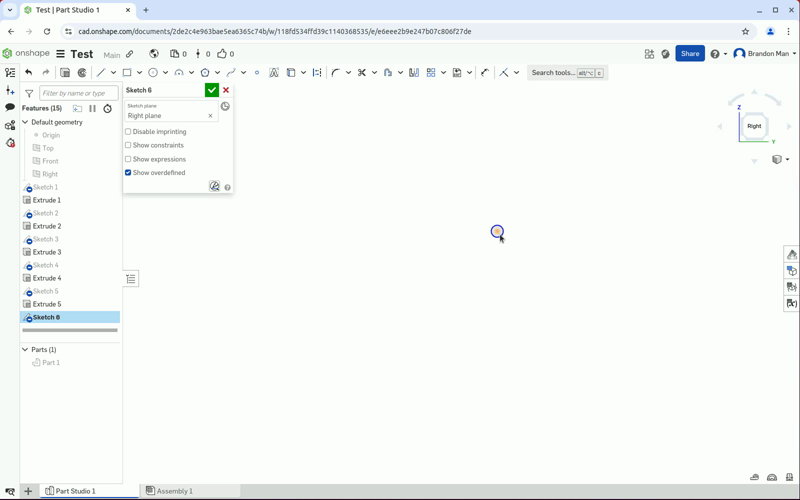
scroll(6)
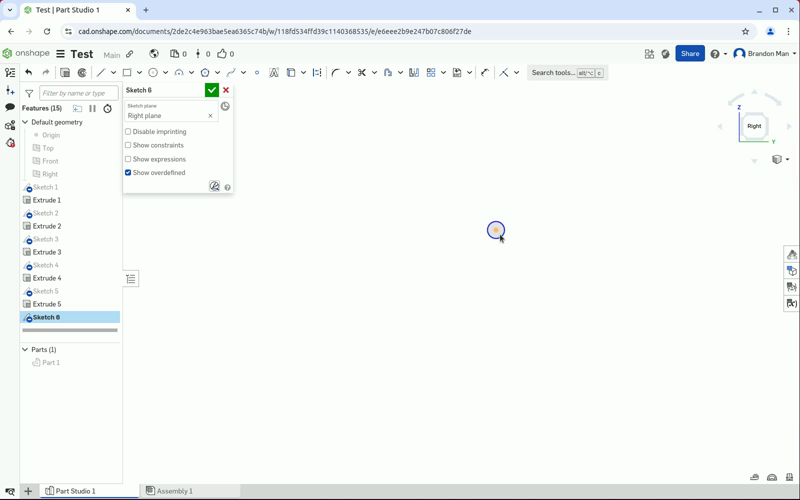
scroll(6)
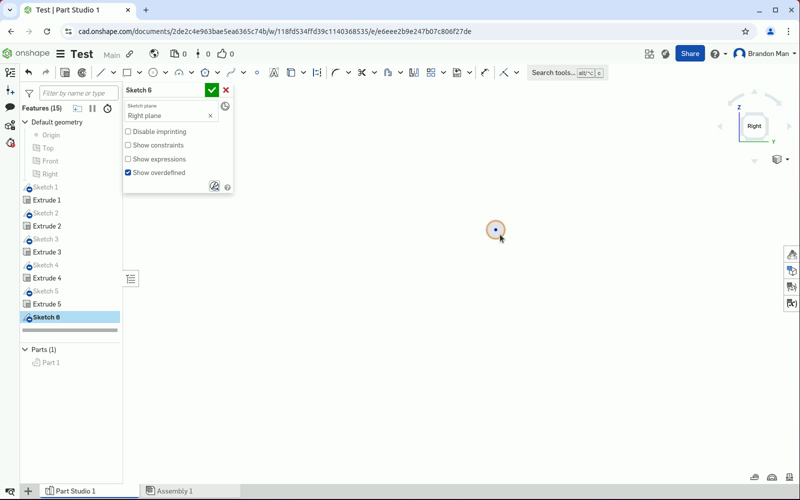
scroll(6)
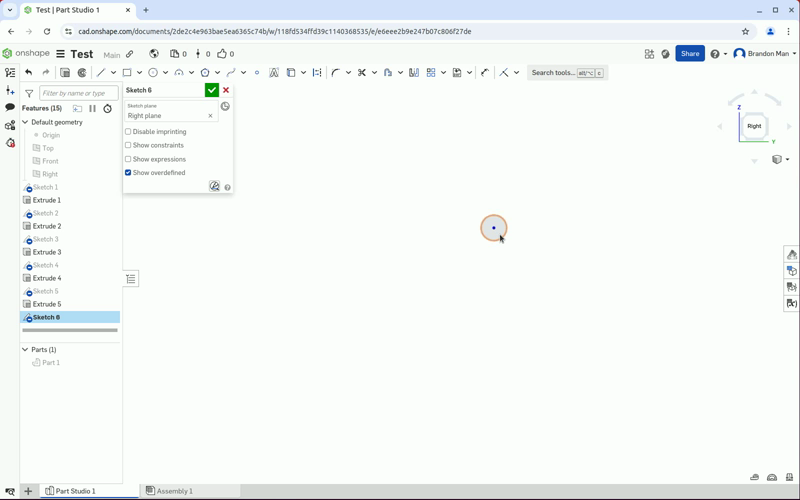
scroll(6)
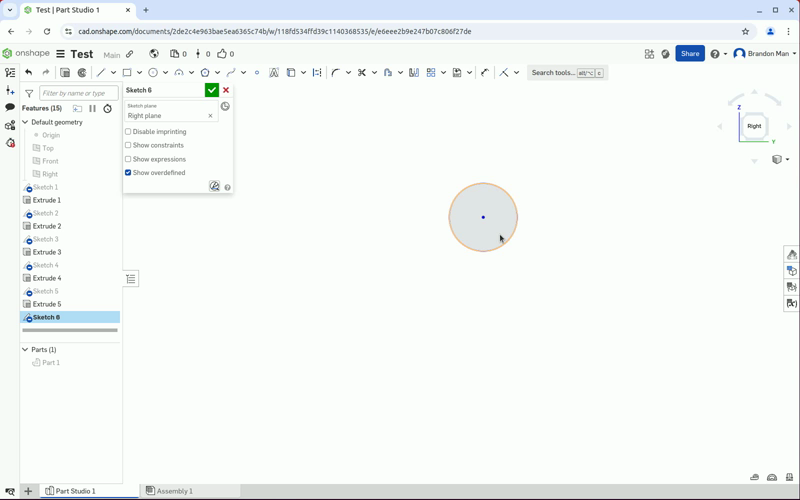
click(500, 234)
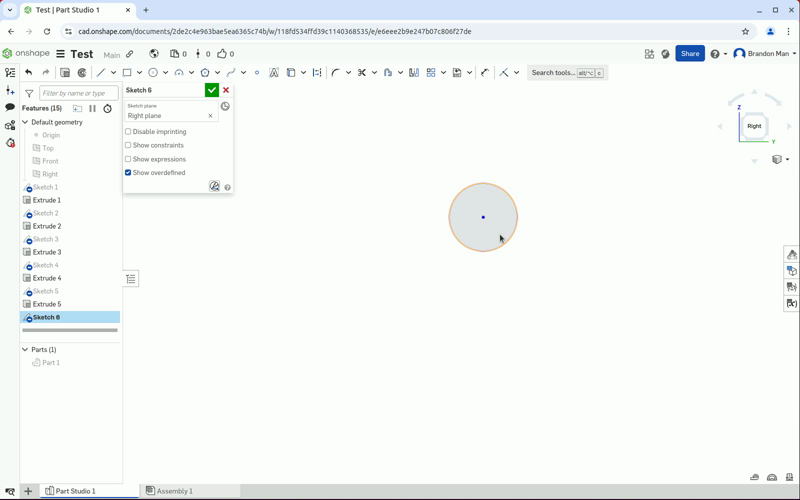
scroll(-6)
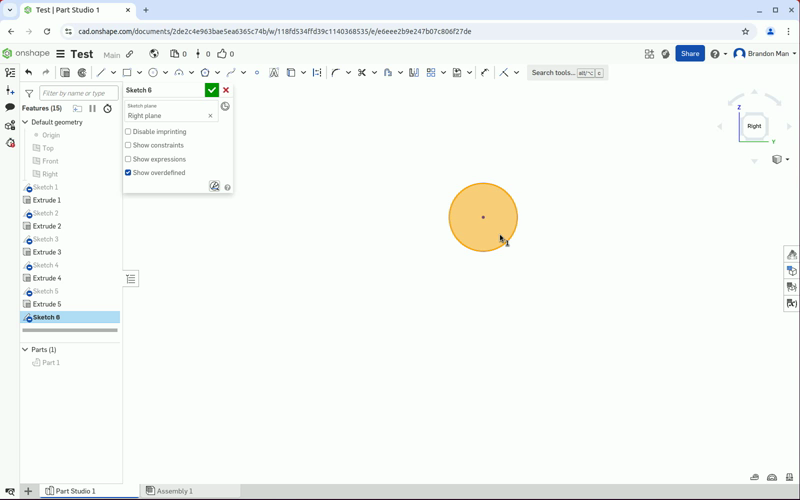
scroll(-6)
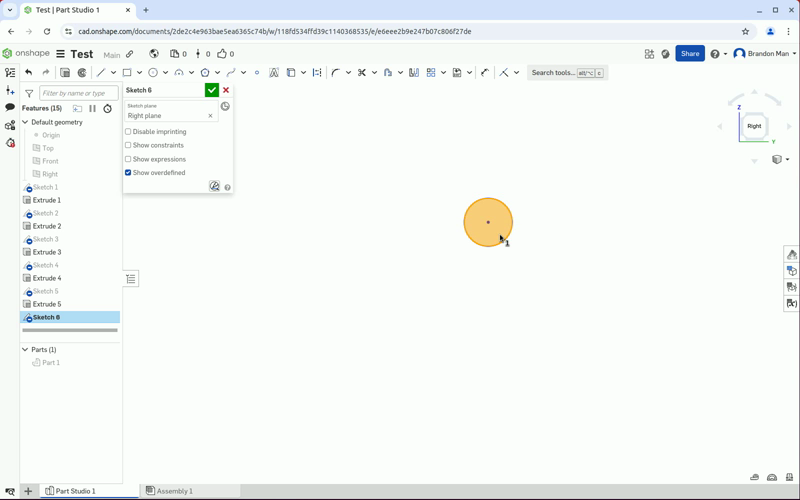
scroll(-6)
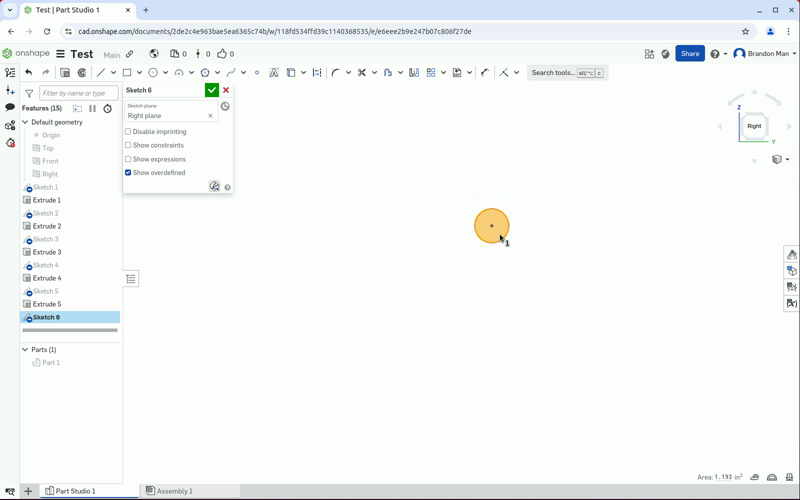
scroll(-6)
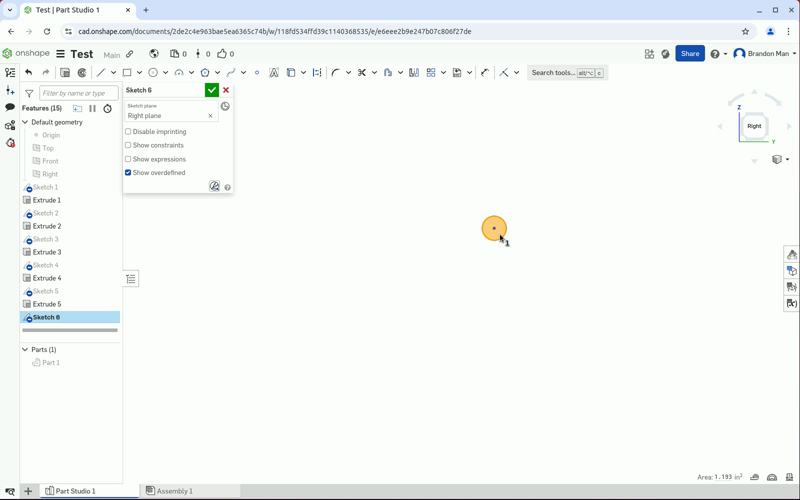
scroll(-6)
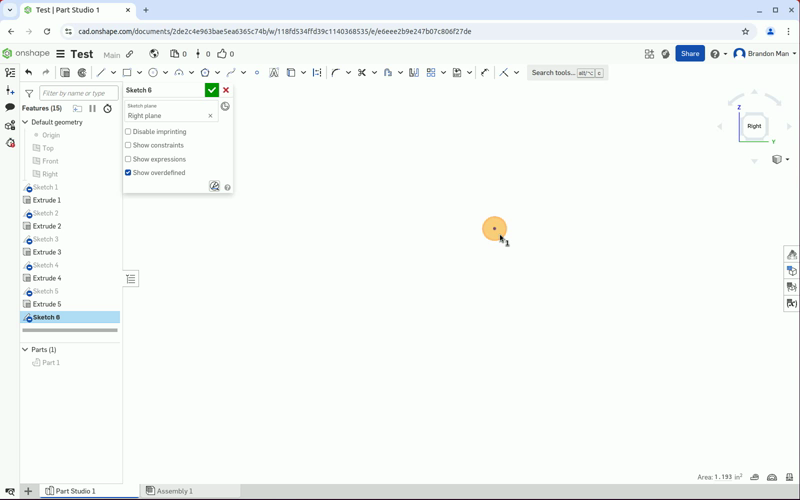
scroll(-6)
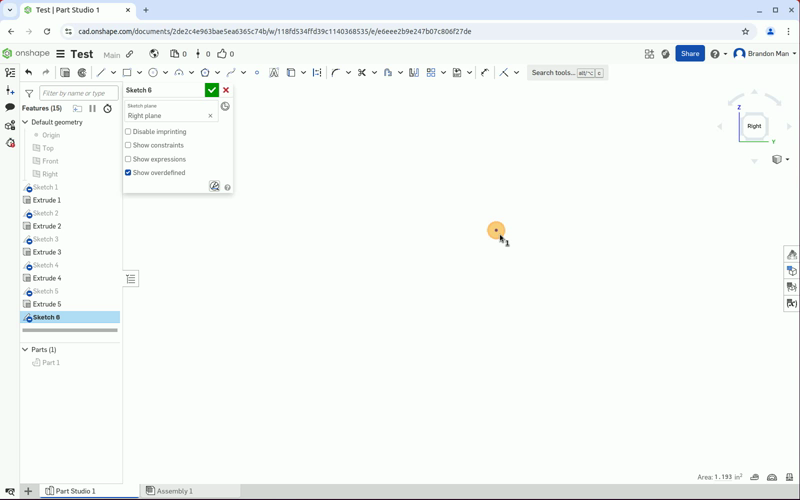
scroll(-6)
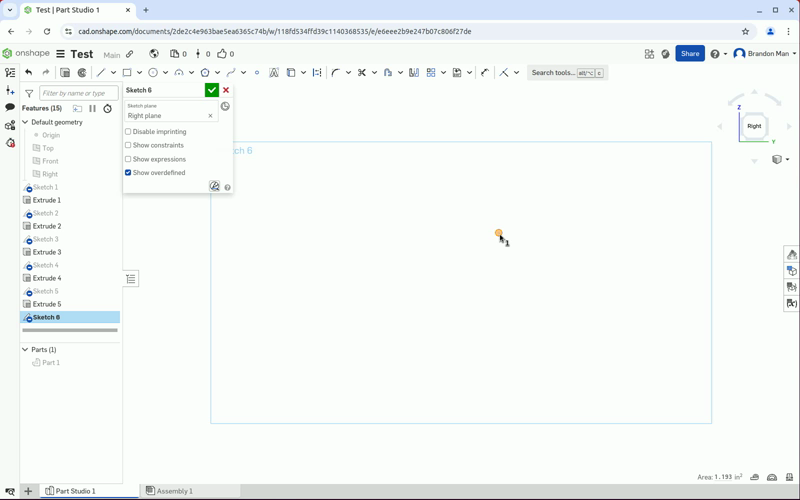
mouse_move(73, 352)
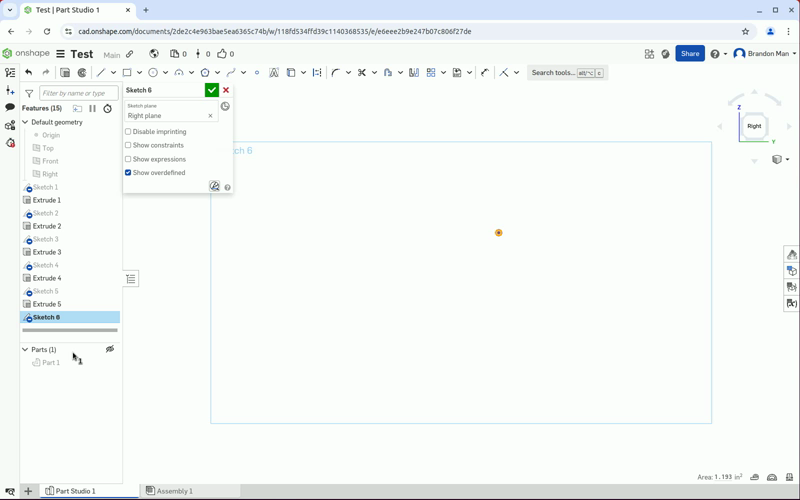
key(shift+y)
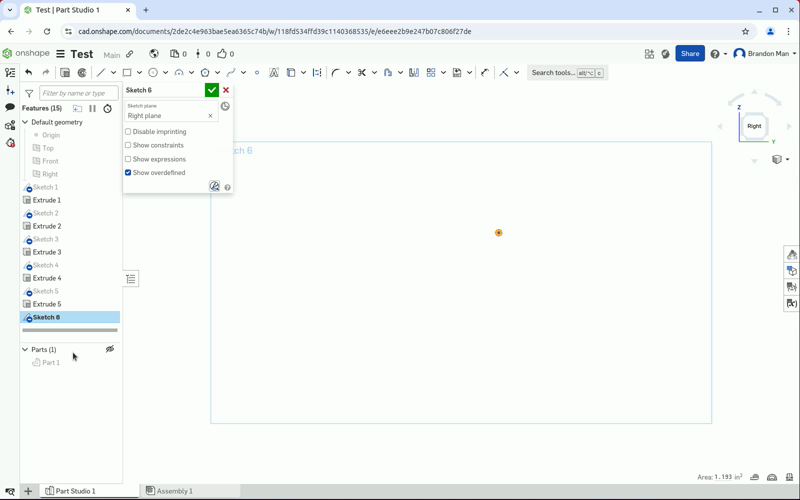
key(shift+e)
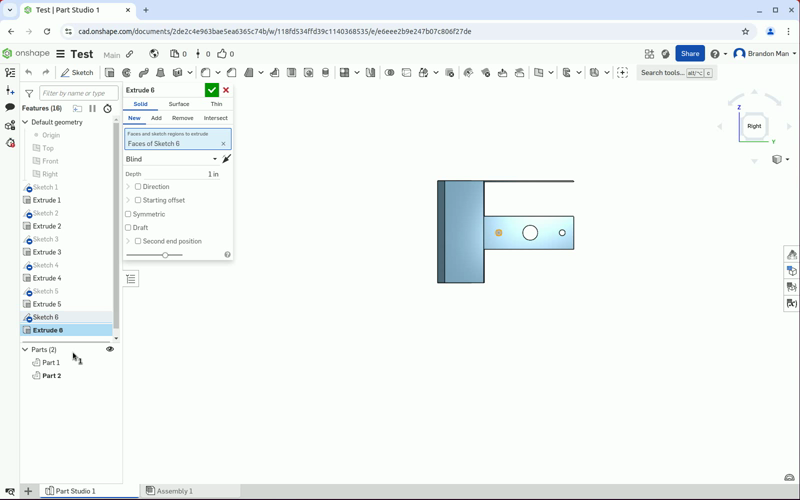
mouse_move(143, 106)
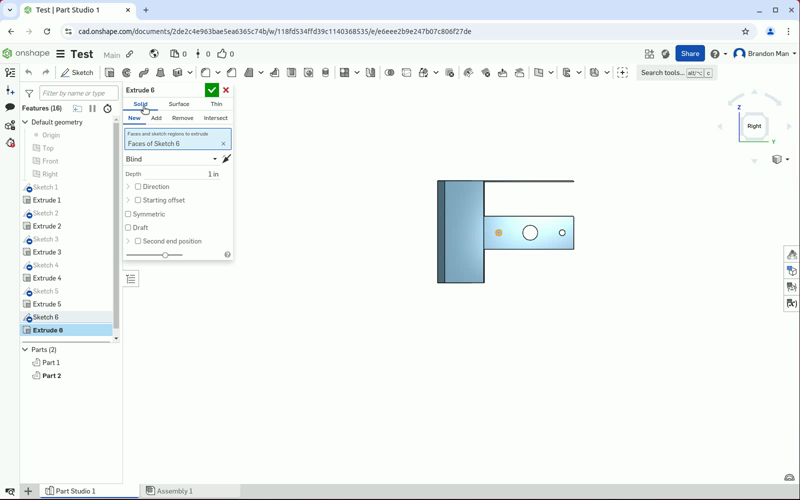
click(143, 106)
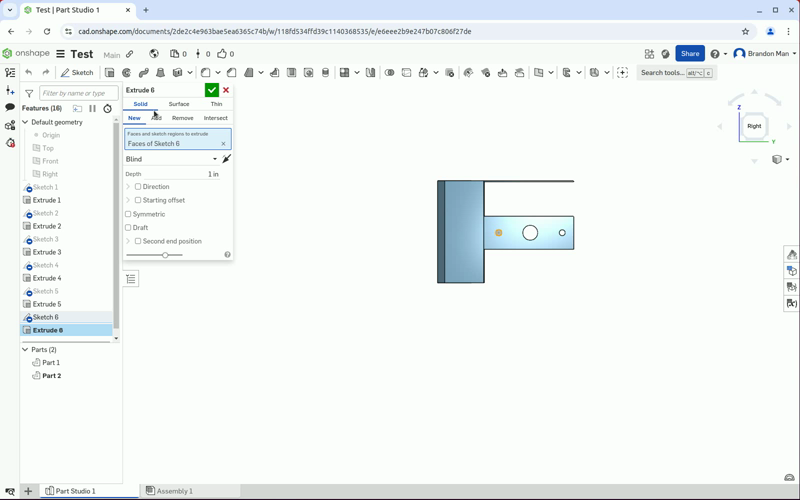
mouse_move(186, 120)
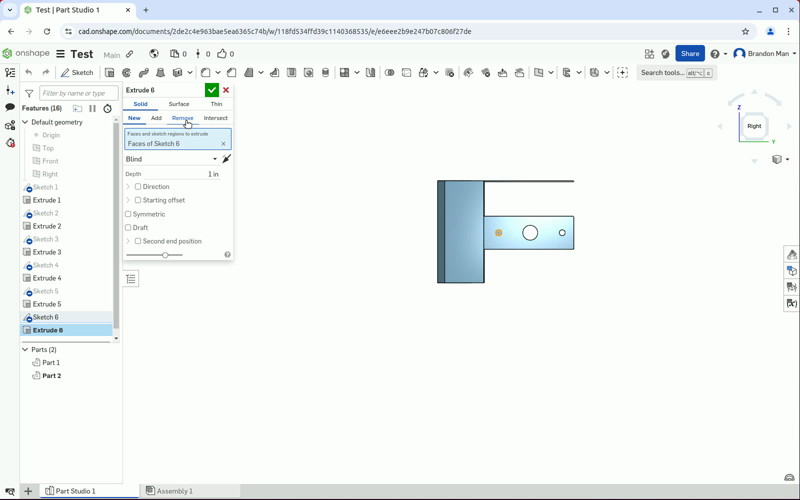
click(186, 120)
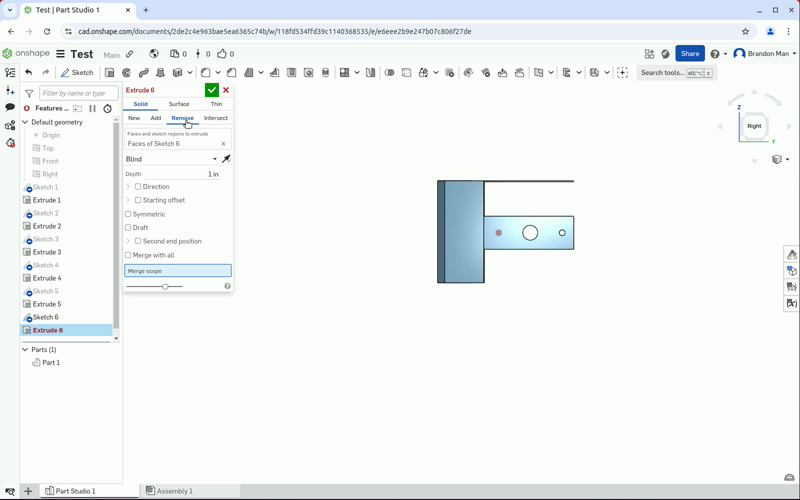
key(tab, 4)
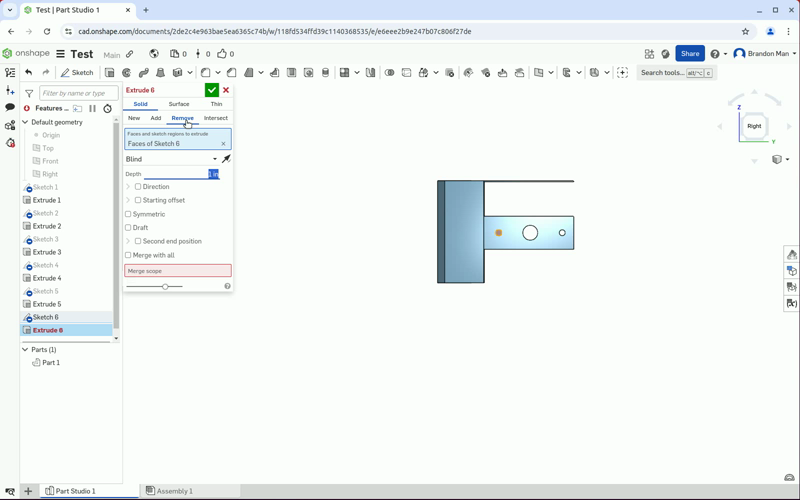
text(6.499)
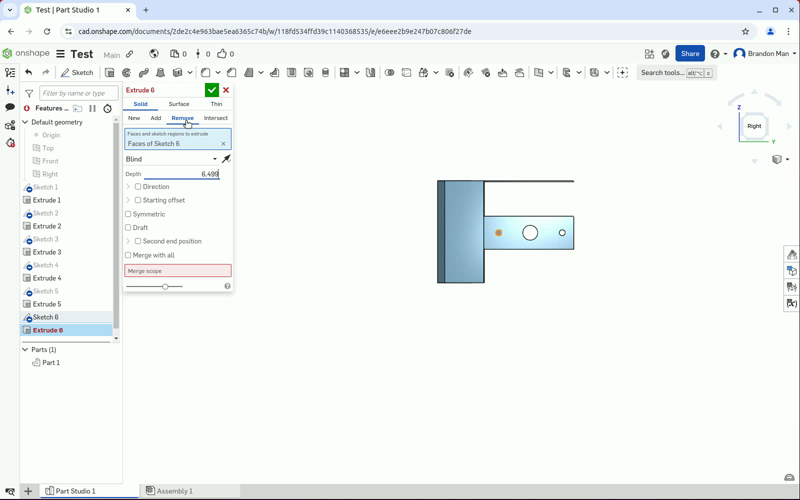
key(tab, 6)
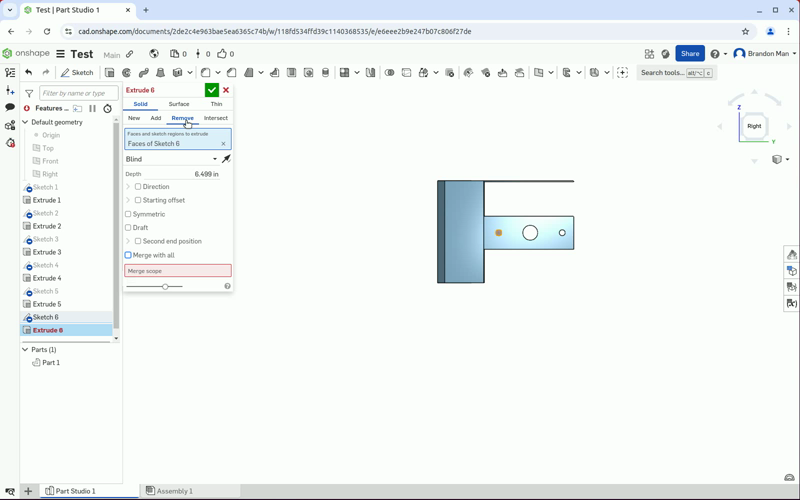
key(space)
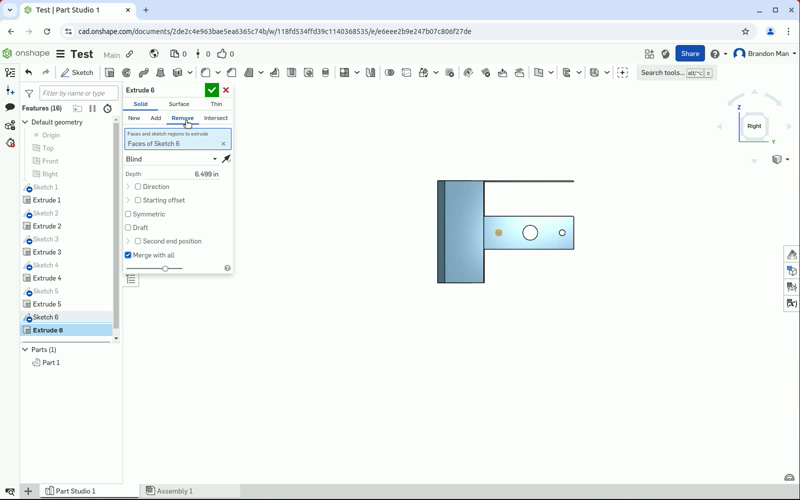
key(enter)
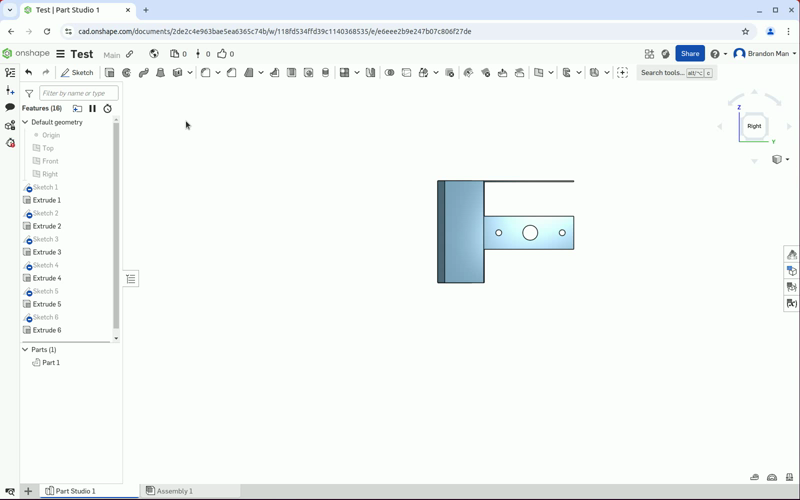
key(shift+h)
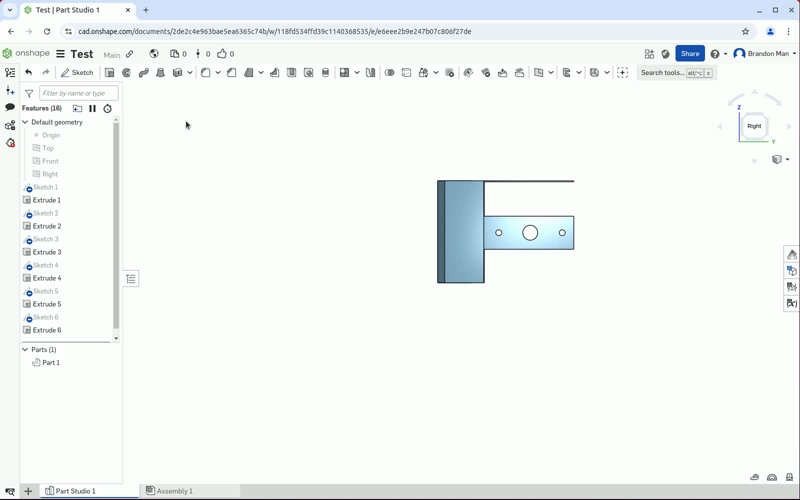
key(shift+h)
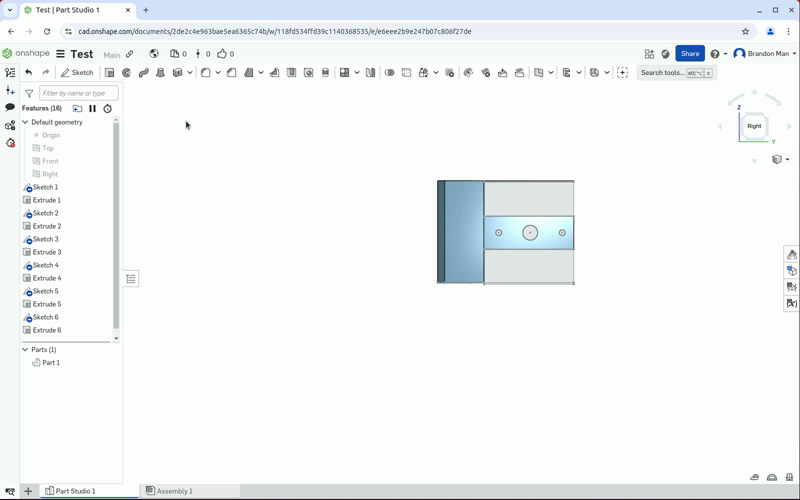
key(shift+7)
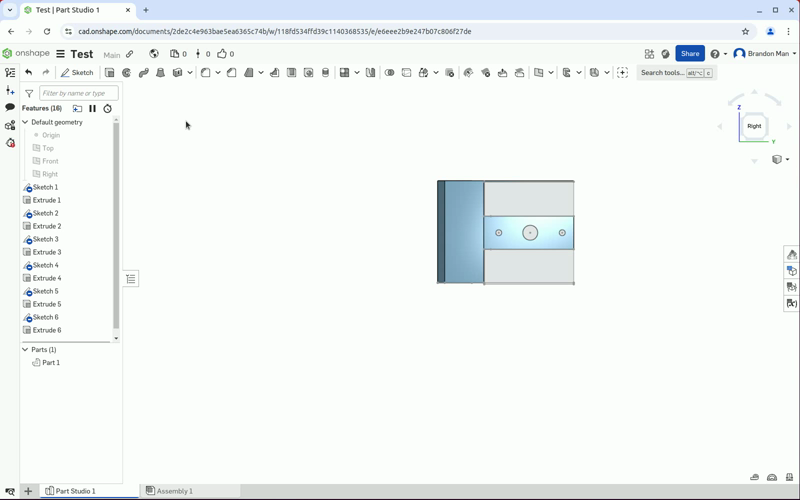
key(right, 2)
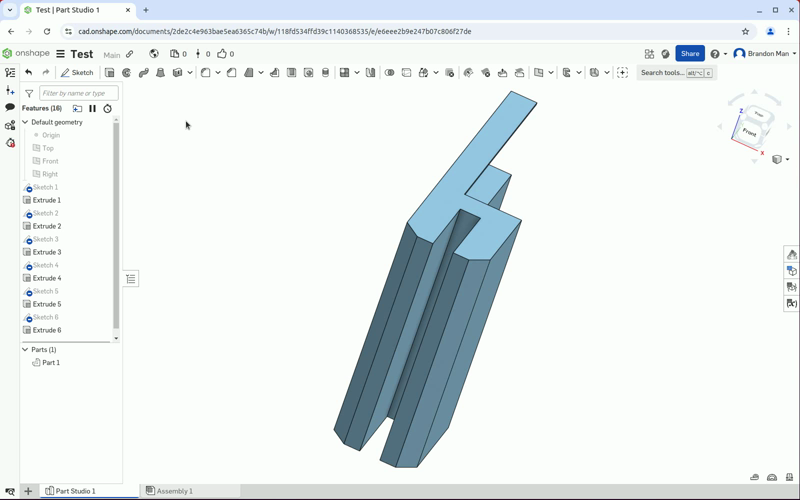
key(down, 2)
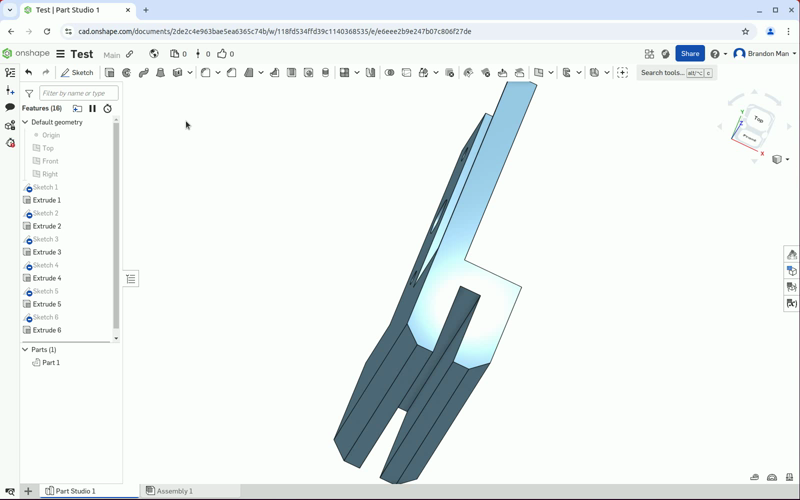
key(up, 2)
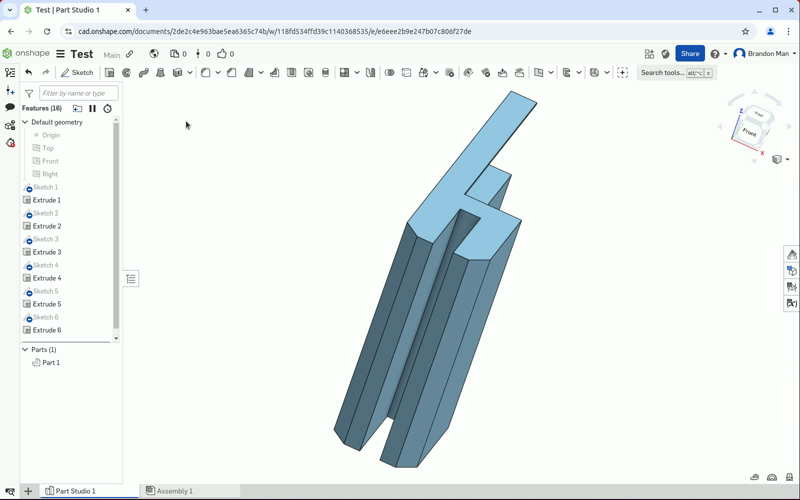
key(left, 2)
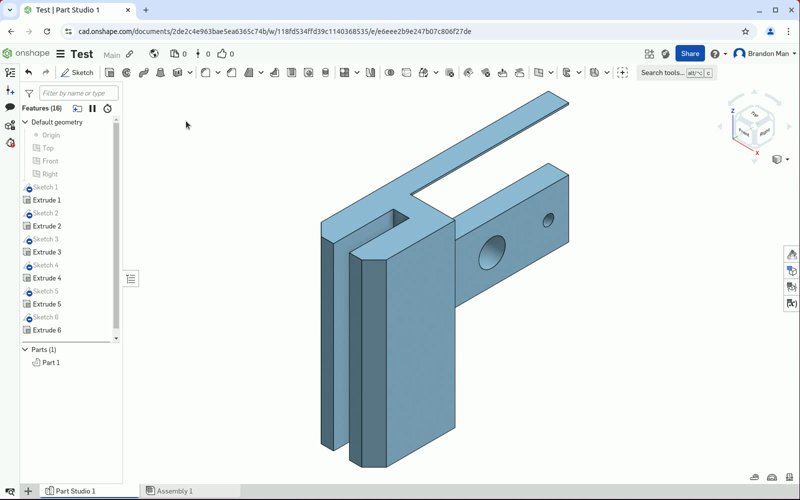
mouse_move(69, 189)
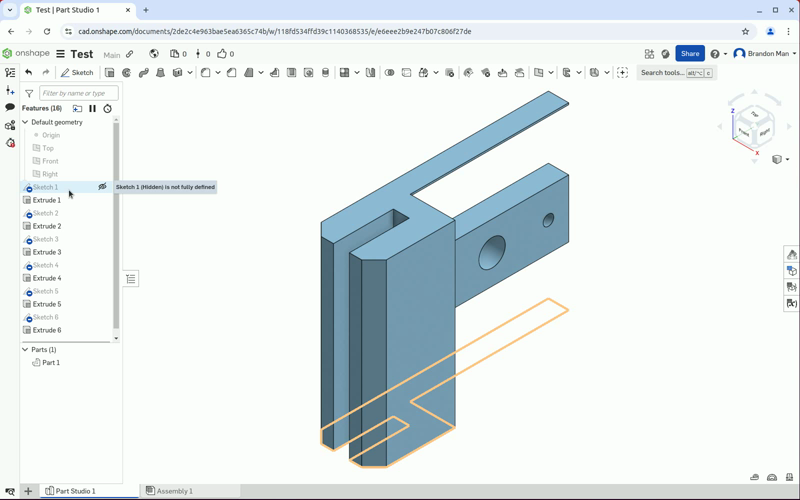
click(69, 189)